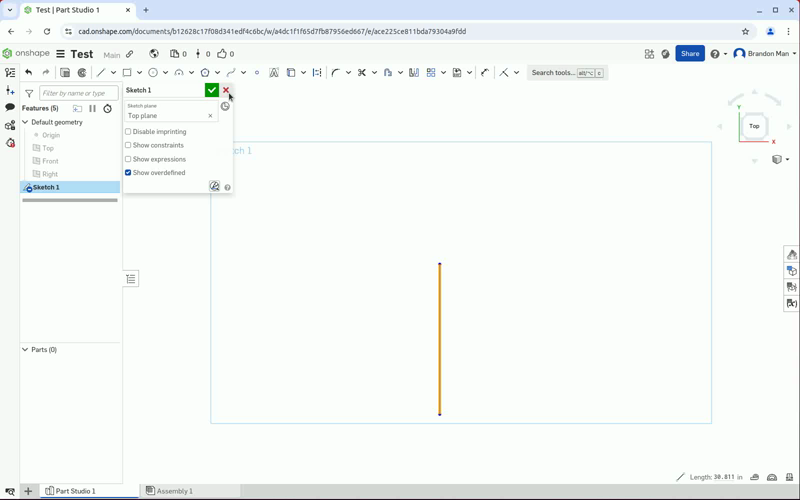
key(shift+h)
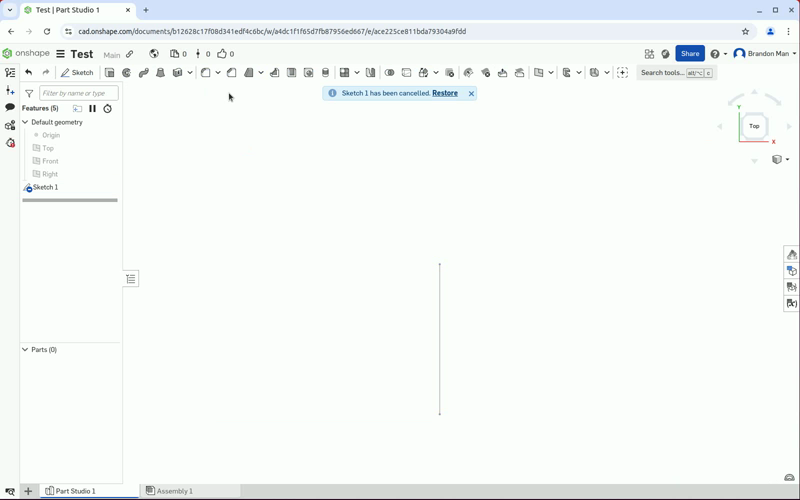
key(shift+s)
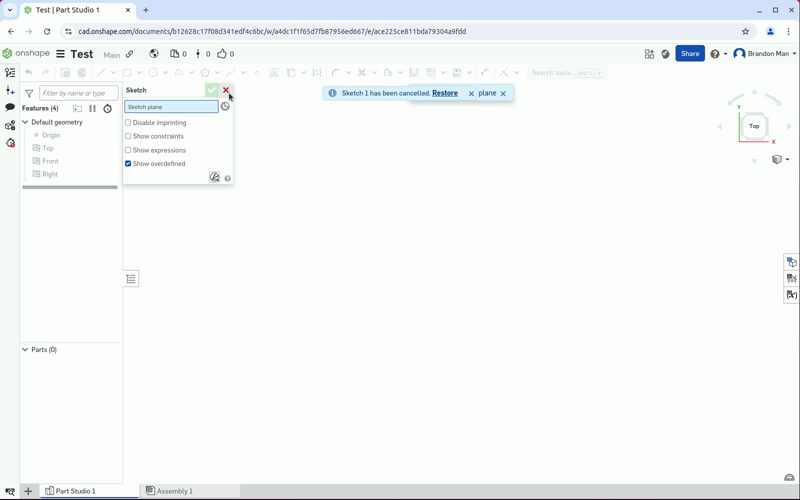
mouse_move(73, 150)
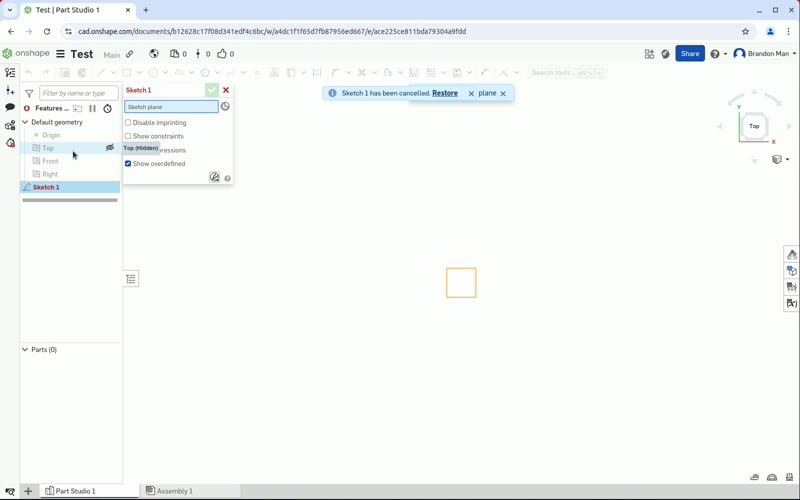
click(73, 150)
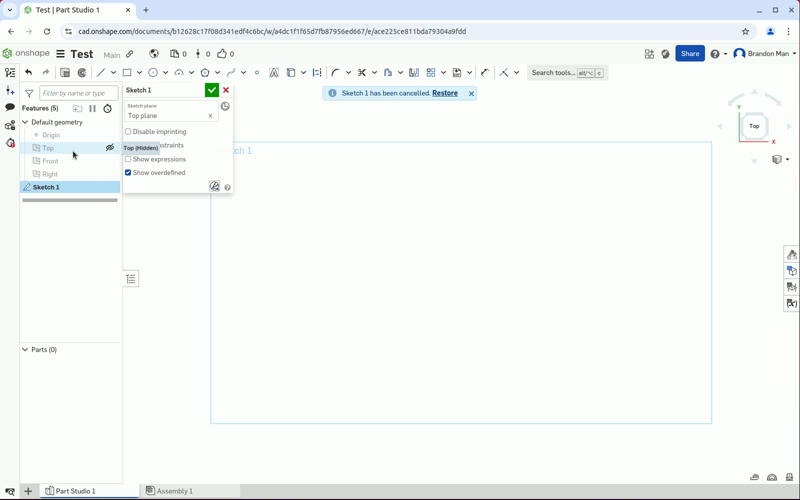
mouse_move(73, 352)
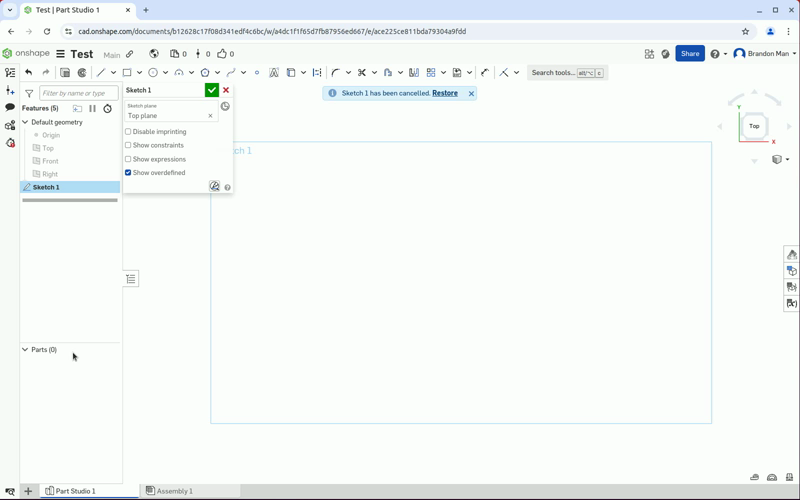
key(y)
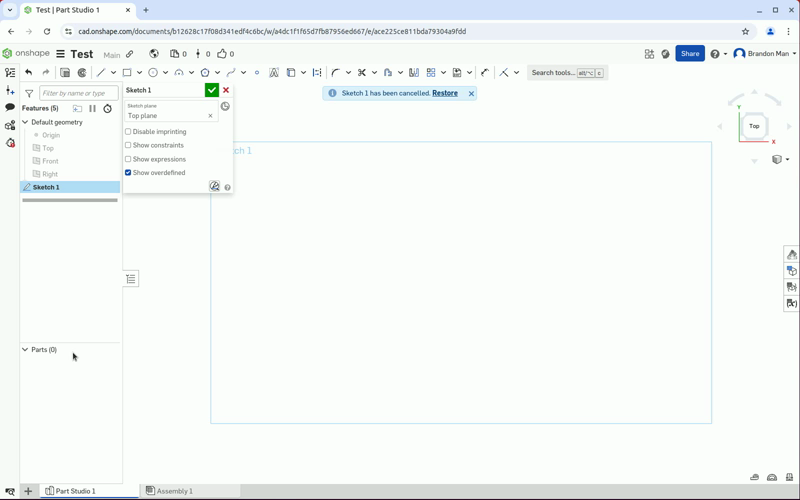
key(l)
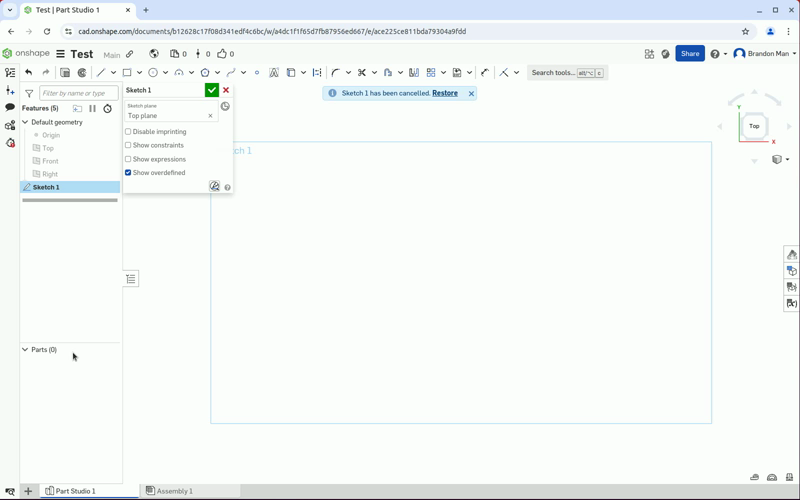
key_down(shift)
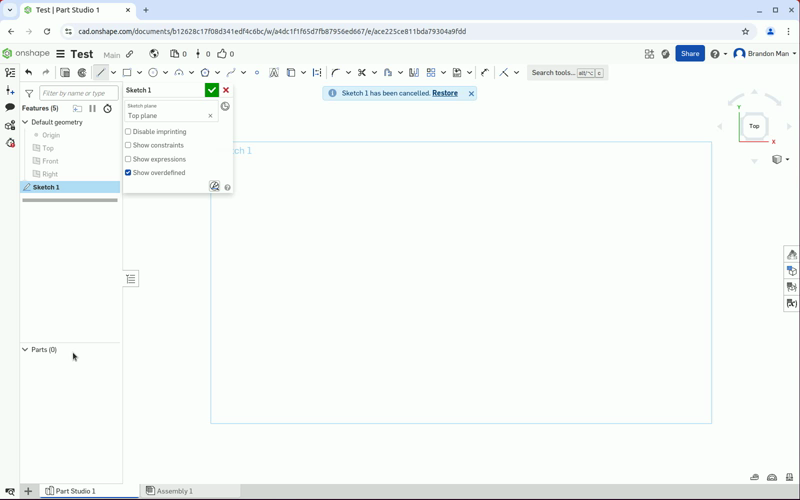
mouse_move(407, 258)
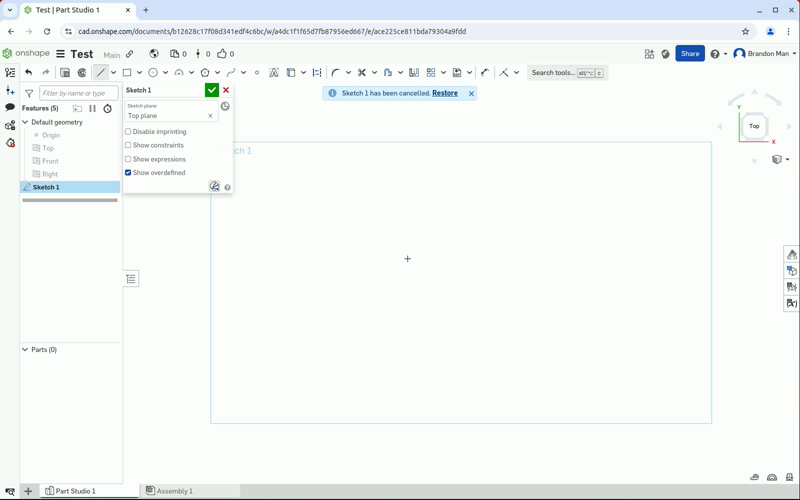
click(407, 258)
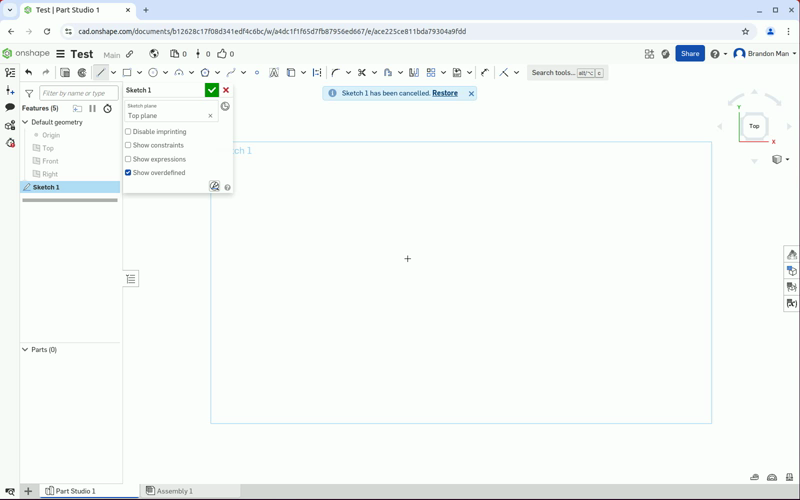
key_up(shift)
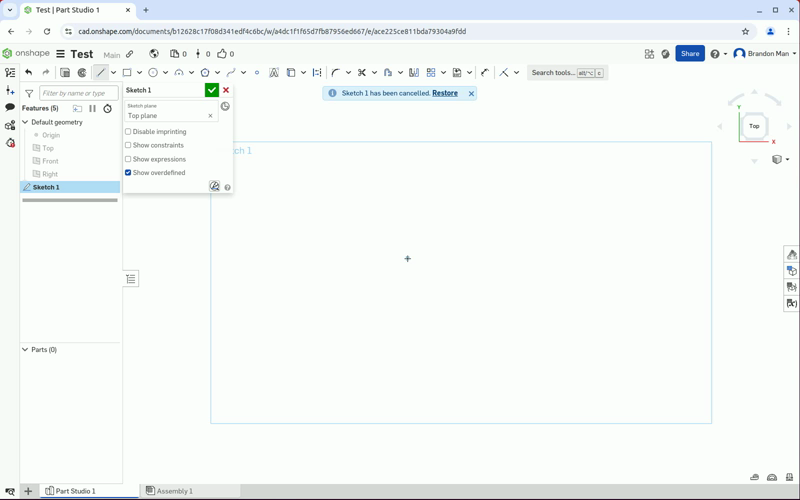
key_down(shift)
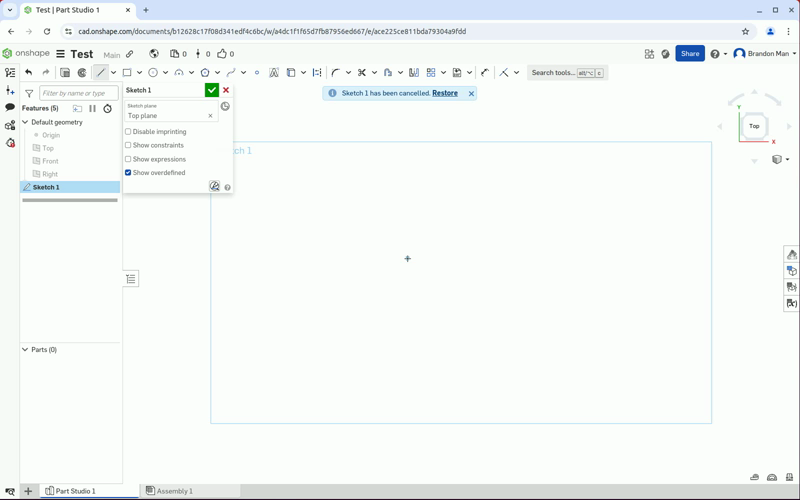
mouse_move(437, 258)
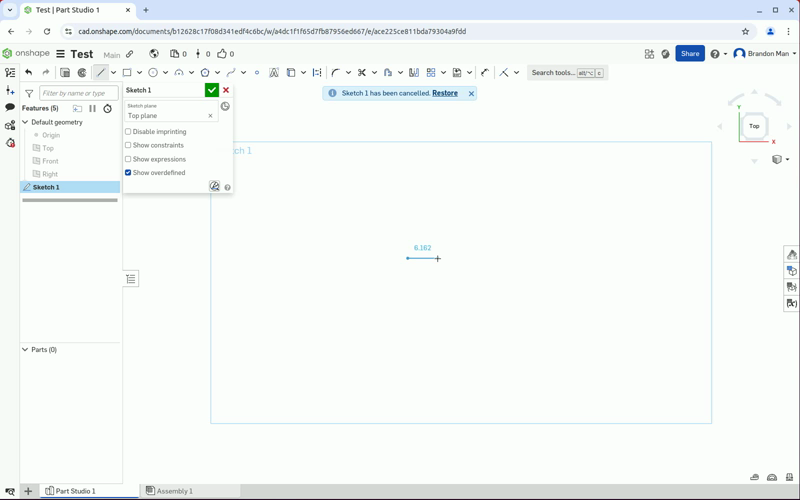
mouse_move(415, 258)
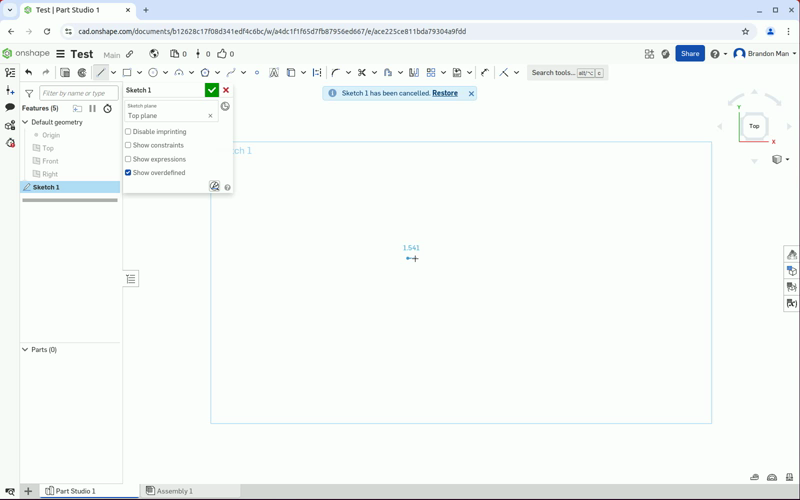
scroll(6)
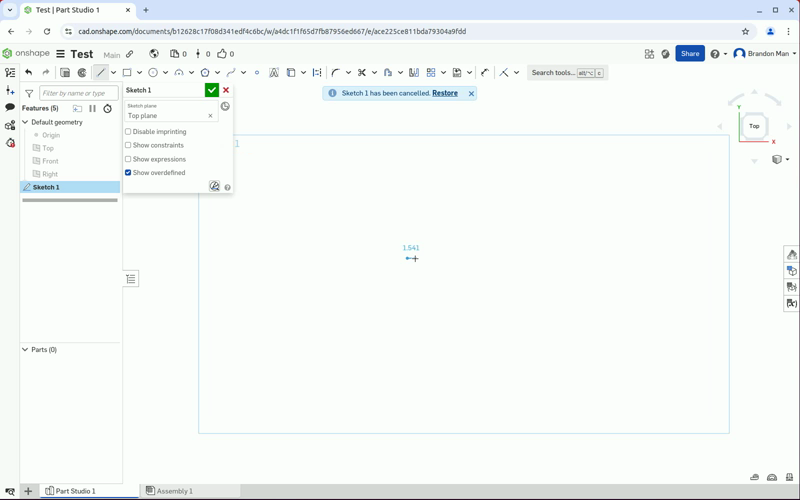
scroll(6)
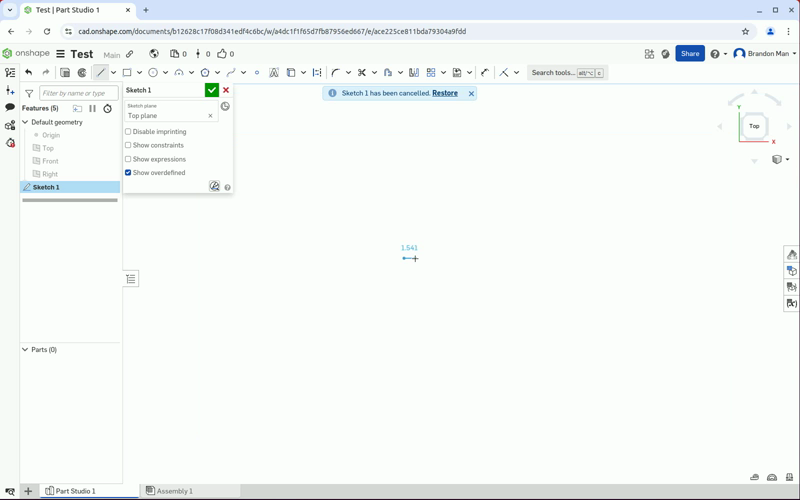
scroll(6)
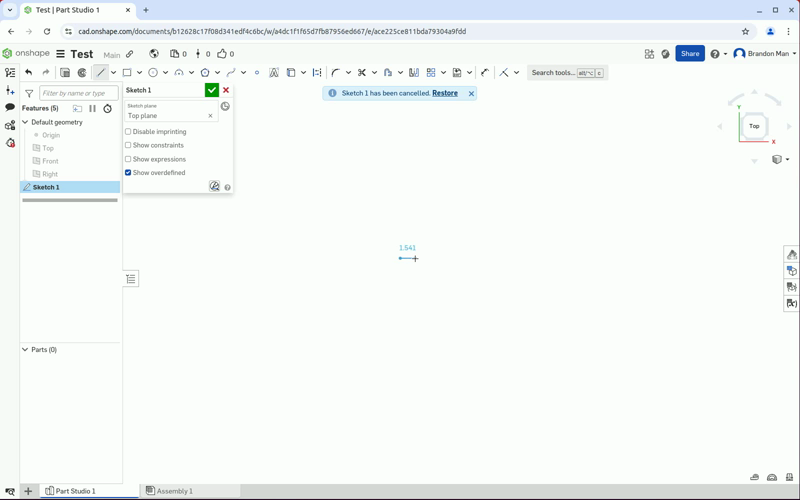
scroll(6)
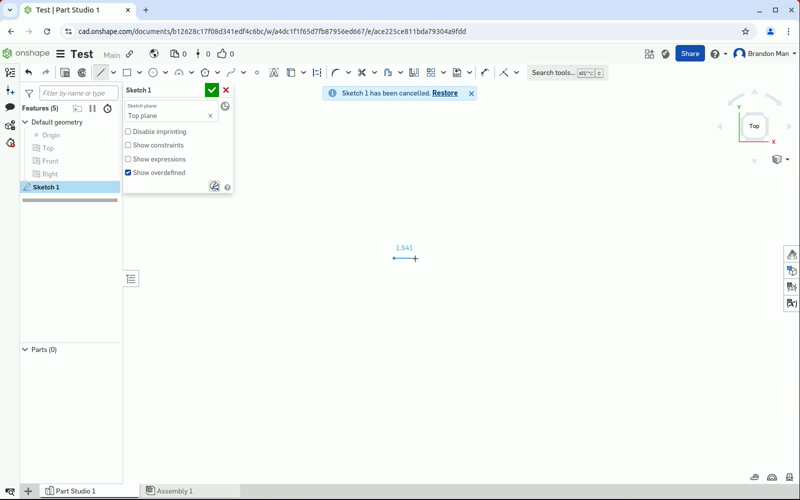
scroll(6)
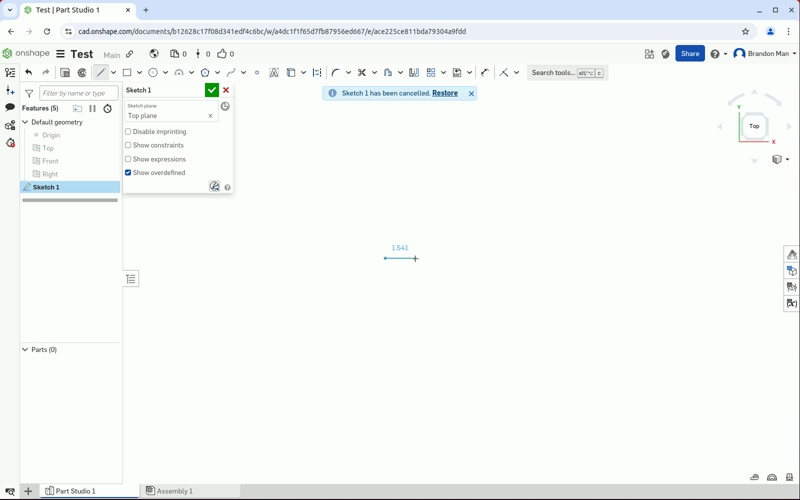
scroll(6)
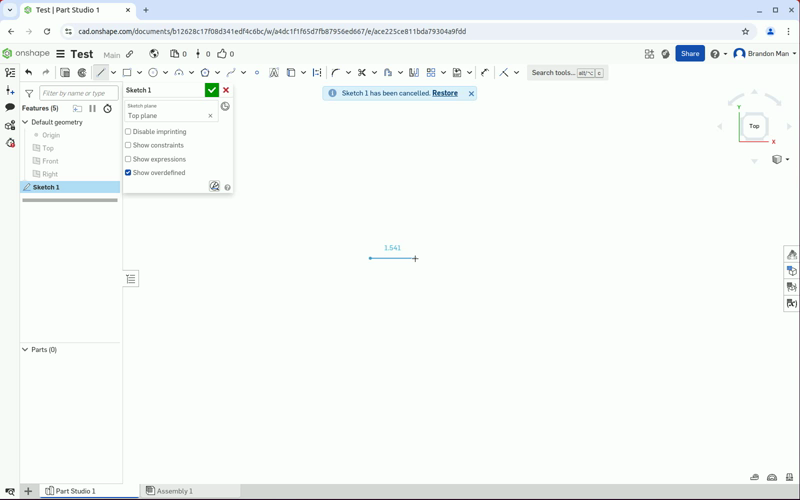
scroll(6)
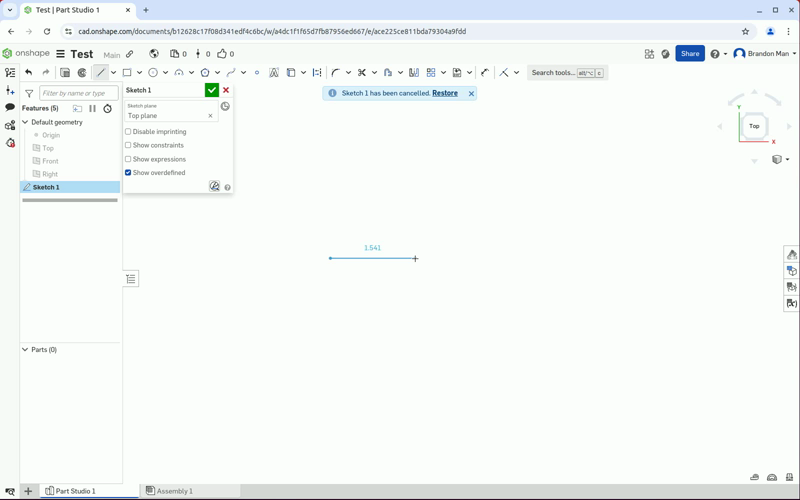
click(415, 258)
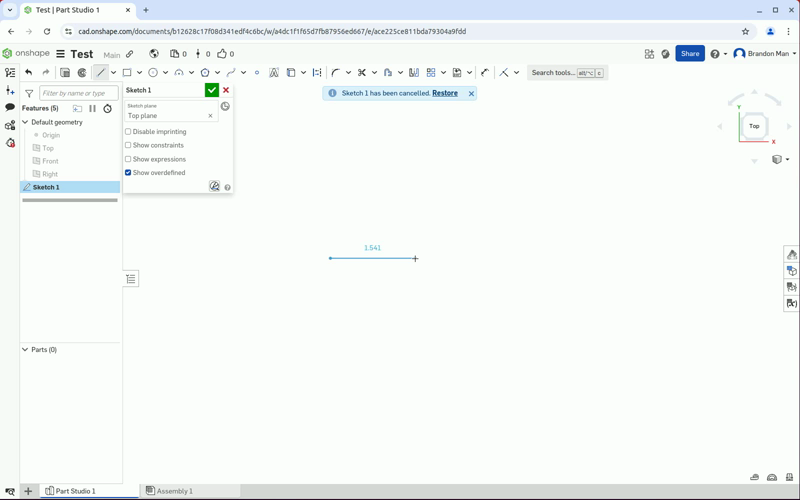
scroll(-6)
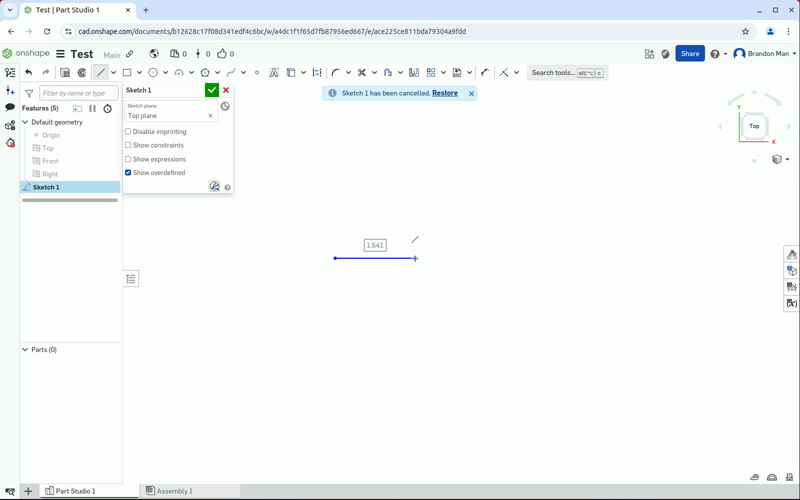
scroll(-6)
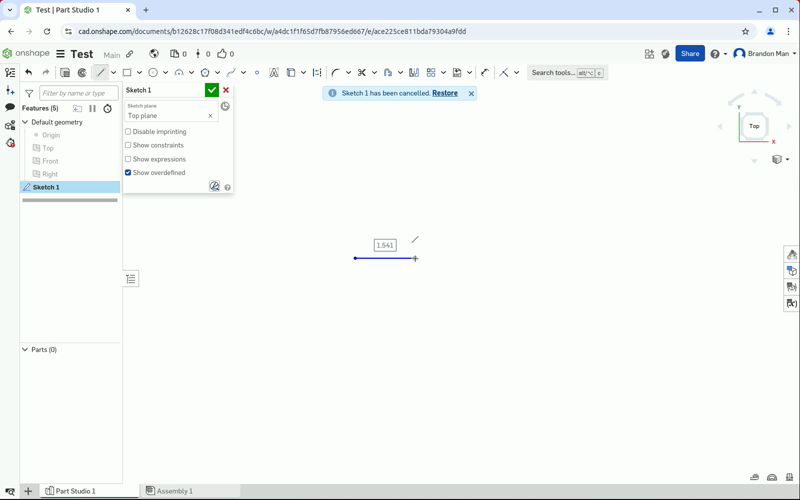
scroll(-6)
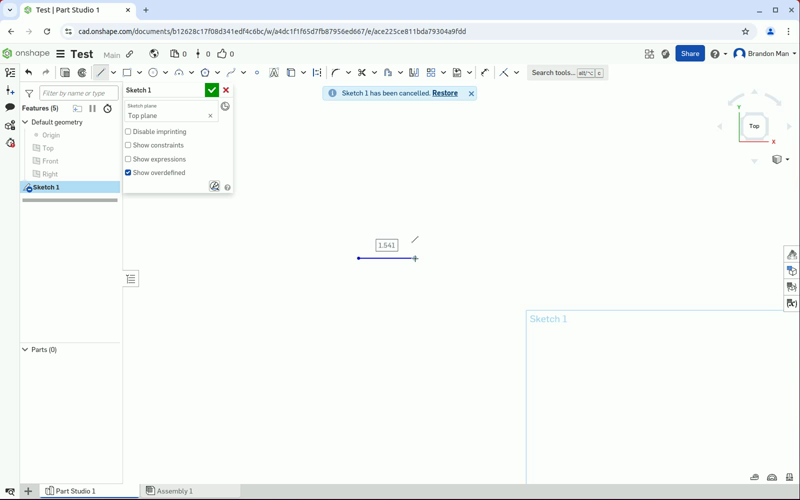
scroll(-6)
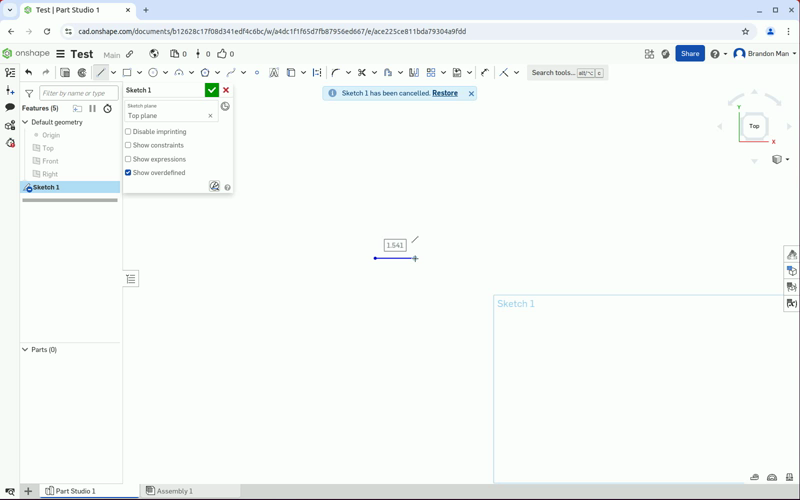
scroll(-6)
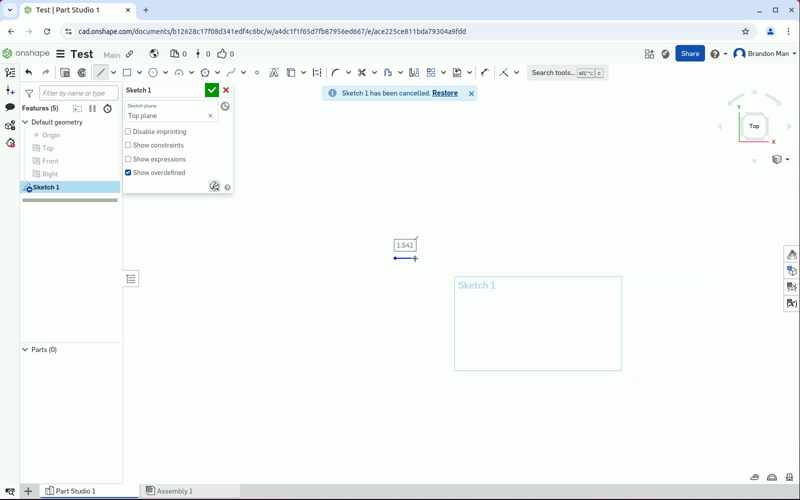
scroll(-6)
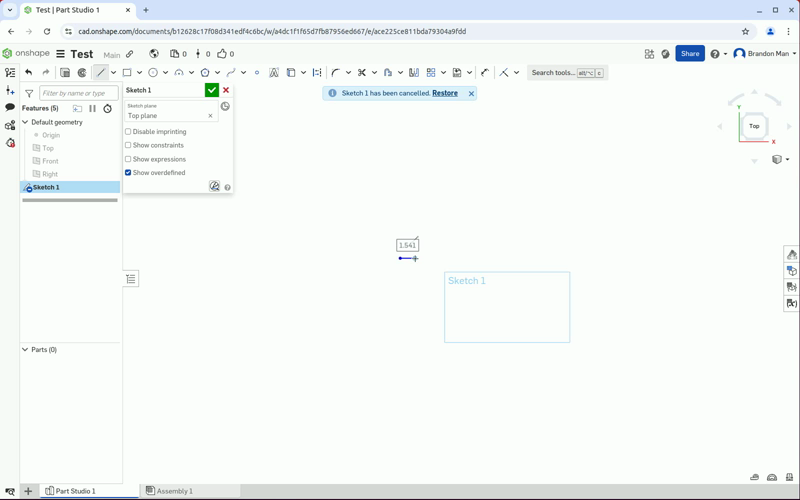
scroll(-6)
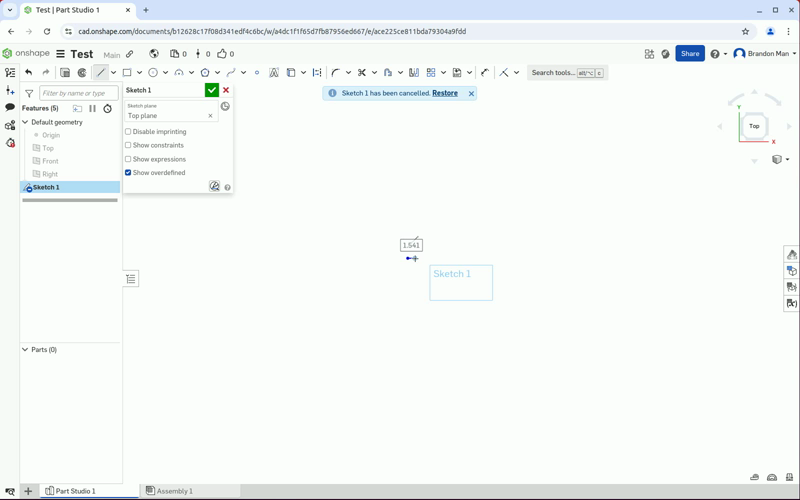
key_up(shift)
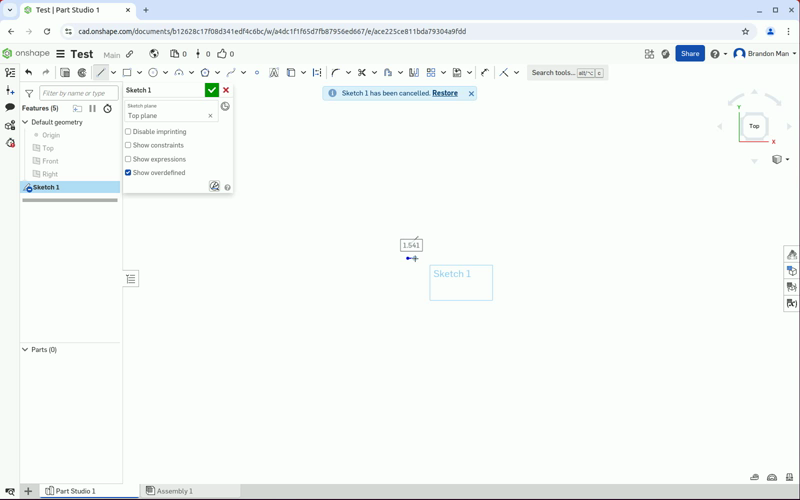
key_down(shift)
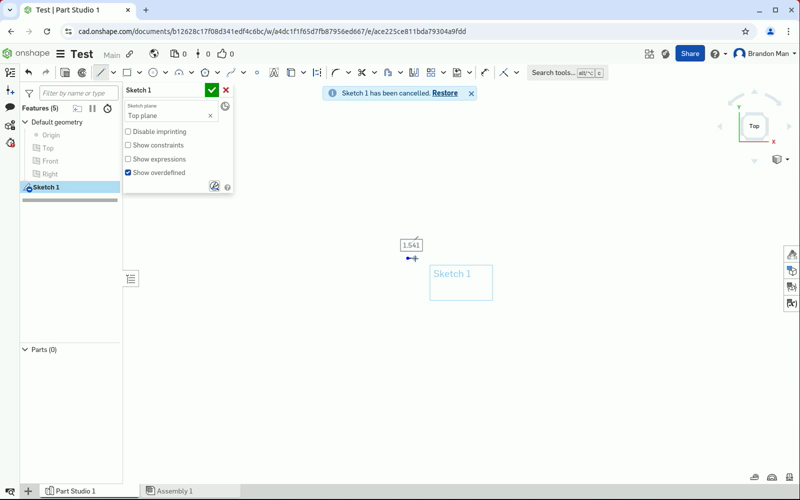
mouse_move(445, 258)
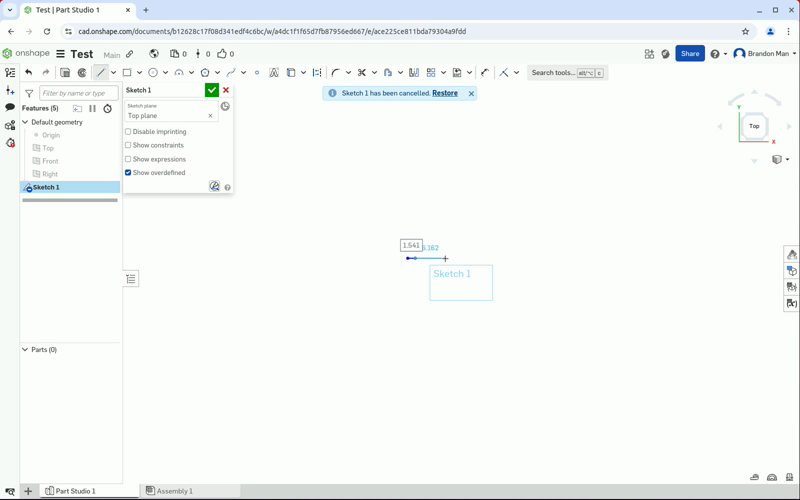
mouse_move(415, 223)
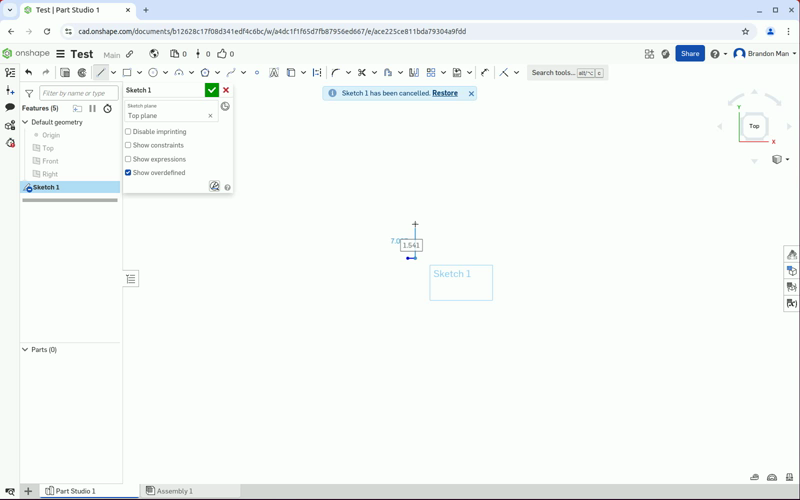
click(415, 223)
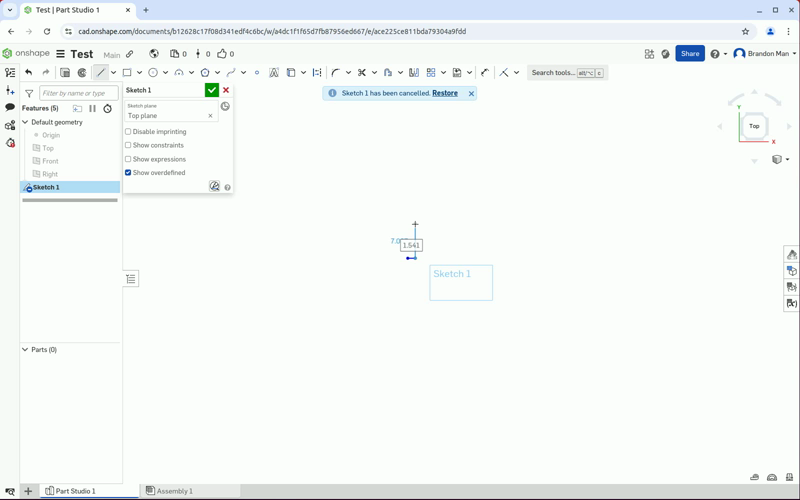
key_up(shift)
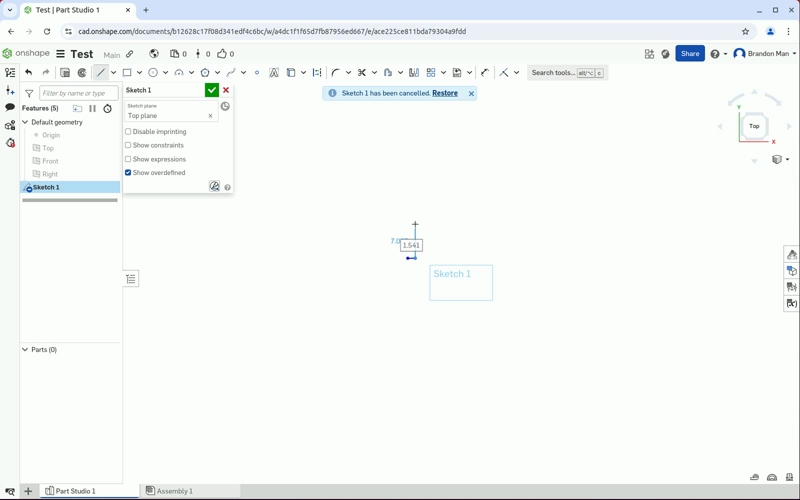
key_down(shift)
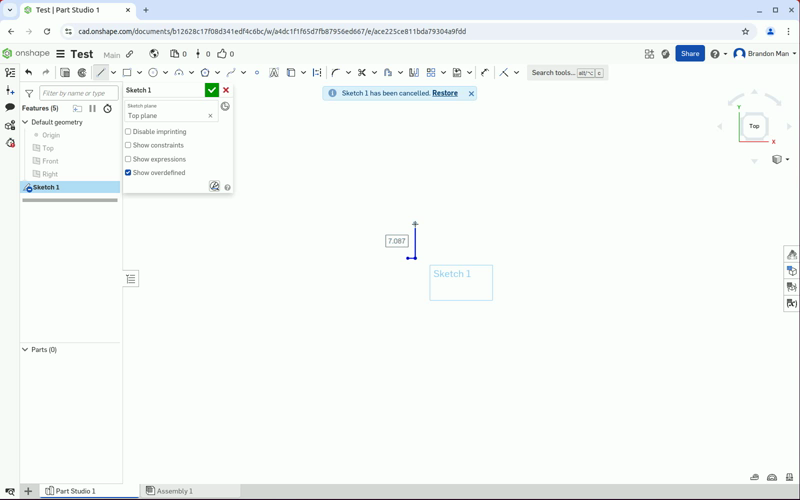
mouse_move(445, 223)
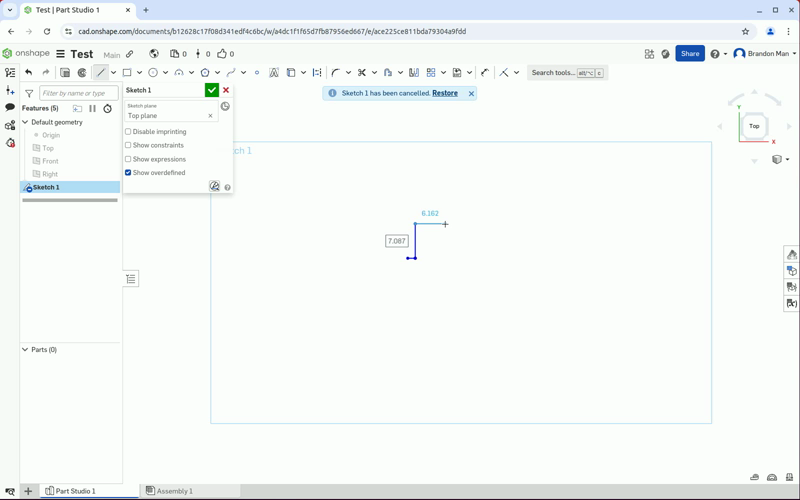
mouse_move(407, 223)
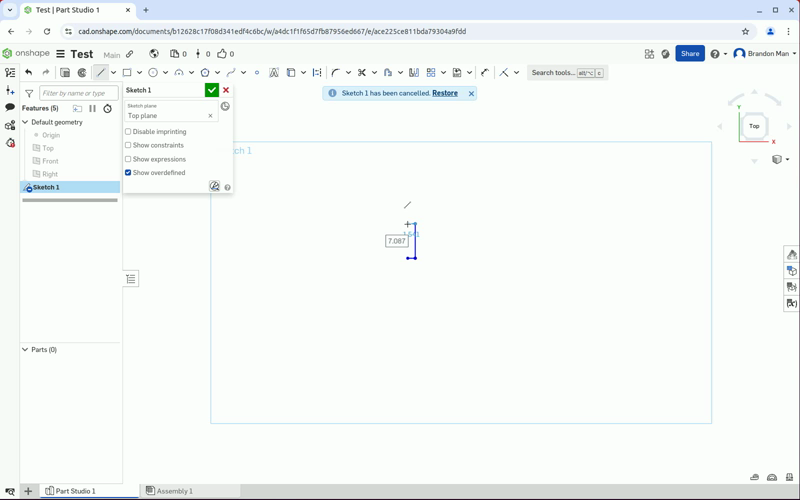
scroll(6)
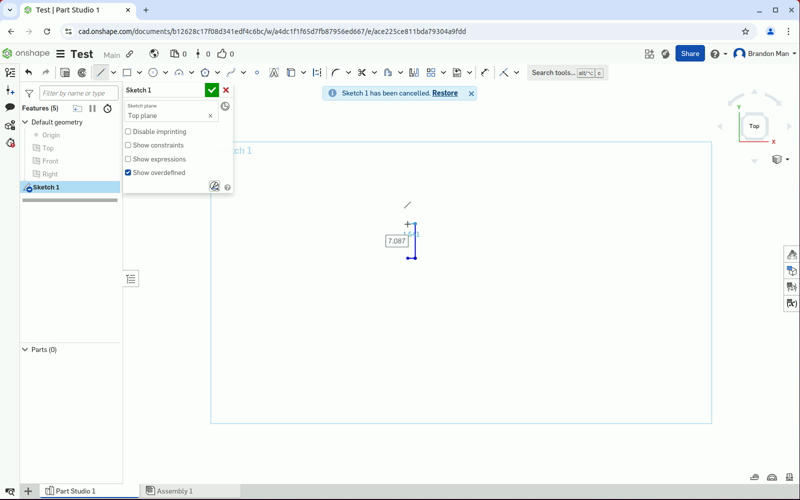
scroll(6)
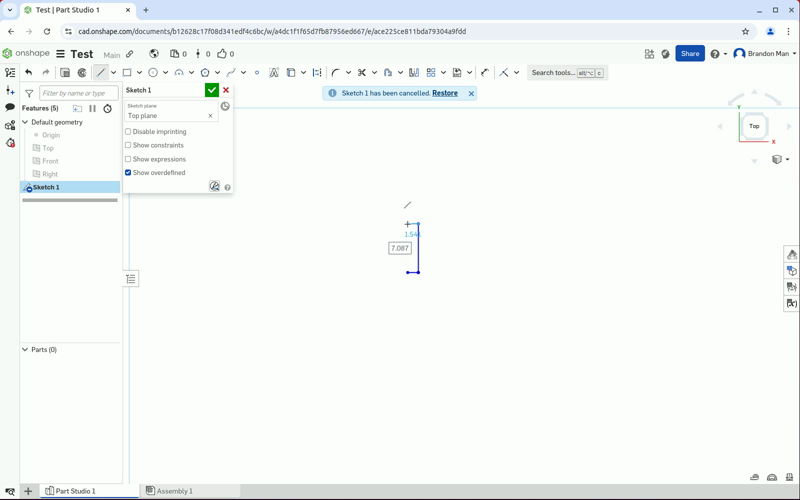
scroll(6)
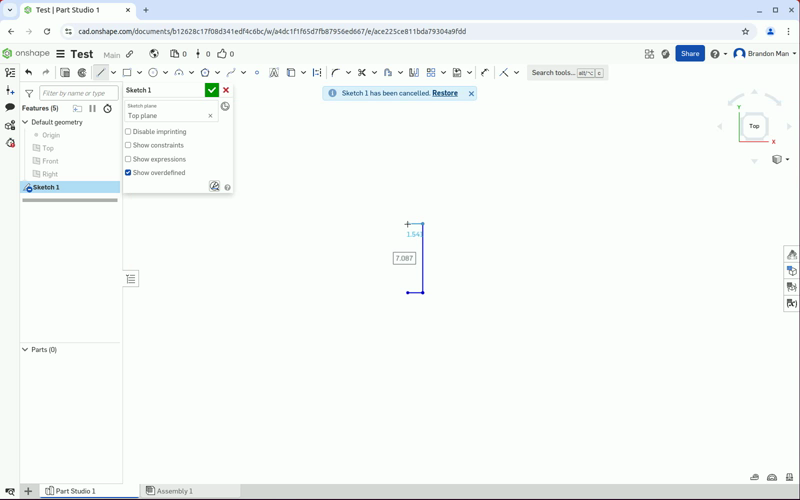
scroll(6)
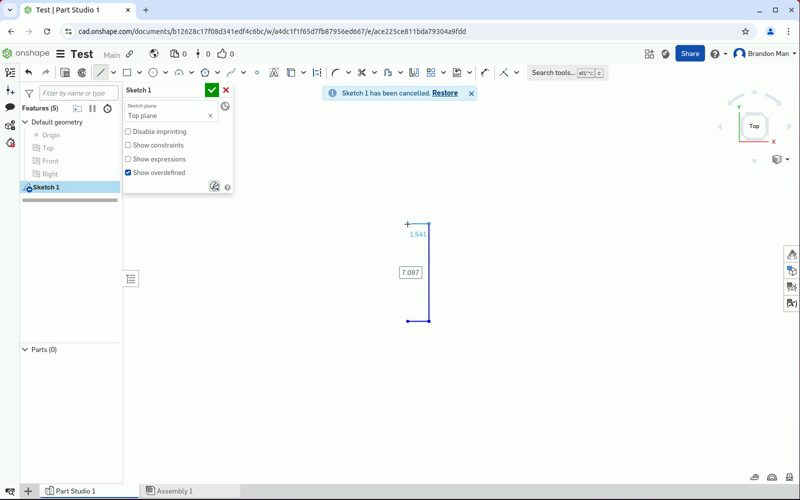
scroll(6)
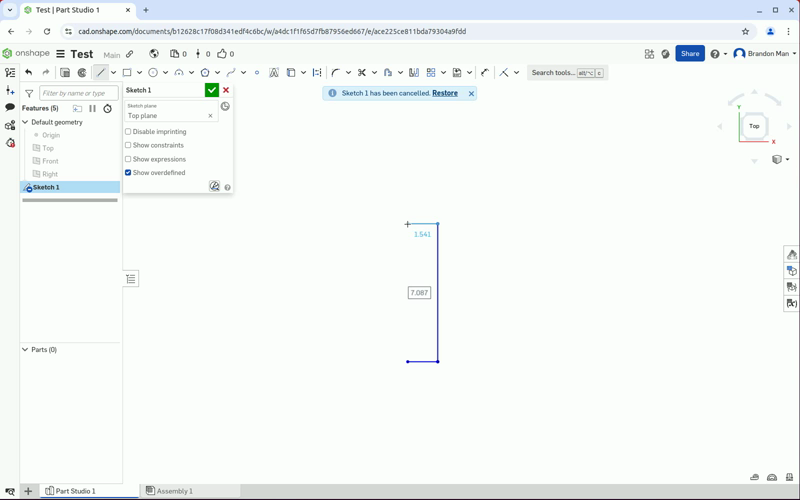
scroll(6)
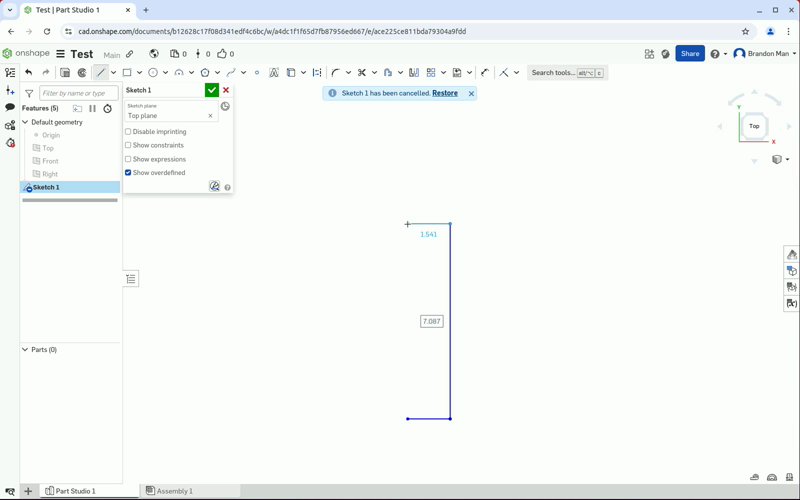
scroll(6)
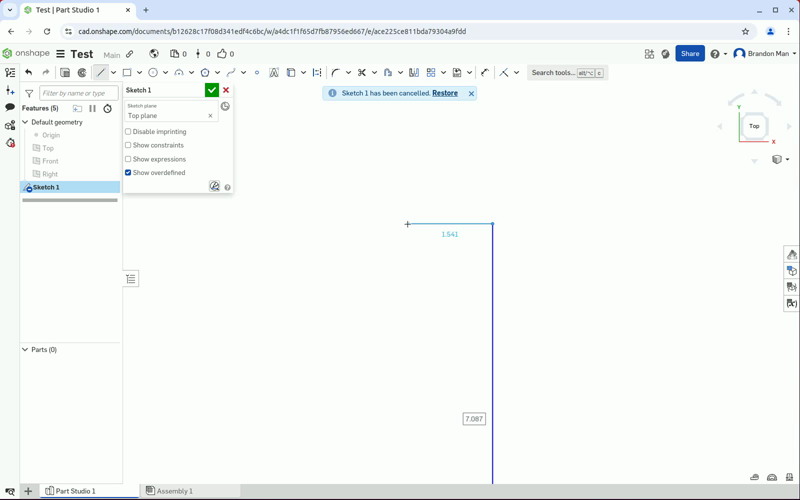
click(407, 223)
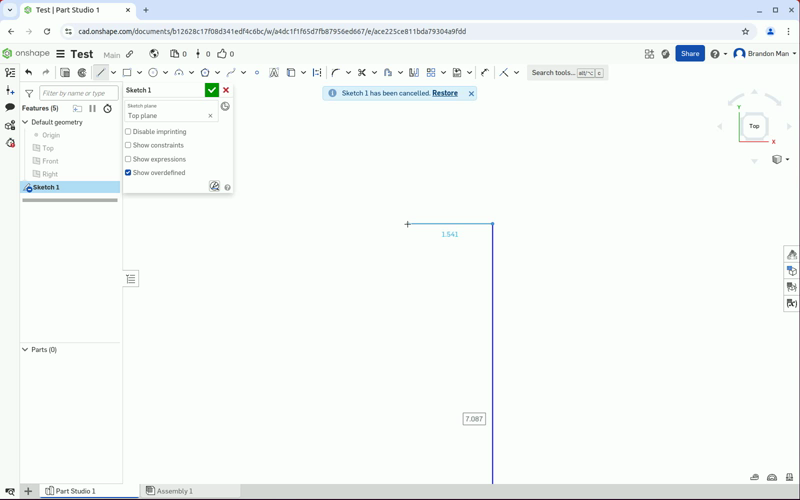
scroll(-6)
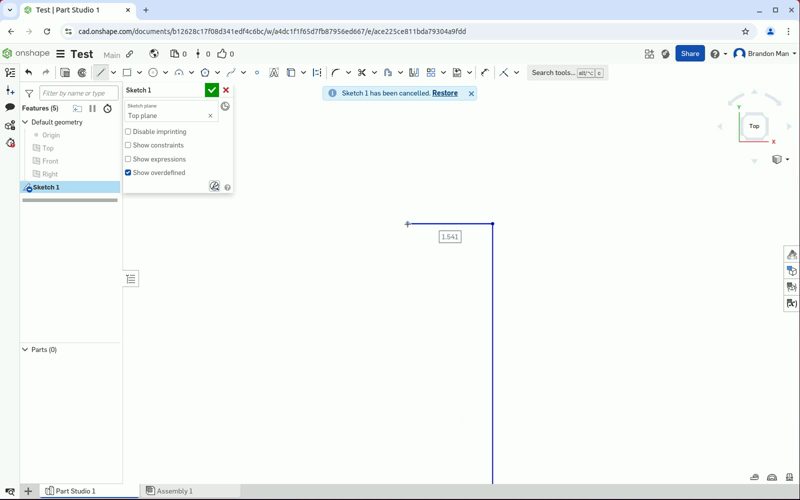
scroll(-6)
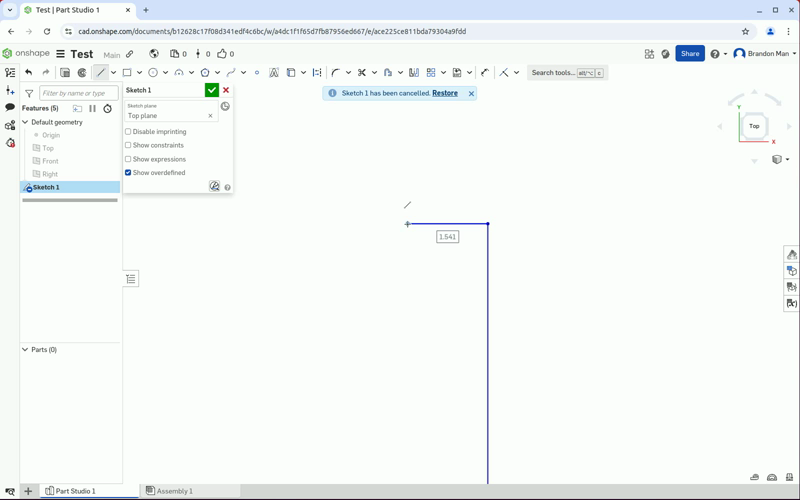
scroll(-6)
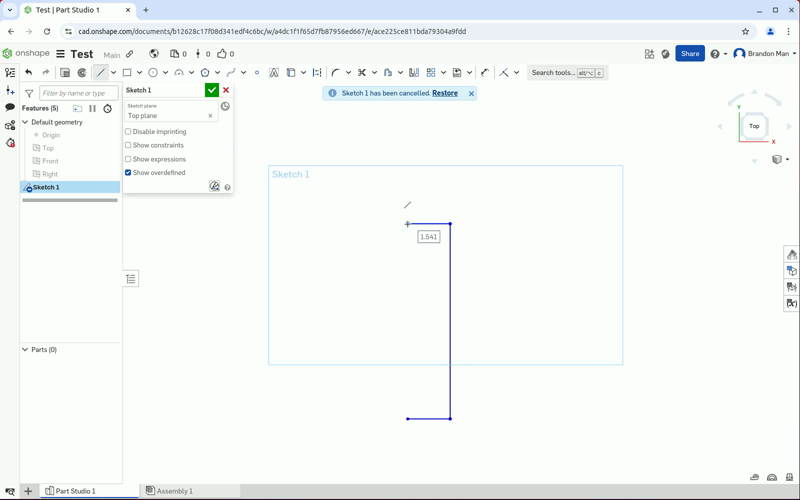
scroll(-6)
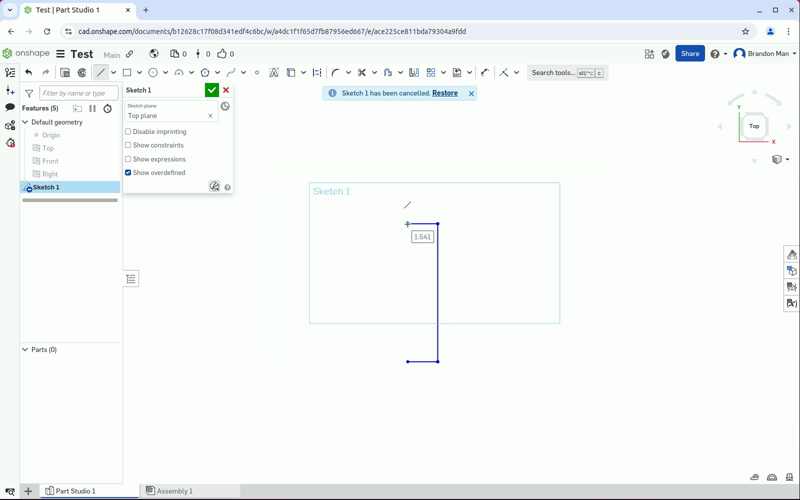
scroll(-6)
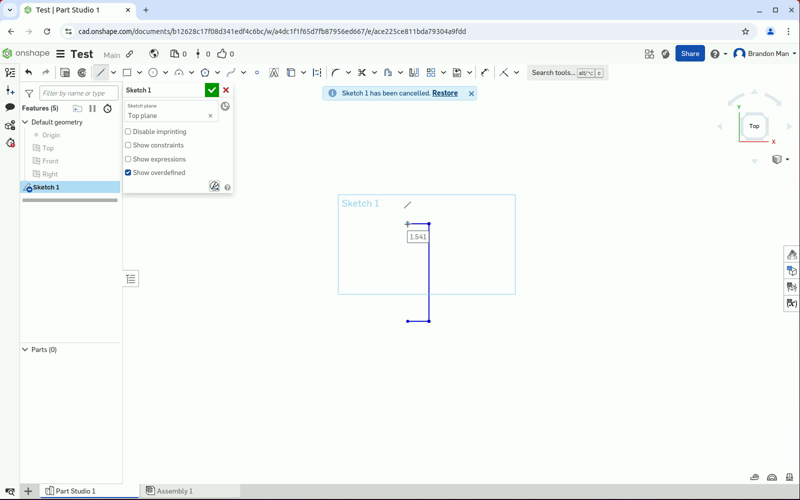
scroll(-6)
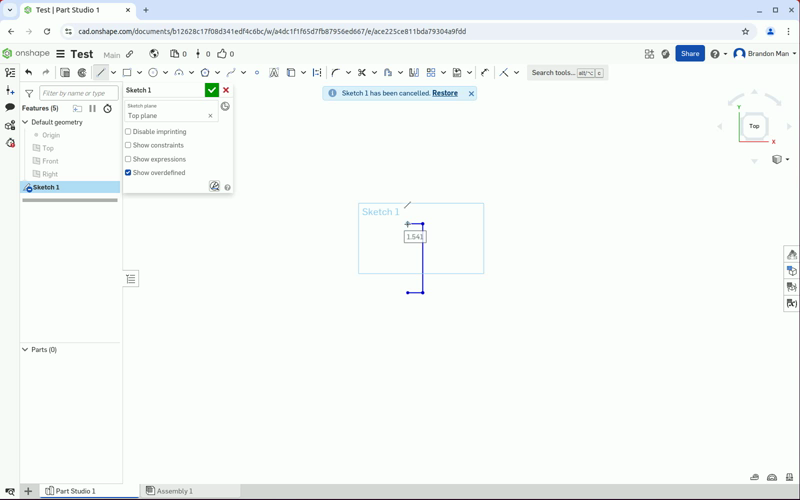
scroll(-6)
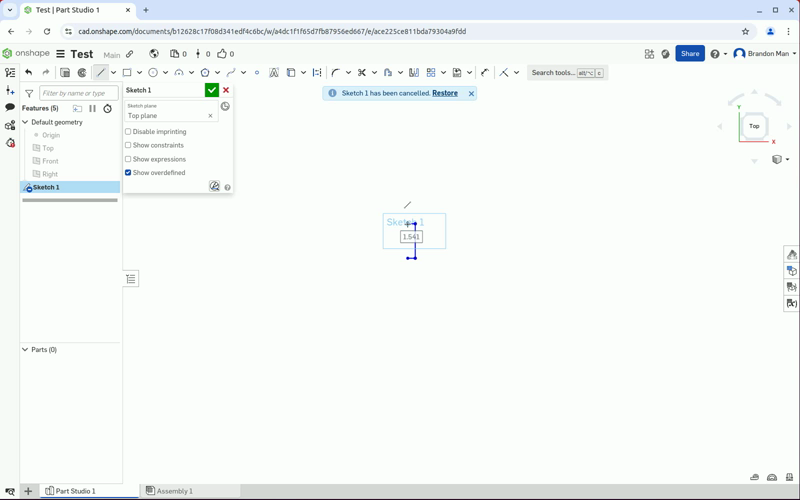
key_up(shift)
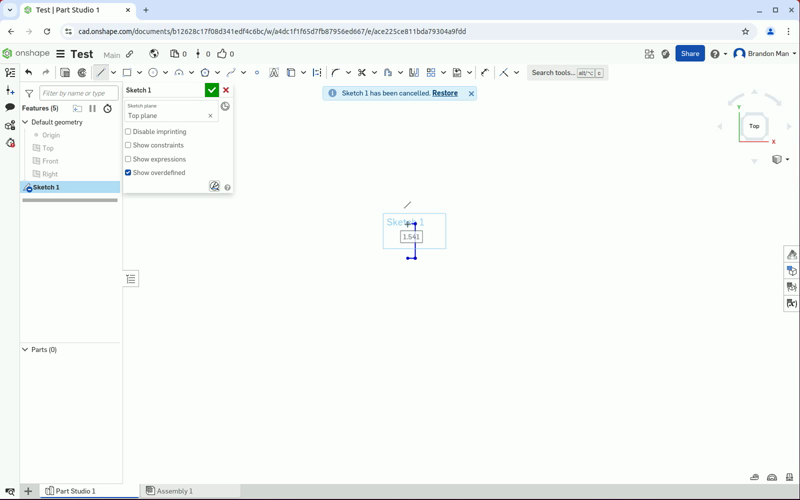
mouse_move(437, 223)
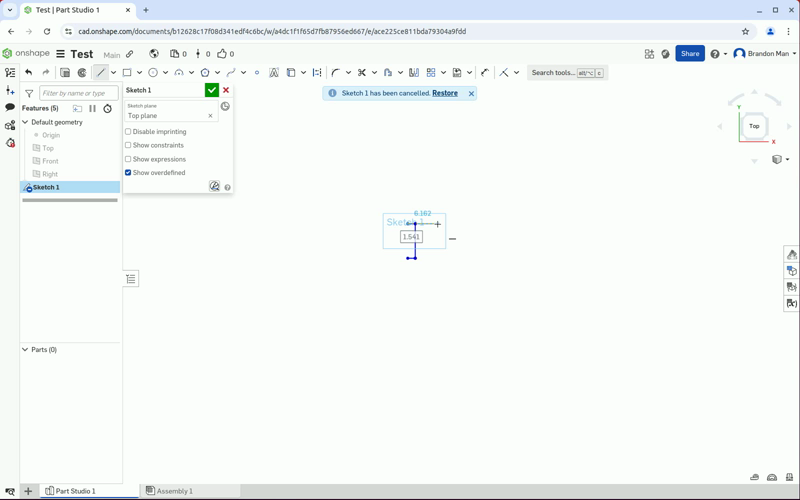
key_down(shift)
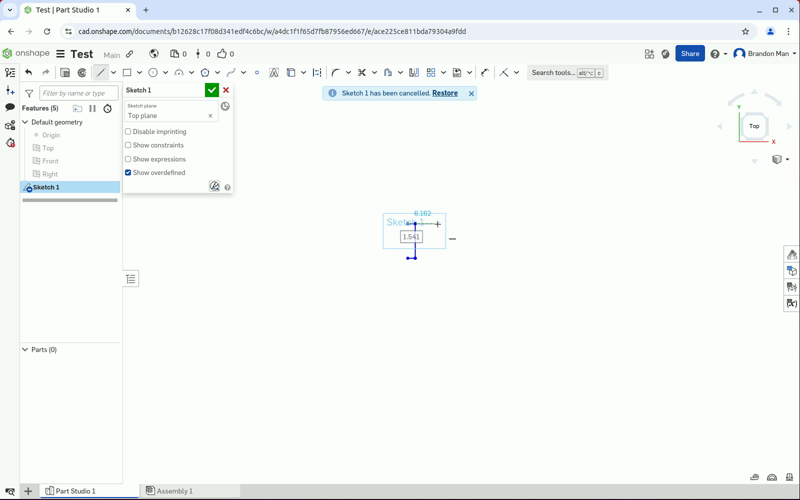
mouse_move(407, 258)
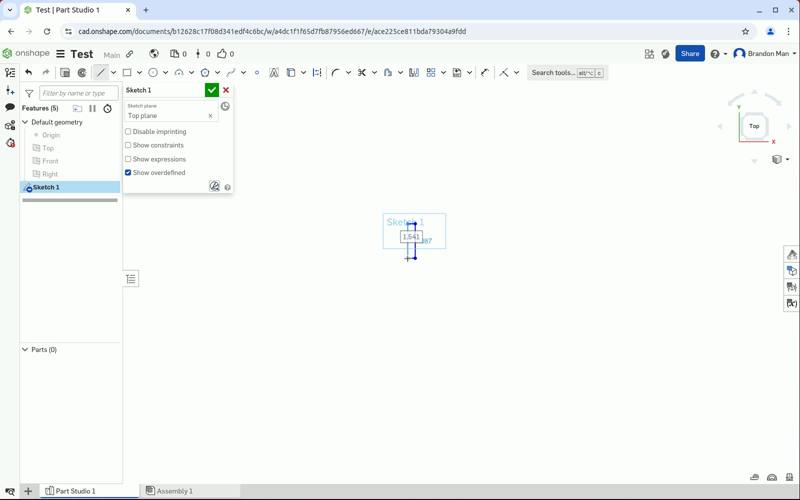
key_up(shift)
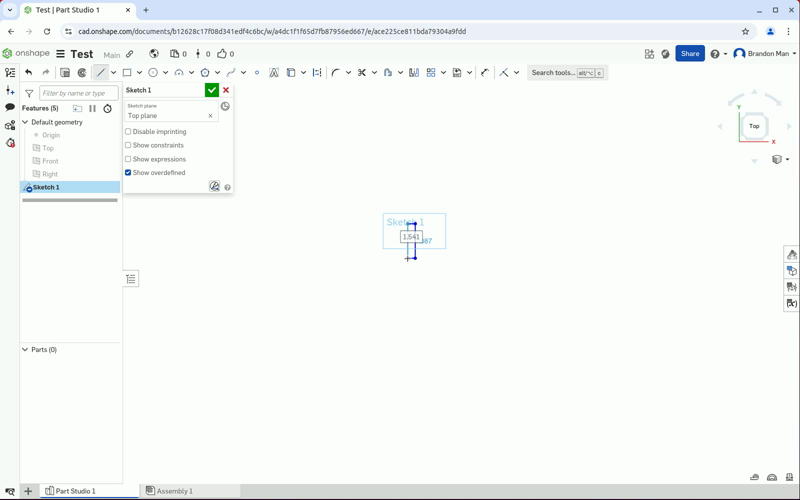
click(407, 258)
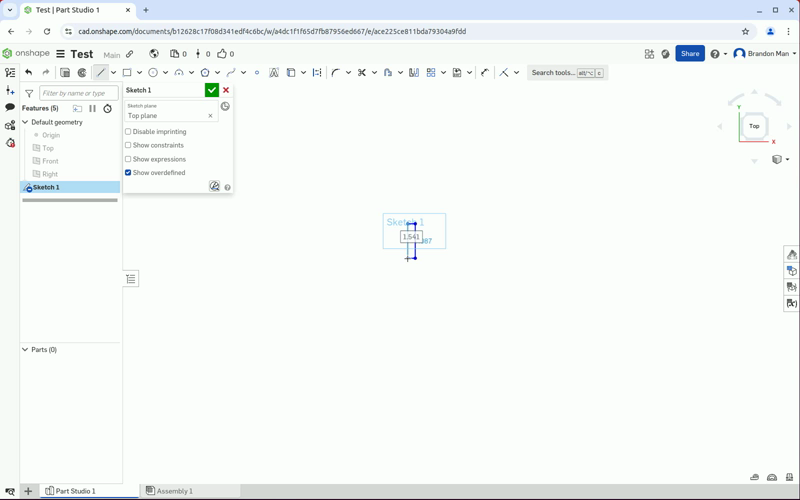
key(esc)
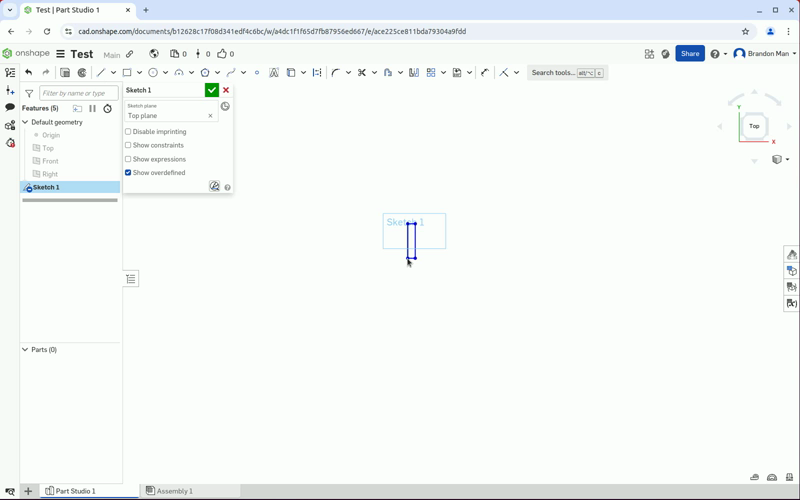
mouse_move(413, 250)
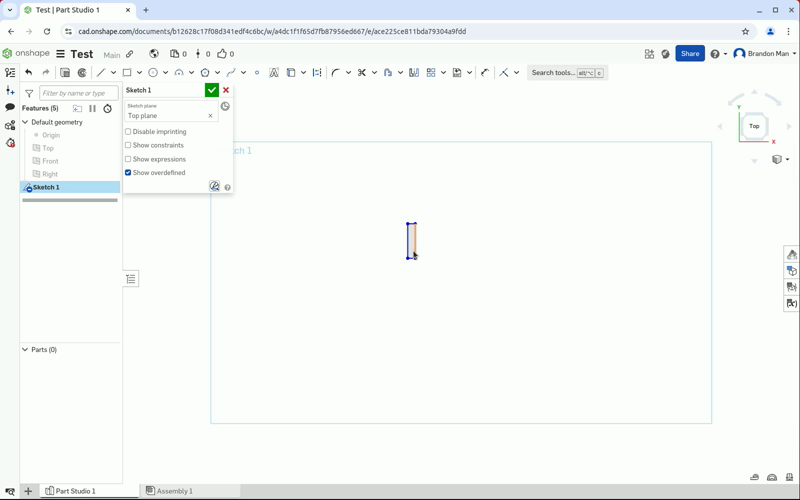
scroll(6)
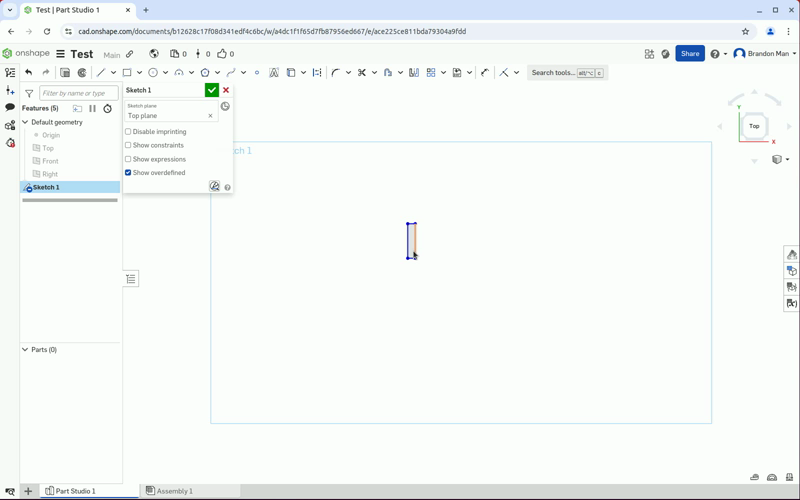
scroll(6)
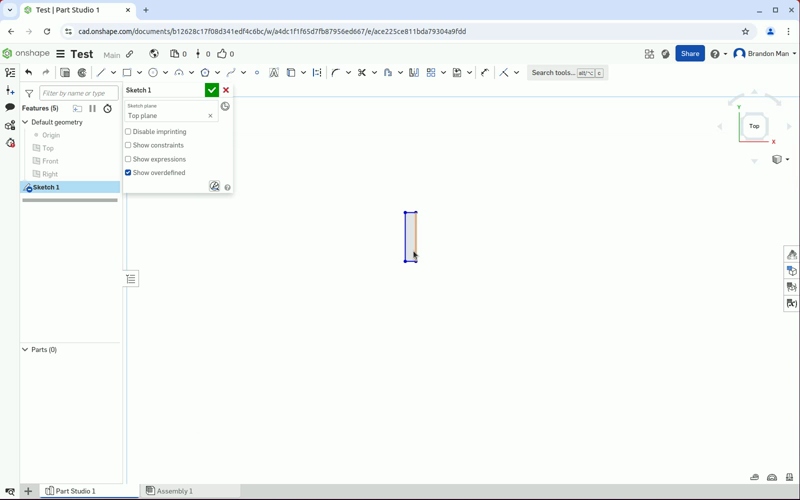
scroll(6)
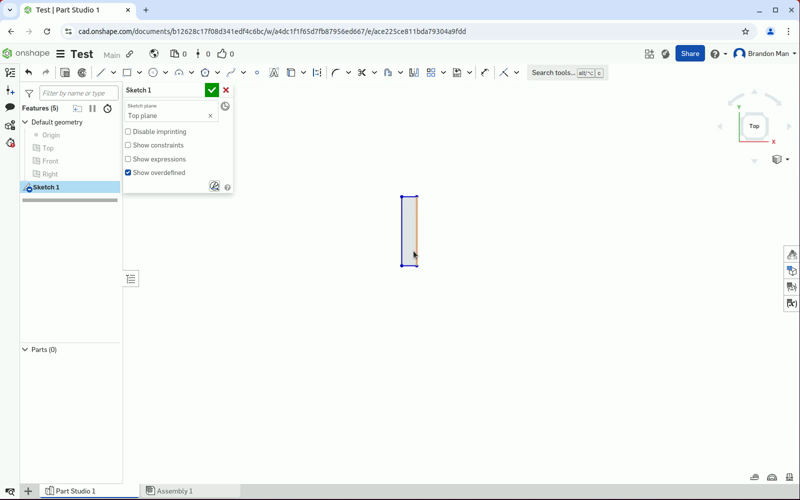
scroll(6)
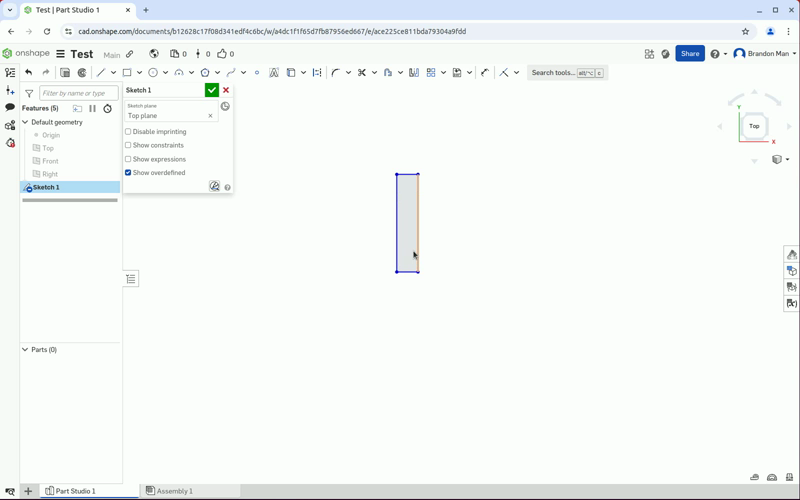
scroll(6)
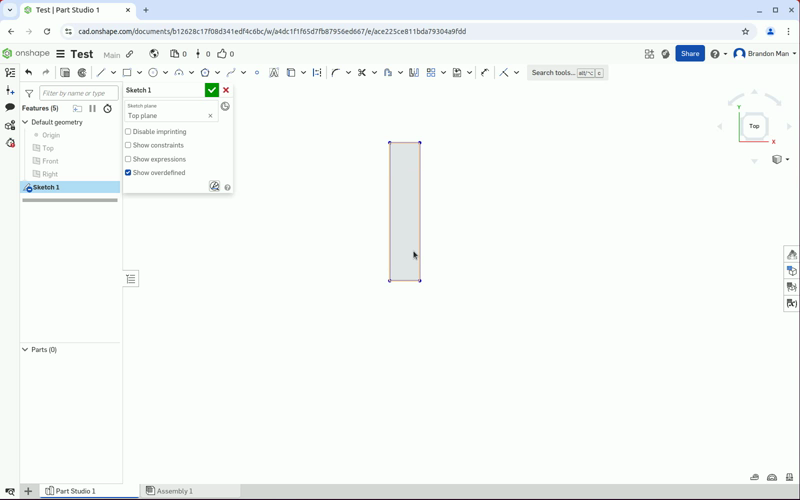
scroll(6)
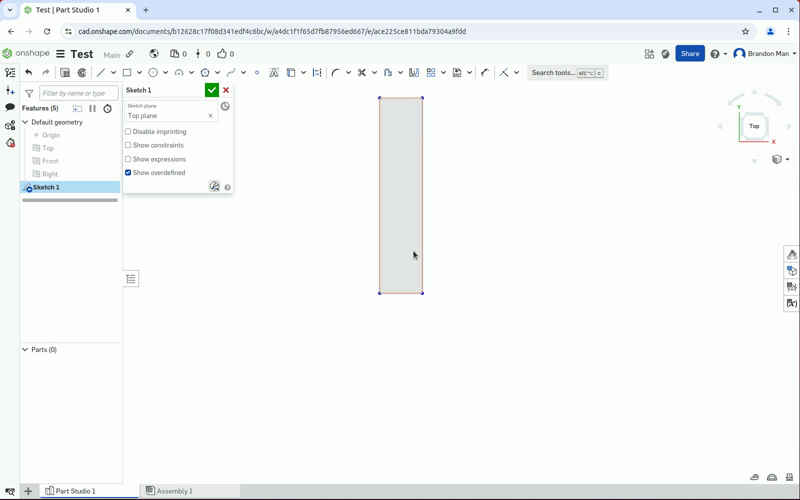
scroll(6)
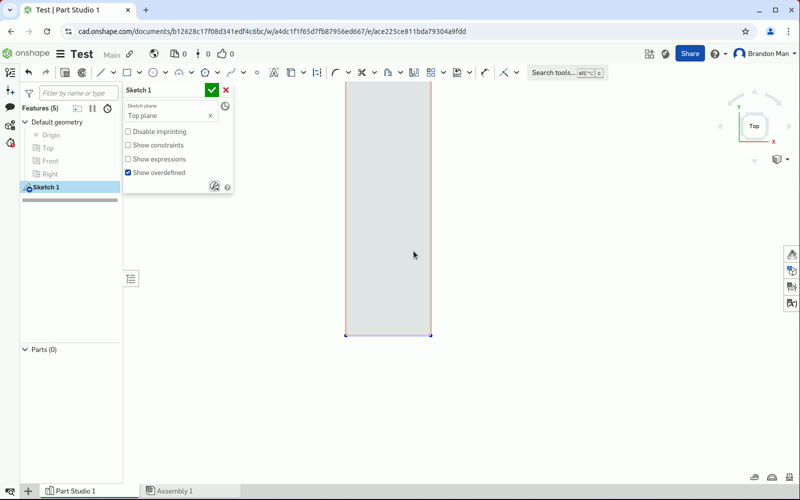
click(413, 250)
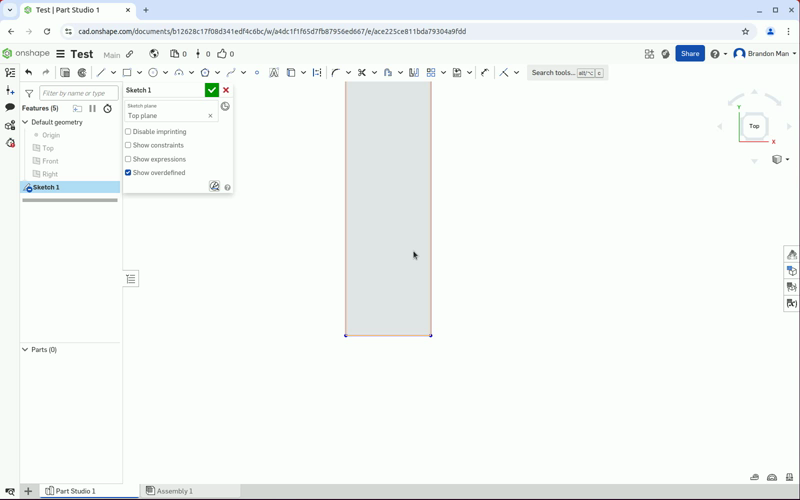
scroll(-6)
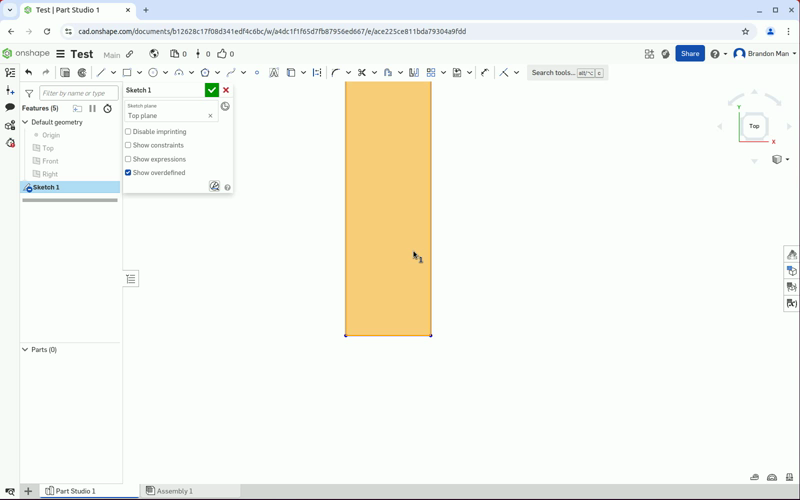
scroll(-6)
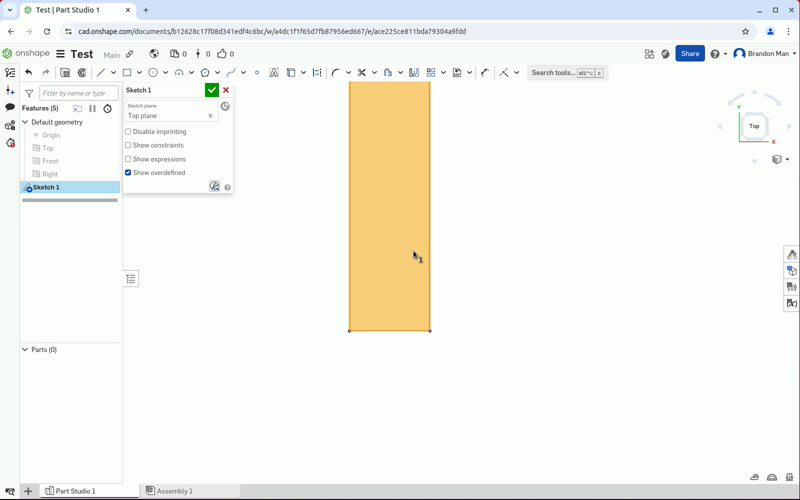
scroll(-6)
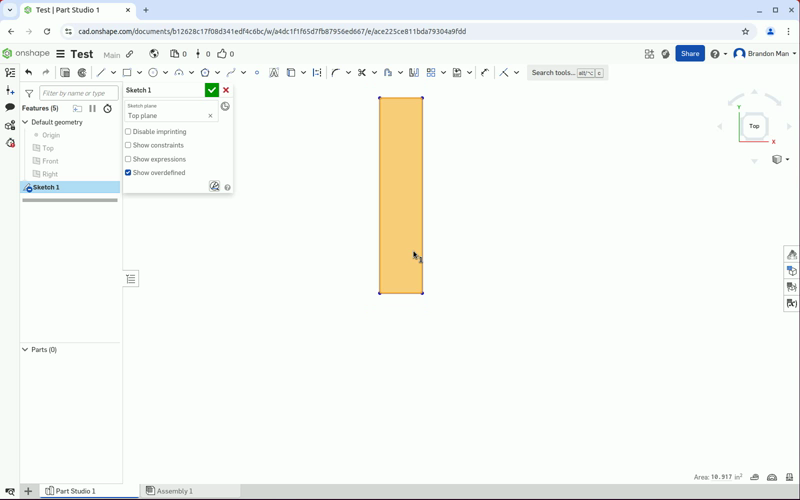
scroll(-6)
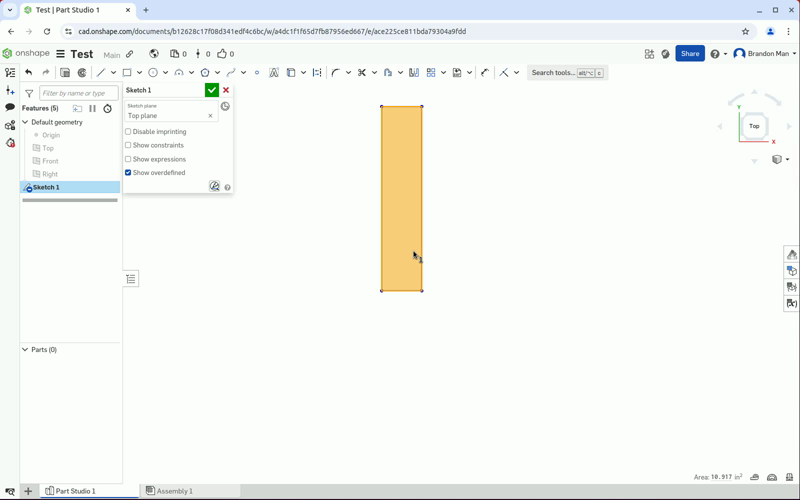
scroll(-6)
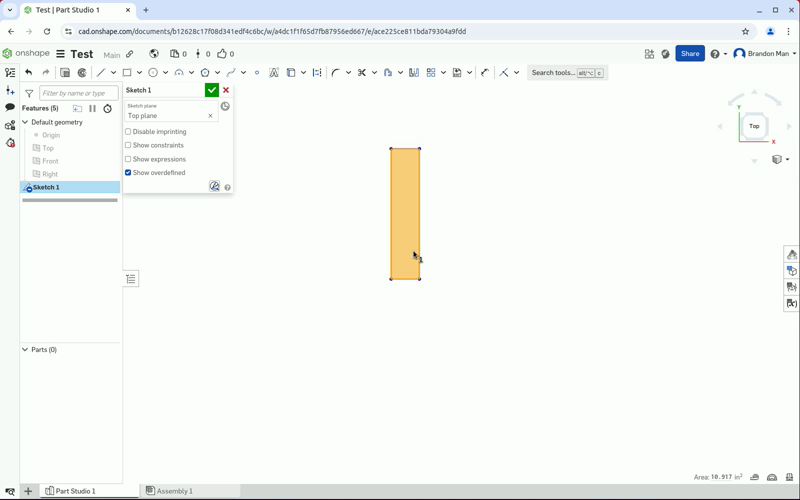
scroll(-6)
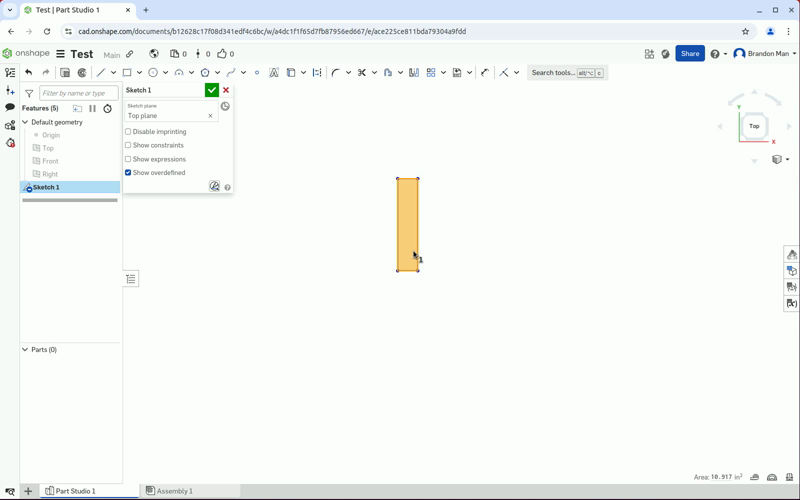
scroll(-6)
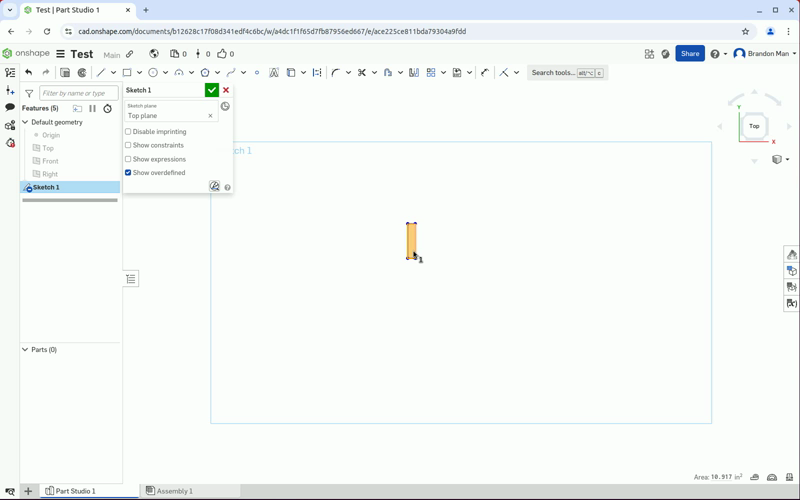
mouse_move(73, 352)
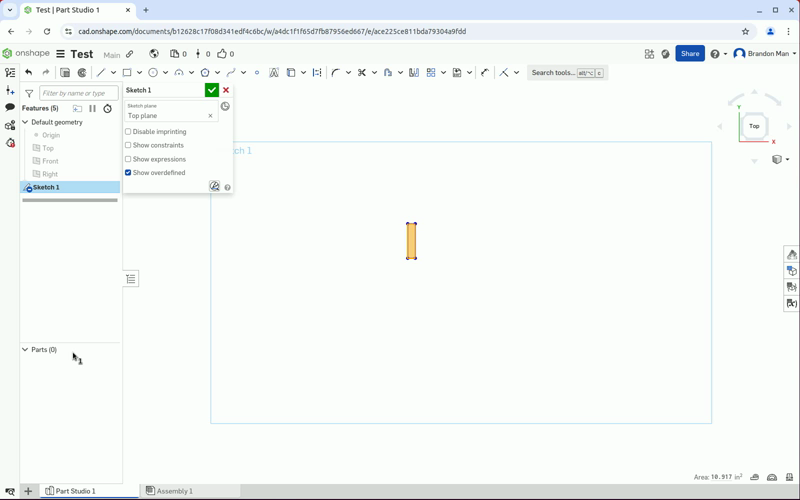
key(shift+y)
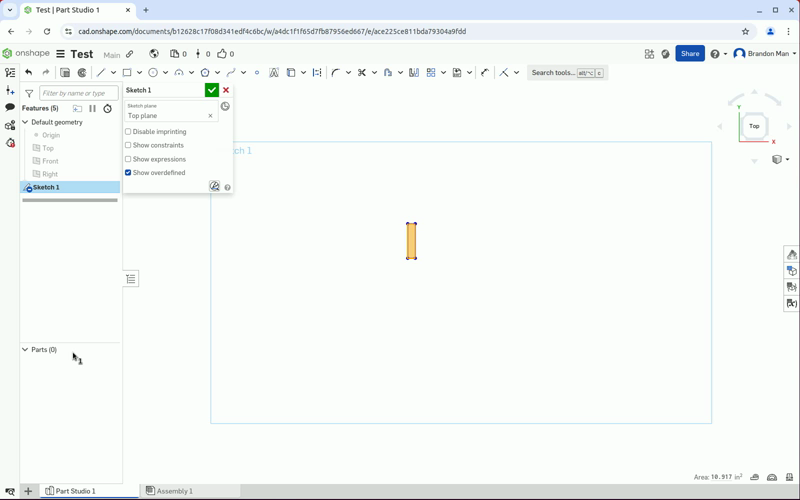
key(shift+e)
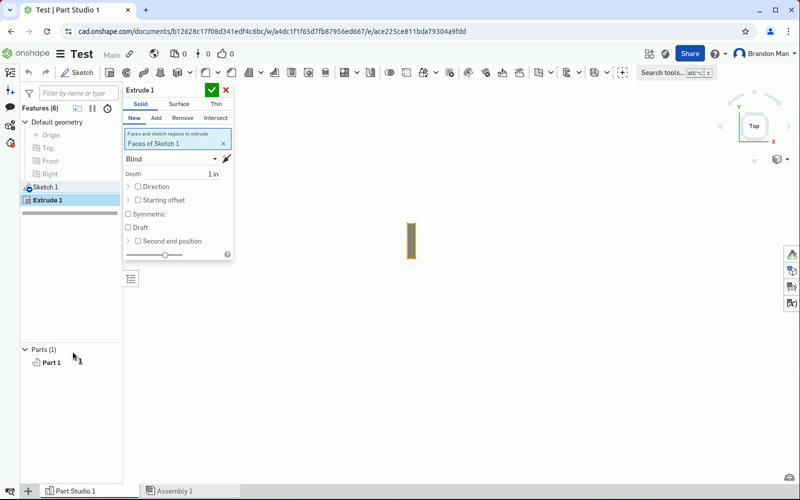
mouse_move(143, 106)
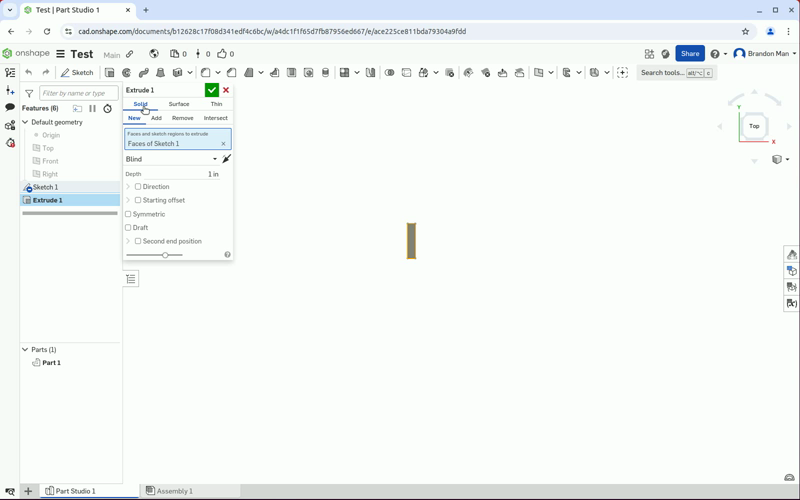
click(143, 106)
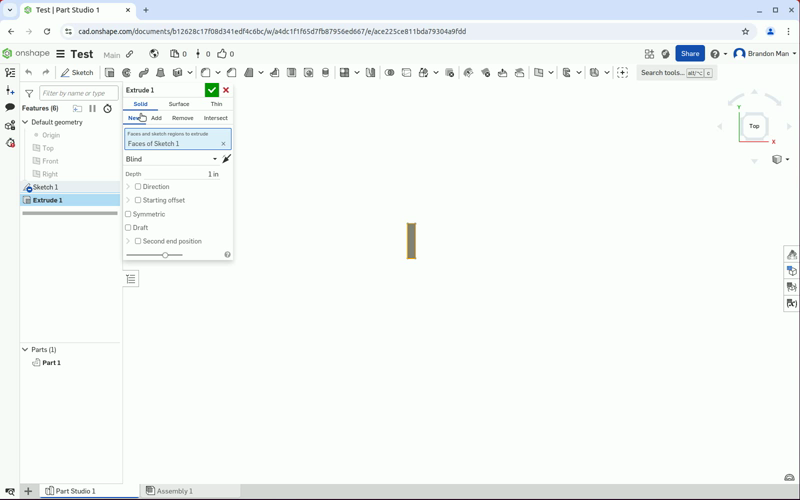
mouse_move(137, 120)
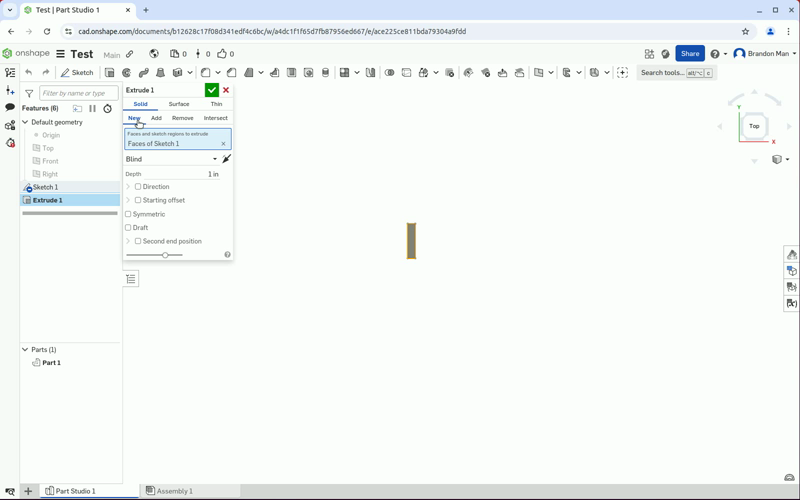
click(137, 120)
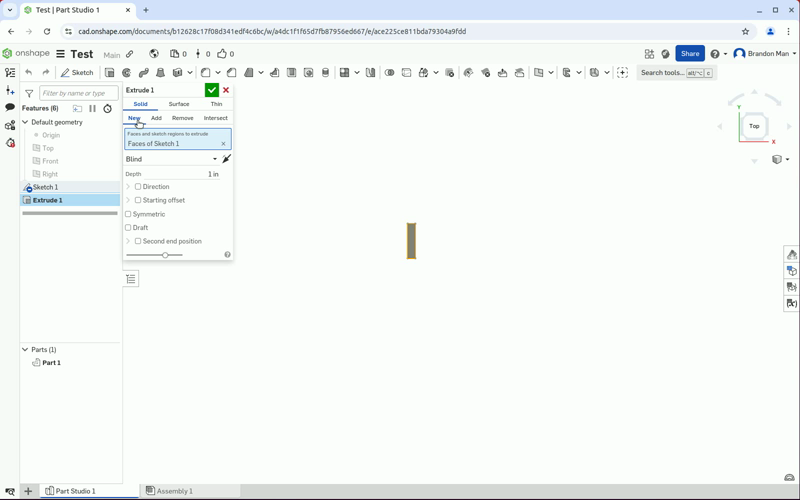
key(tab, 4)
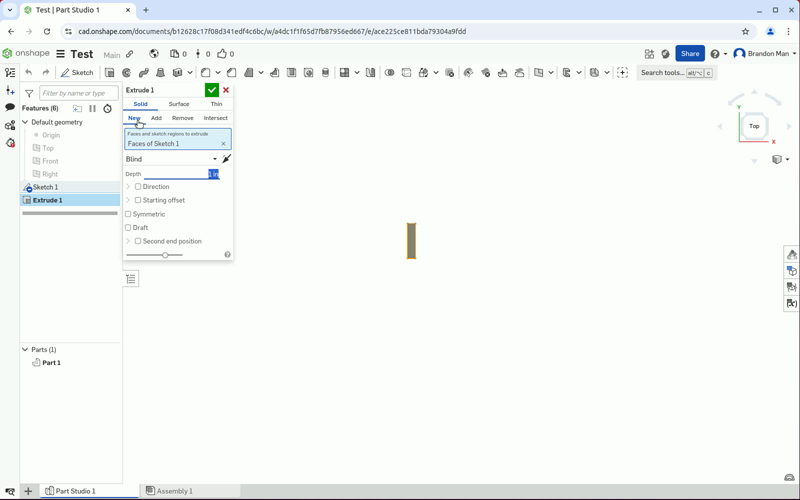
text(5.536)
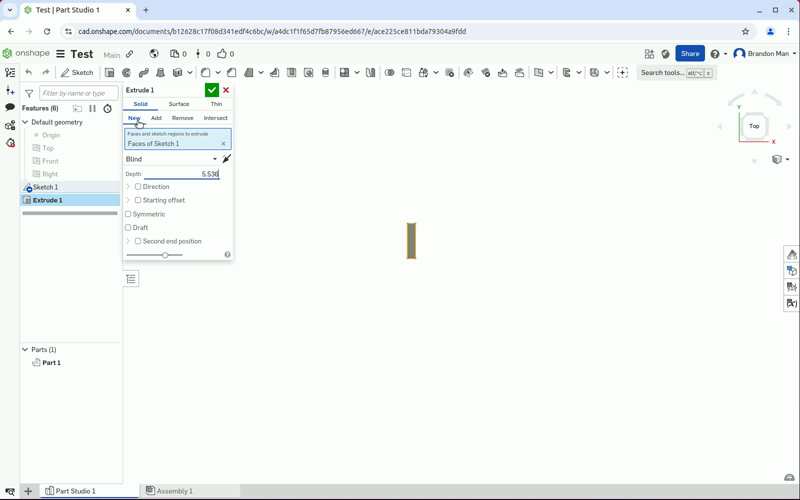
key(enter)
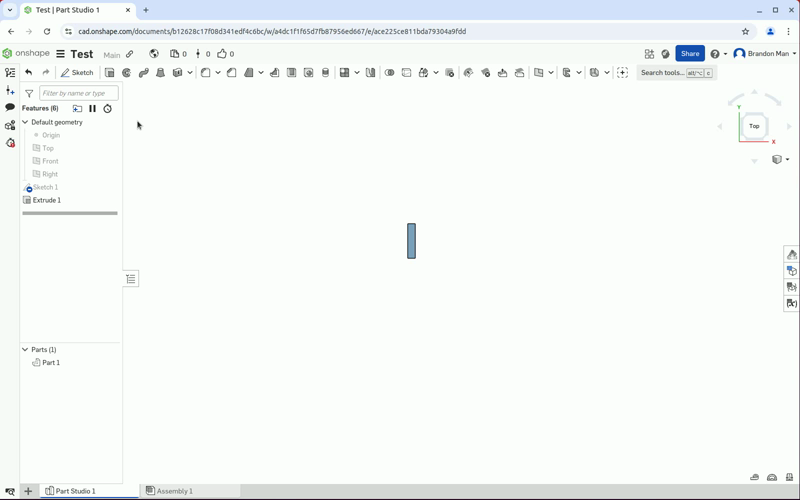
key(shift+h)
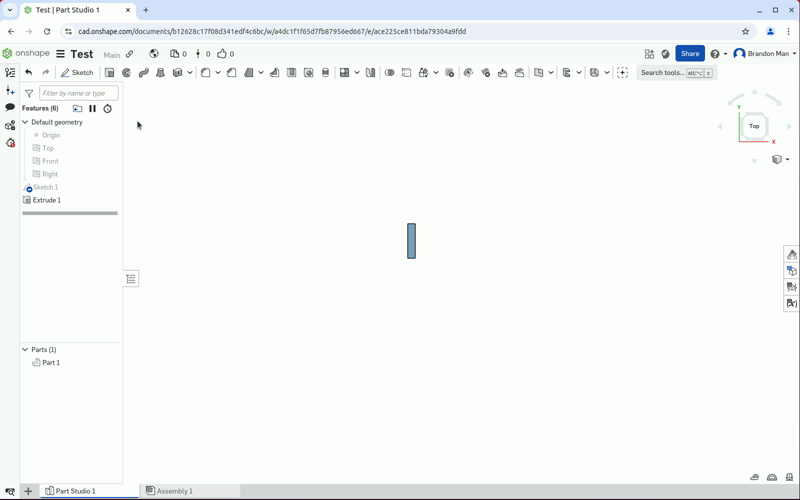
key(shift+h)
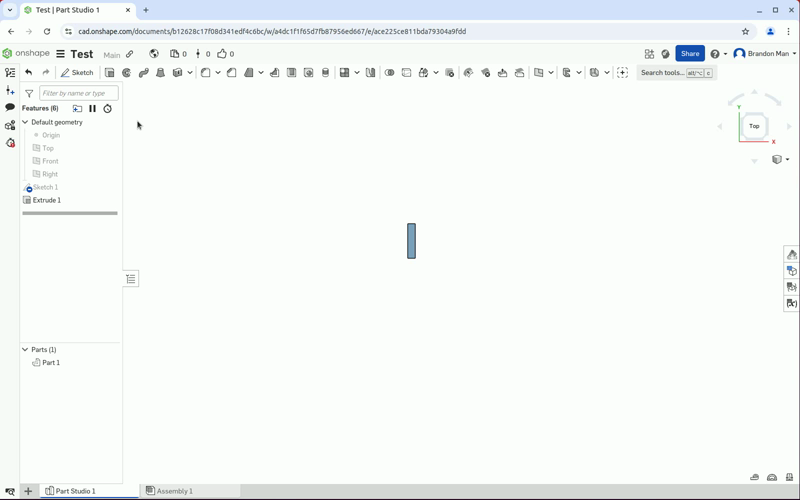
mouse_move(73, 189)
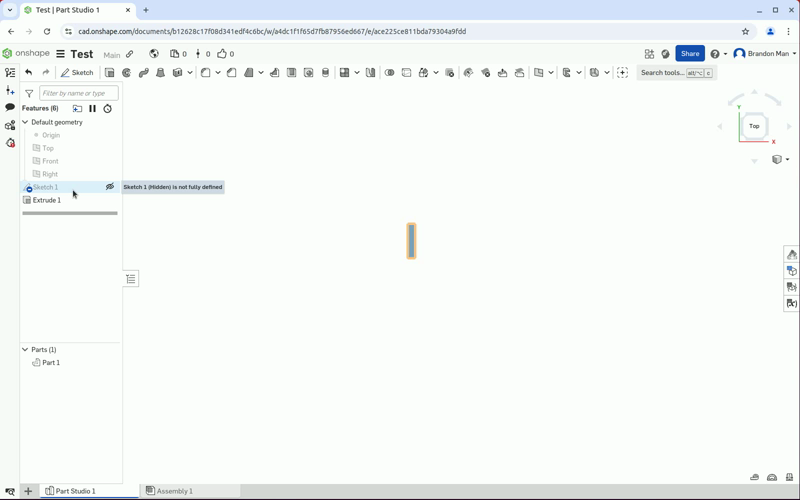
click(73, 189)
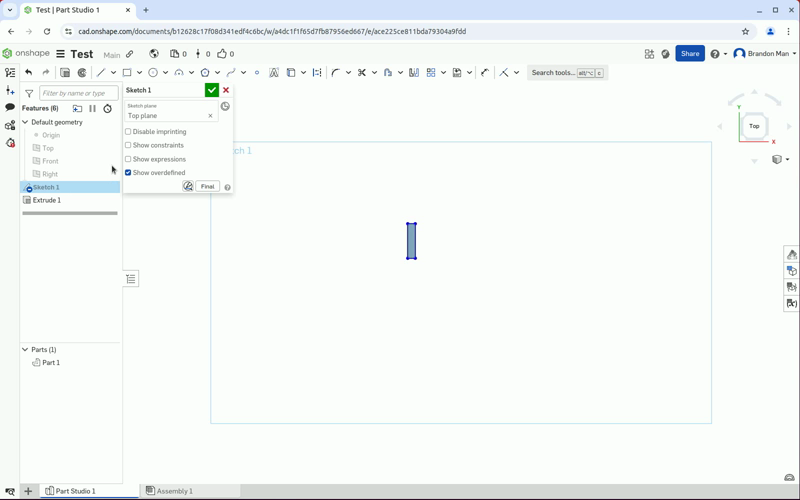
mouse_move(229, 92)
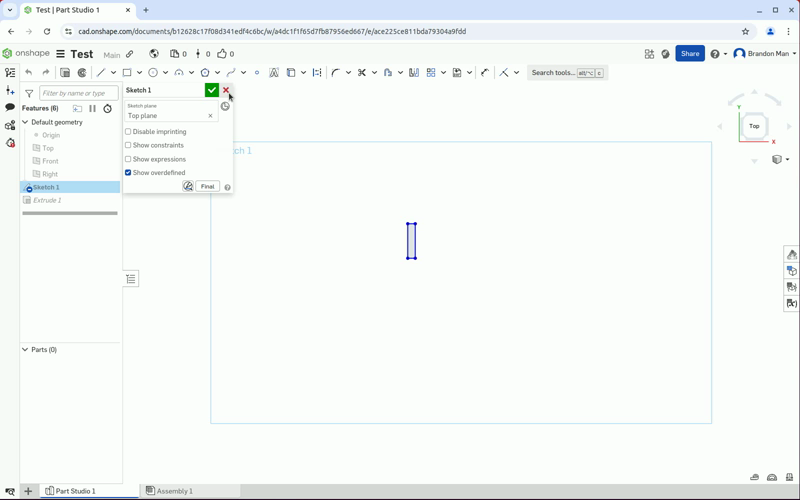
click(229, 92)
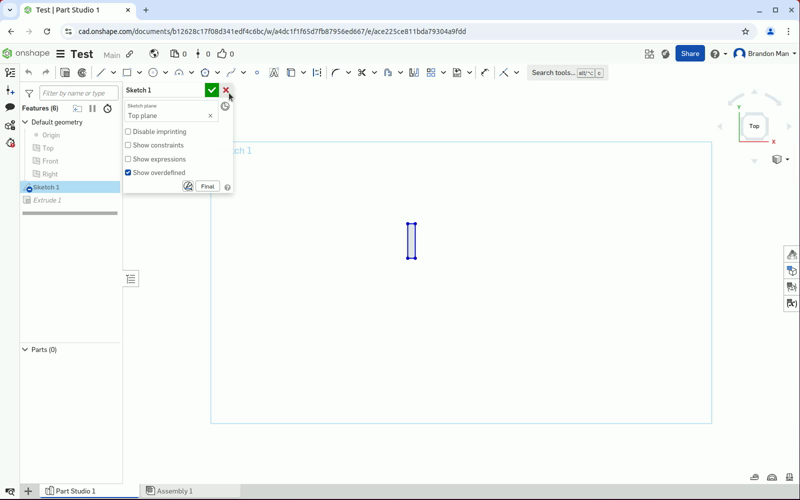
key(shift+s)
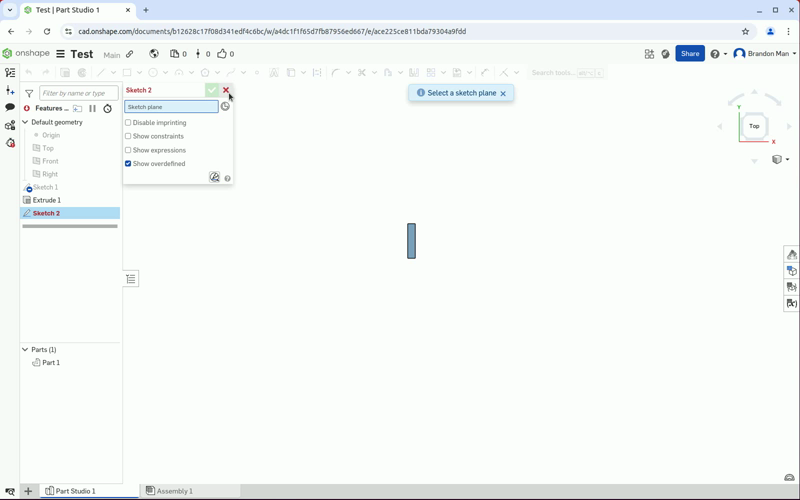
mouse_move(73, 150)
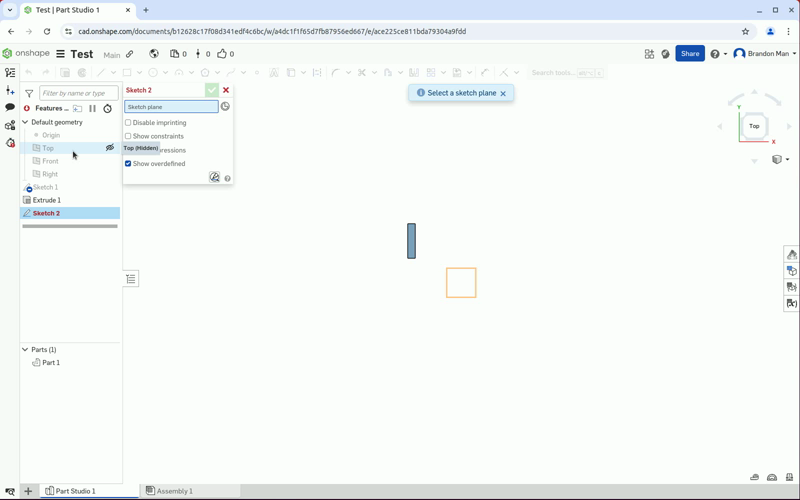
click(73, 150)
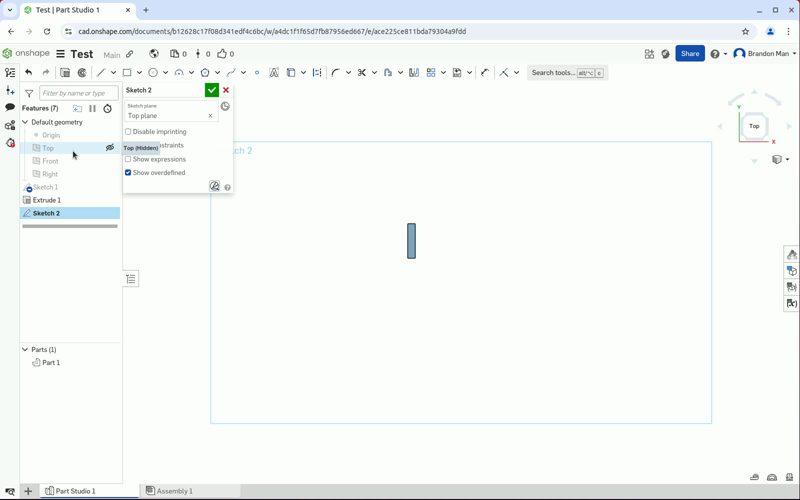
mouse_move(73, 352)
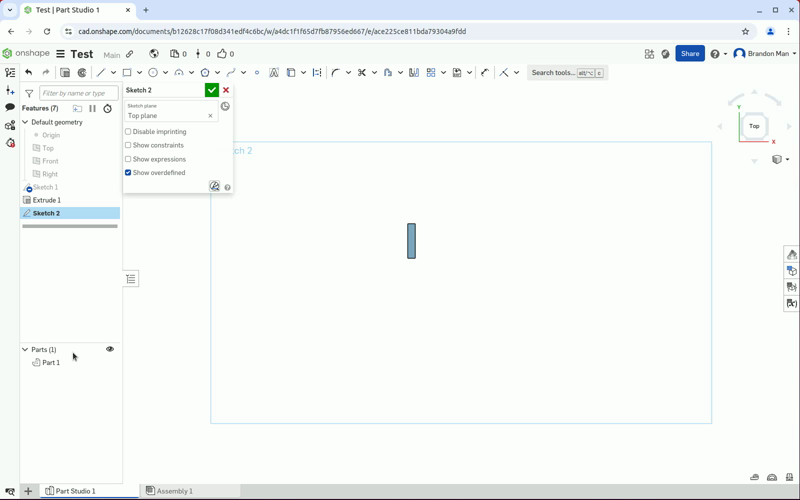
key(y)
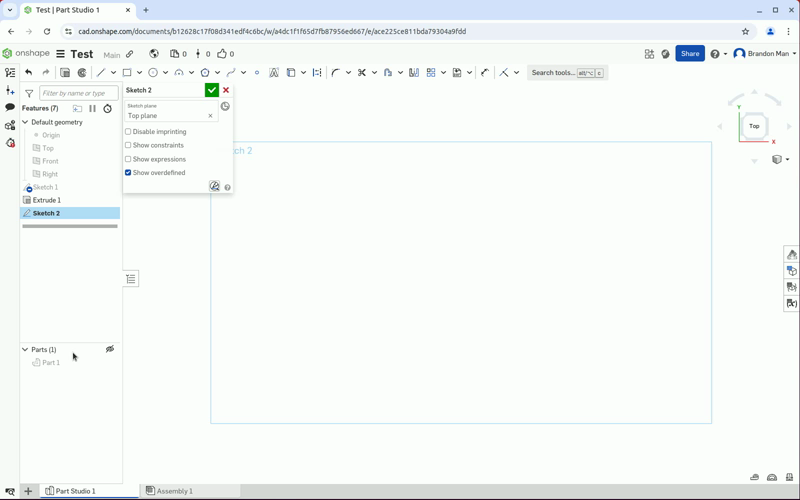
key(l)
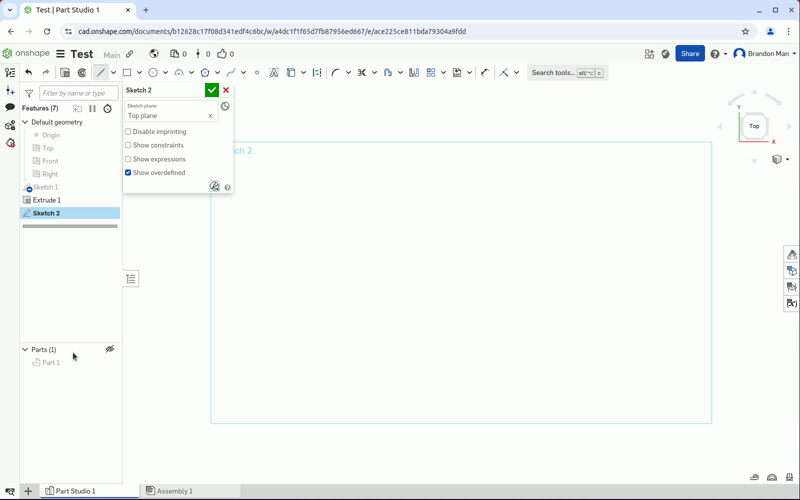
key_down(shift)
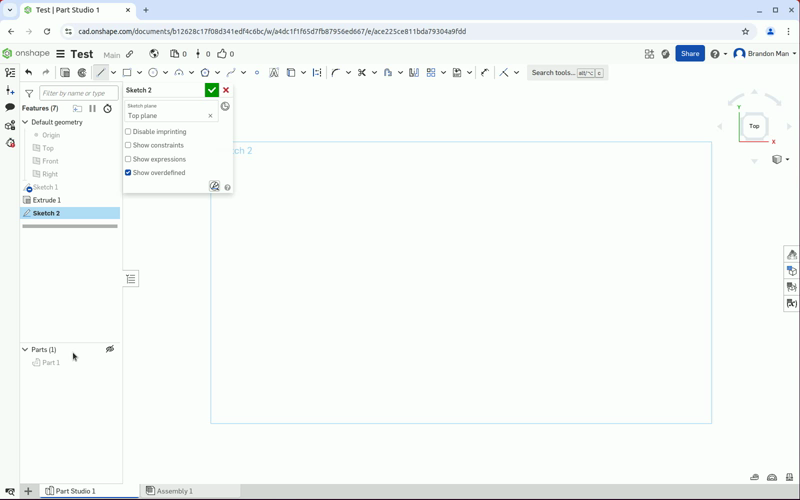
mouse_move(506, 258)
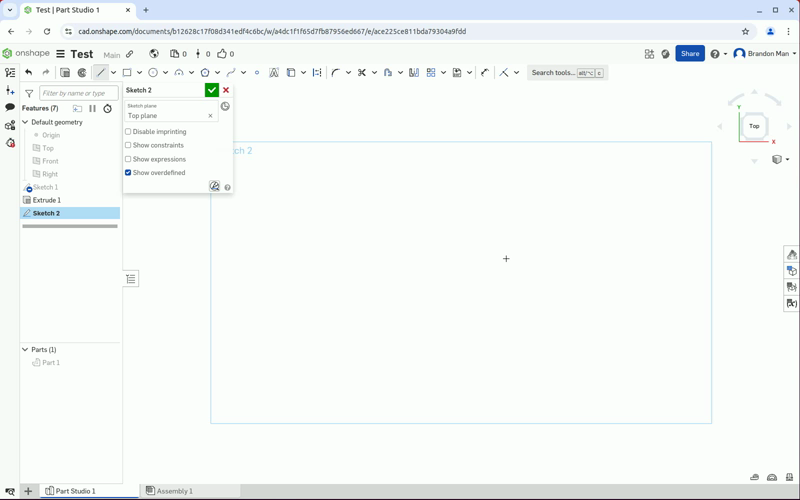
click(506, 258)
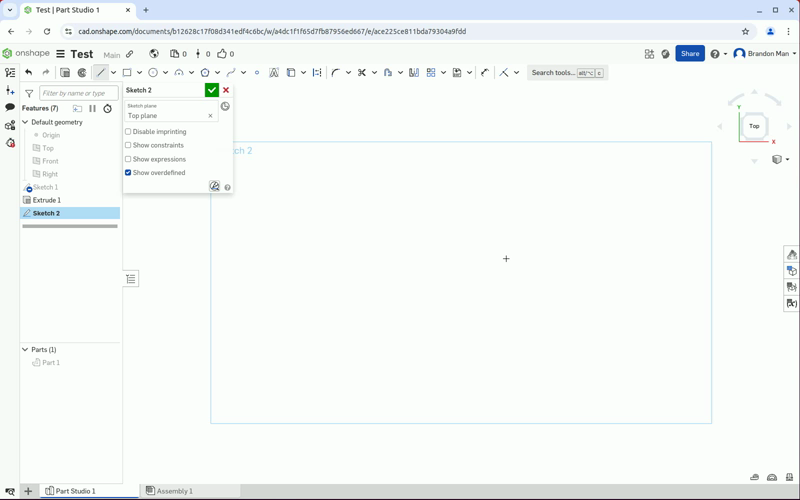
key_up(shift)
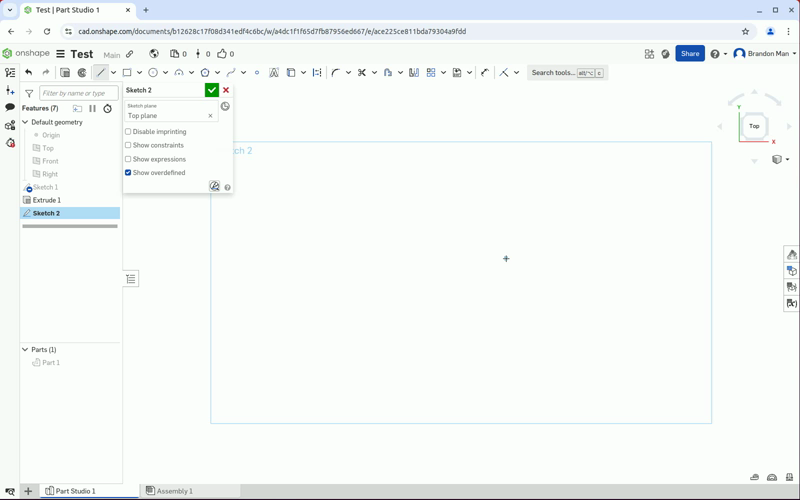
key_down(shift)
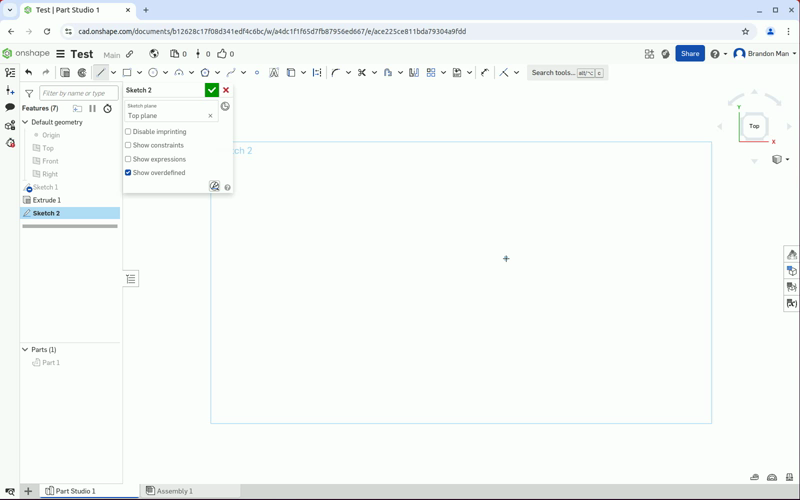
mouse_move(536, 258)
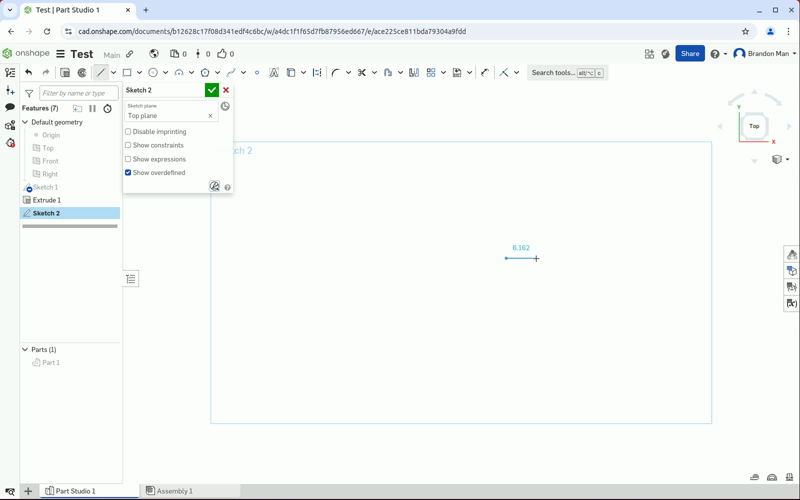
mouse_move(513, 258)
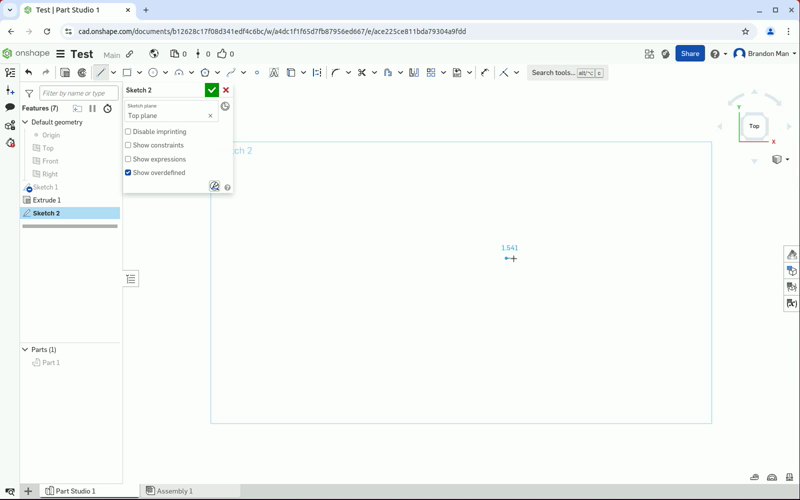
click(513, 258)
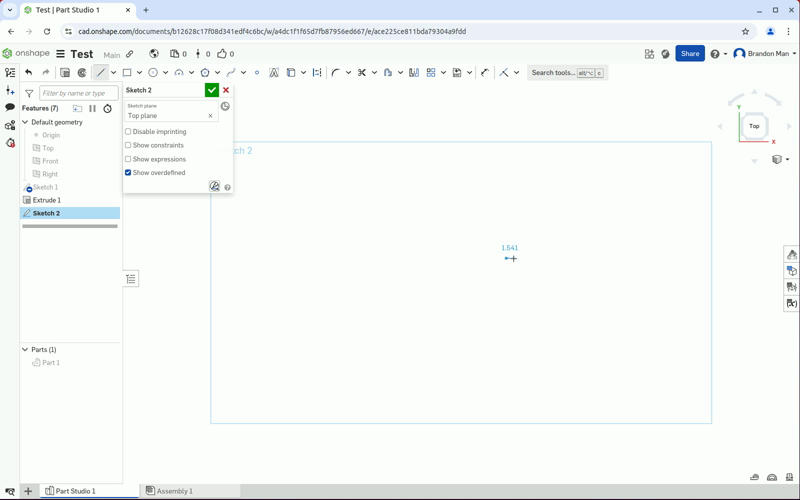
key_up(shift)
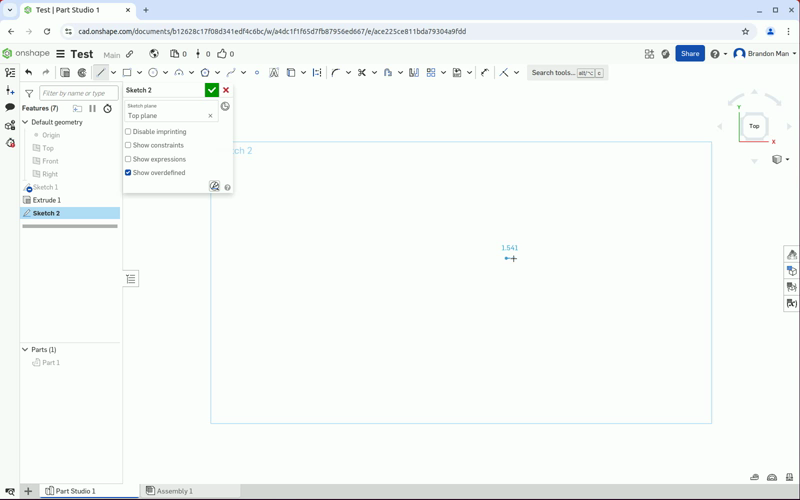
key_down(shift)
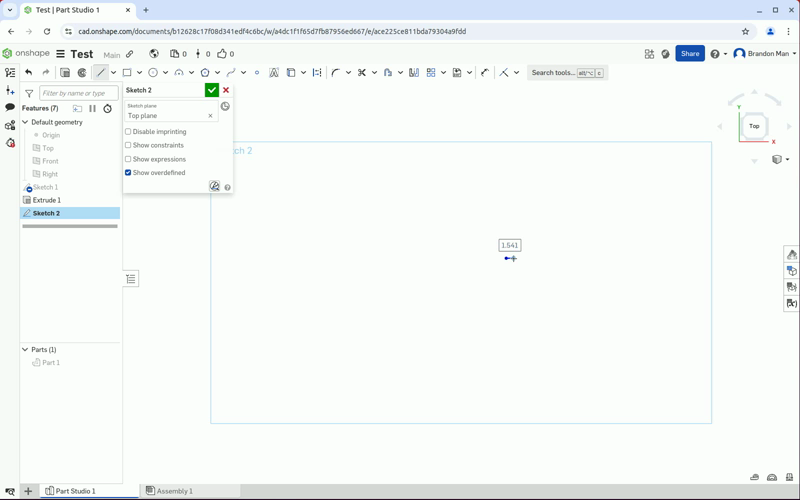
mouse_move(543, 258)
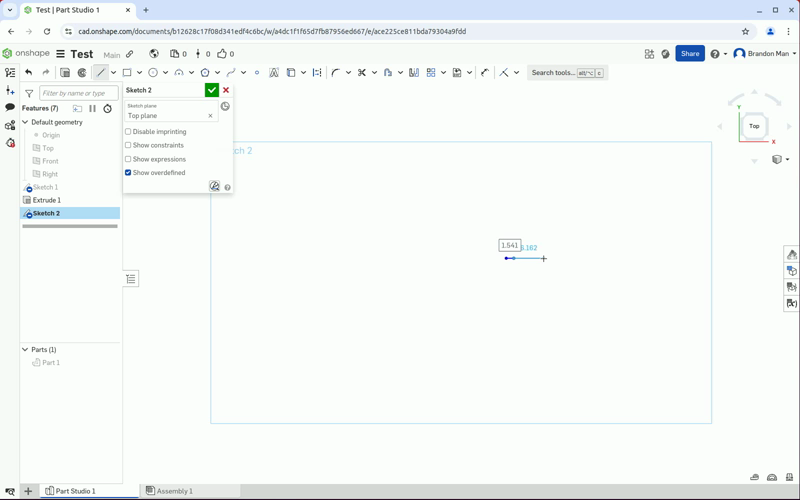
mouse_move(513, 223)
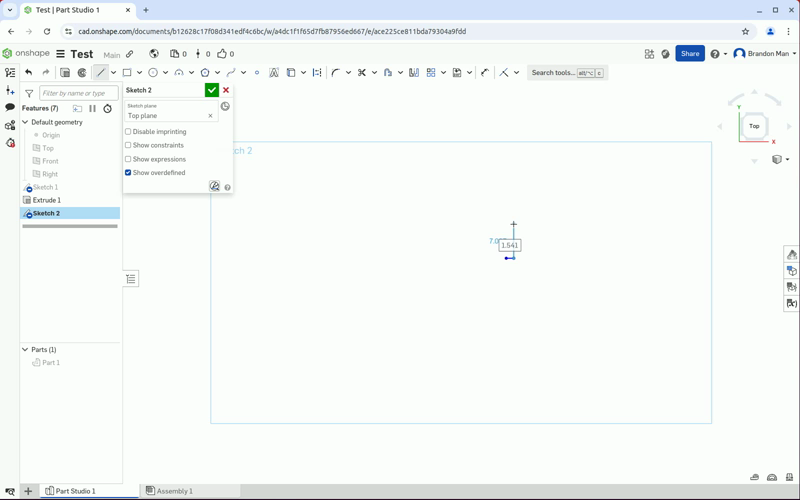
click(513, 223)
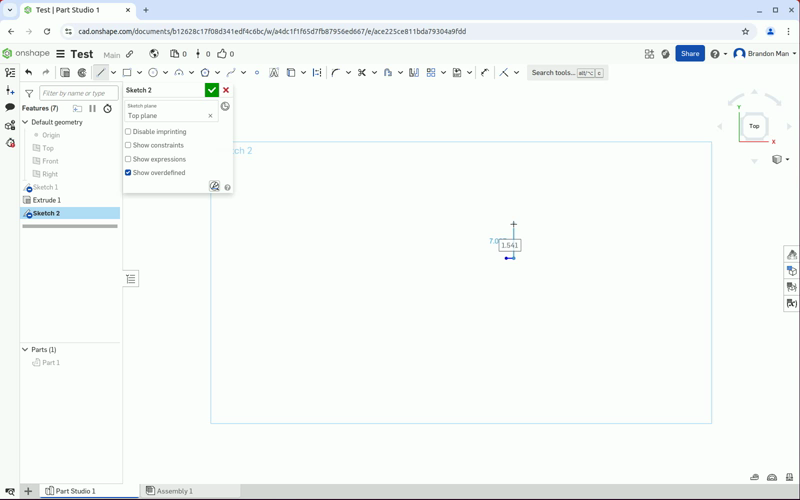
key_up(shift)
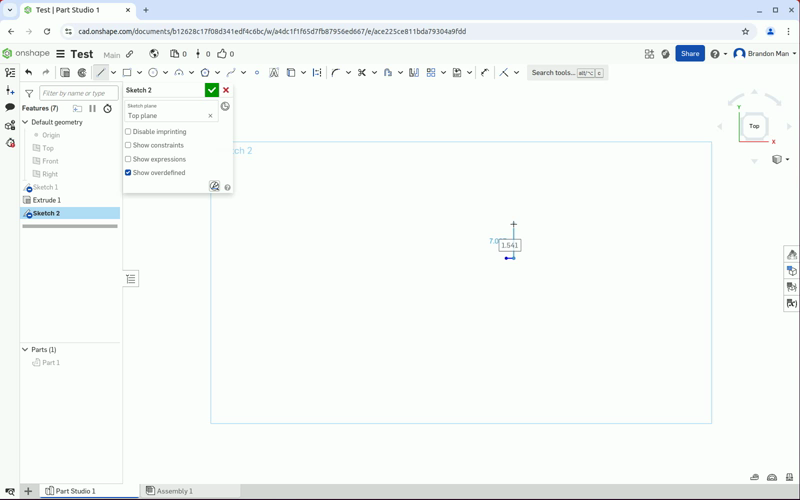
key_down(shift)
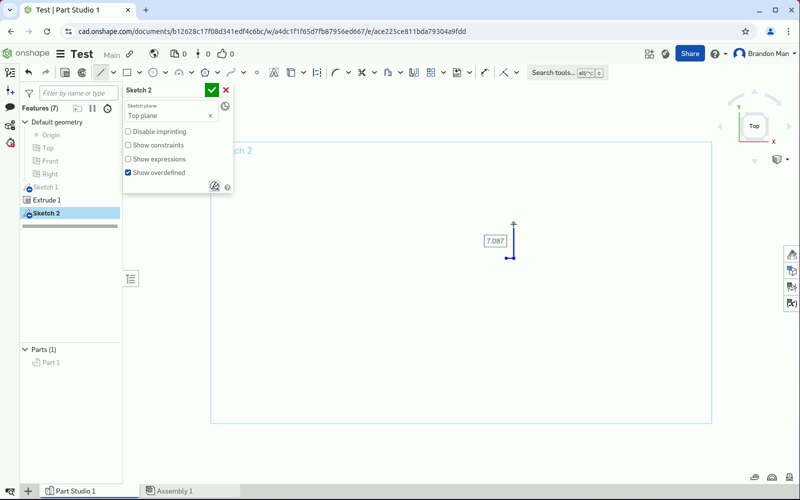
mouse_move(543, 223)
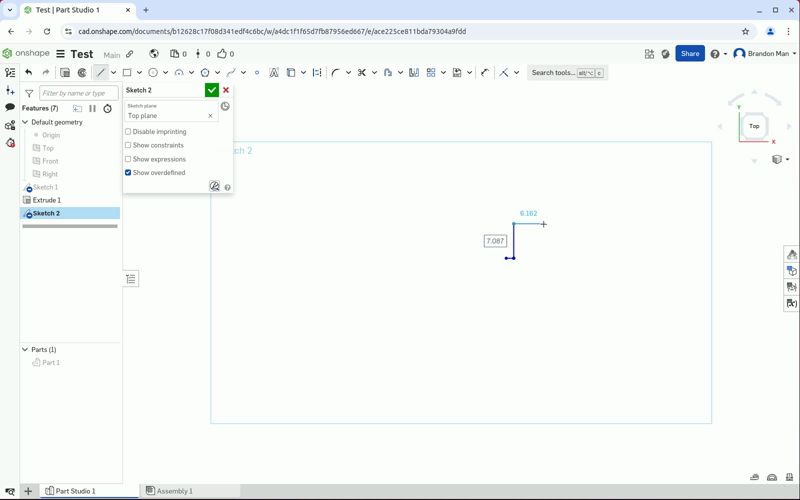
mouse_move(506, 223)
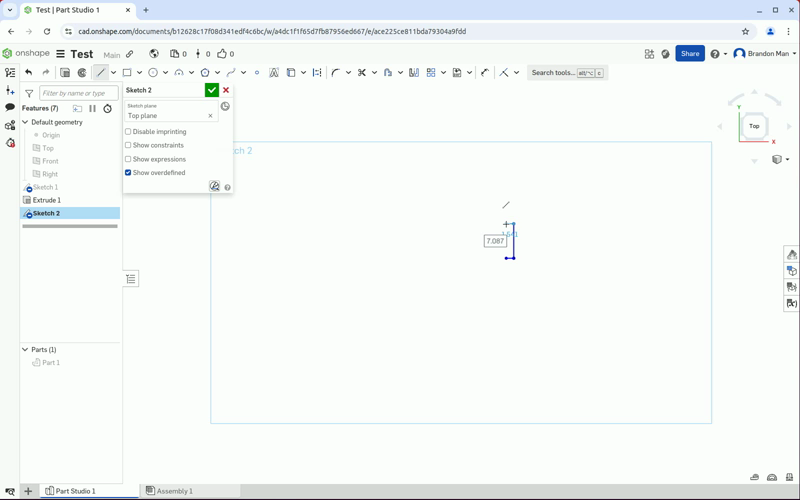
click(506, 223)
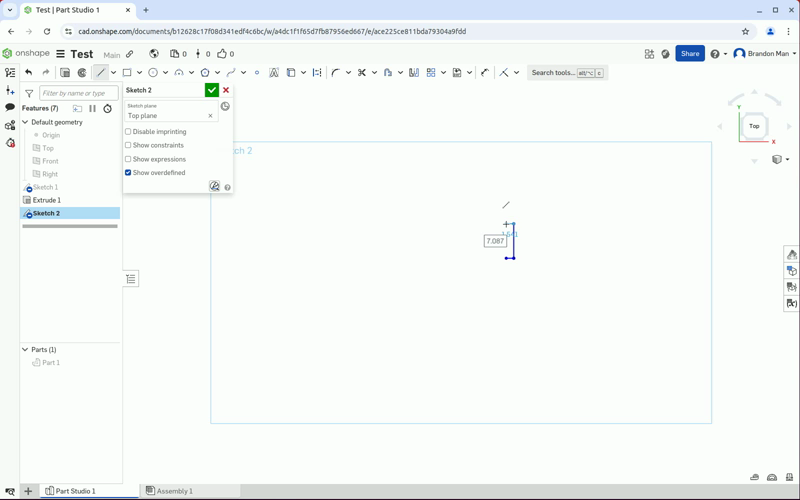
key_up(shift)
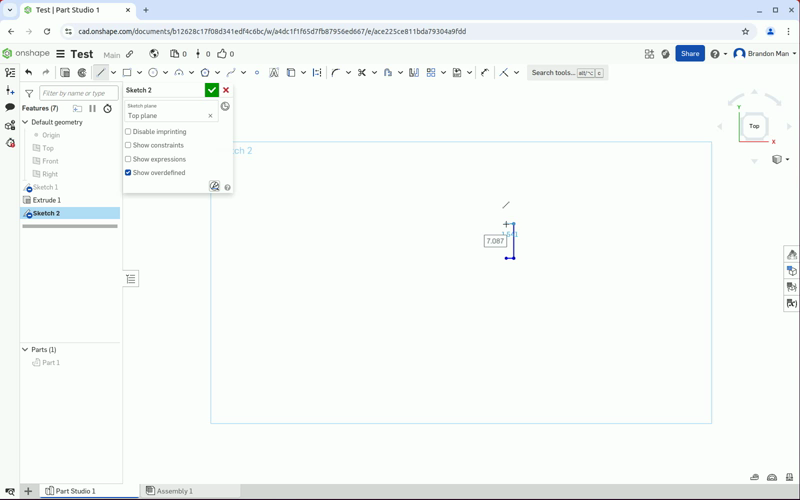
mouse_move(536, 223)
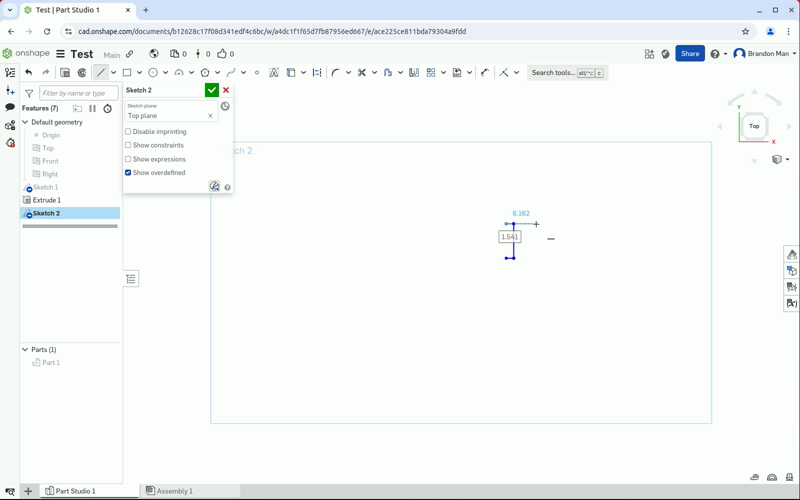
key_down(shift)
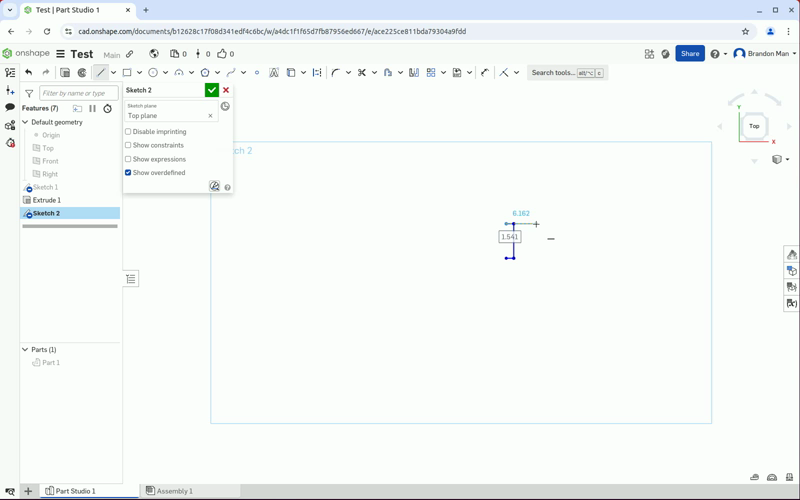
mouse_move(506, 258)
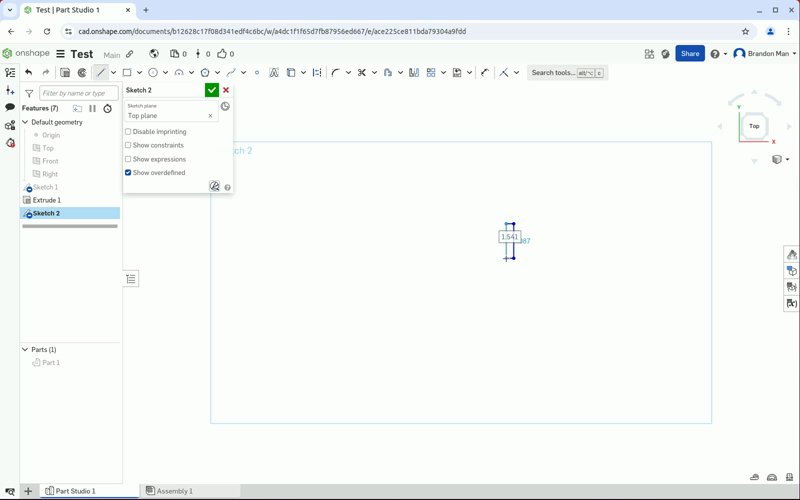
key_up(shift)
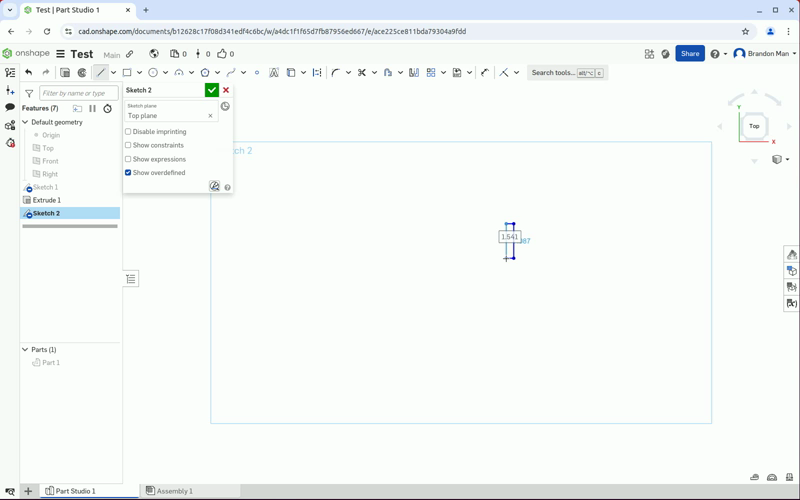
click(506, 258)
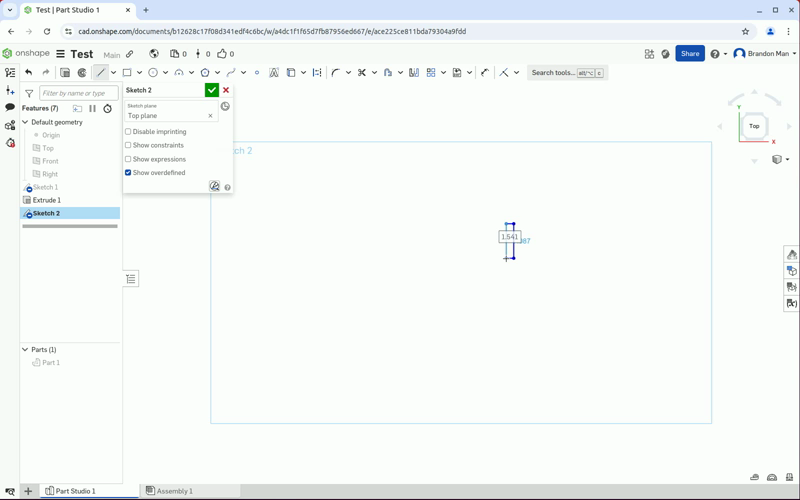
key(esc)
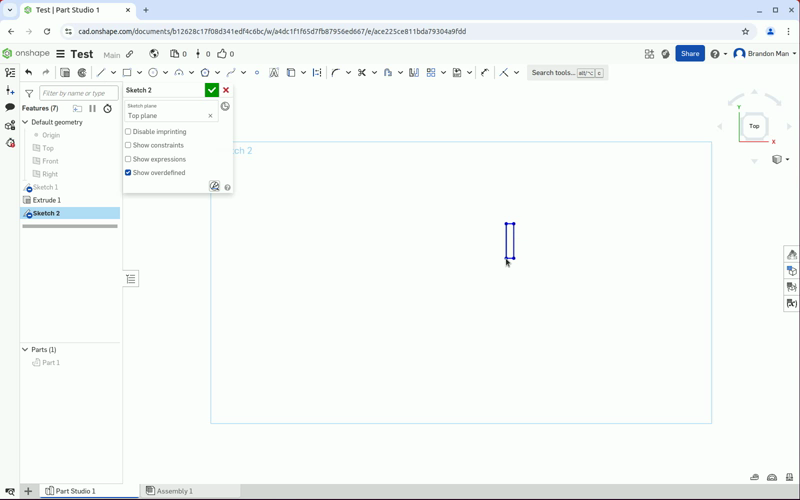
mouse_move(507, 240)
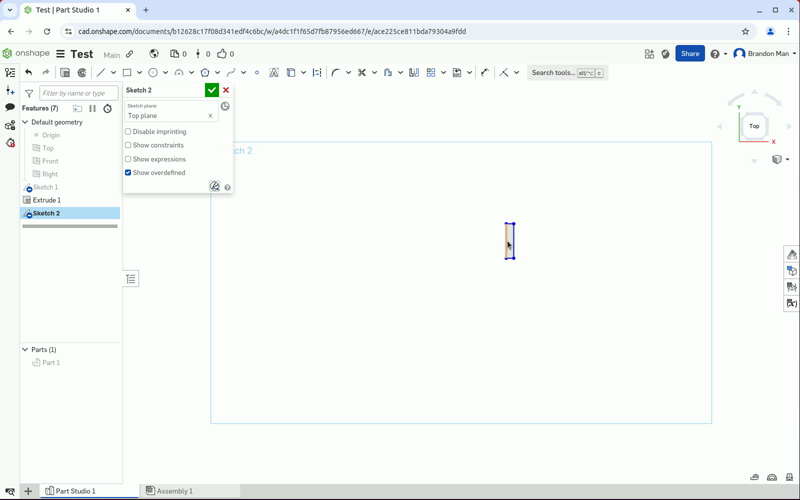
scroll(6)
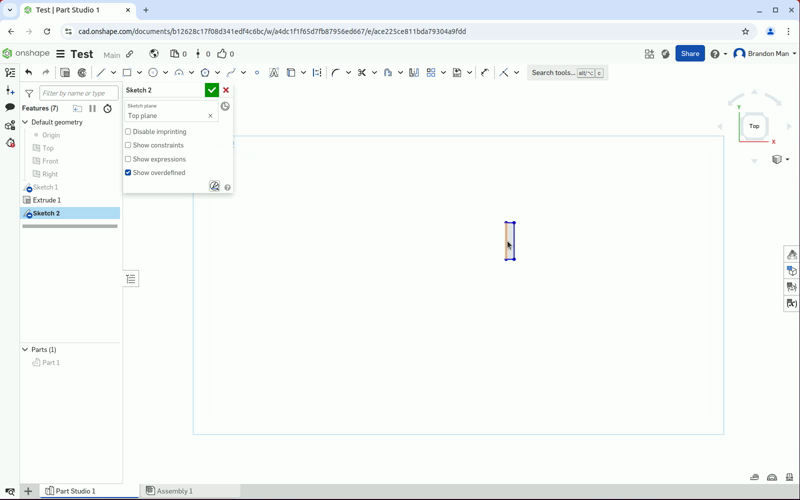
scroll(6)
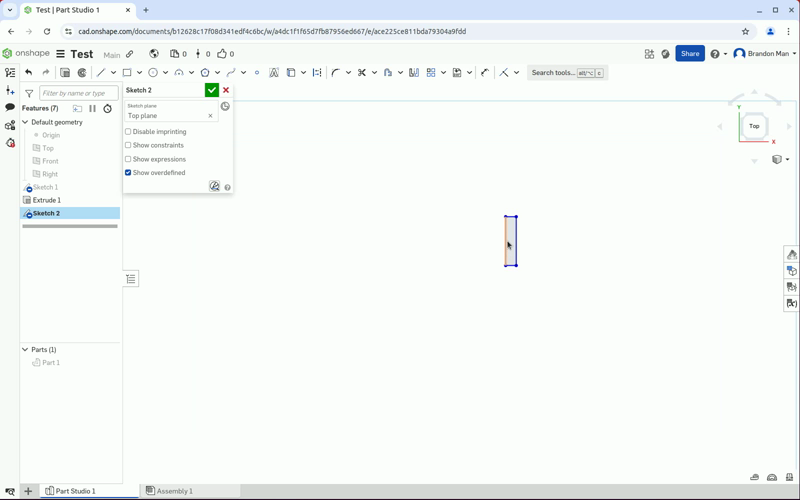
scroll(6)
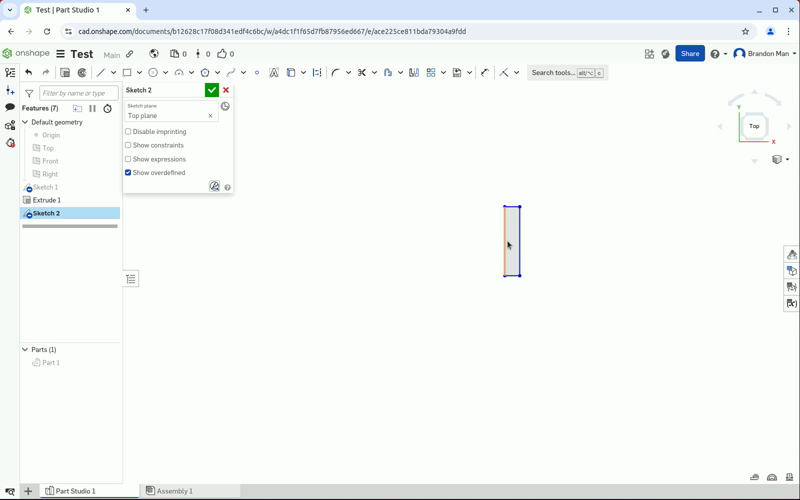
scroll(6)
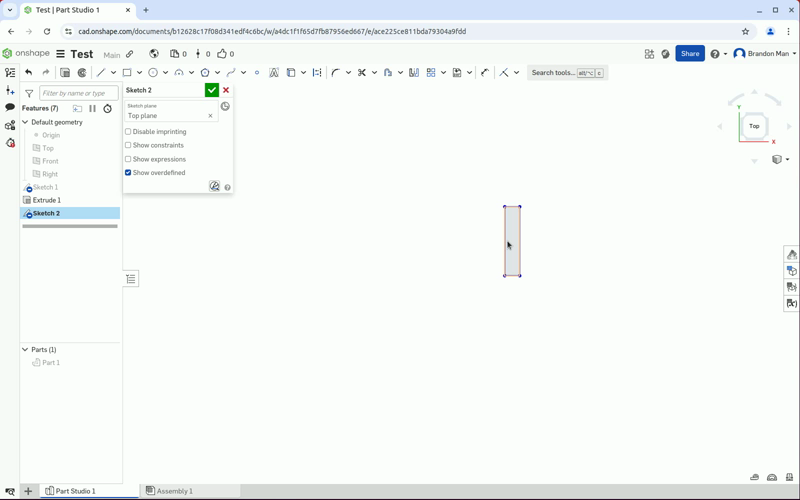
scroll(6)
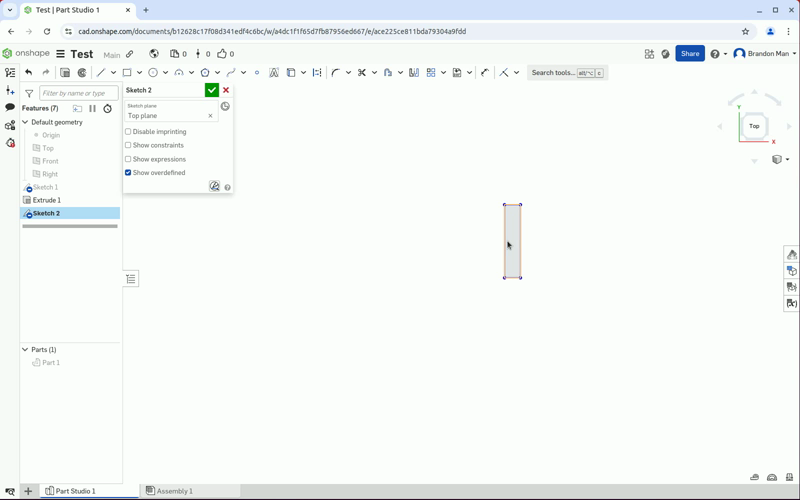
scroll(6)
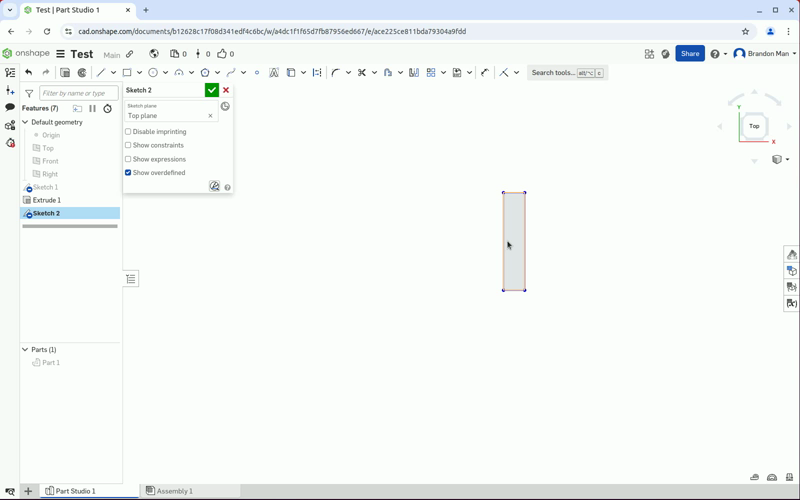
scroll(6)
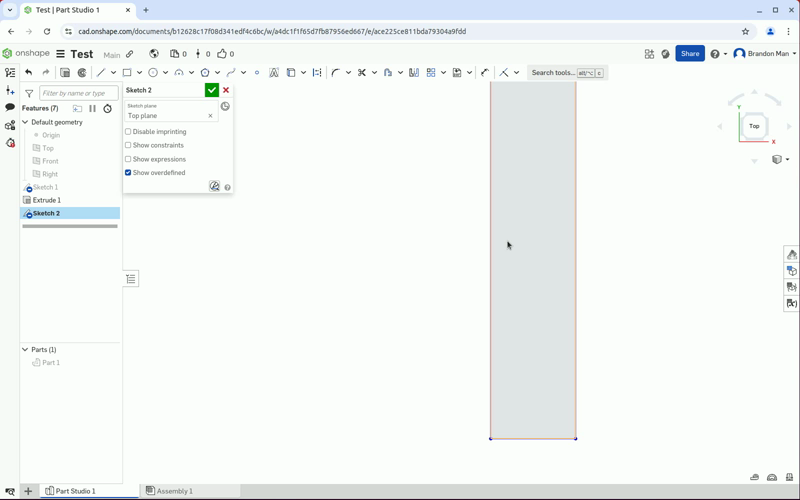
click(507, 240)
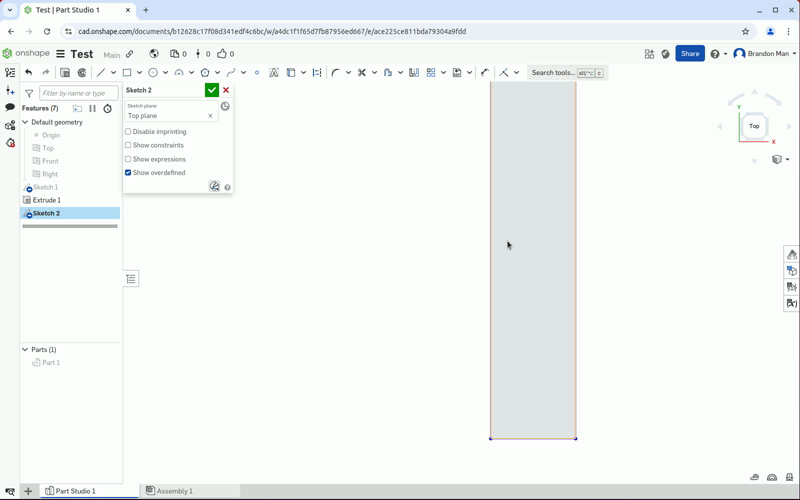
scroll(-6)
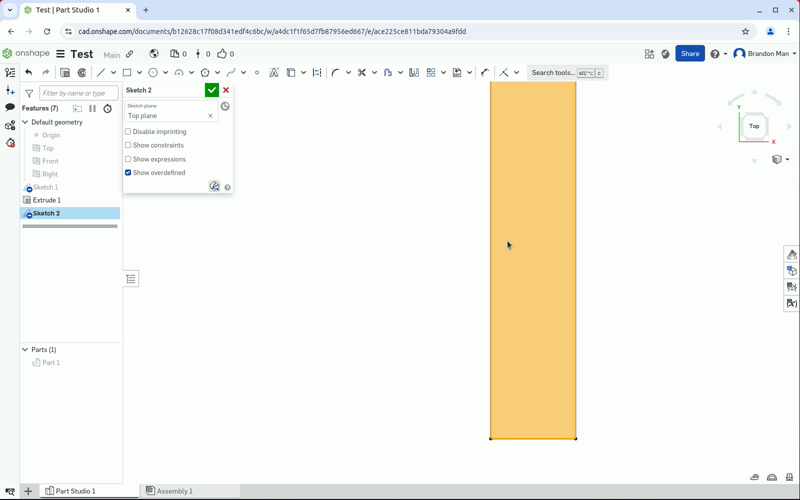
scroll(-6)
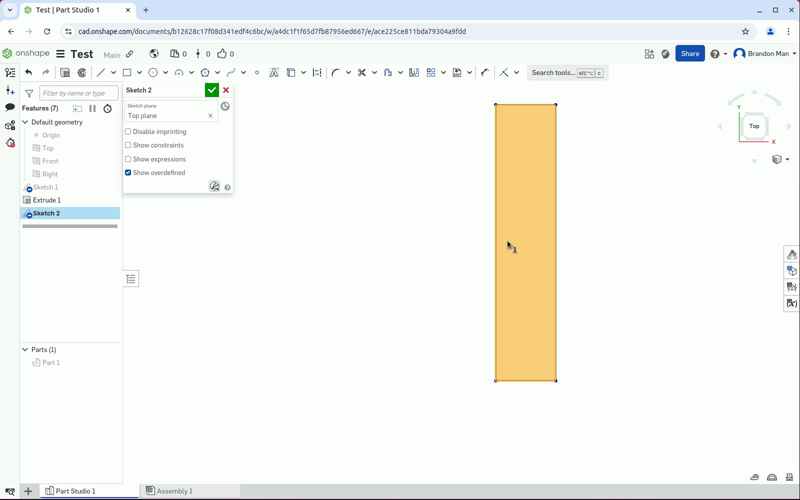
scroll(-6)
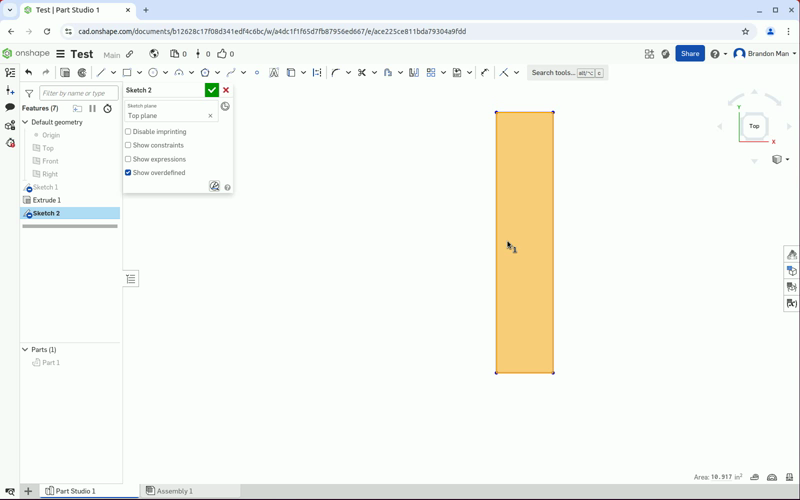
scroll(-6)
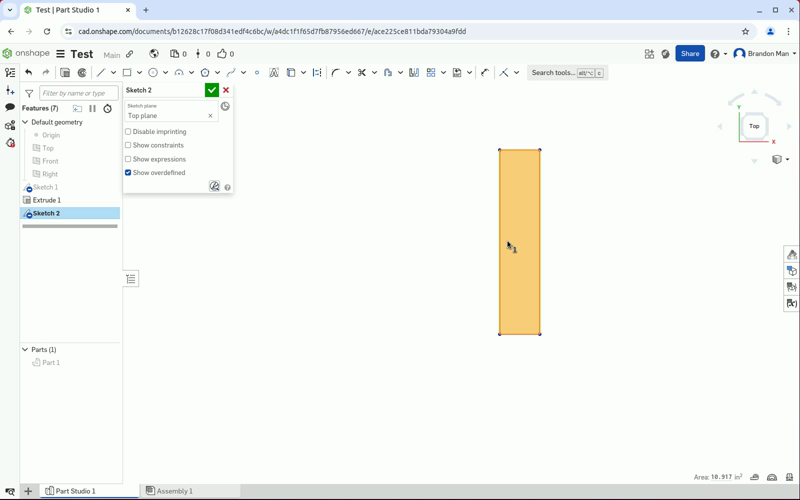
scroll(-6)
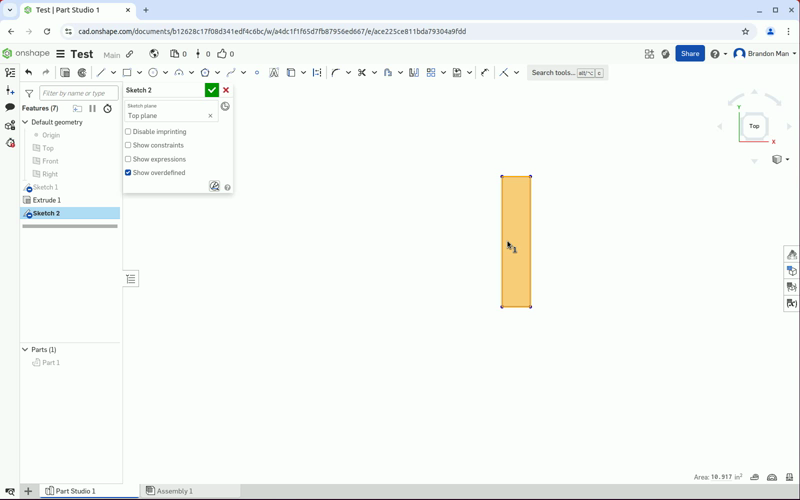
scroll(-6)
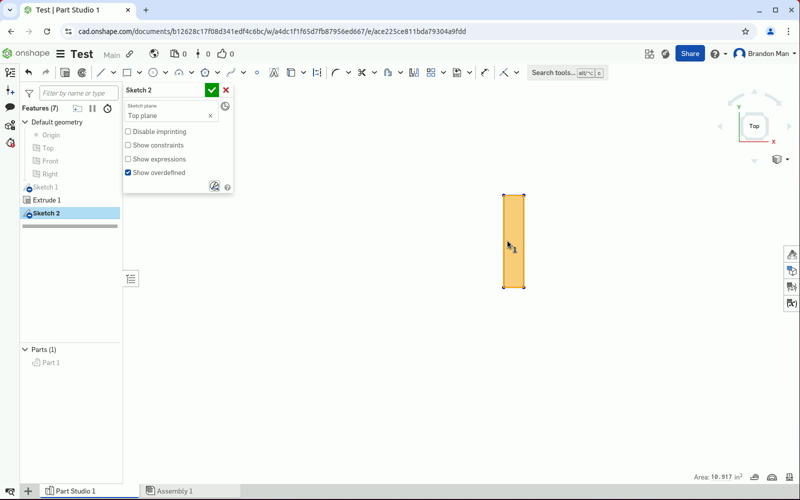
scroll(-6)
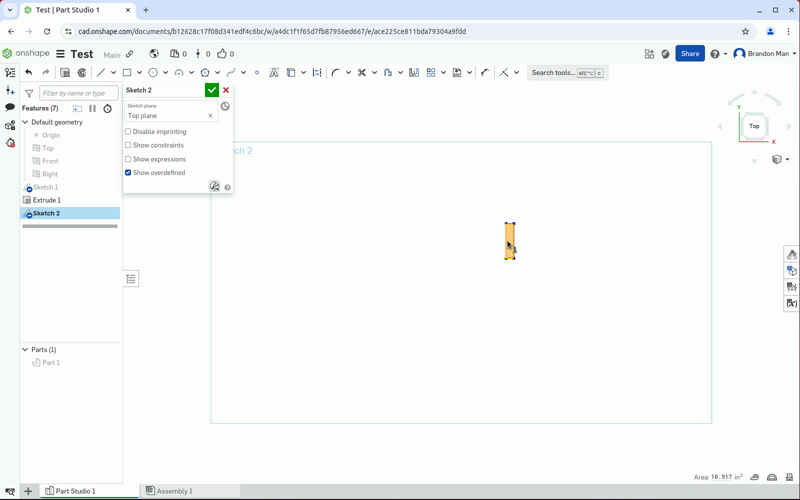
mouse_move(73, 352)
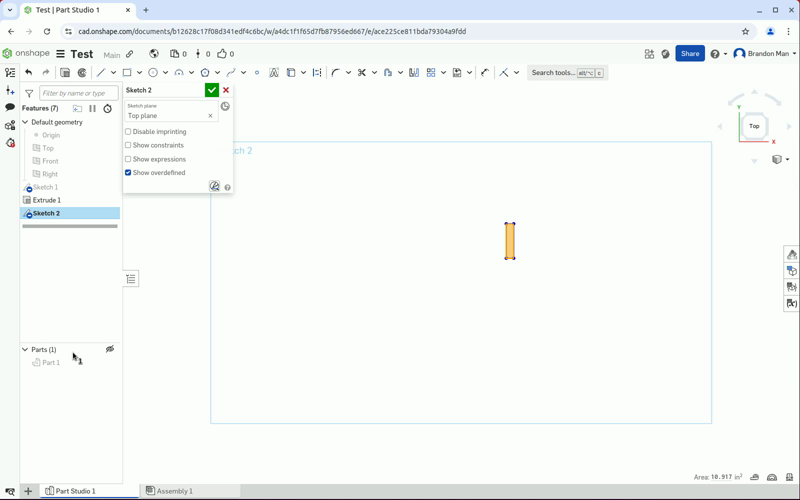
key(shift+y)
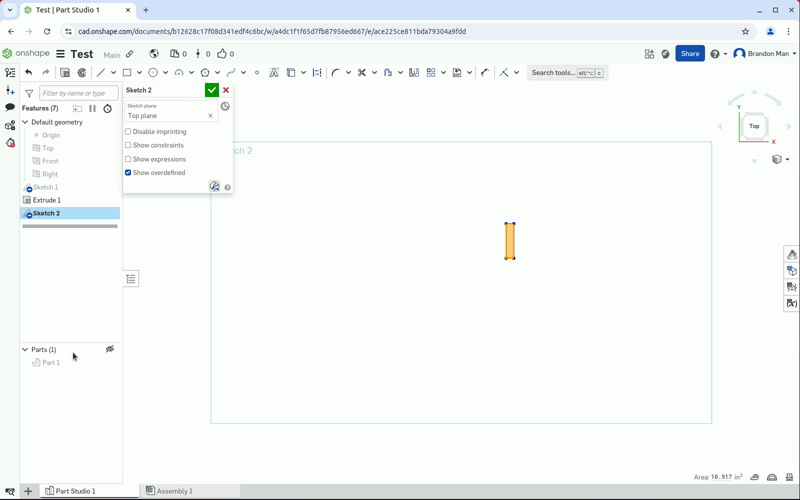
key(shift+e)
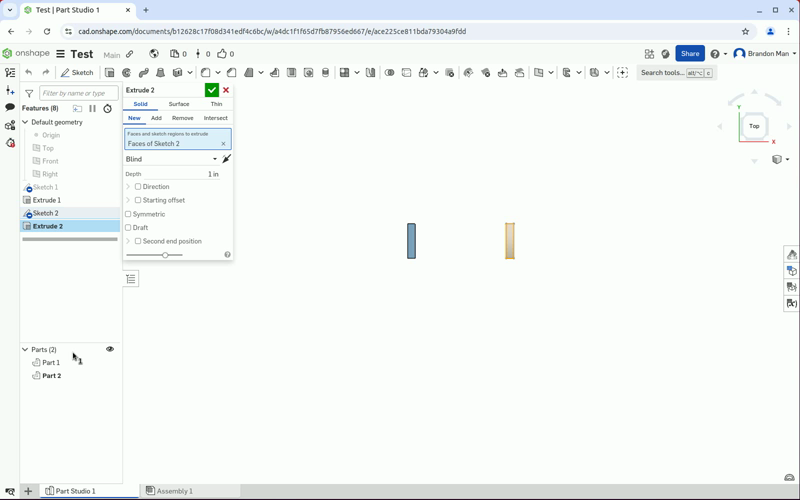
mouse_move(143, 106)
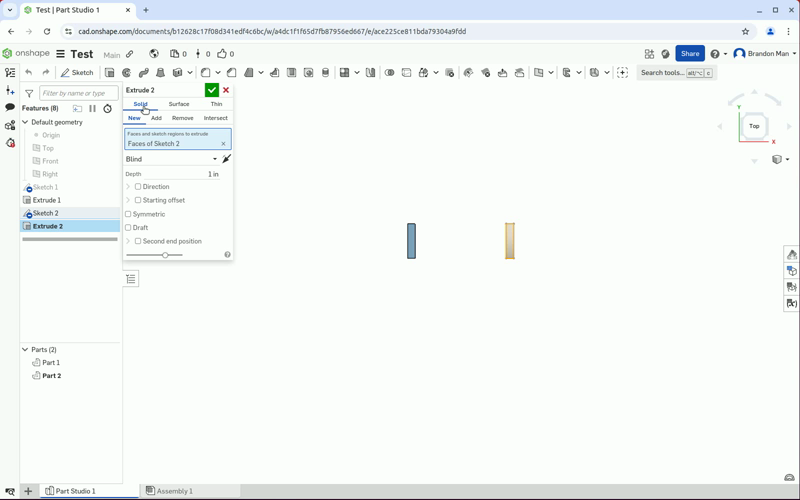
click(143, 106)
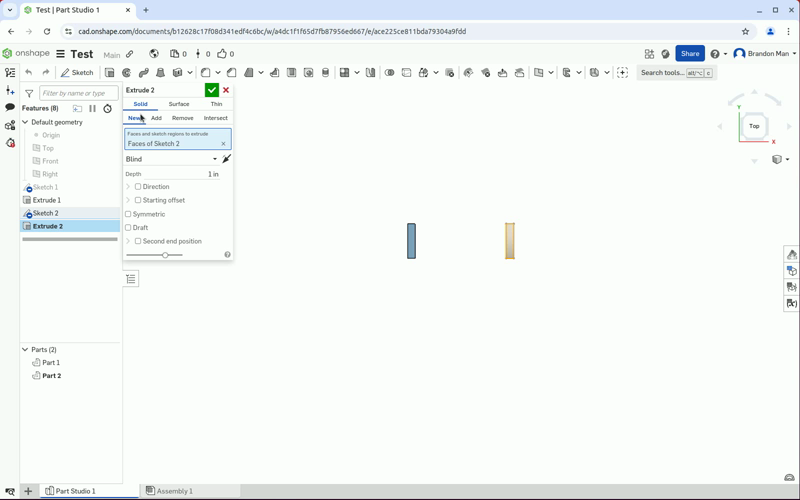
mouse_move(137, 120)
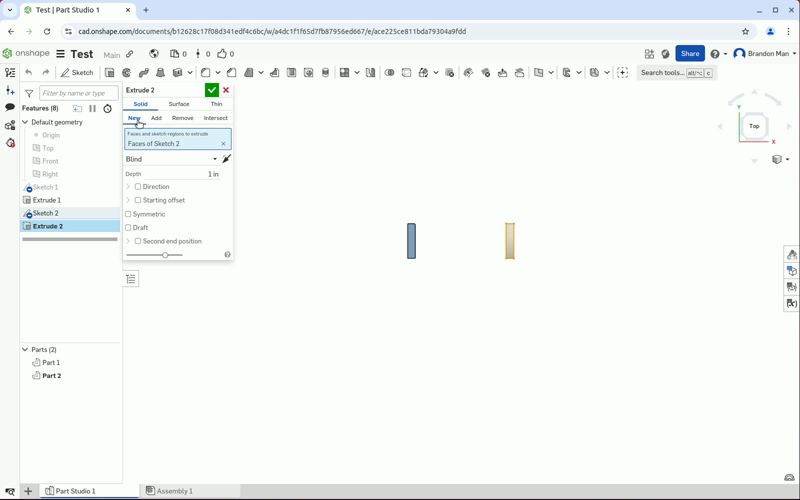
click(137, 120)
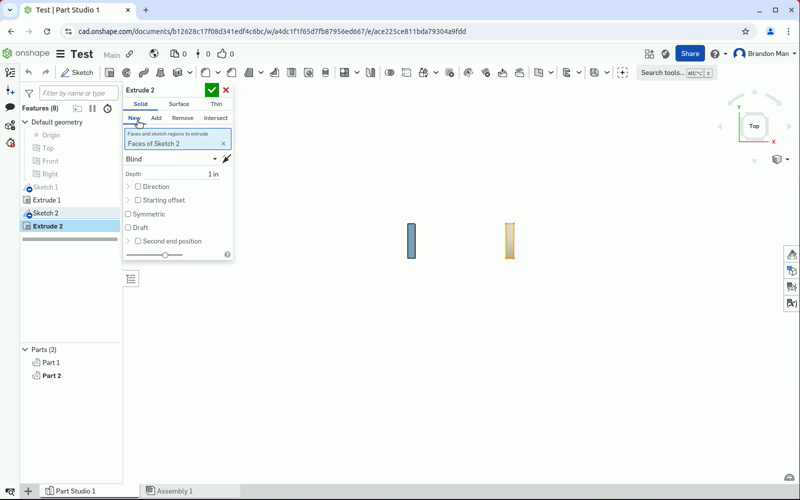
key(tab, 4)
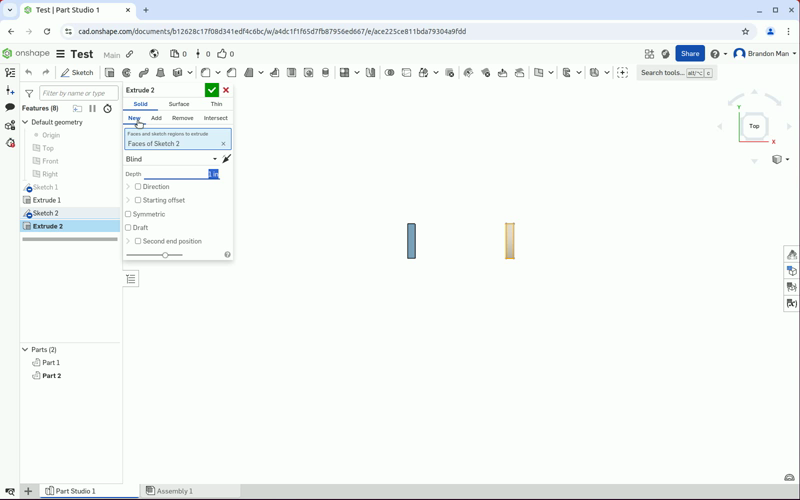
text(5.536)
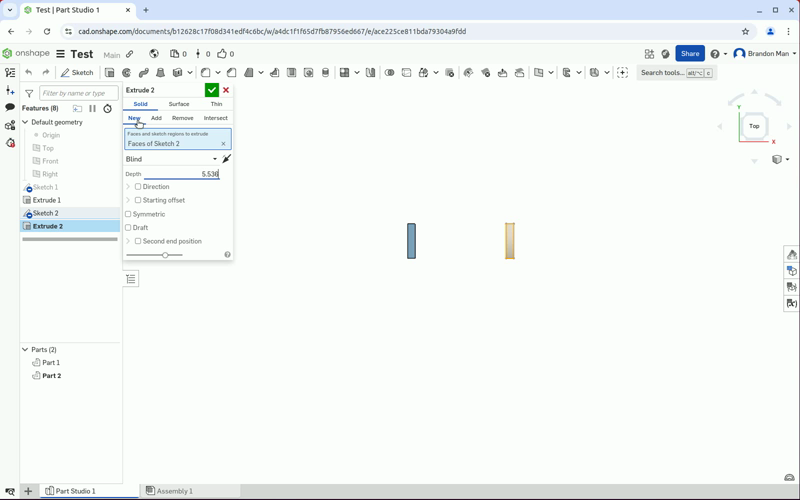
key(enter)
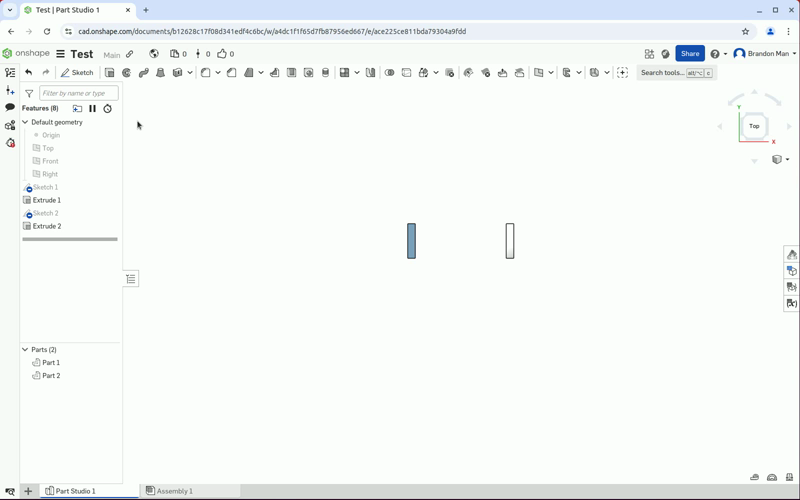
key(shift+h)
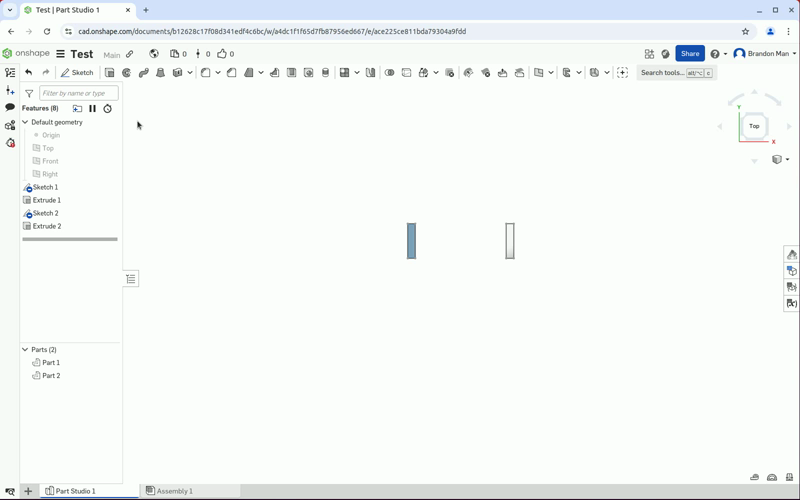
key(shift+h)
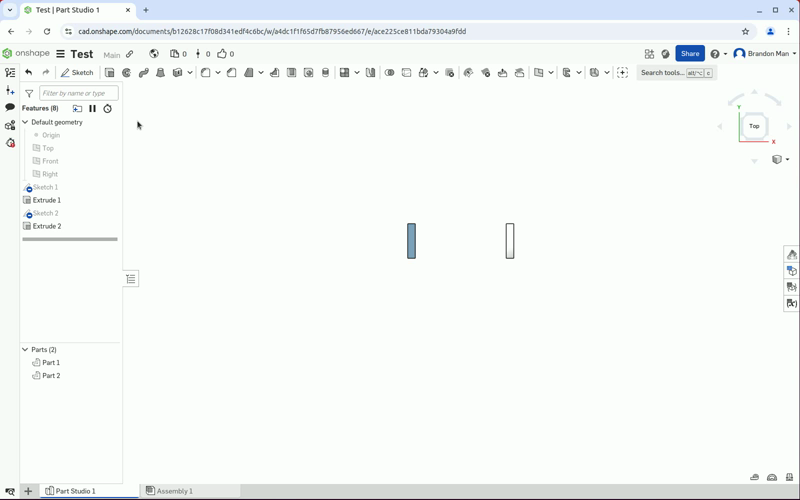
mouse_move(73, 189)
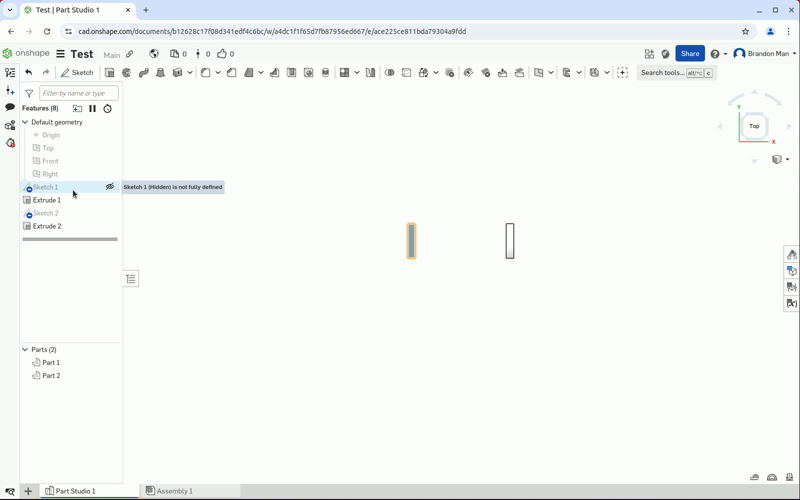
click(73, 189)
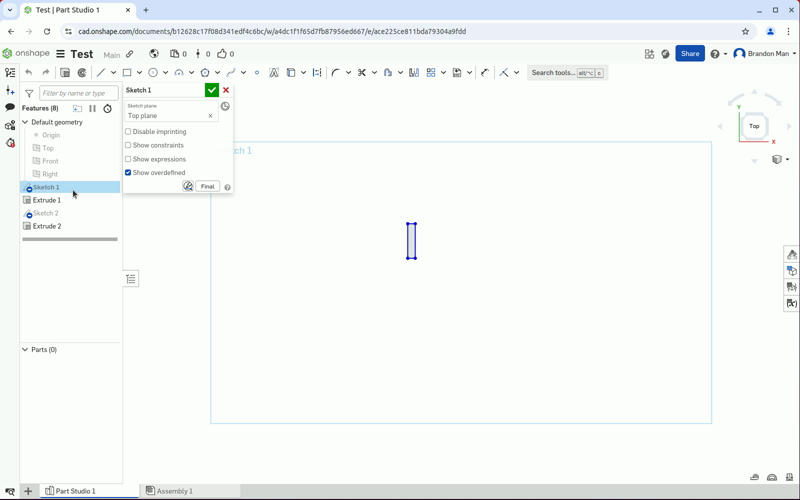
mouse_move(229, 92)
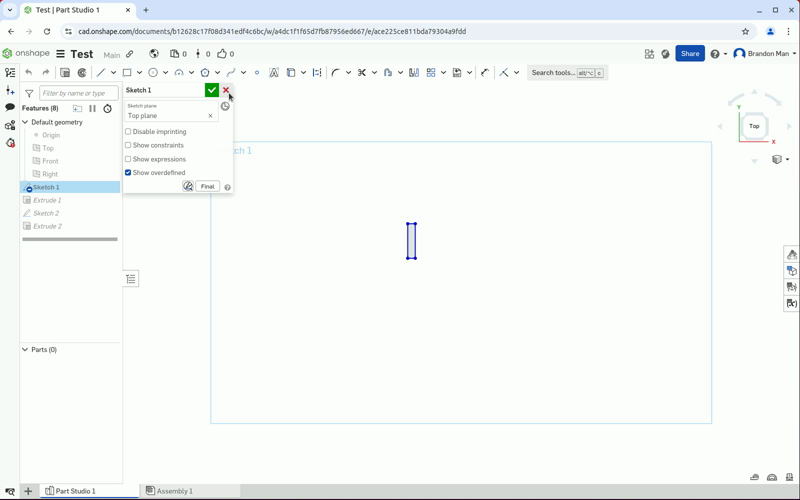
click(229, 92)
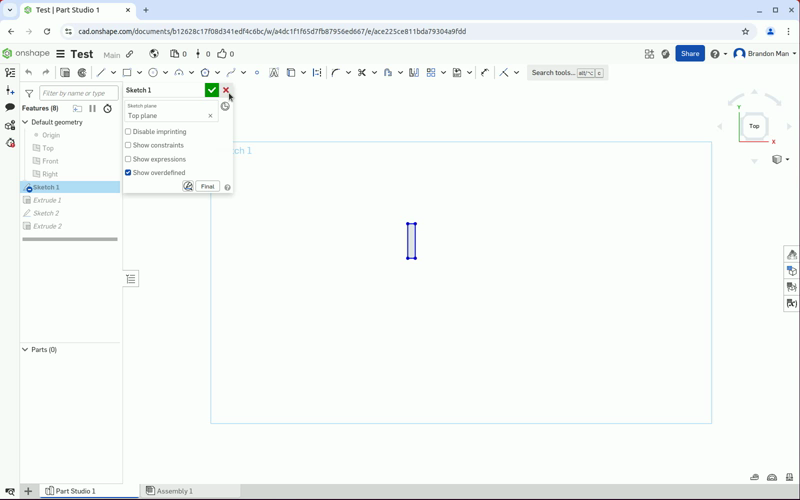
key(shift+s)
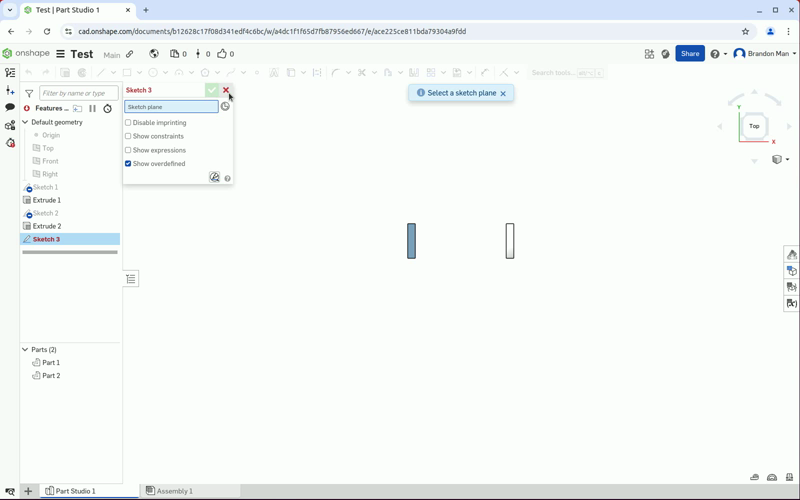
mouse_move(73, 150)
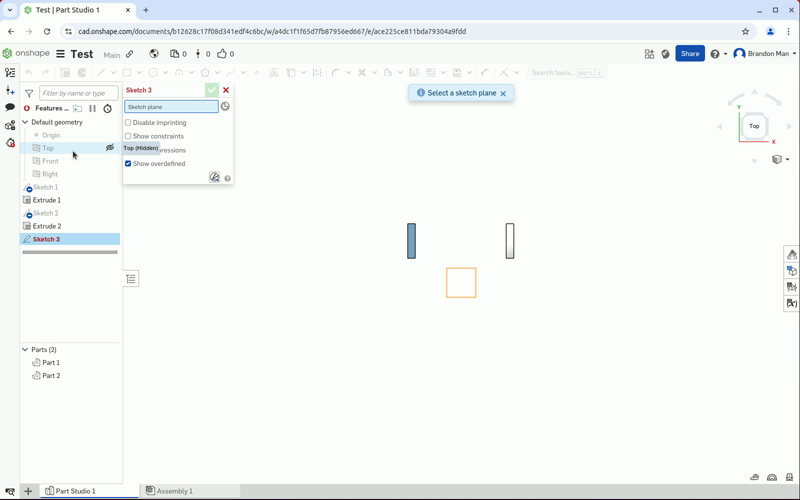
click(73, 150)
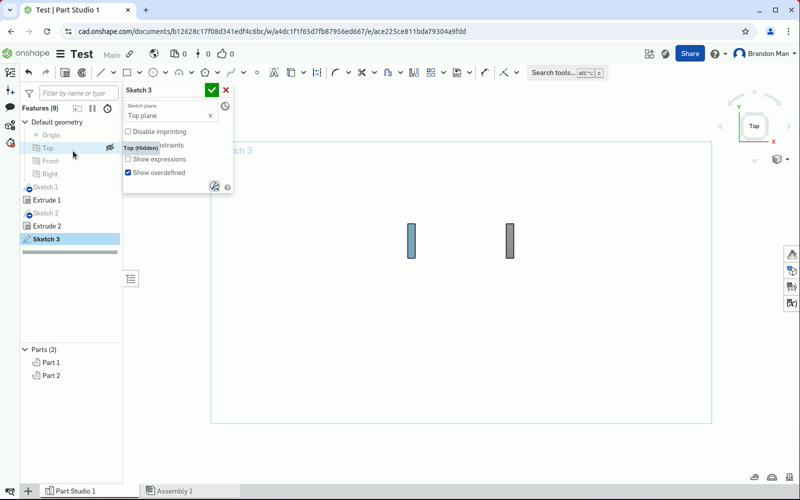
mouse_move(73, 352)
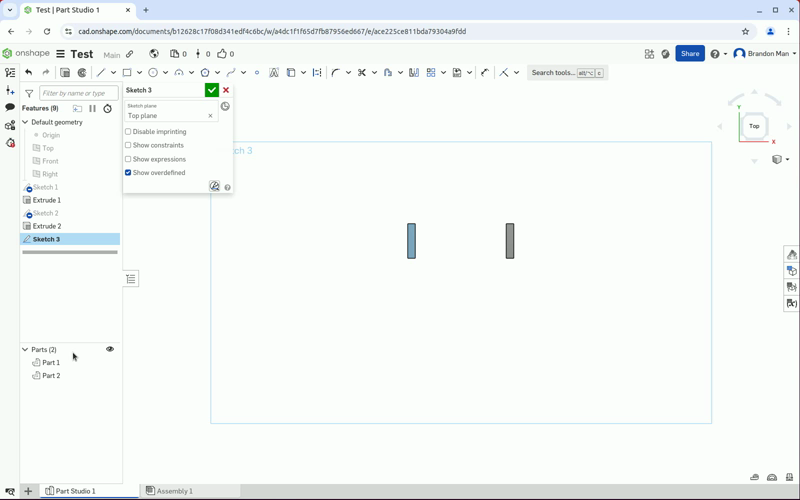
key(y)
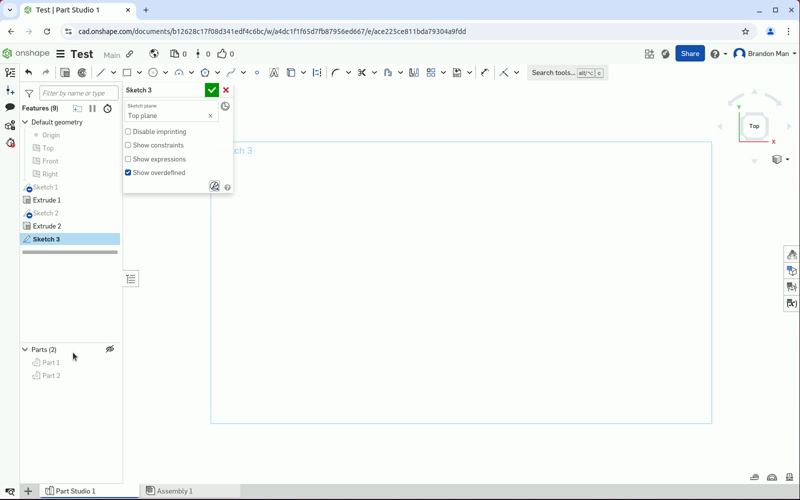
key(l)
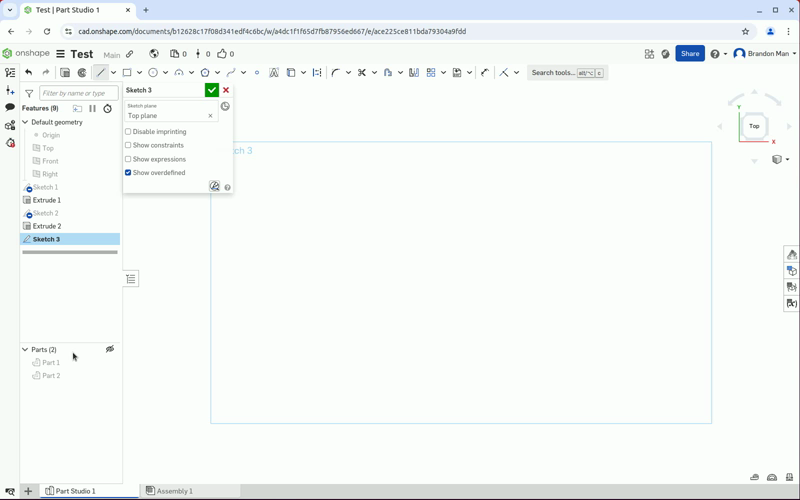
key_down(shift)
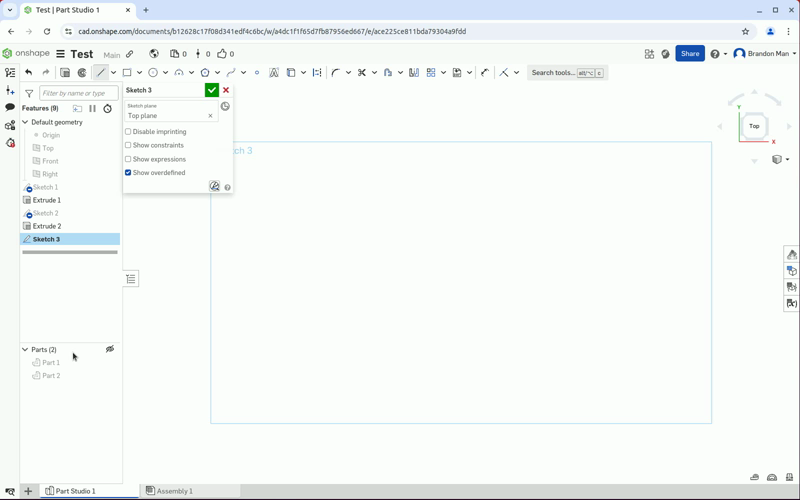
mouse_move(407, 362)
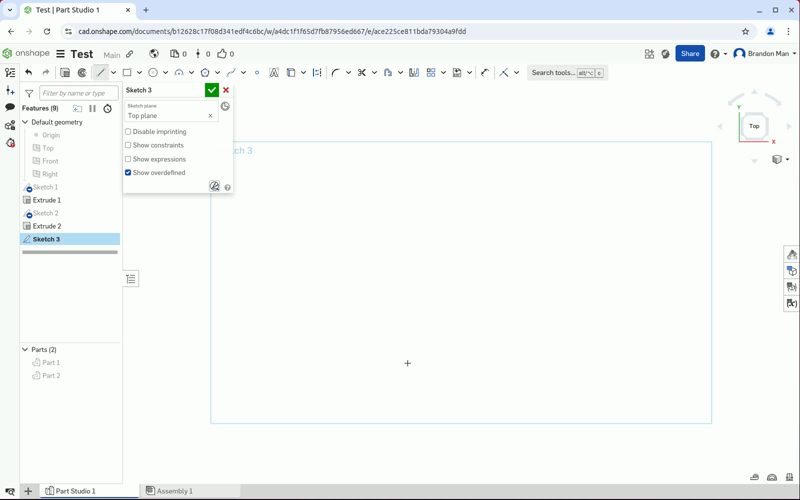
click(407, 362)
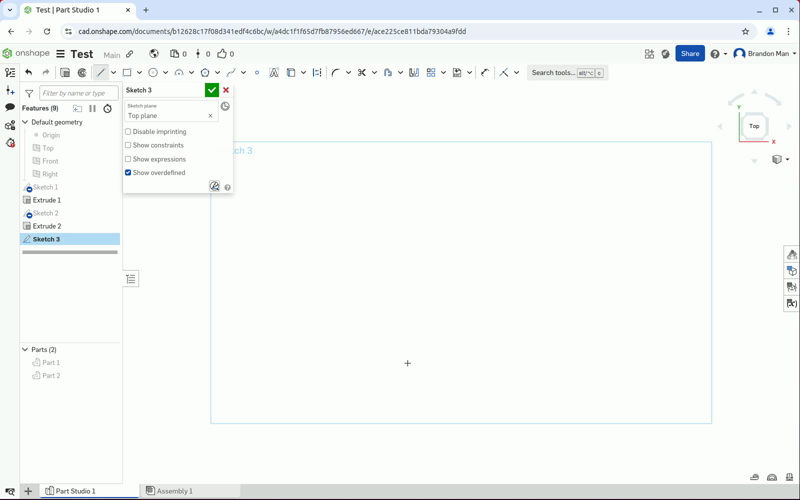
key_up(shift)
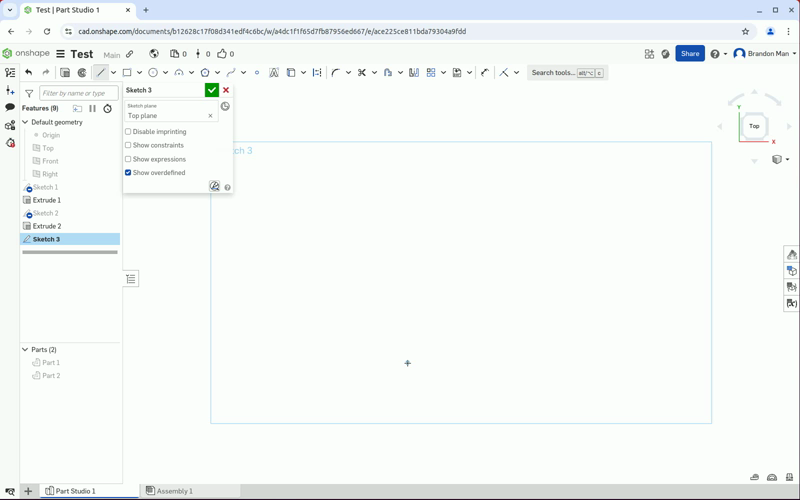
key_down(shift)
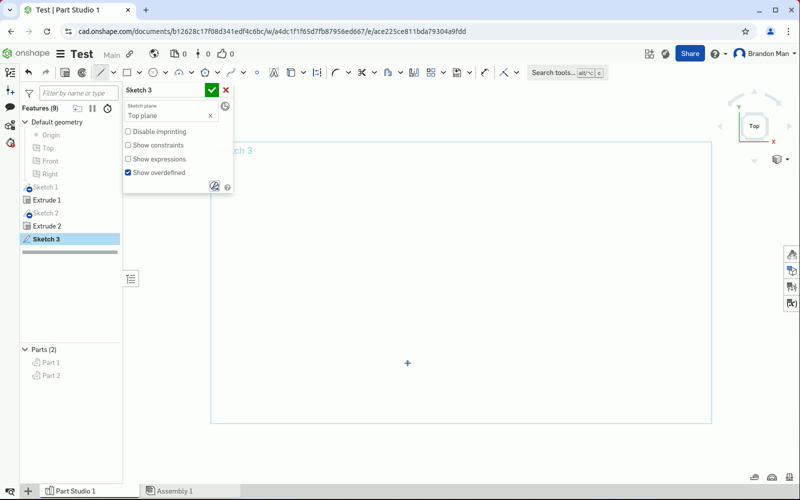
mouse_move(512, 362)
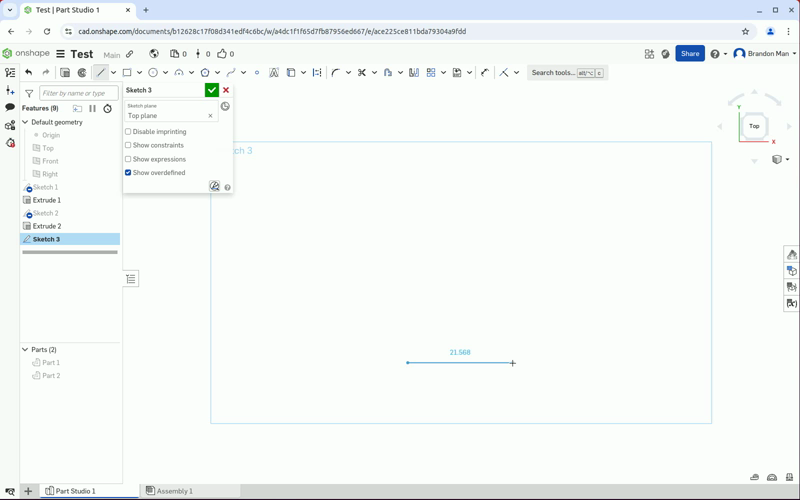
click(512, 362)
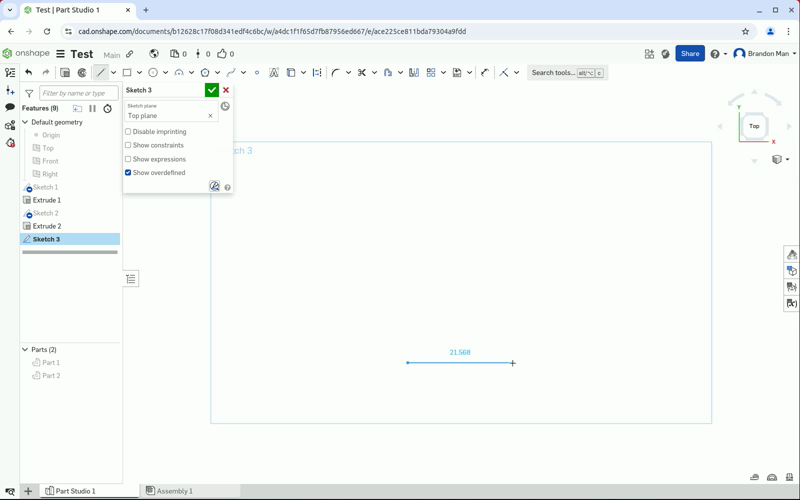
key_up(shift)
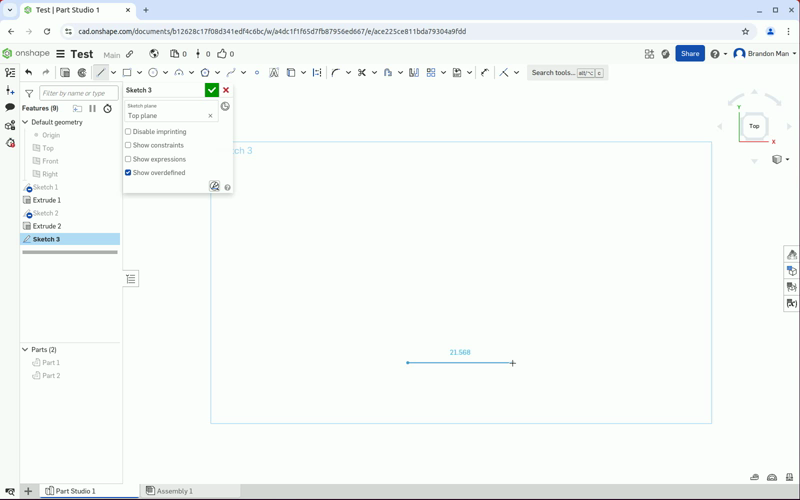
key_down(shift)
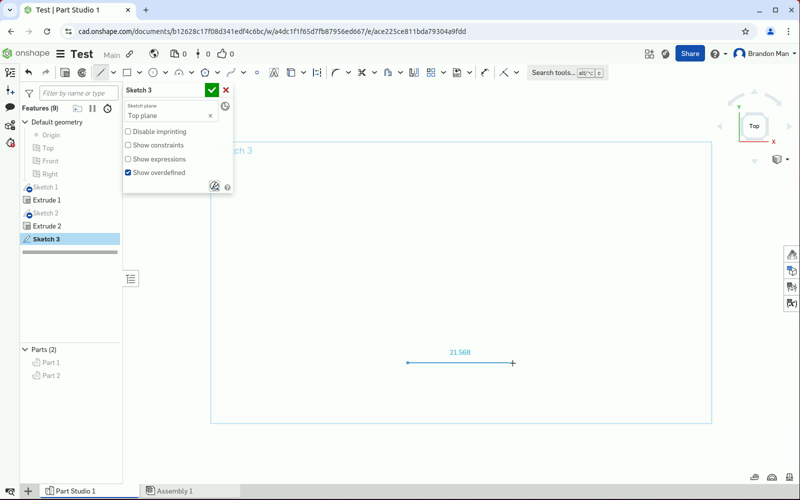
mouse_move(512, 259)
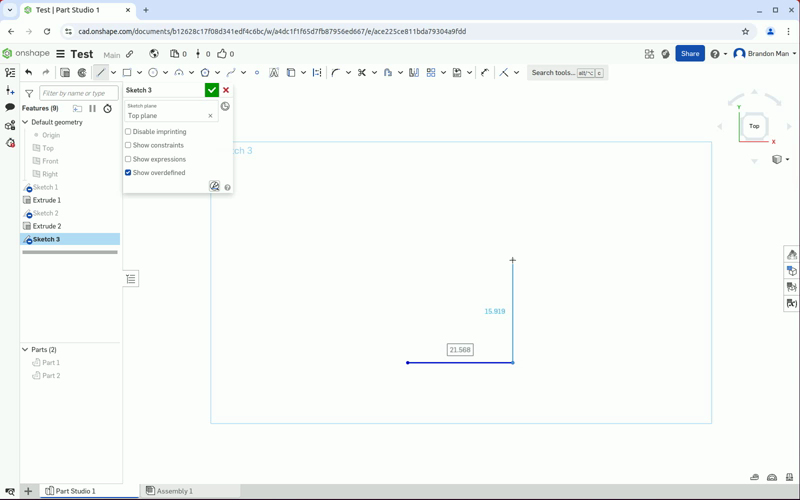
click(512, 259)
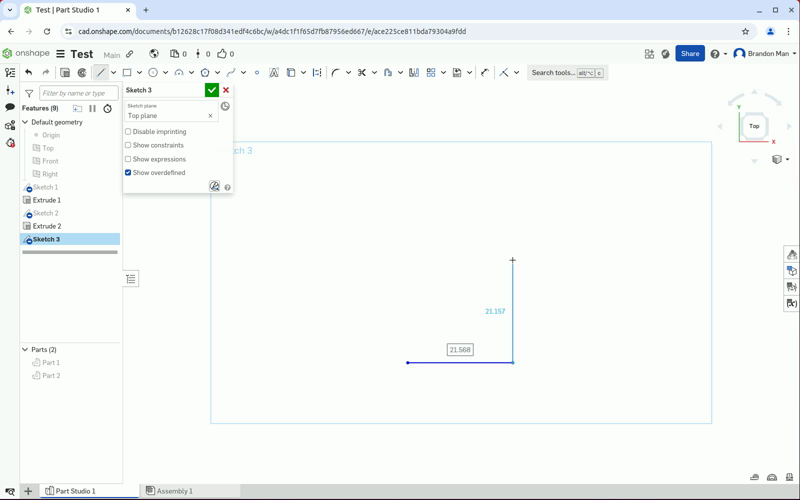
key_up(shift)
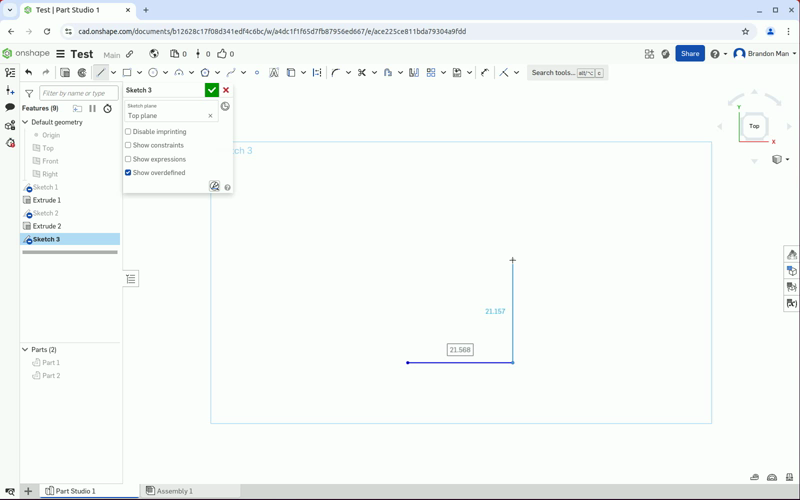
key_down(shift)
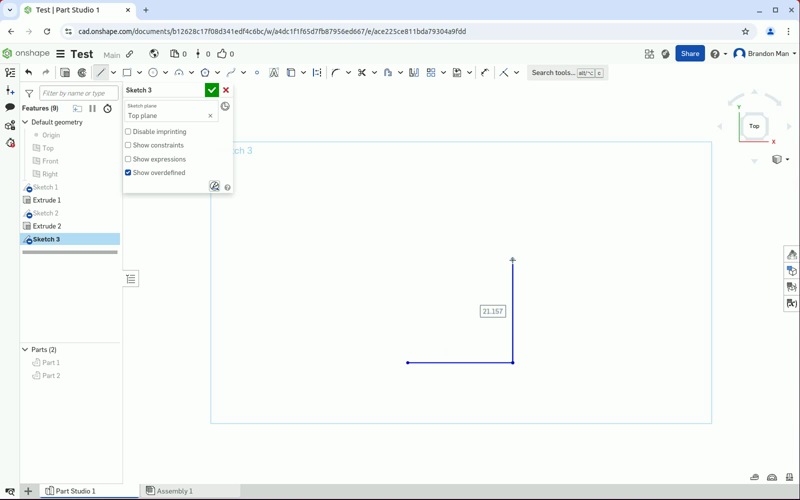
mouse_move(542, 259)
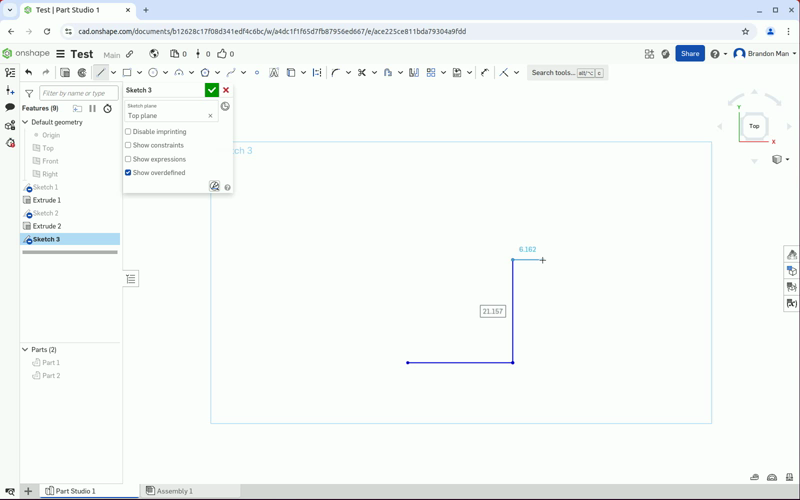
mouse_move(505, 259)
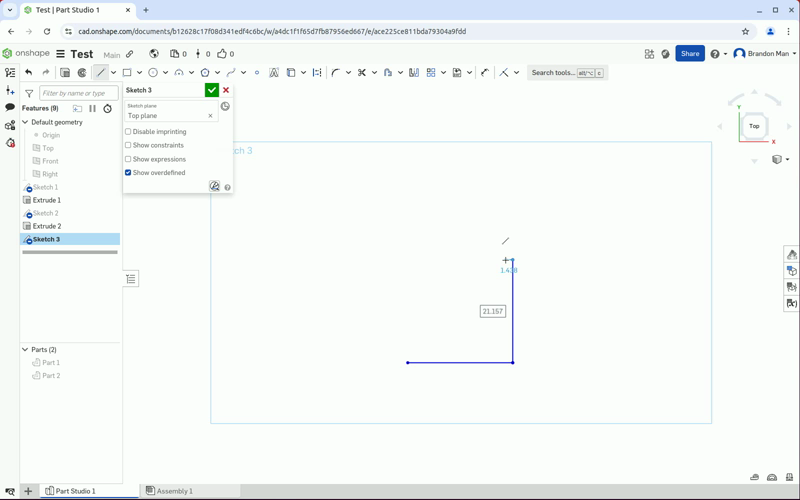
scroll(6)
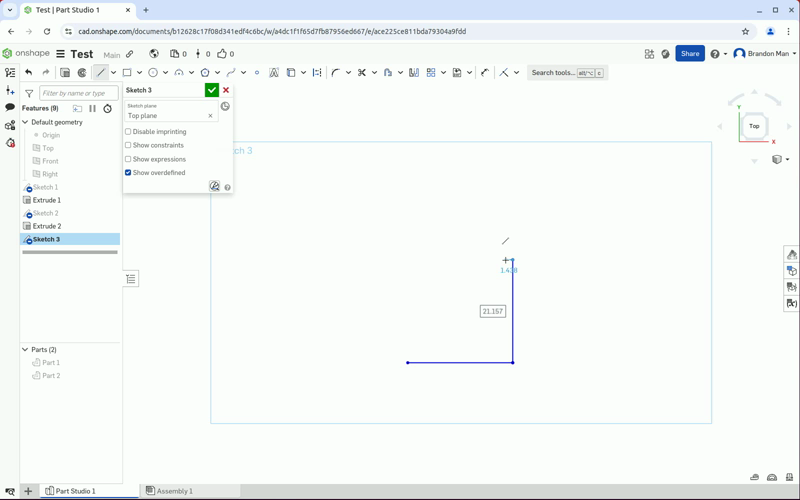
scroll(6)
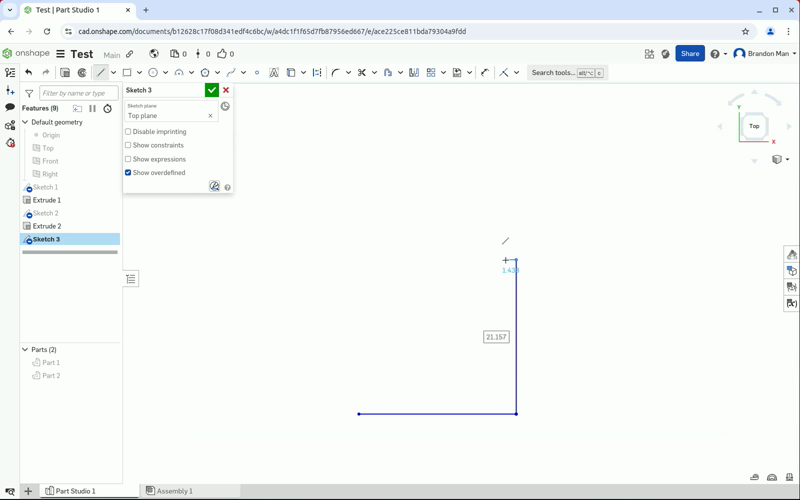
scroll(6)
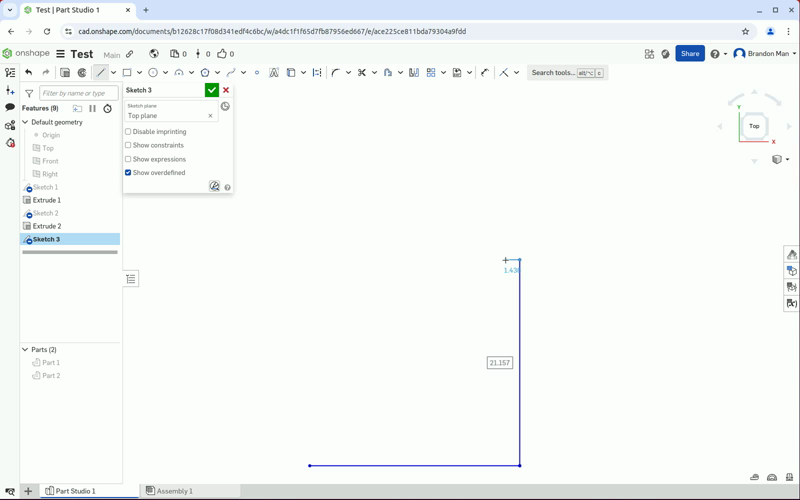
scroll(6)
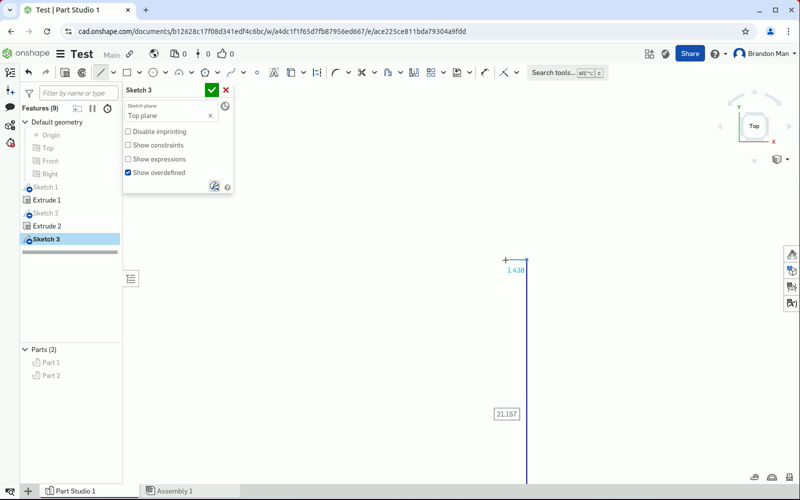
scroll(6)
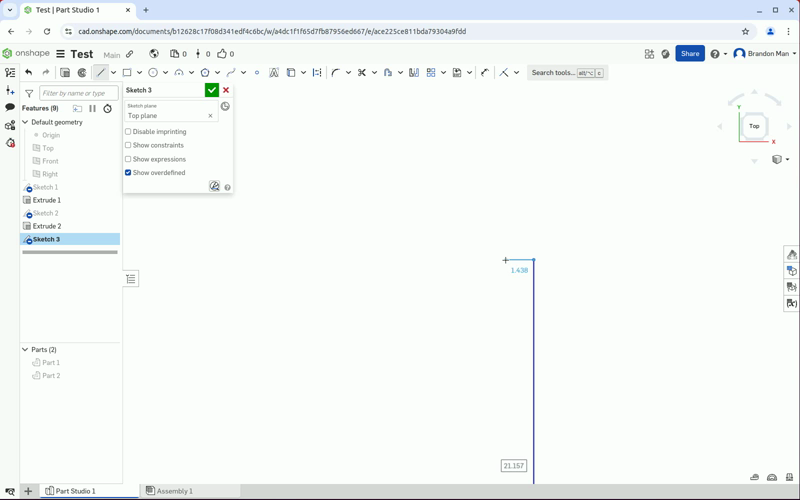
scroll(6)
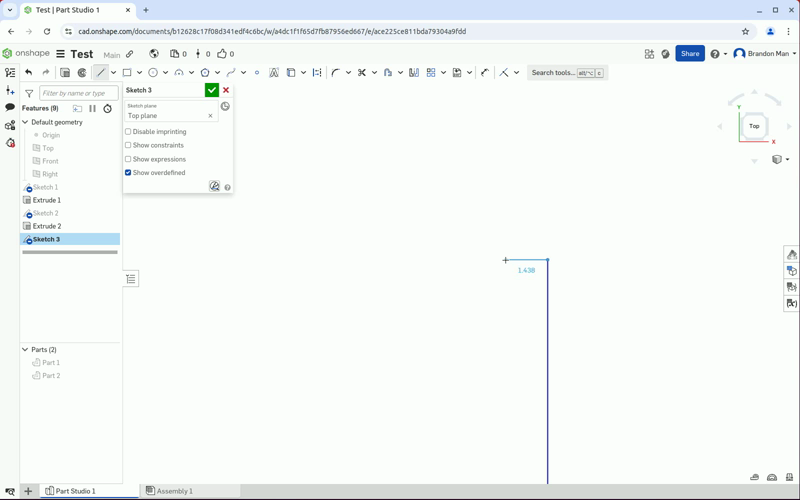
scroll(6)
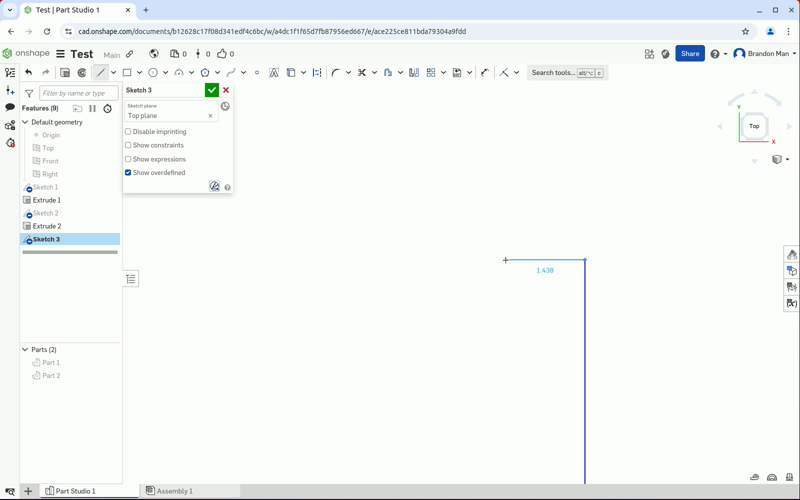
click(505, 259)
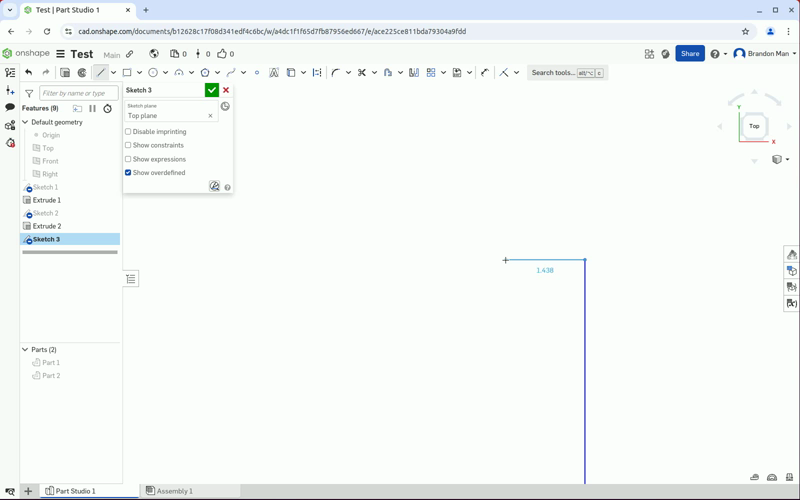
scroll(-6)
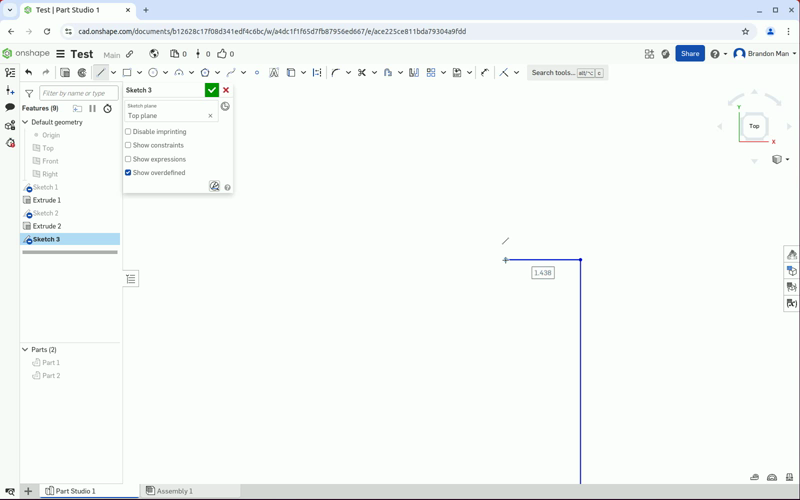
scroll(-6)
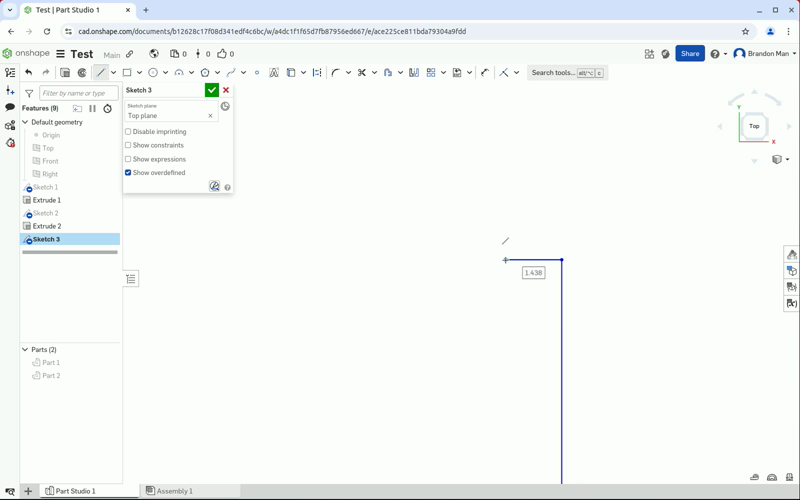
scroll(-6)
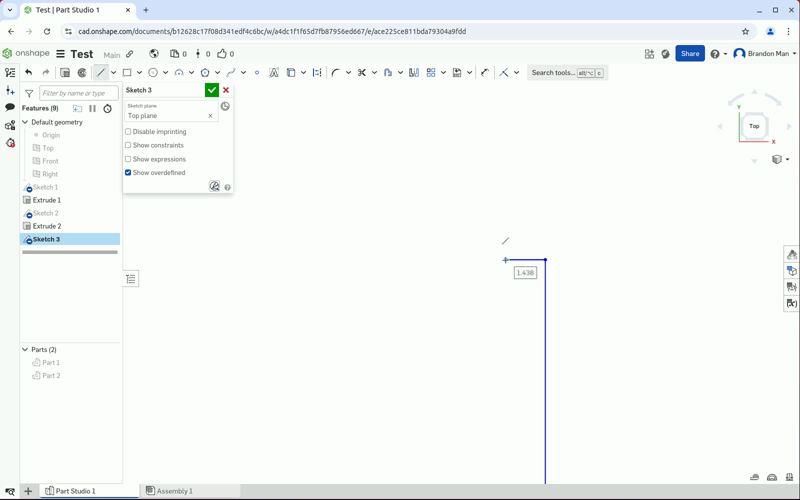
scroll(-6)
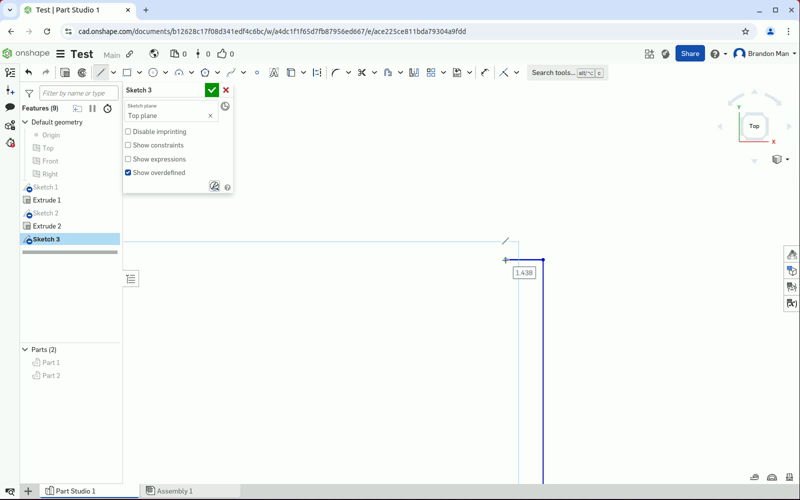
scroll(-6)
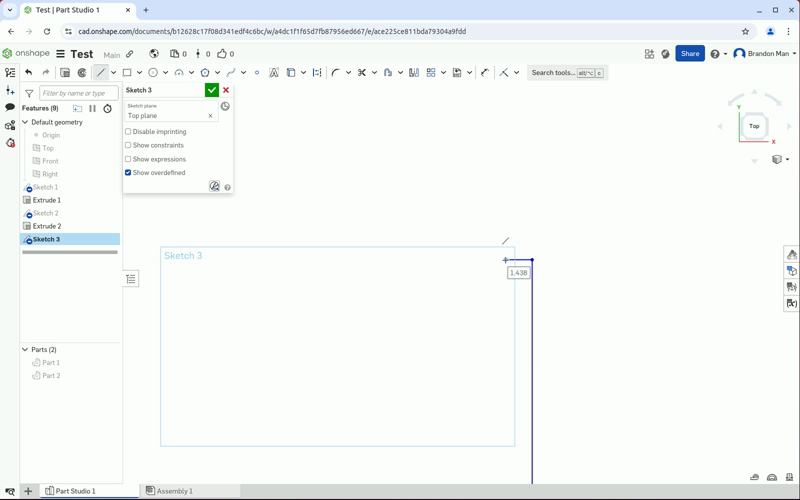
scroll(-6)
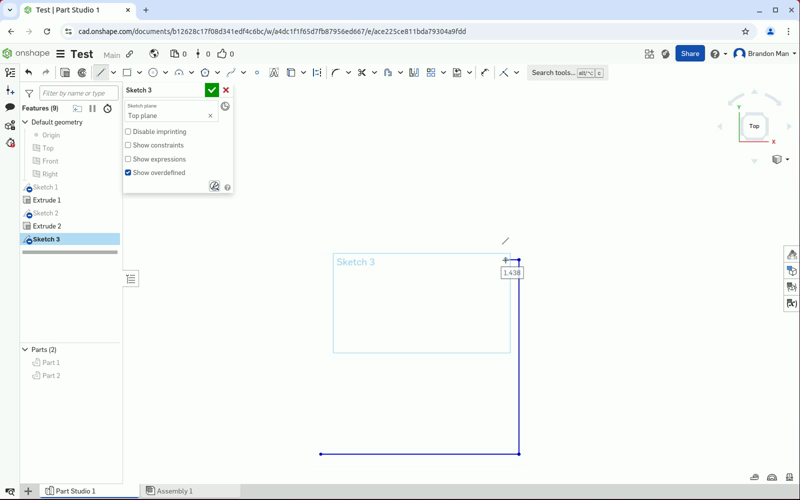
scroll(-6)
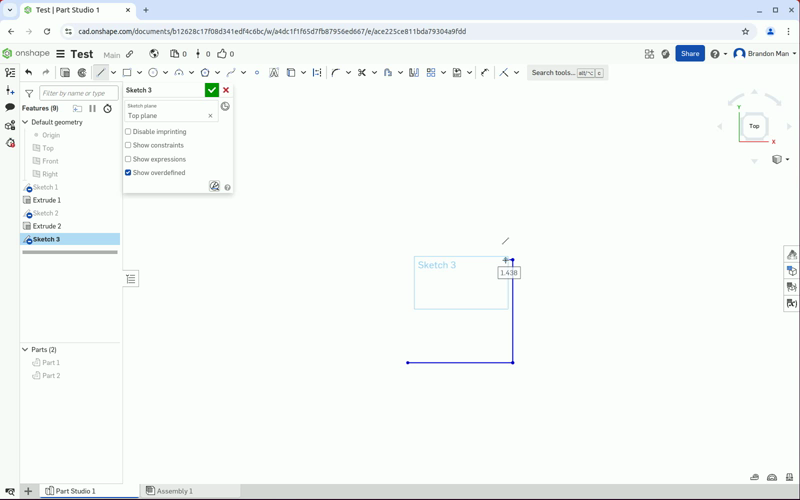
key_up(shift)
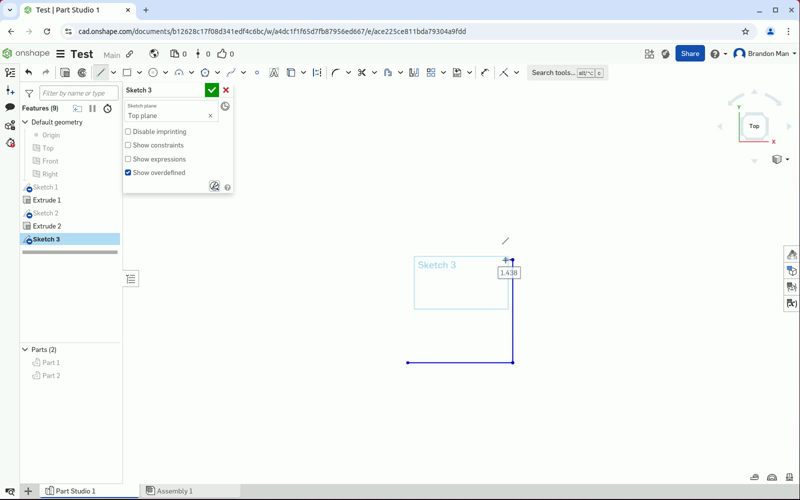
key_down(shift)
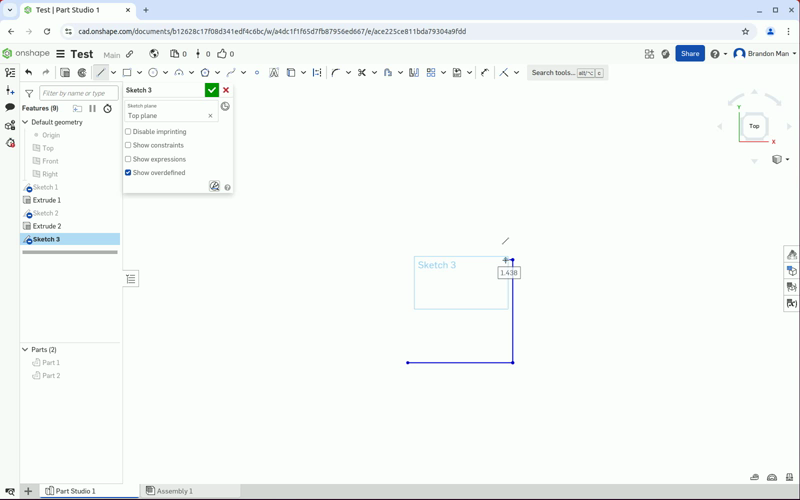
mouse_move(535, 259)
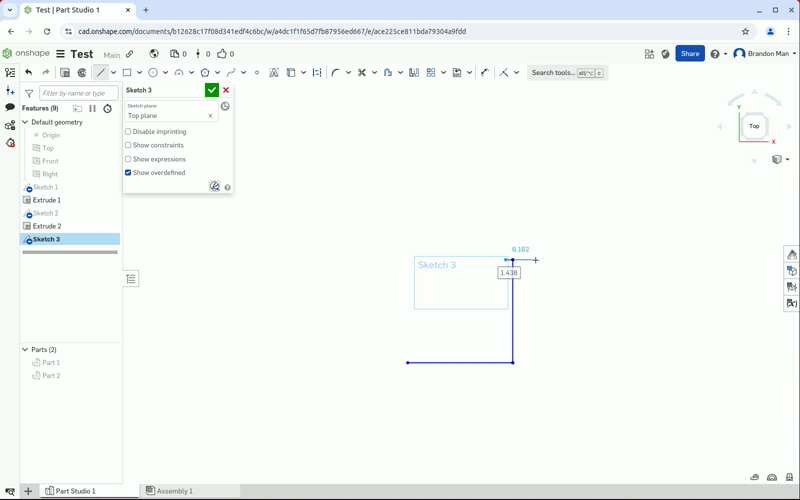
mouse_move(505, 224)
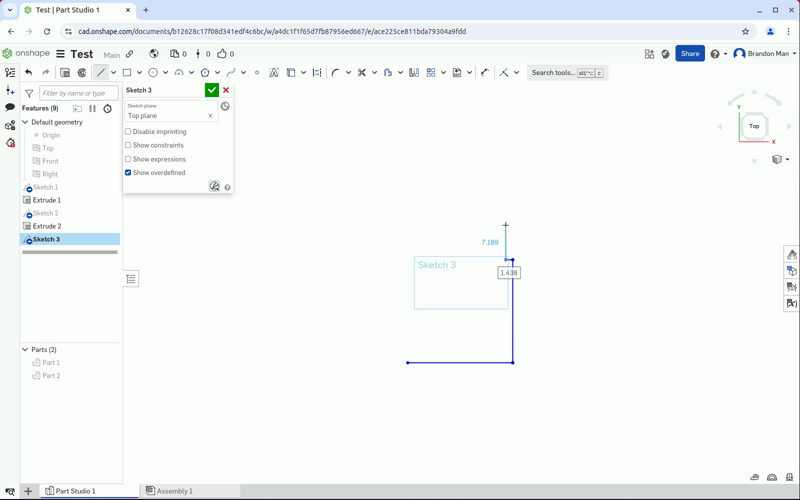
click(505, 224)
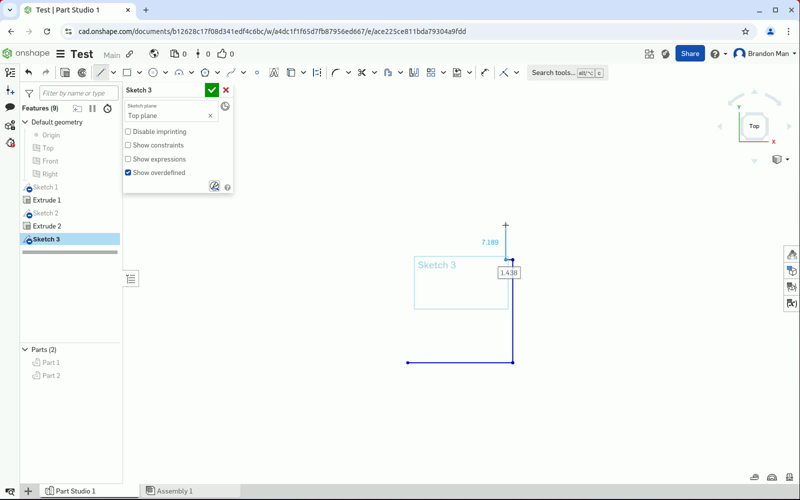
key_up(shift)
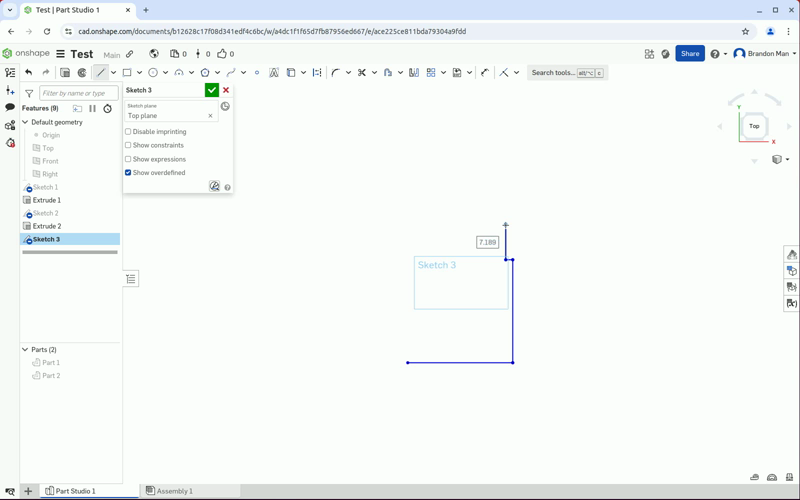
key_down(shift)
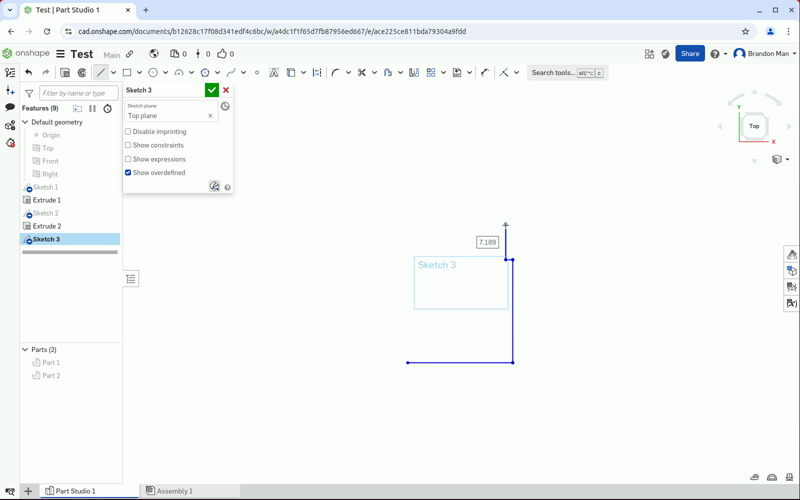
mouse_move(535, 224)
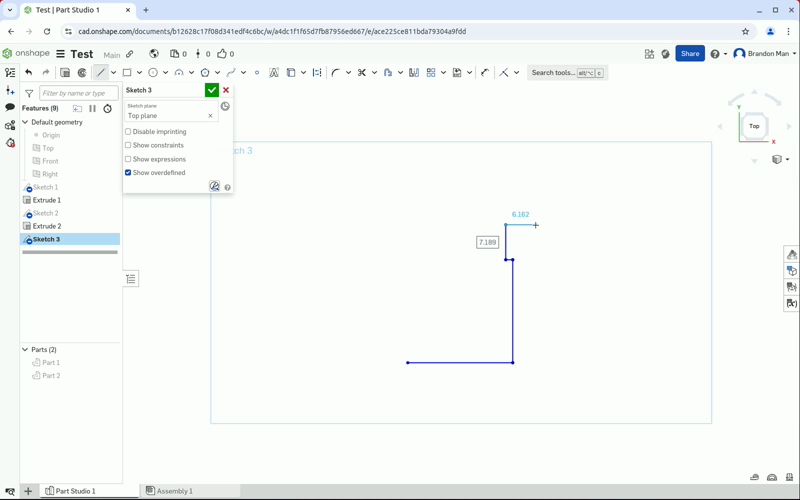
mouse_move(512, 224)
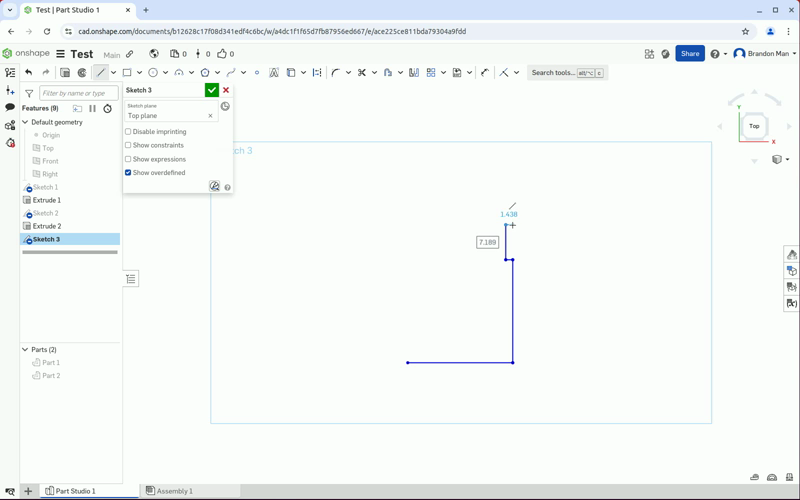
scroll(6)
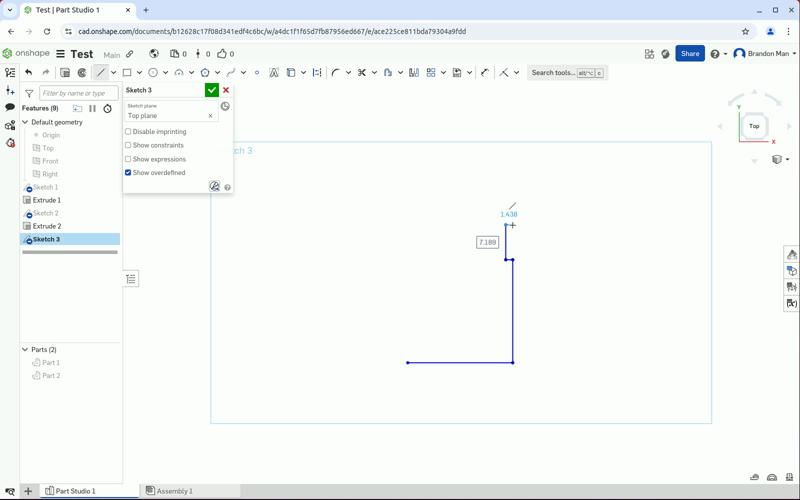
scroll(6)
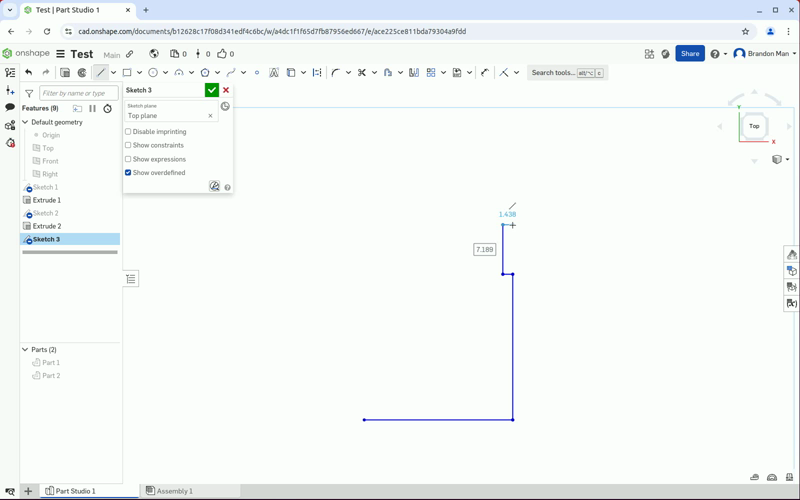
scroll(6)
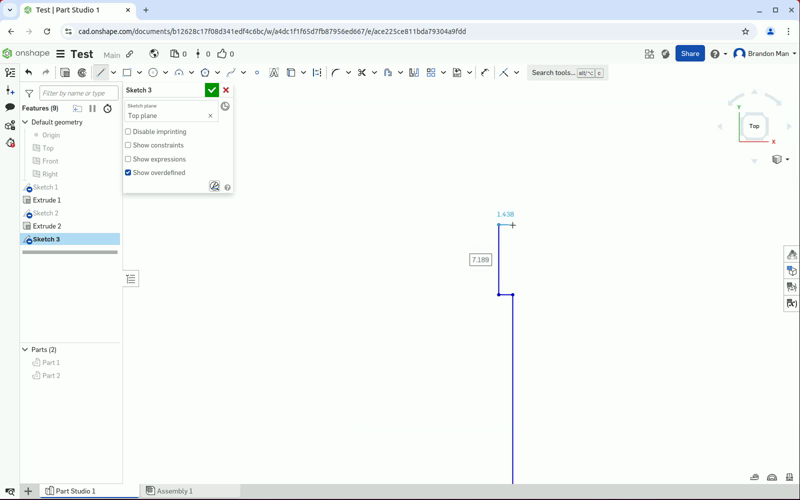
scroll(6)
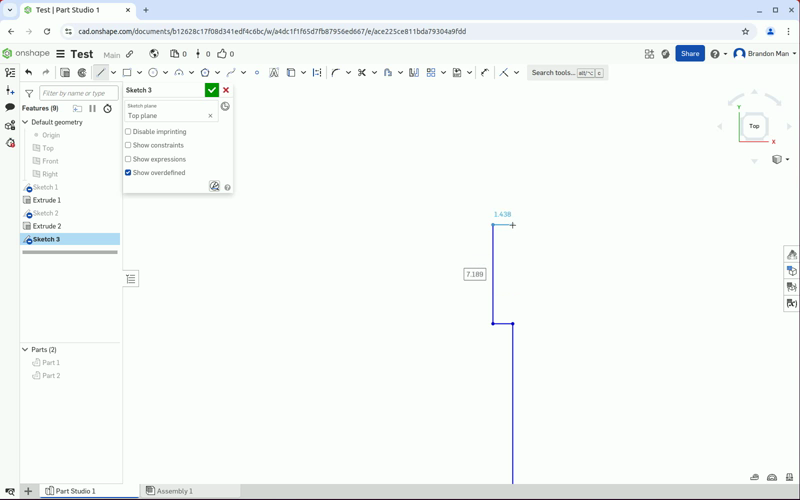
scroll(6)
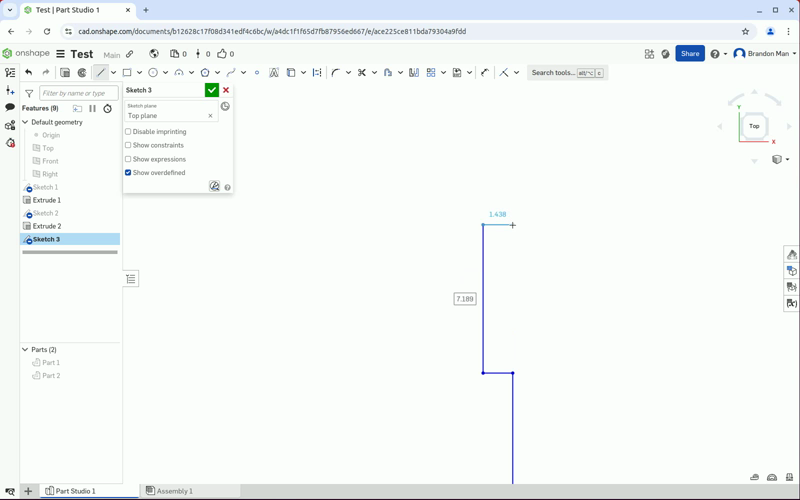
scroll(6)
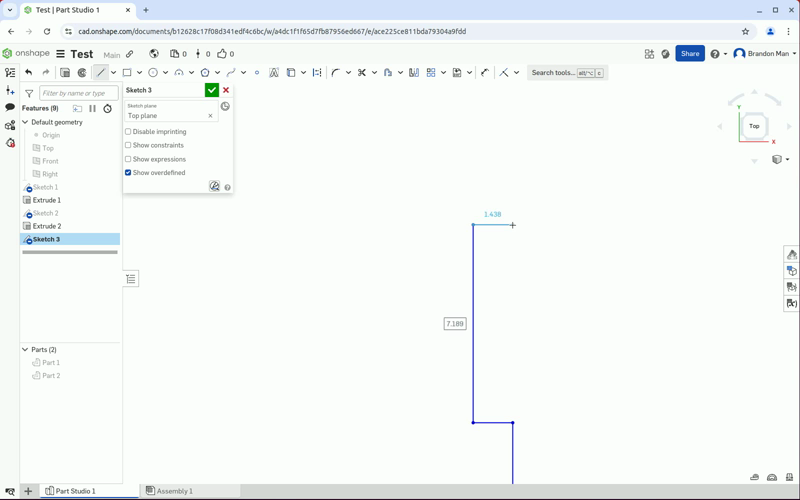
scroll(6)
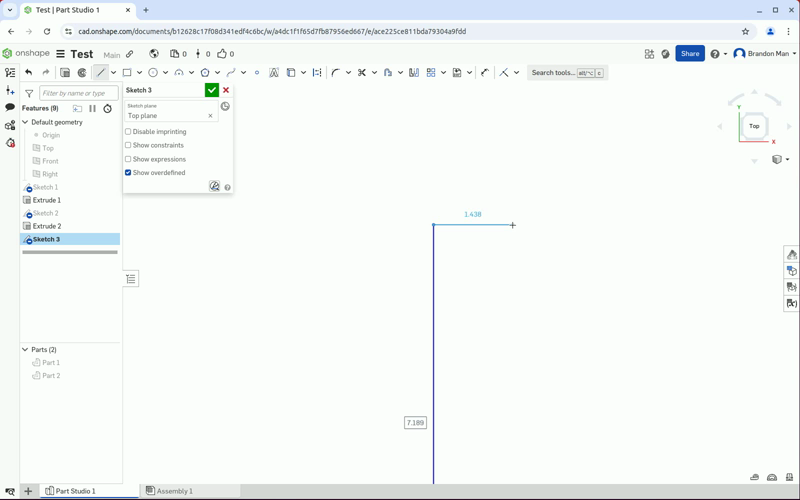
click(512, 224)
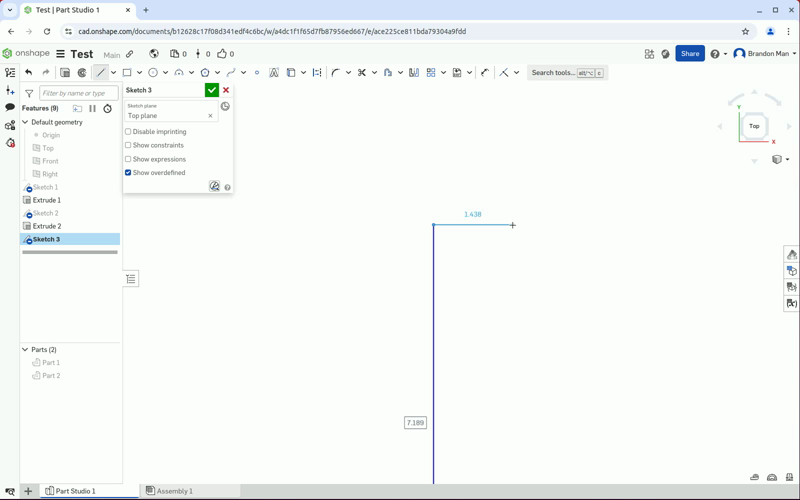
scroll(-6)
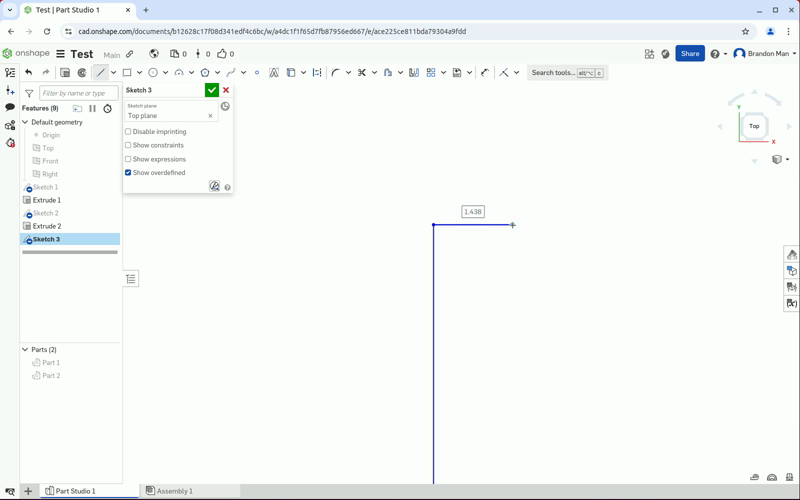
scroll(-6)
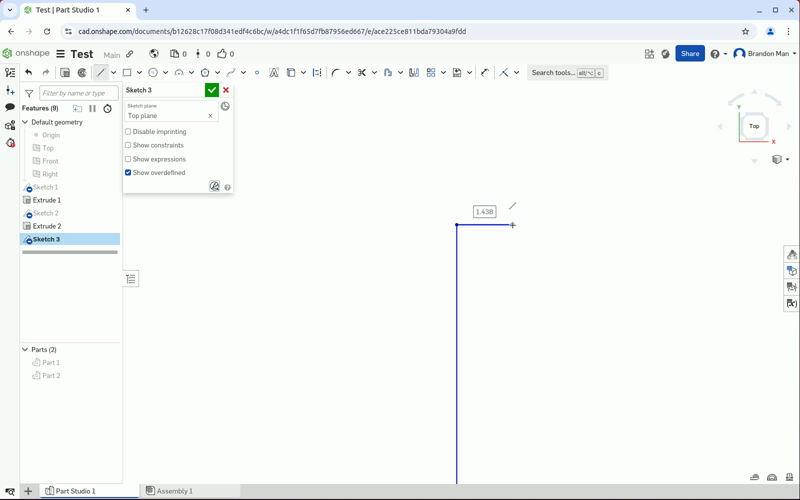
scroll(-6)
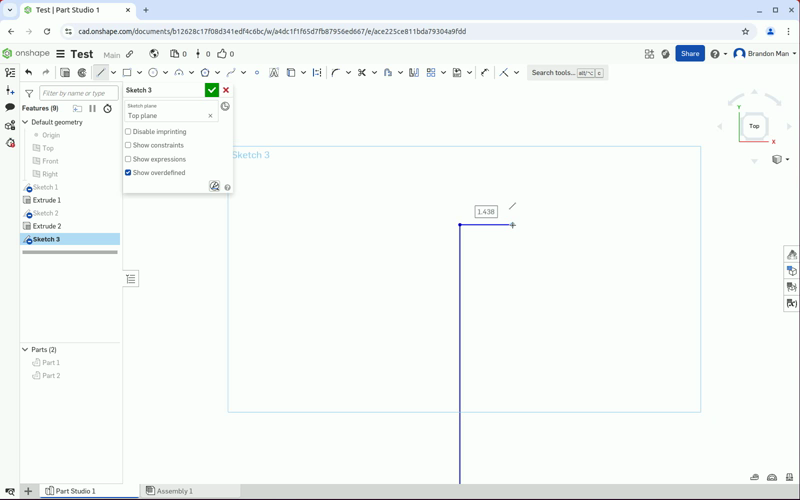
scroll(-6)
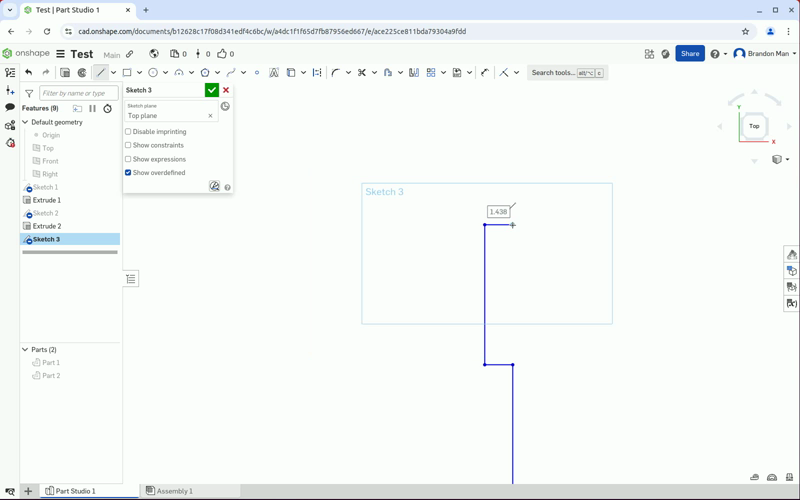
scroll(-6)
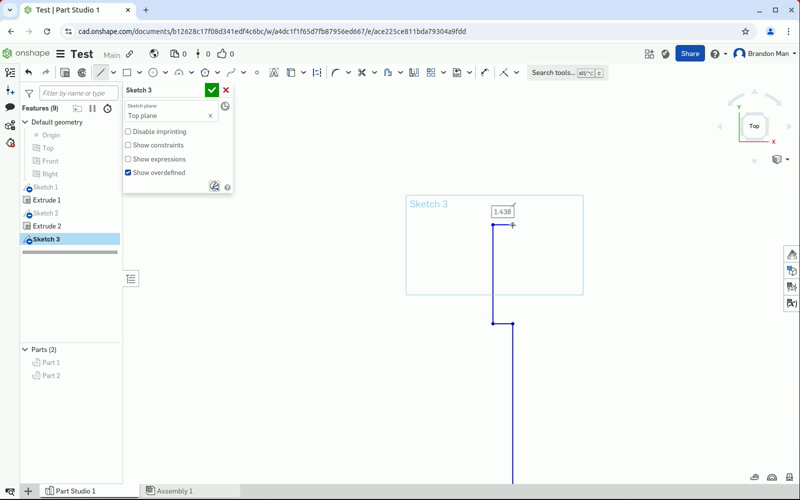
scroll(-6)
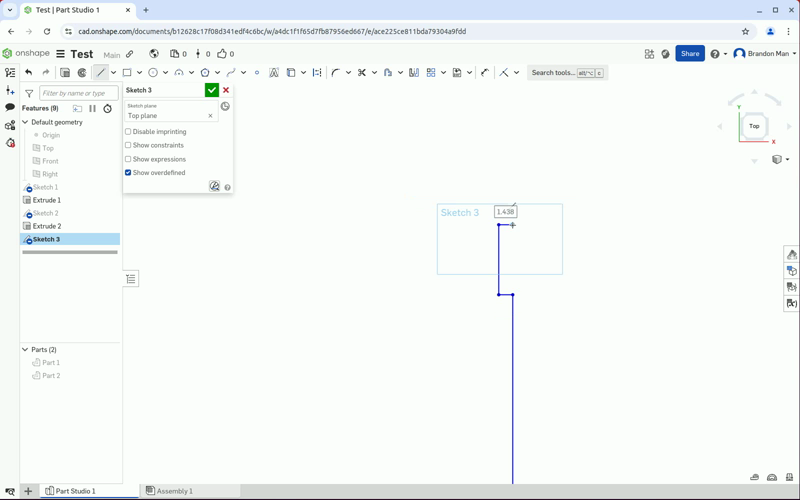
scroll(-6)
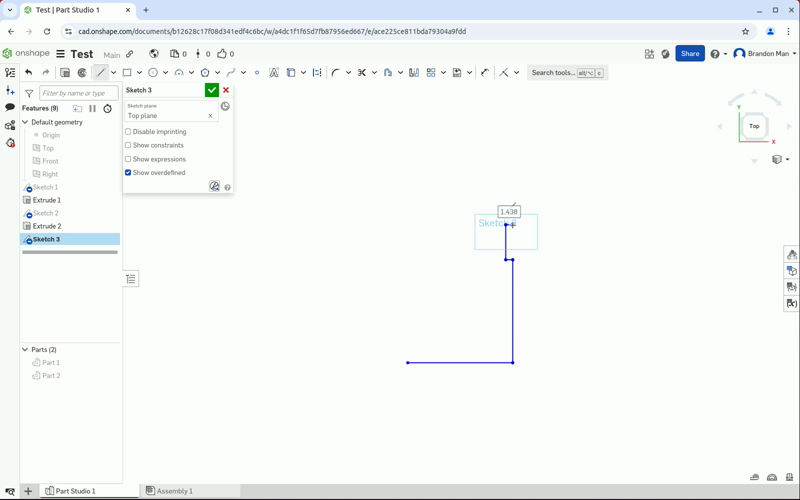
key_up(shift)
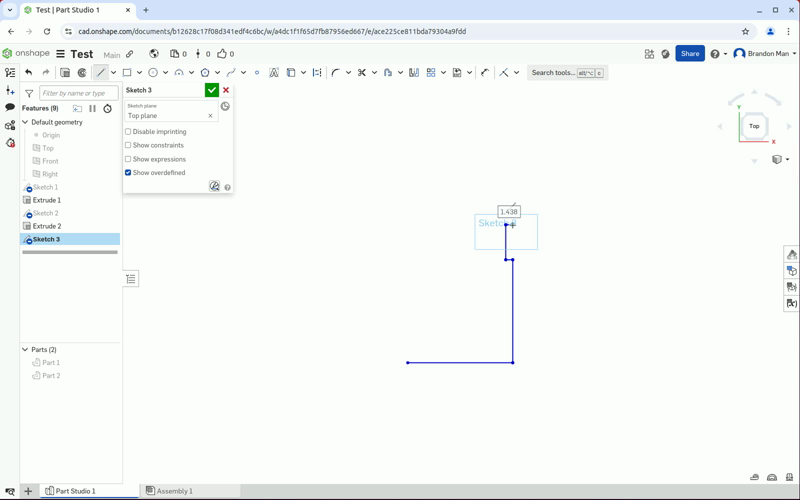
key_down(shift)
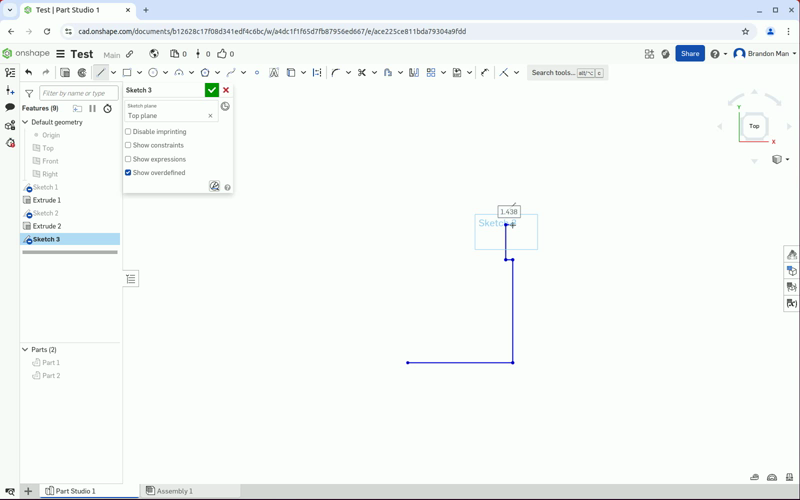
mouse_move(542, 224)
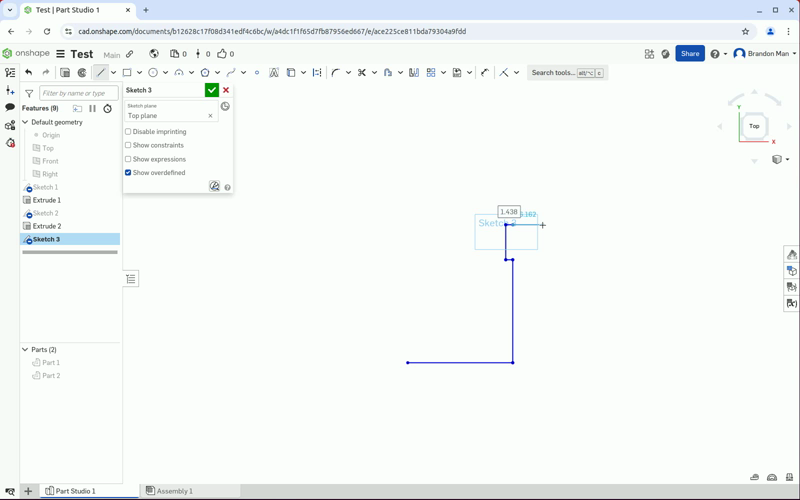
mouse_move(512, 204)
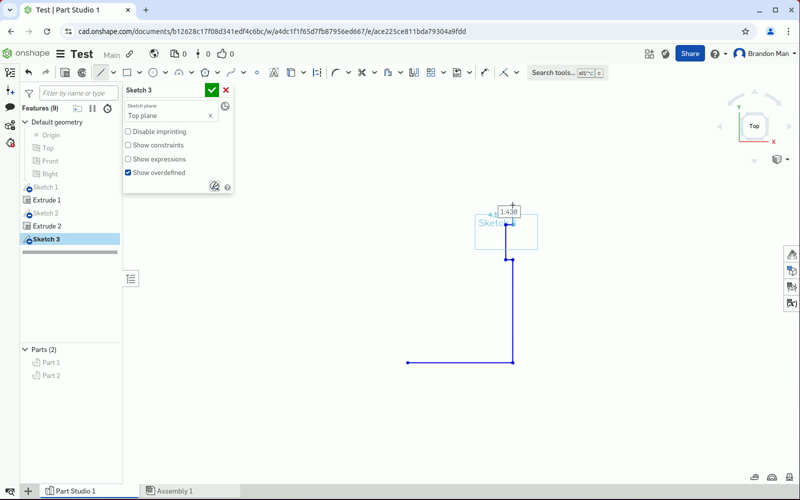
click(512, 204)
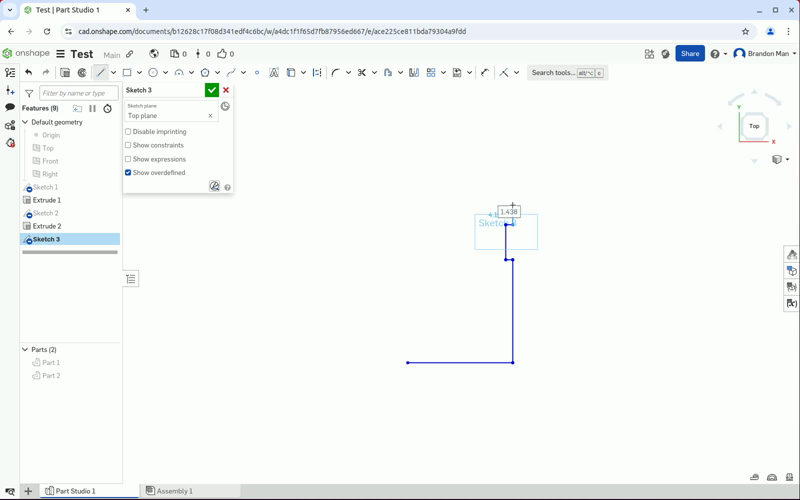
key_up(shift)
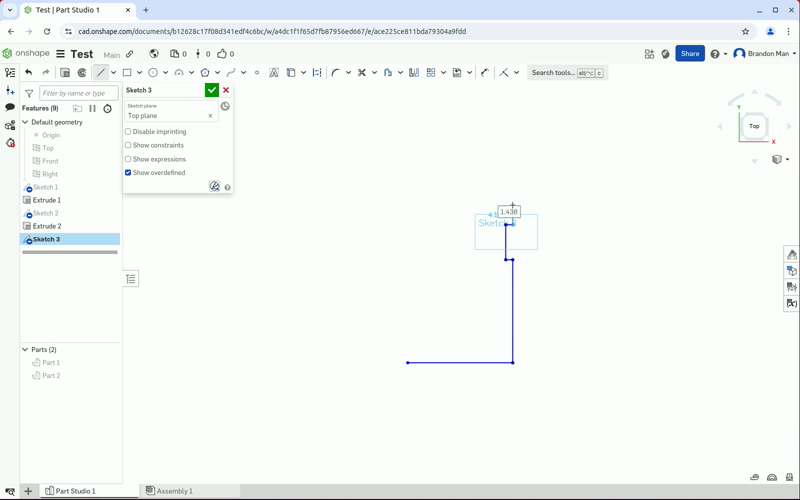
key_down(shift)
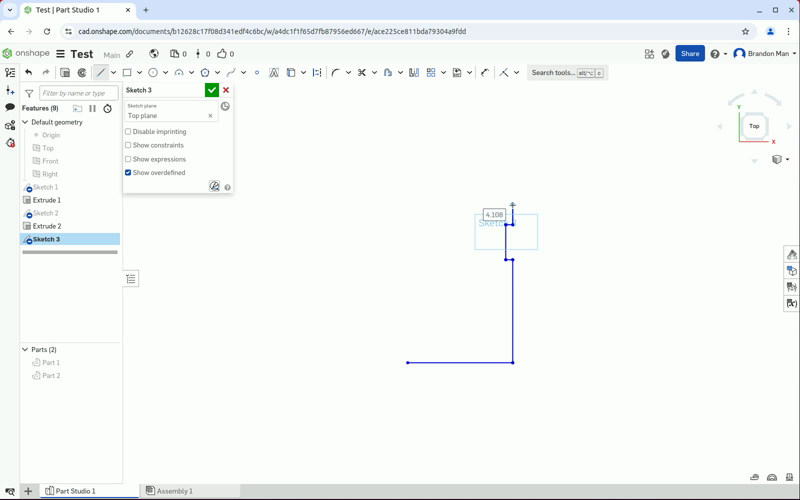
mouse_move(407, 204)
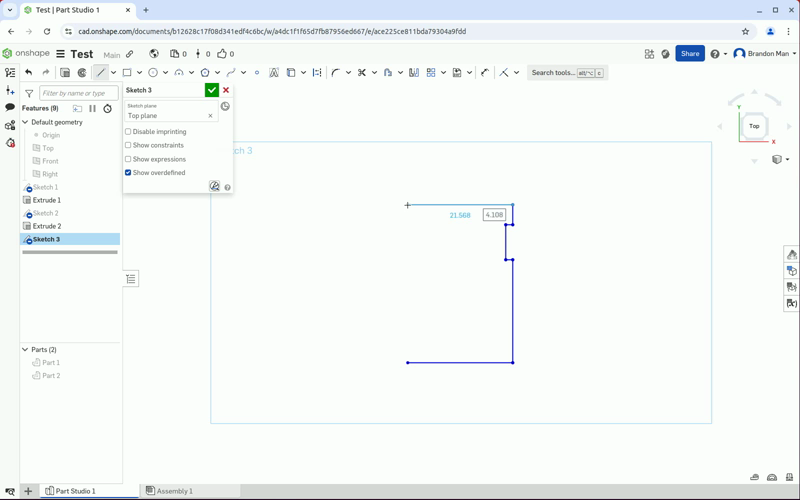
click(407, 204)
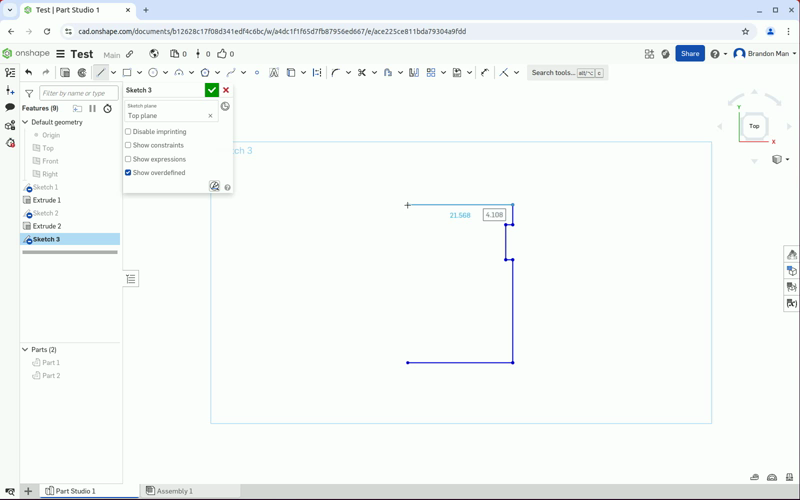
key_up(shift)
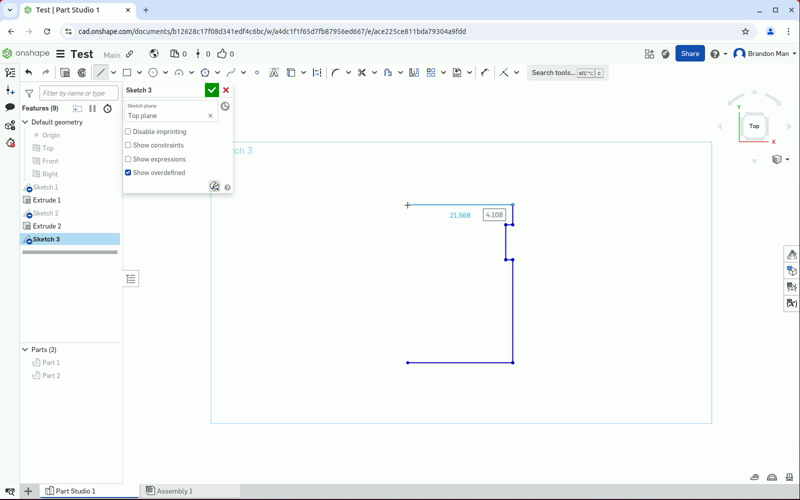
key_down(shift)
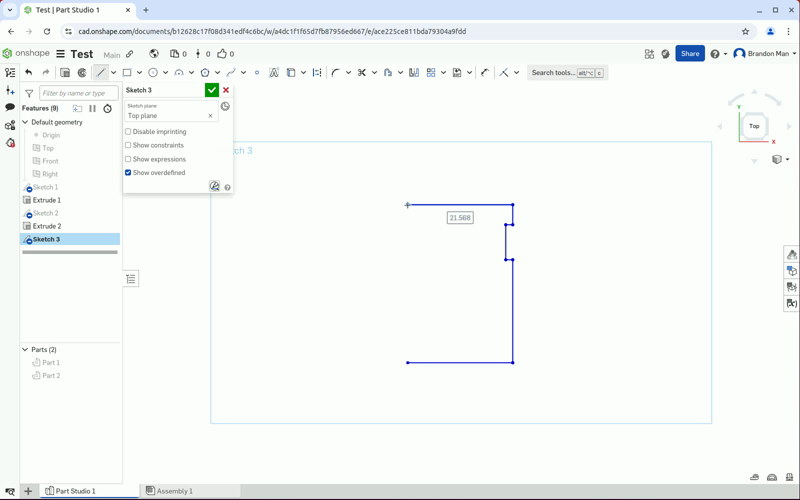
mouse_move(437, 204)
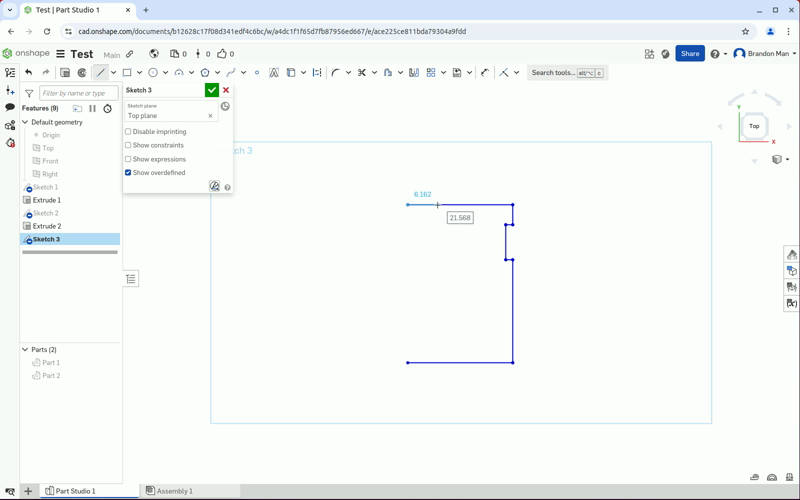
mouse_move(407, 224)
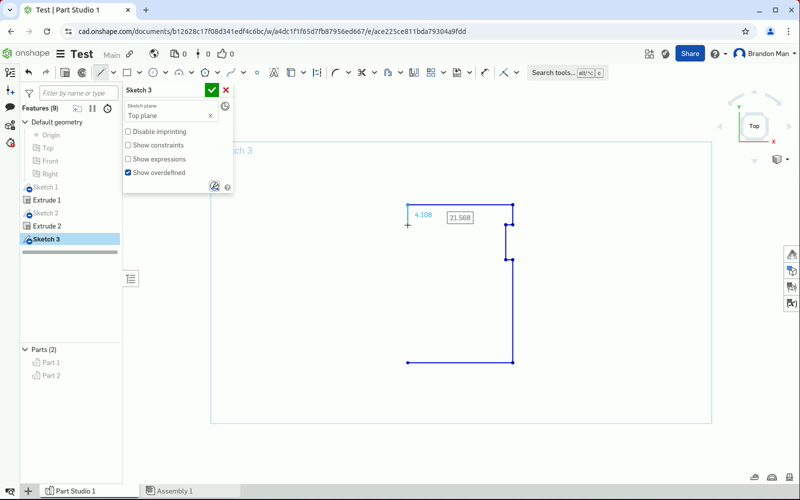
click(407, 224)
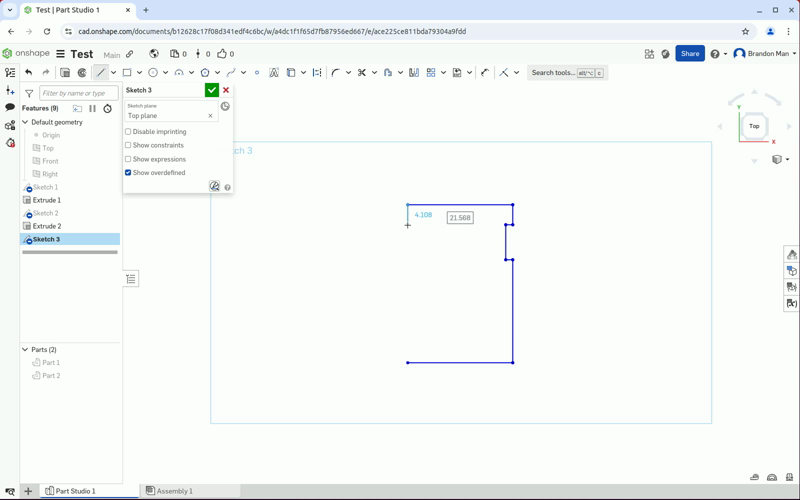
key_up(shift)
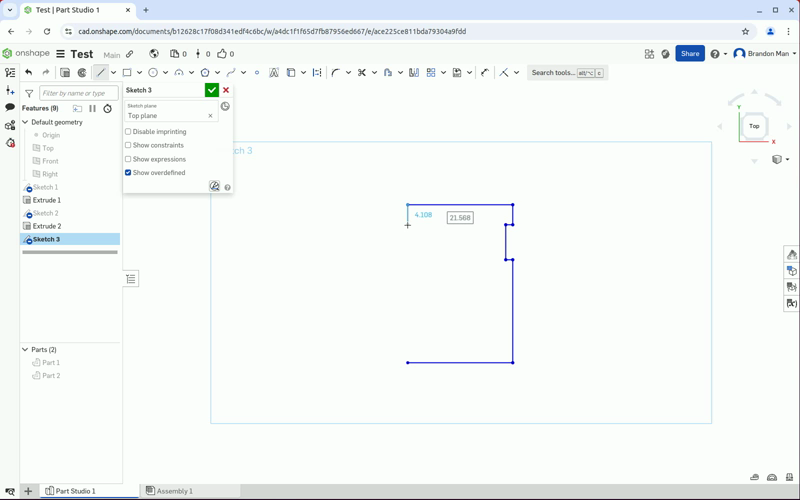
key_down(shift)
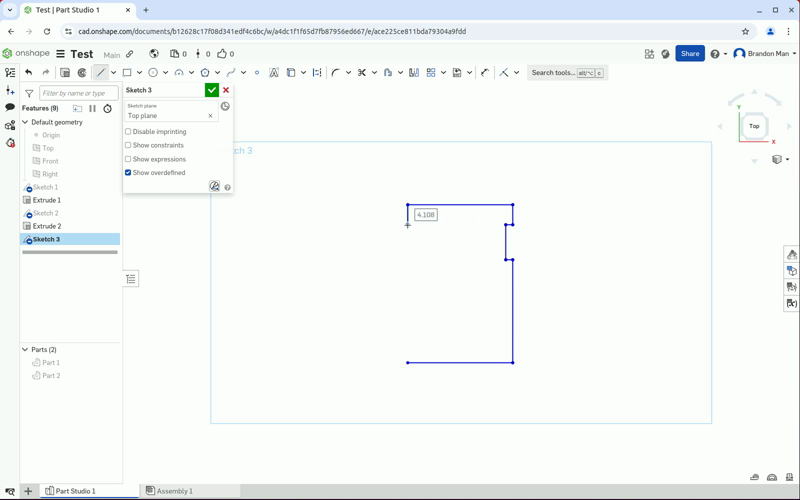
mouse_move(437, 224)
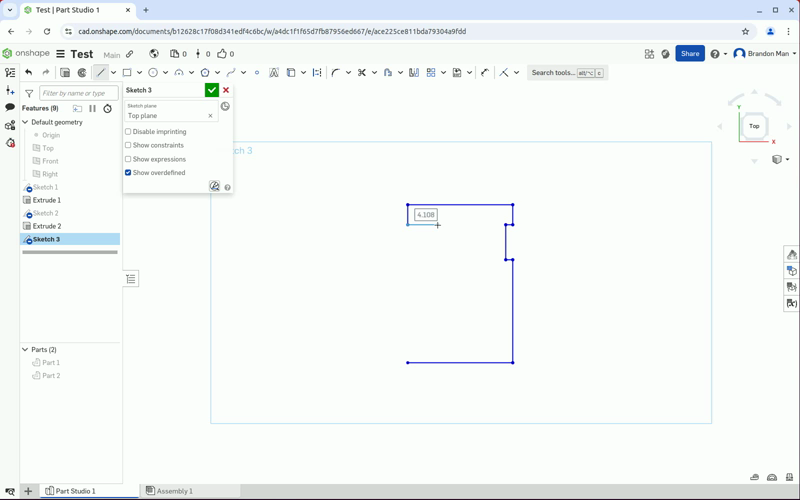
mouse_move(414, 224)
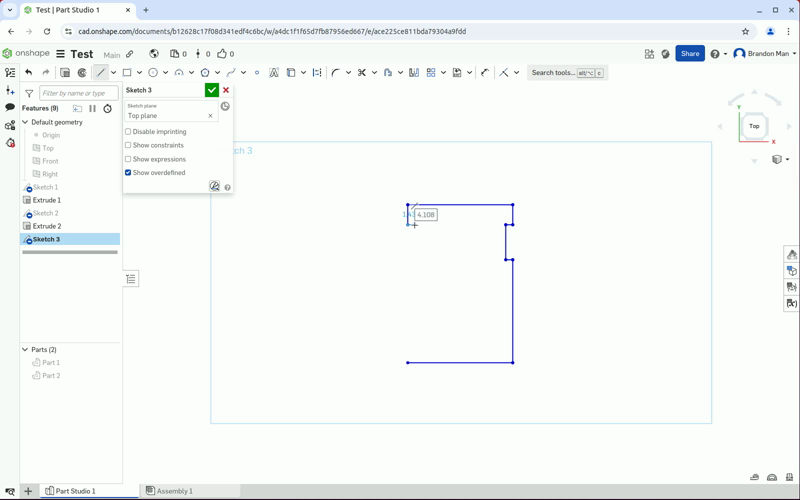
scroll(6)
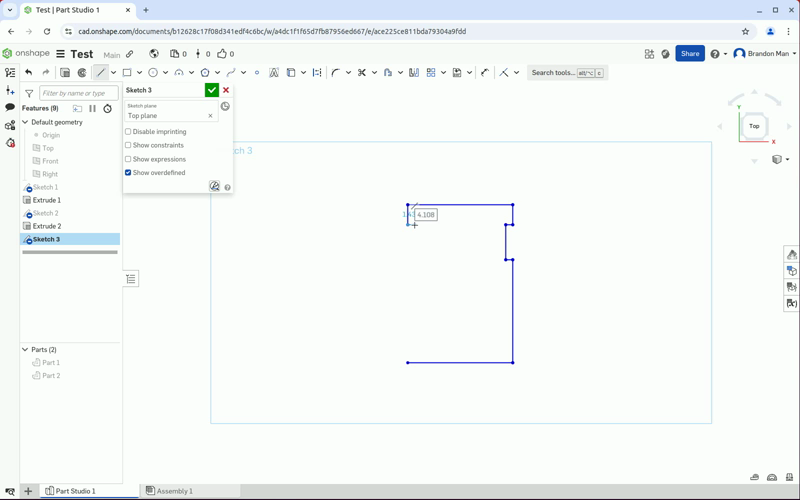
scroll(6)
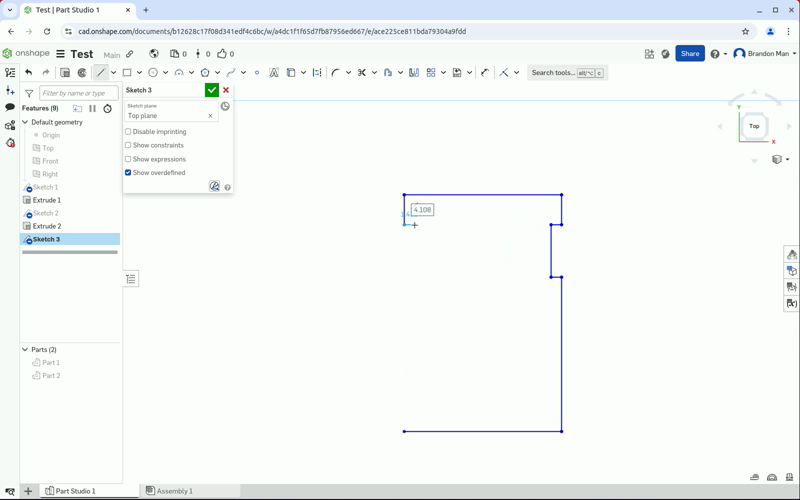
scroll(6)
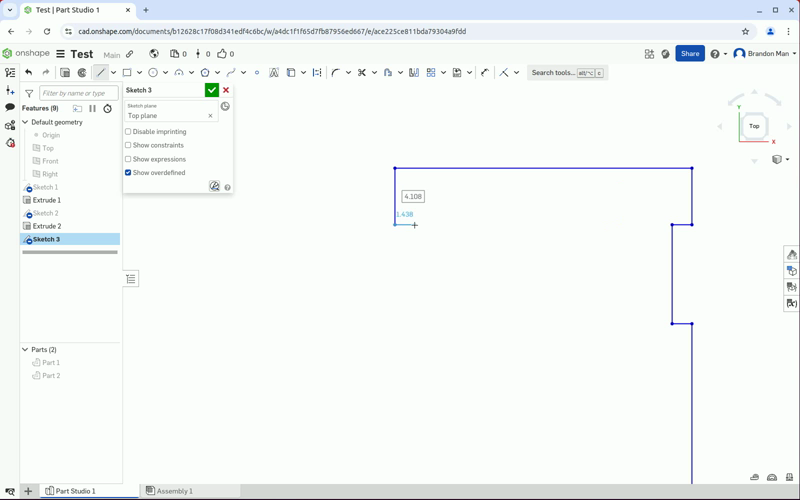
scroll(6)
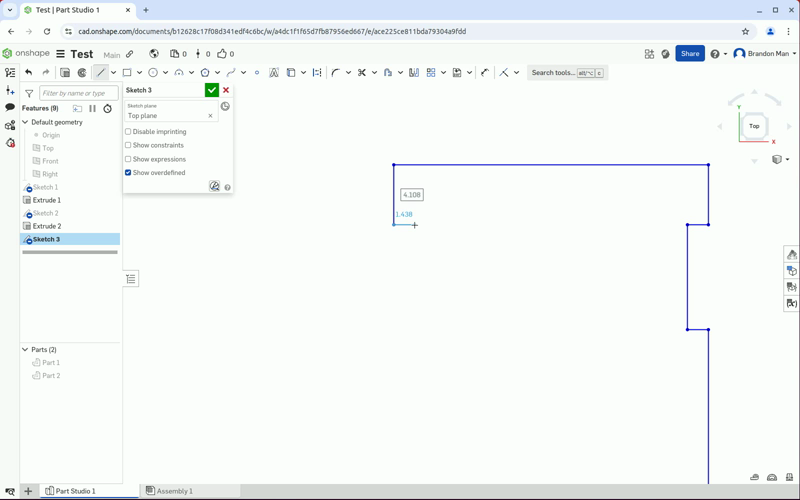
scroll(6)
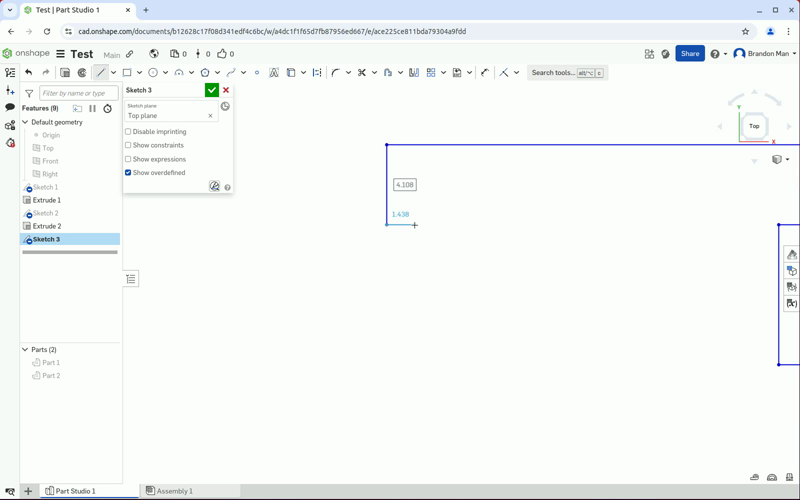
scroll(6)
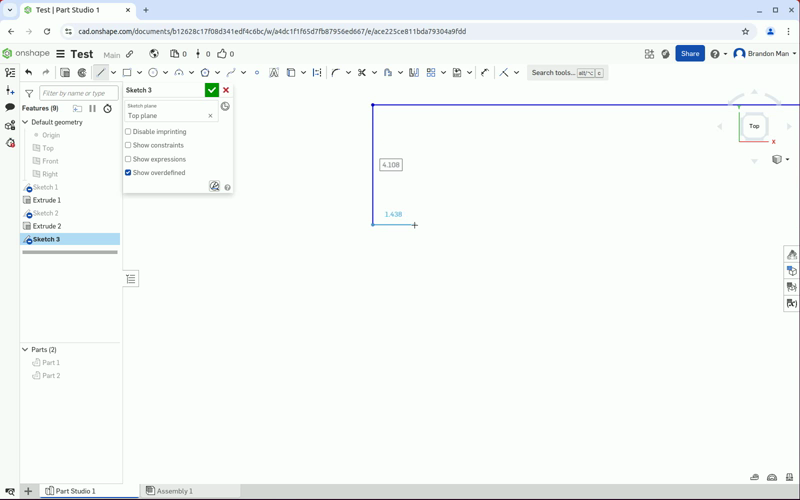
scroll(6)
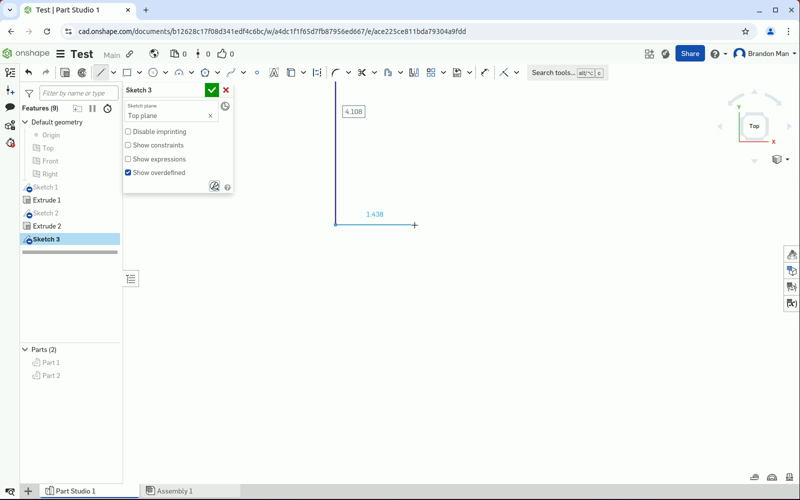
click(414, 224)
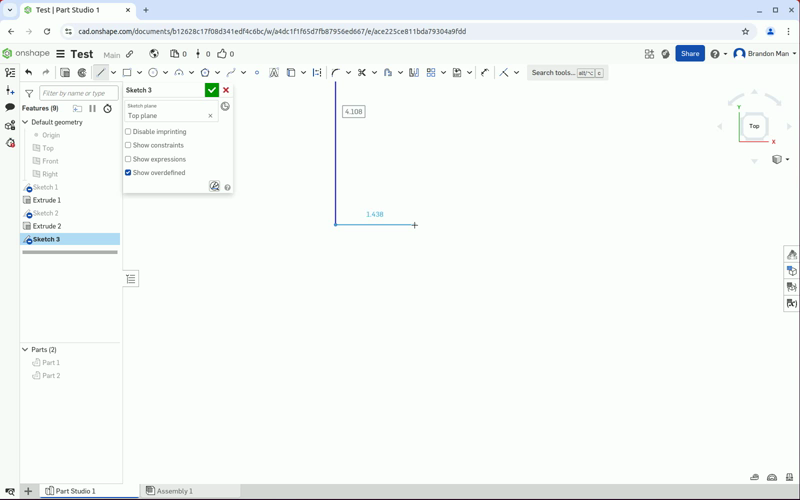
scroll(-6)
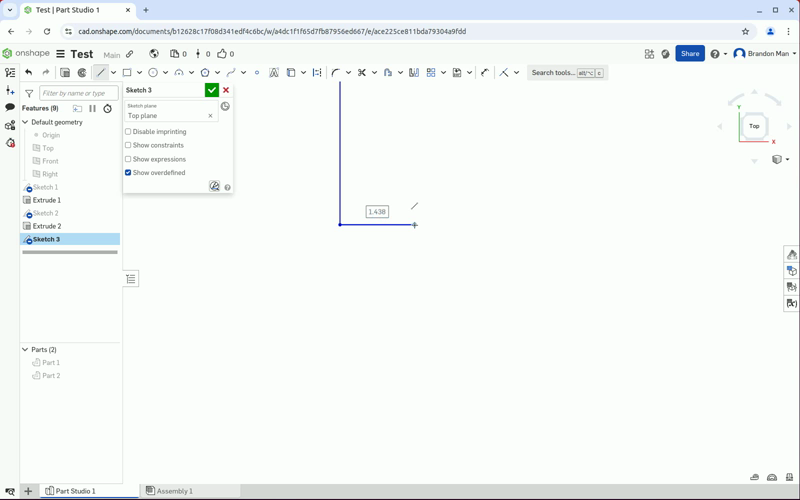
scroll(-6)
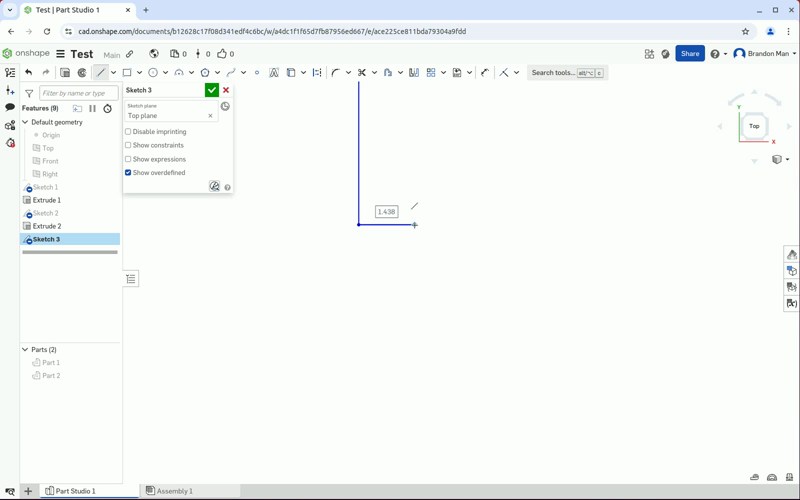
scroll(-6)
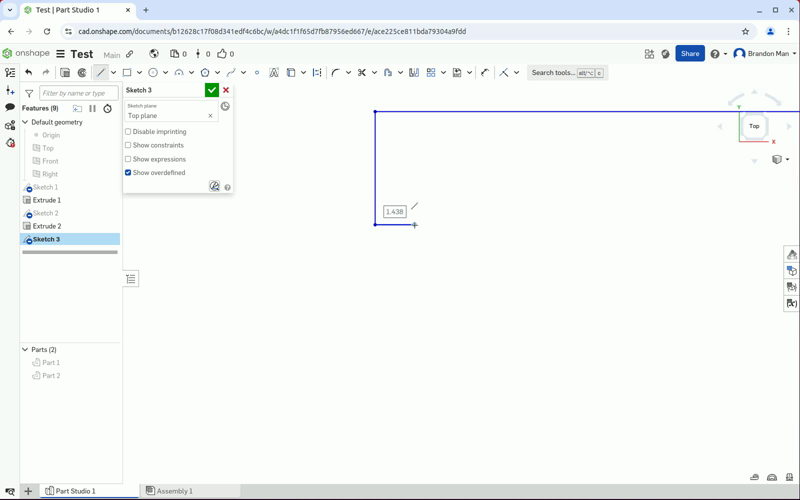
scroll(-6)
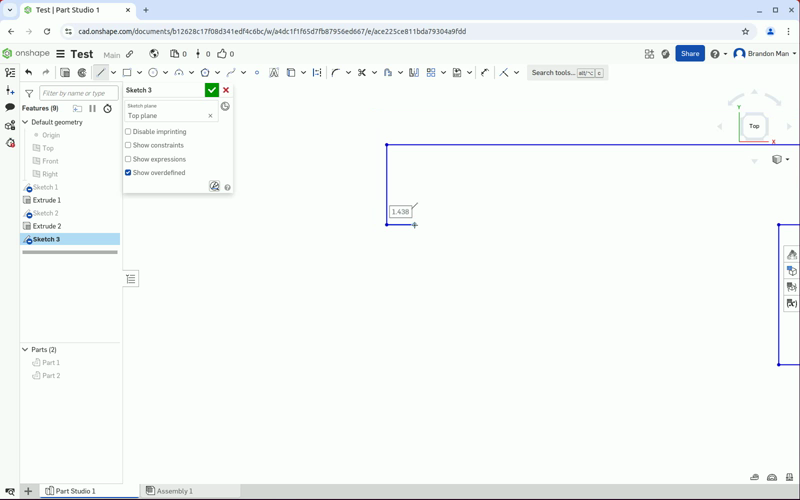
scroll(-6)
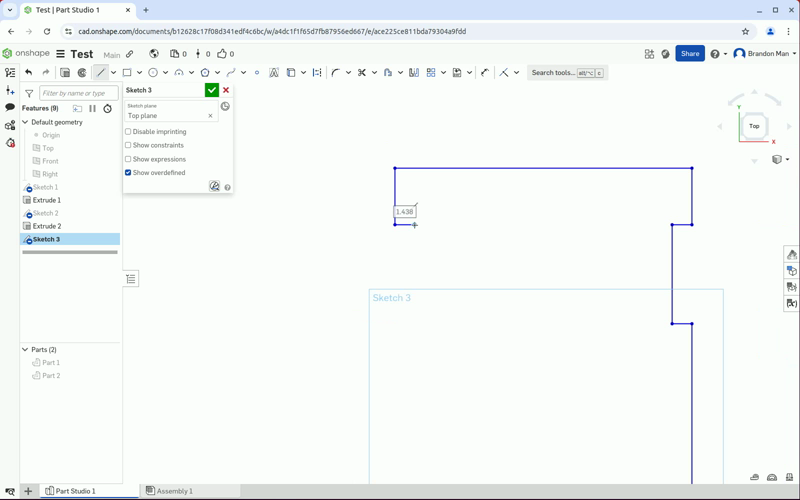
scroll(-6)
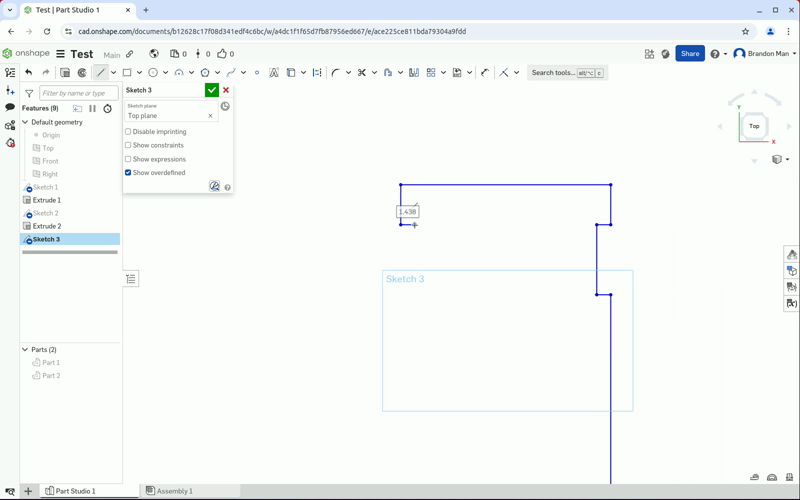
scroll(-6)
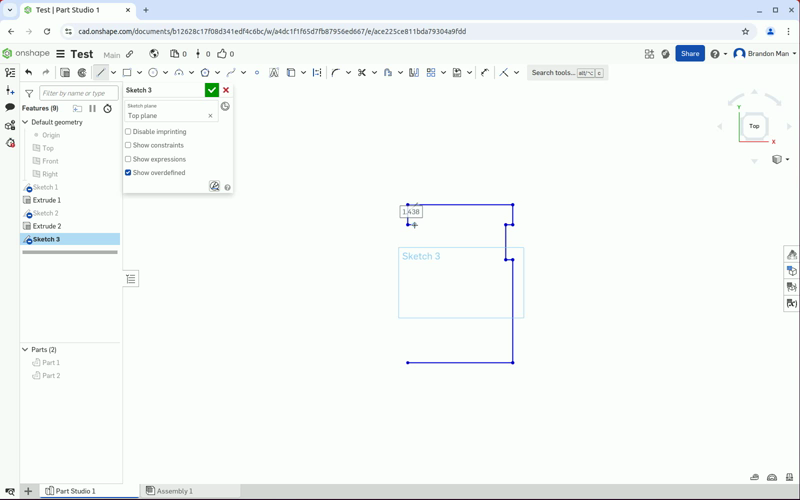
key_up(shift)
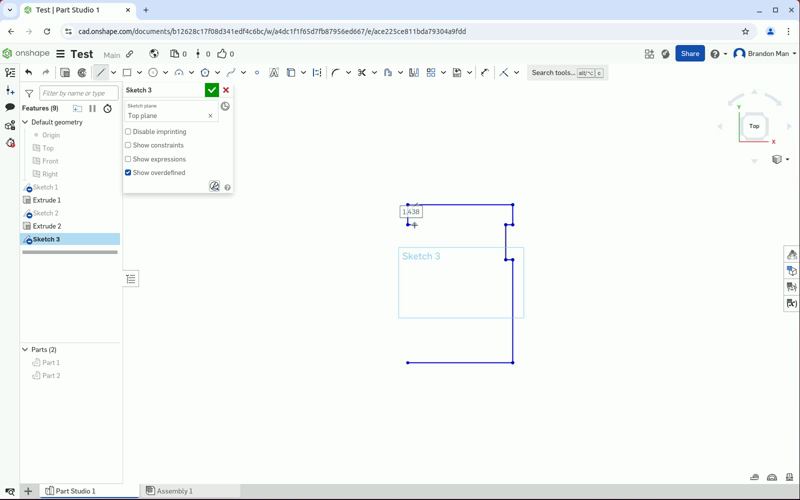
key_down(shift)
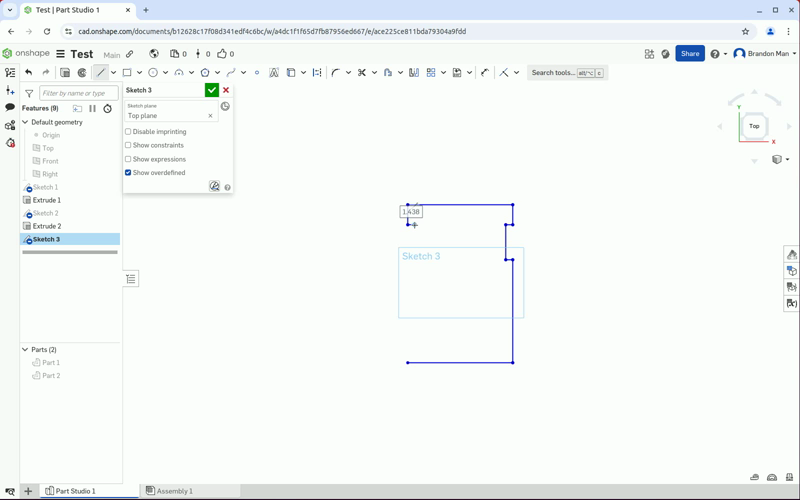
mouse_move(444, 224)
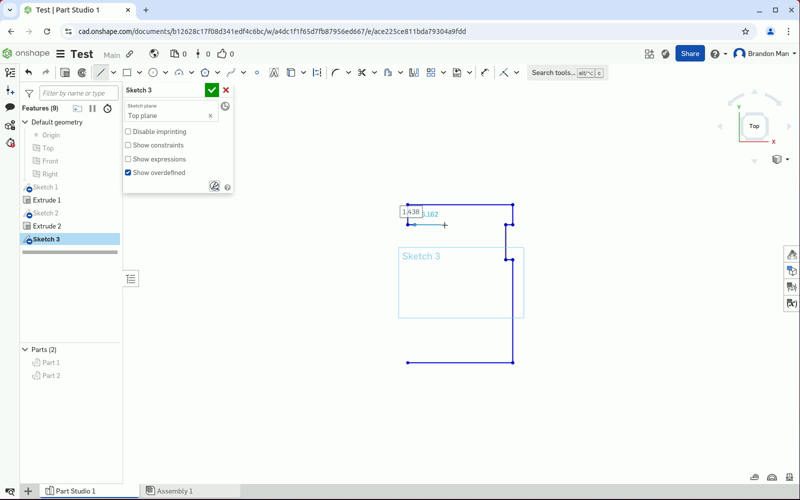
mouse_move(414, 259)
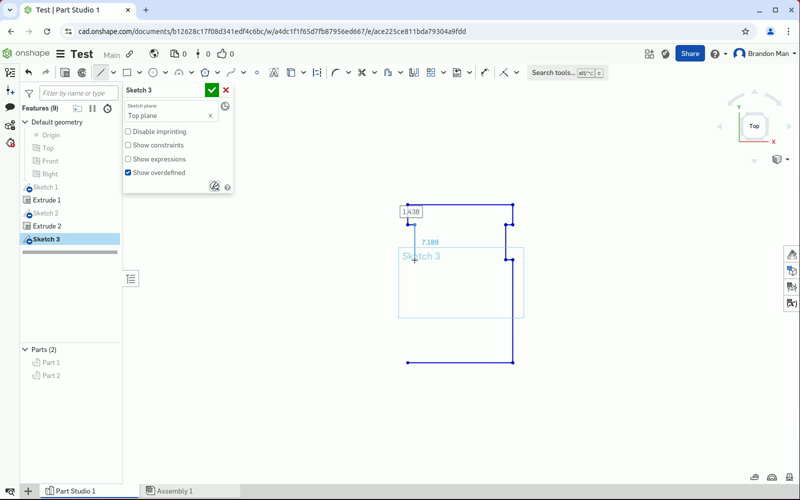
click(414, 259)
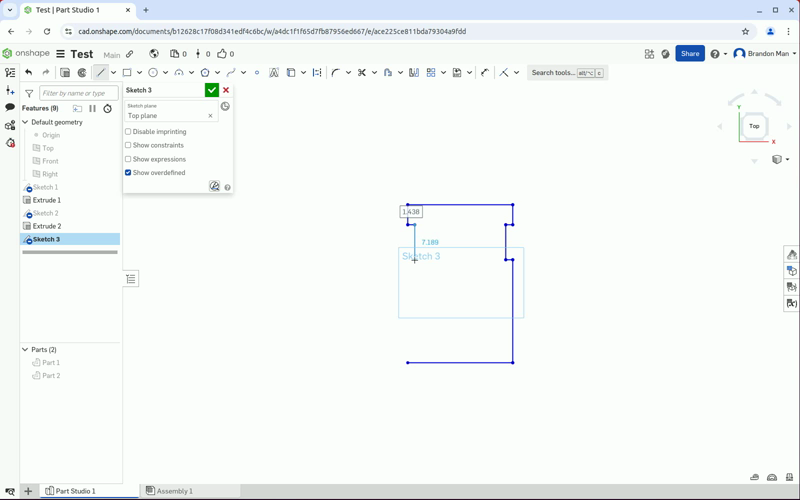
key_up(shift)
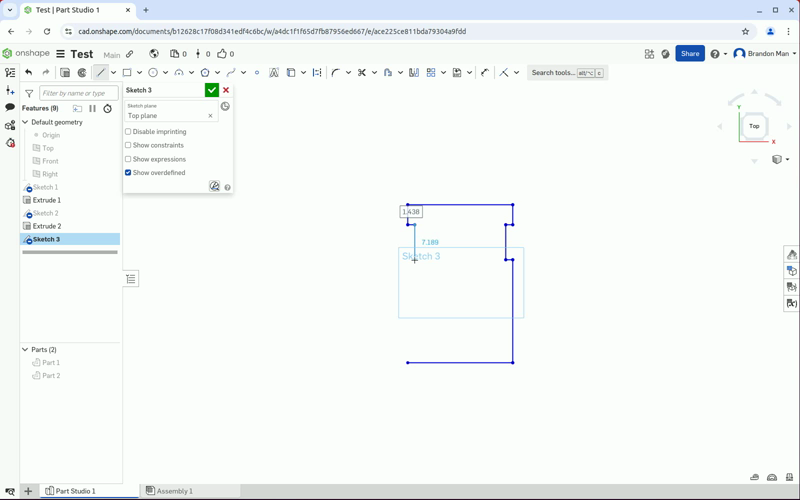
key_down(shift)
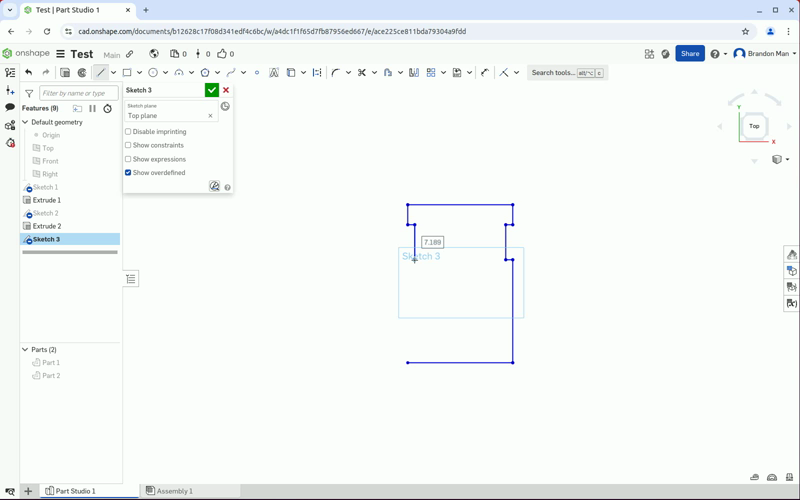
mouse_move(444, 259)
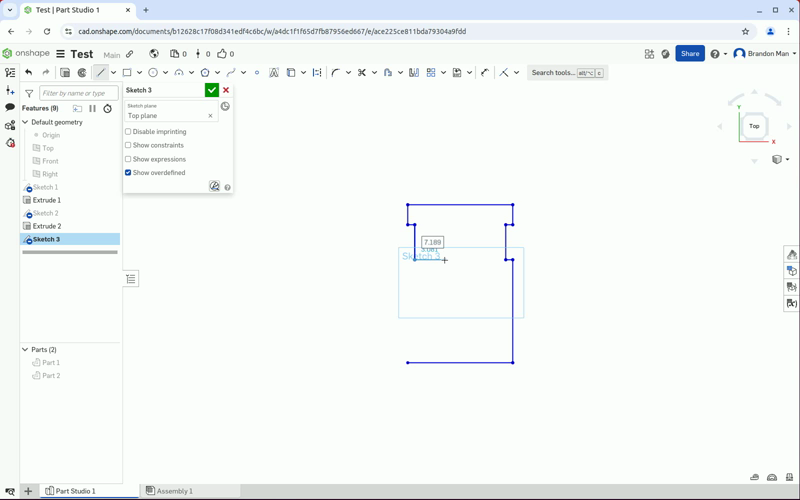
mouse_move(407, 259)
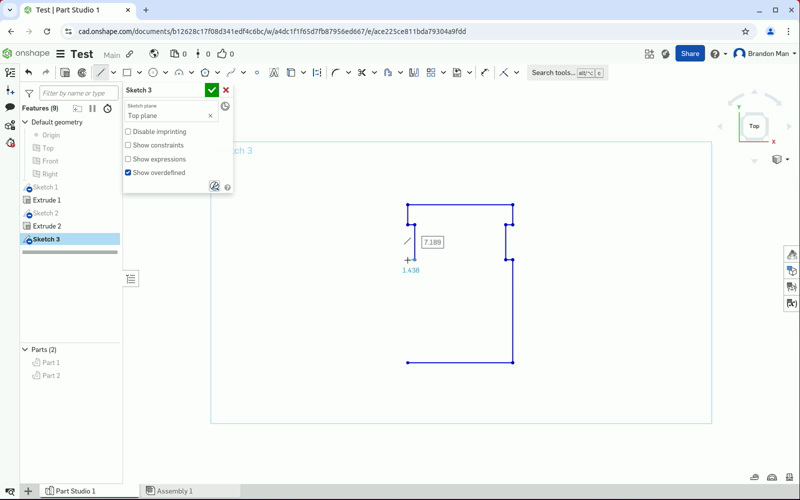
scroll(6)
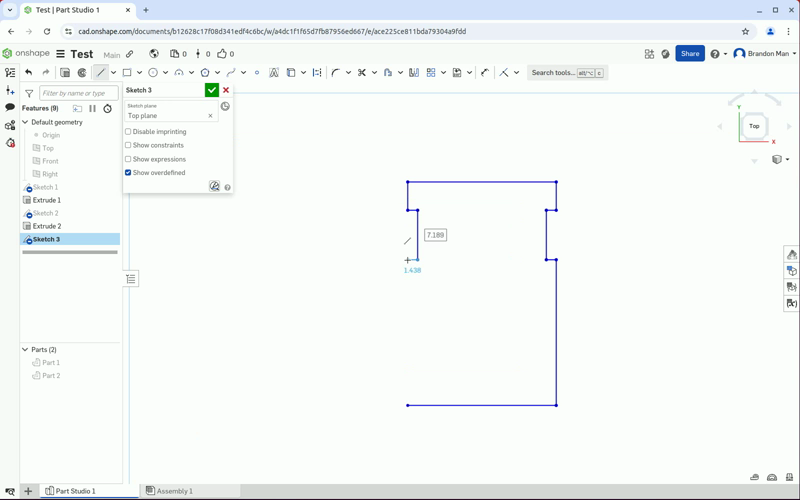
scroll(6)
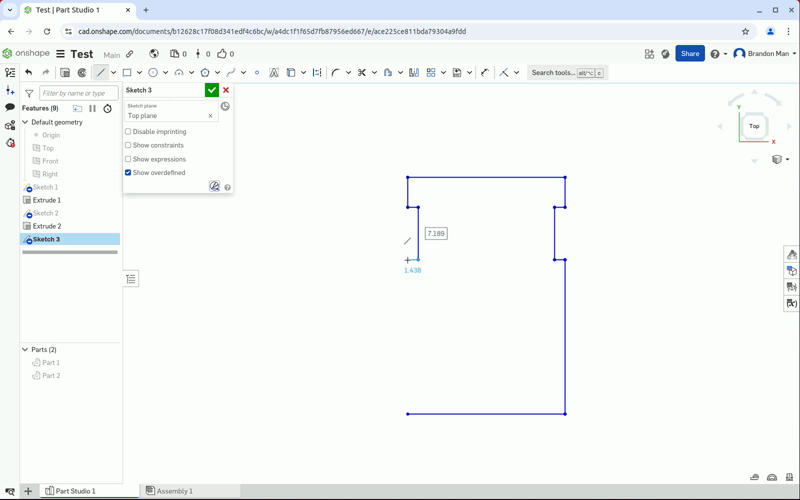
scroll(6)
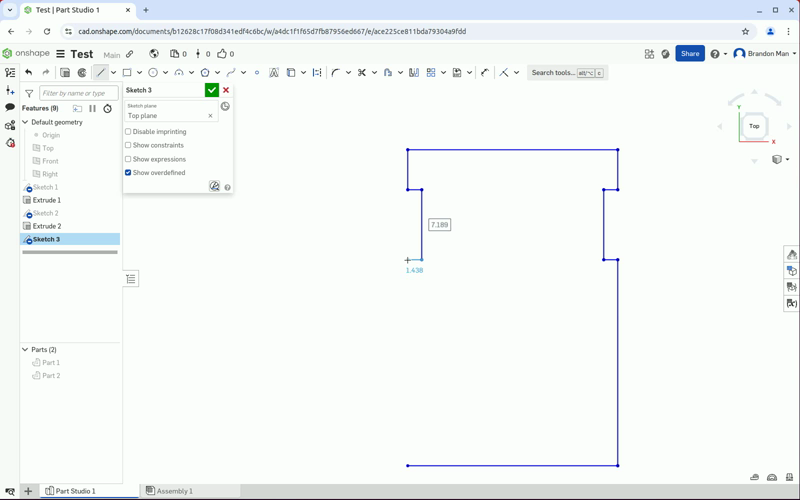
scroll(6)
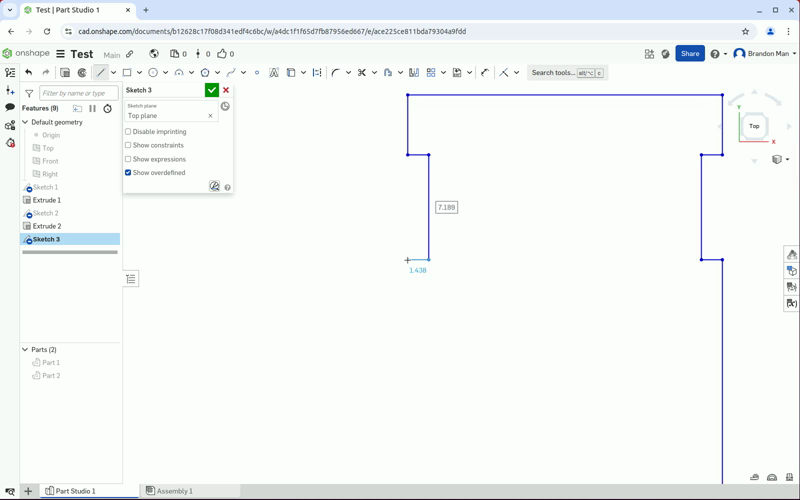
scroll(6)
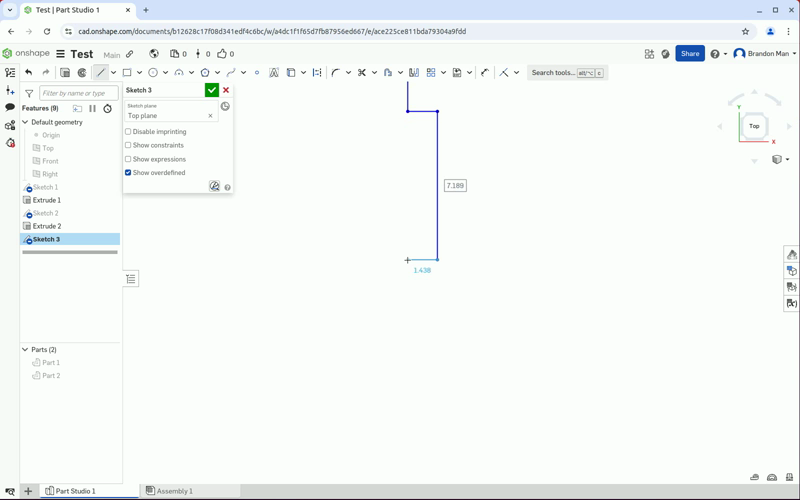
scroll(6)
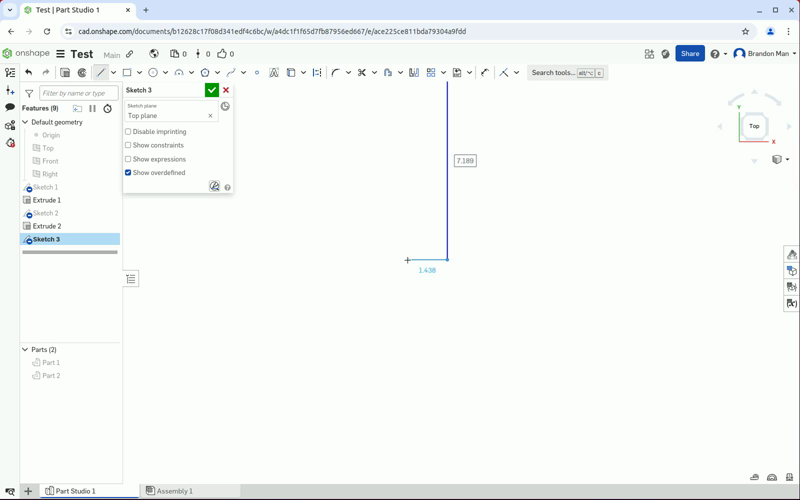
scroll(6)
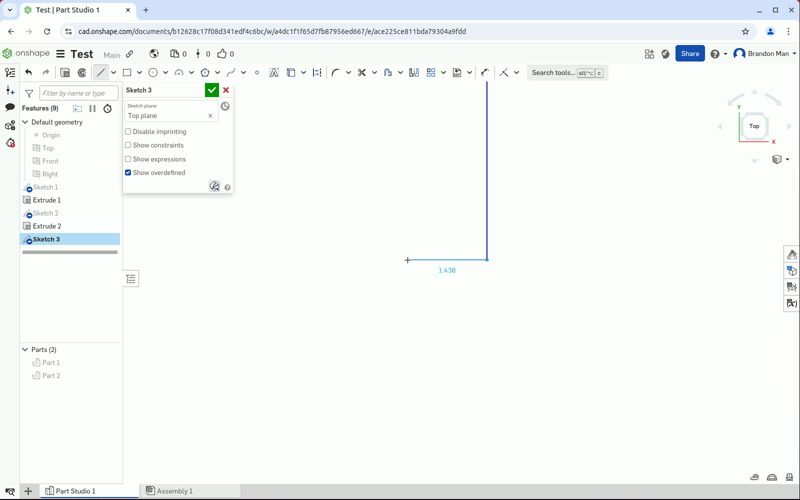
click(407, 259)
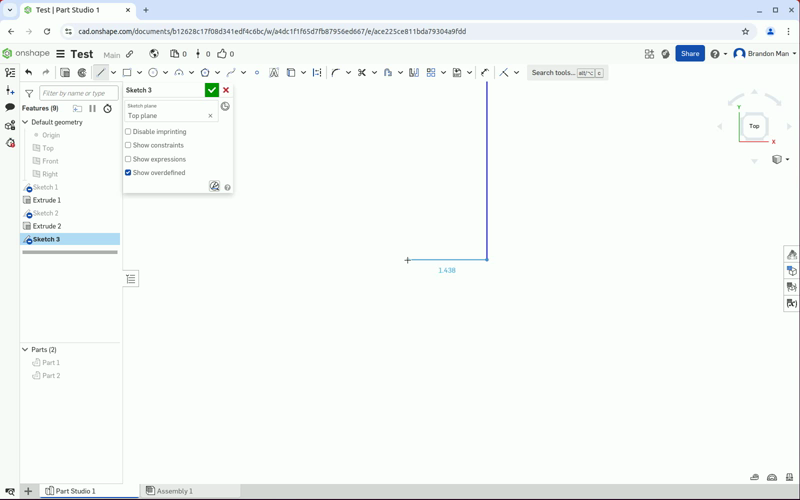
scroll(-6)
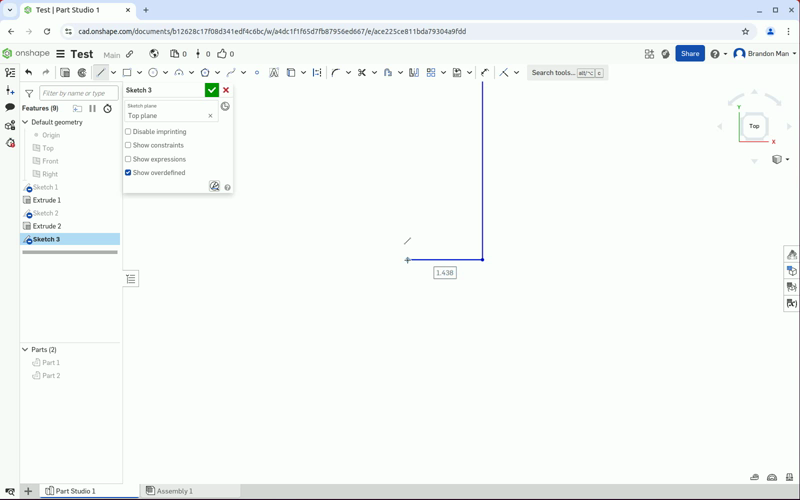
scroll(-6)
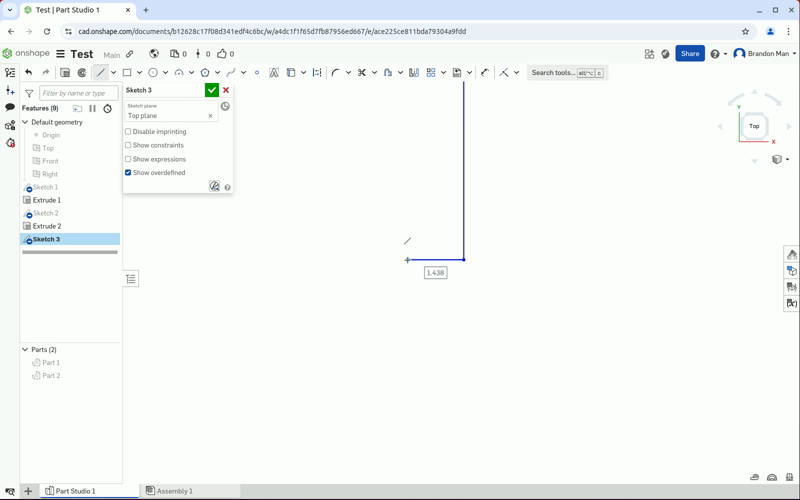
scroll(-6)
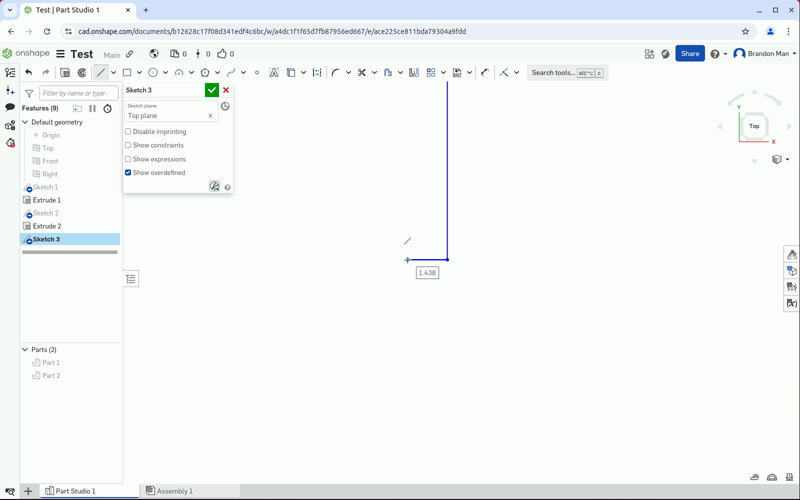
scroll(-6)
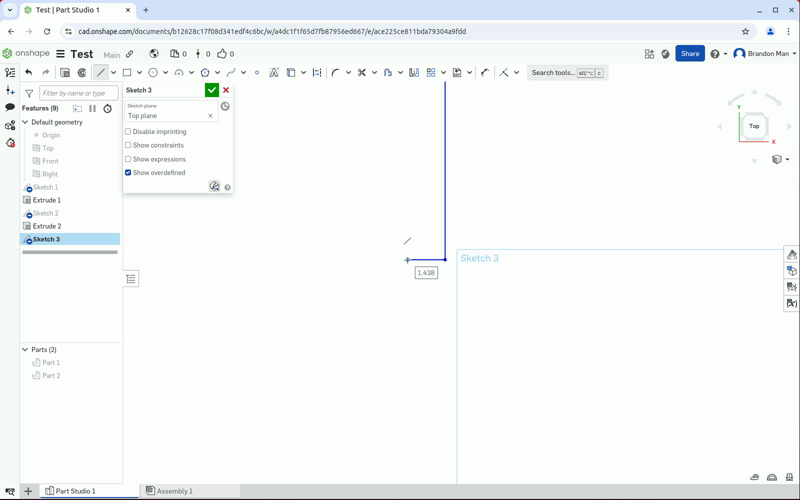
scroll(-6)
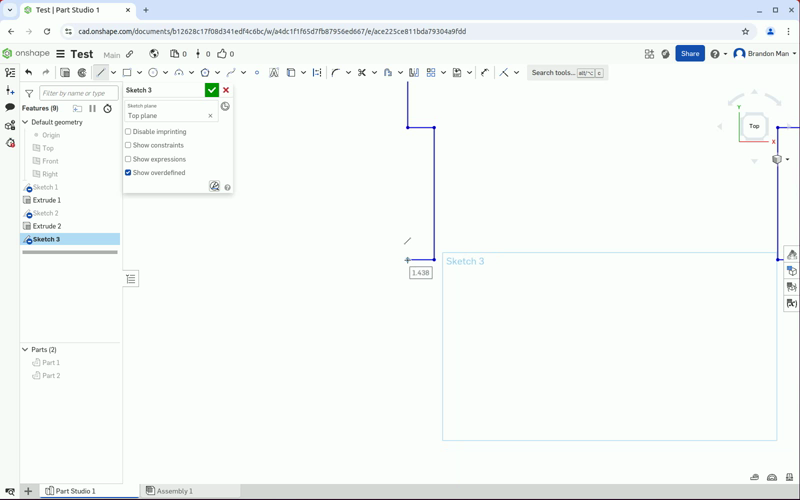
scroll(-6)
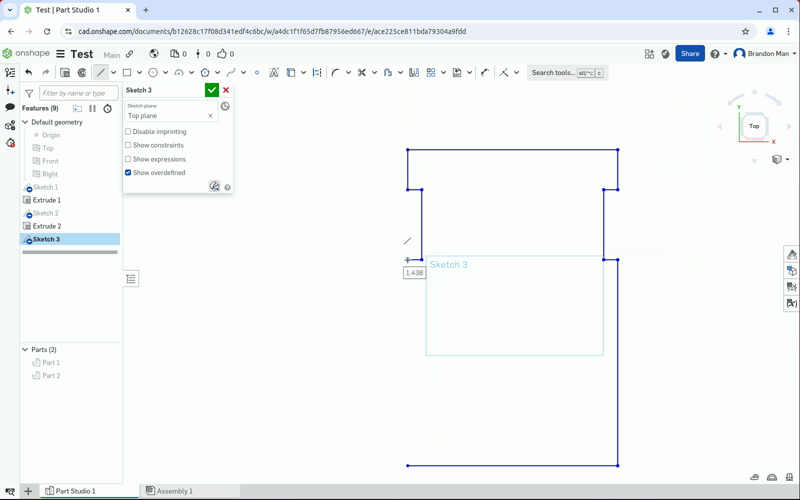
scroll(-6)
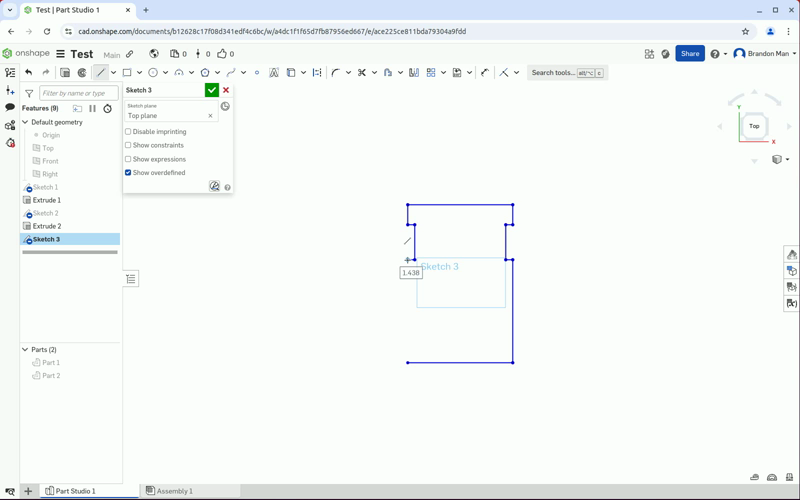
key_up(shift)
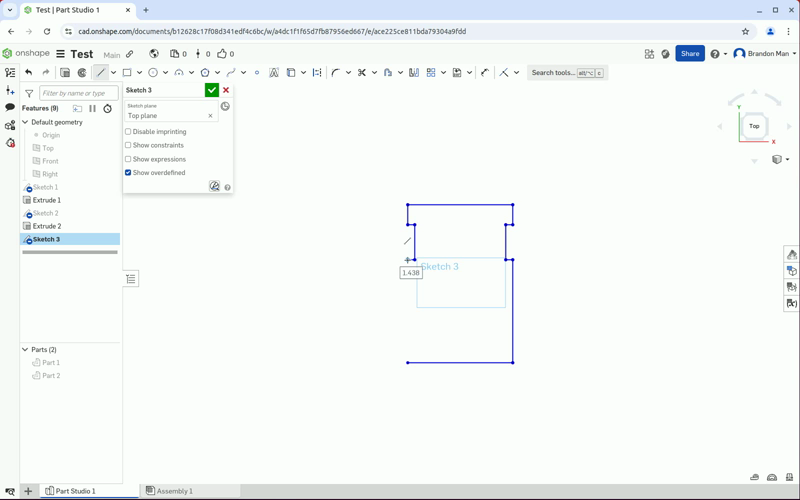
key_down(shift)
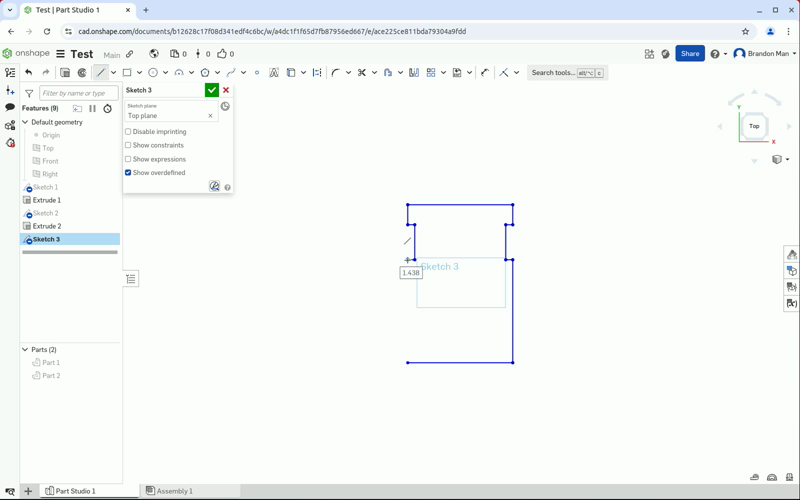
mouse_move(407, 362)
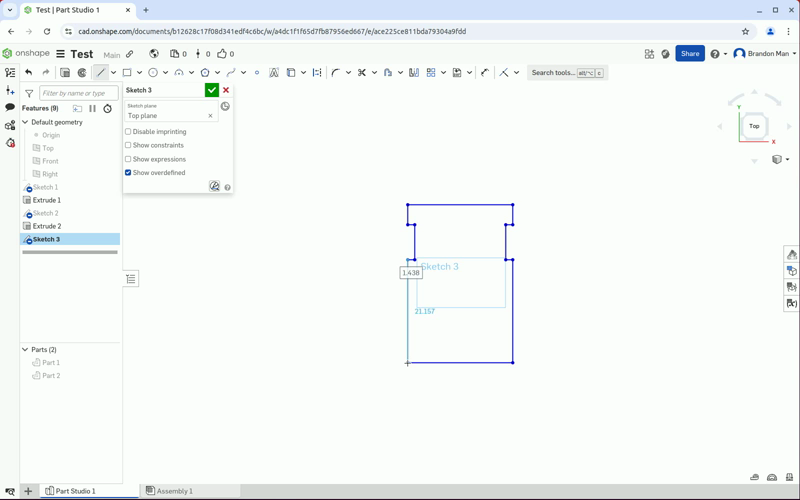
key_up(shift)
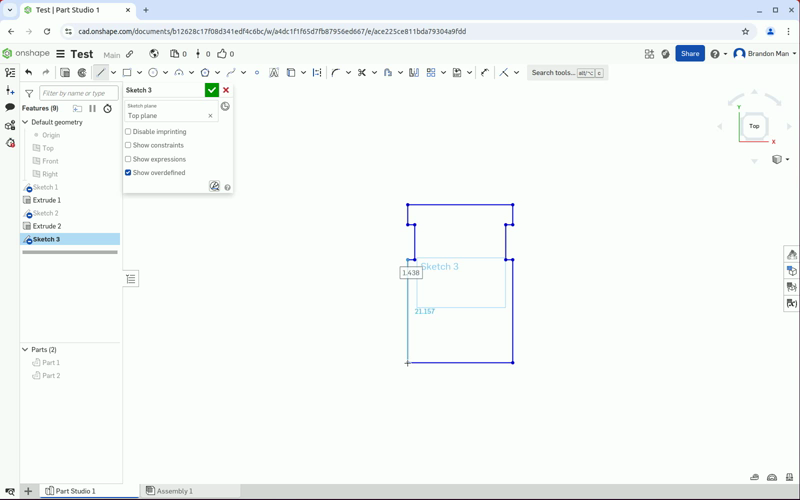
click(407, 362)
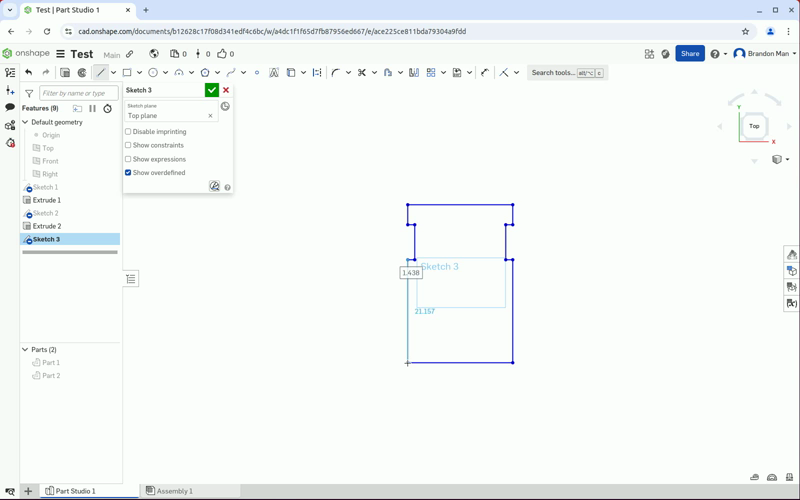
key(esc)
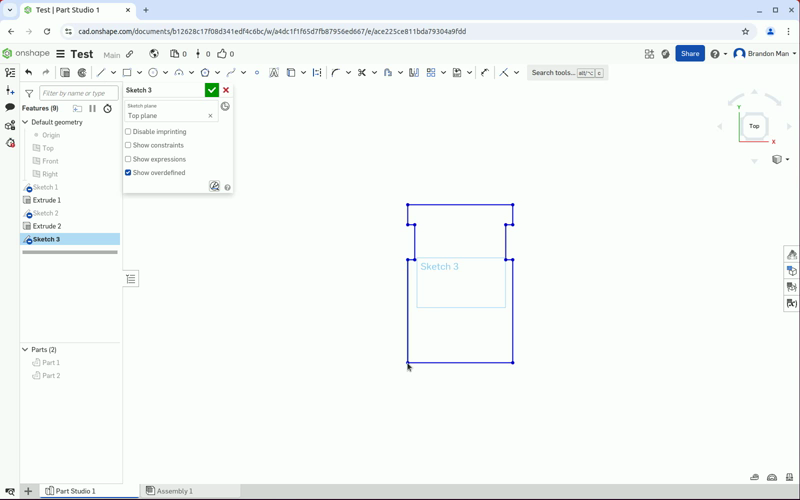
mouse_move(475, 338)
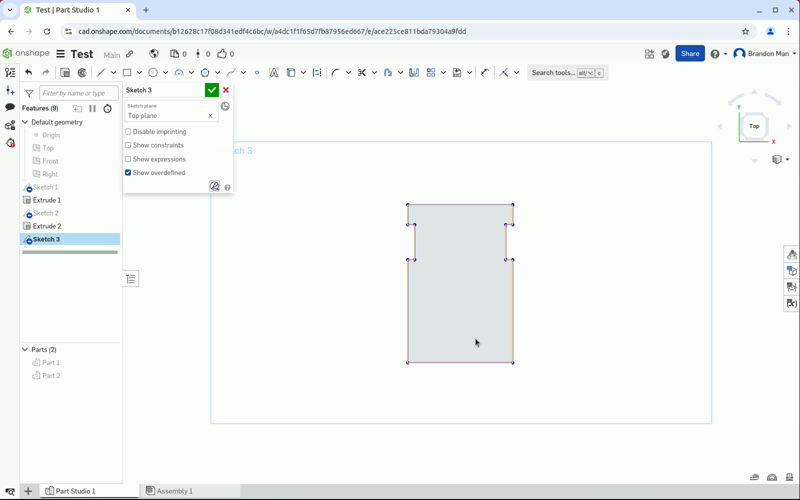
click(475, 338)
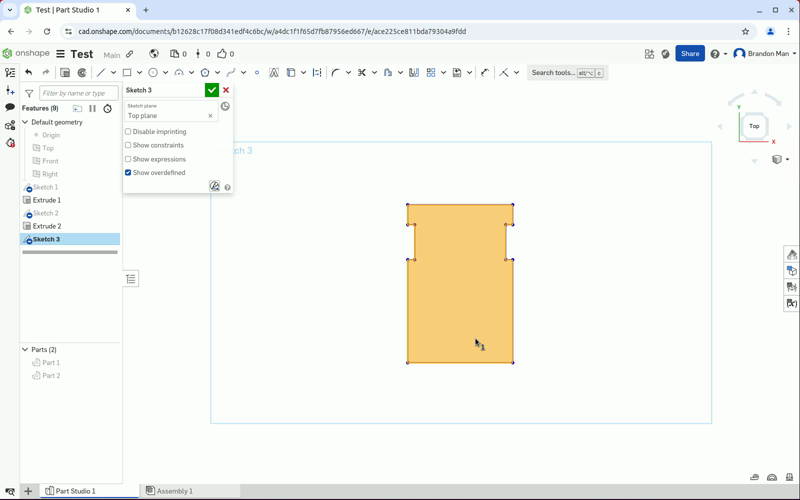
mouse_move(73, 352)
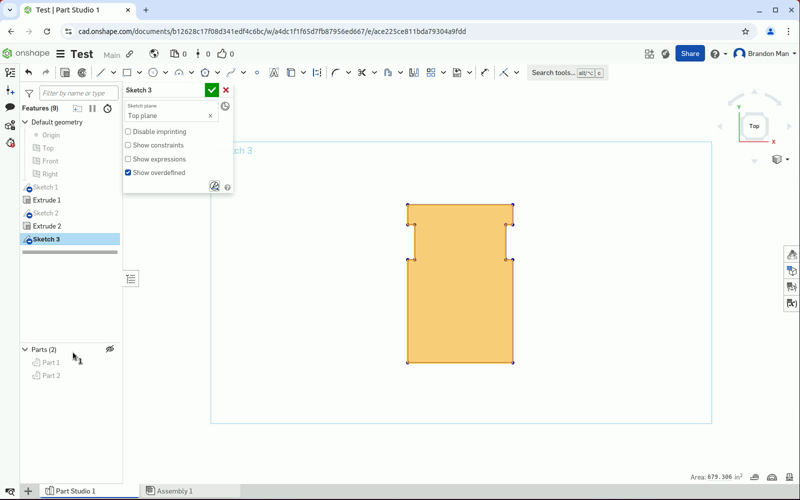
key(shift+y)
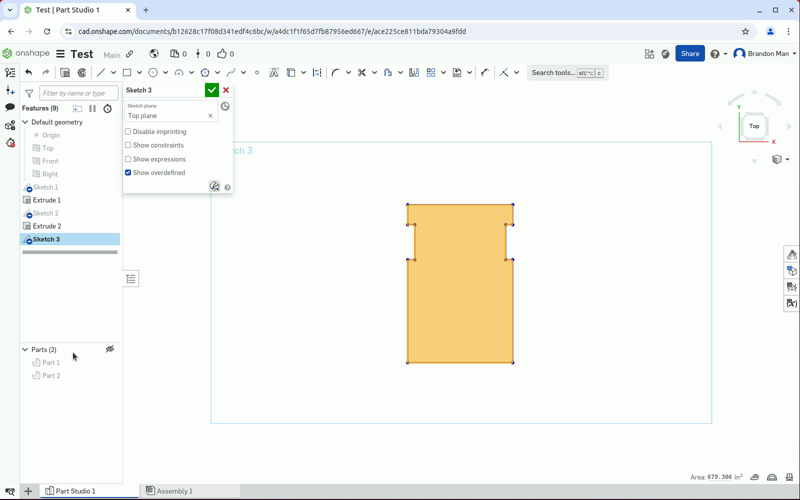
key(shift+e)
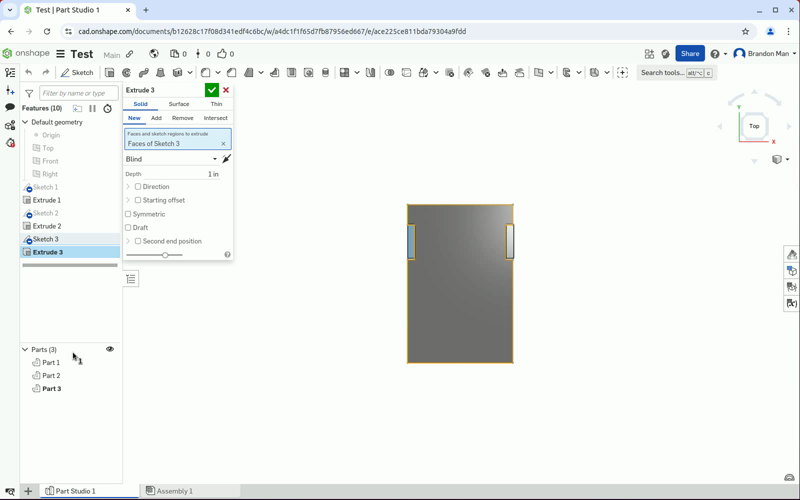
mouse_move(143, 106)
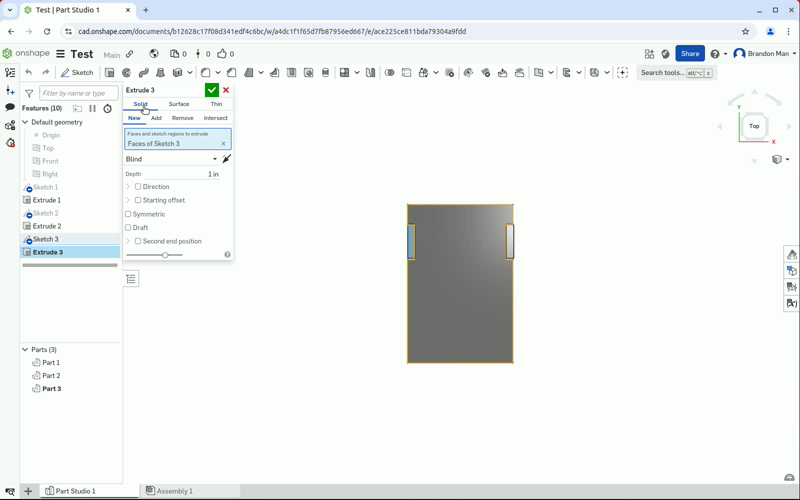
click(143, 106)
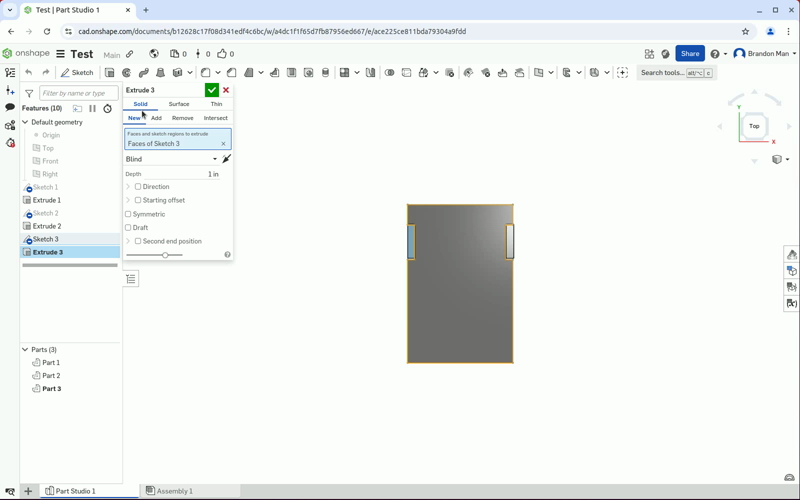
mouse_move(137, 120)
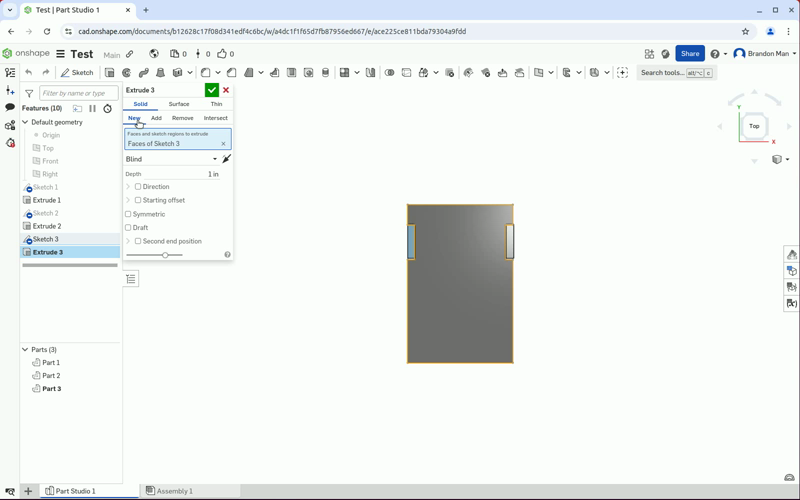
click(137, 120)
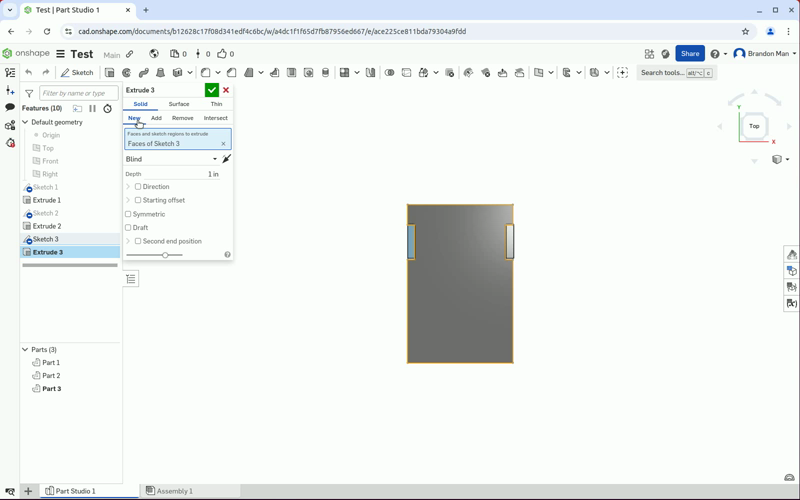
key(tab, 4)
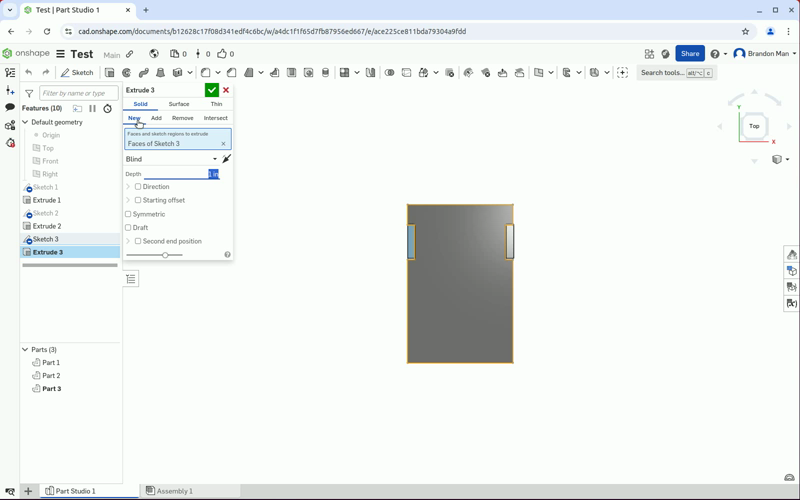
text(5.536)
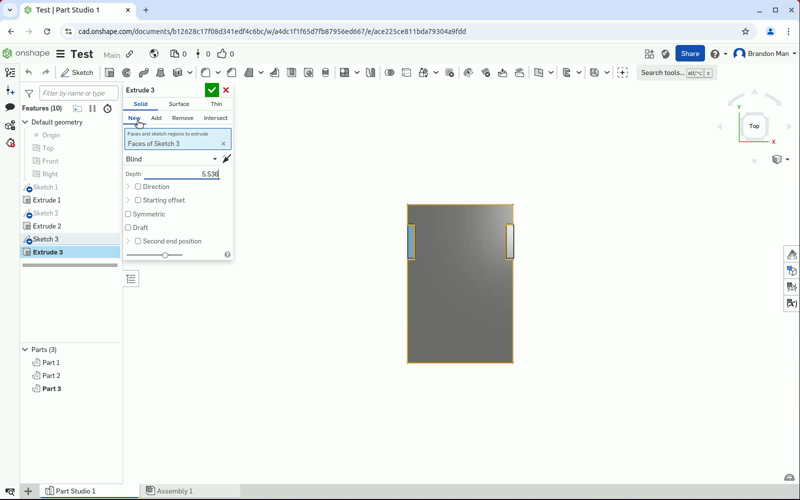
key(enter)
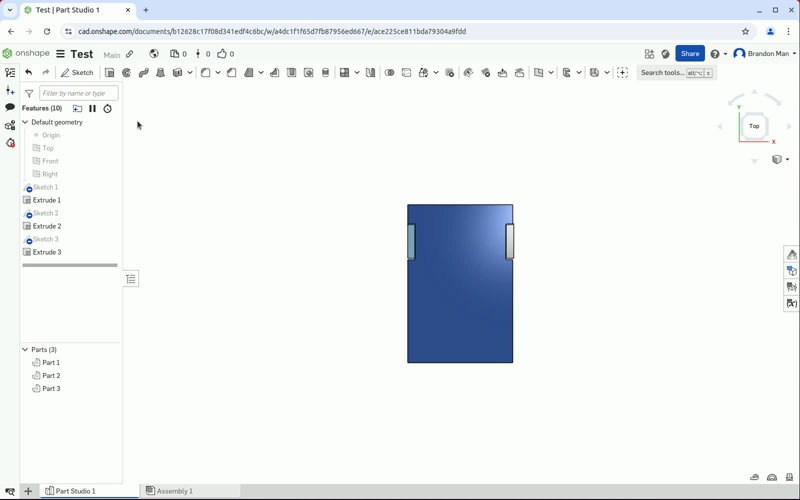
key(shift+h)
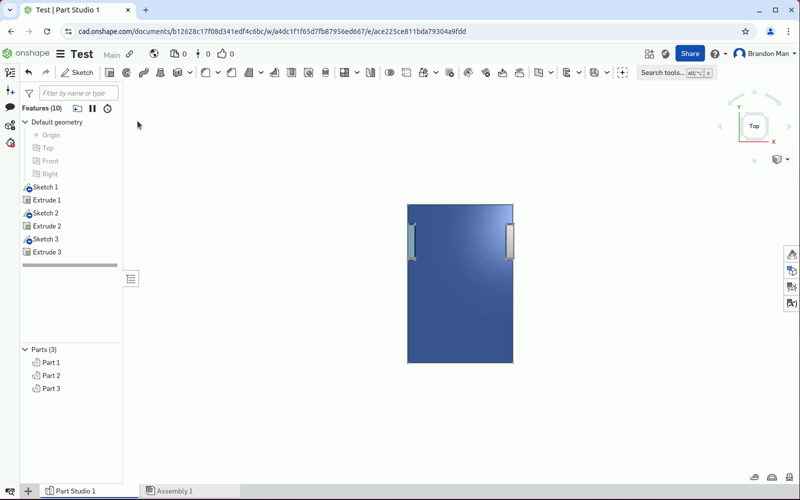
key(shift+h)
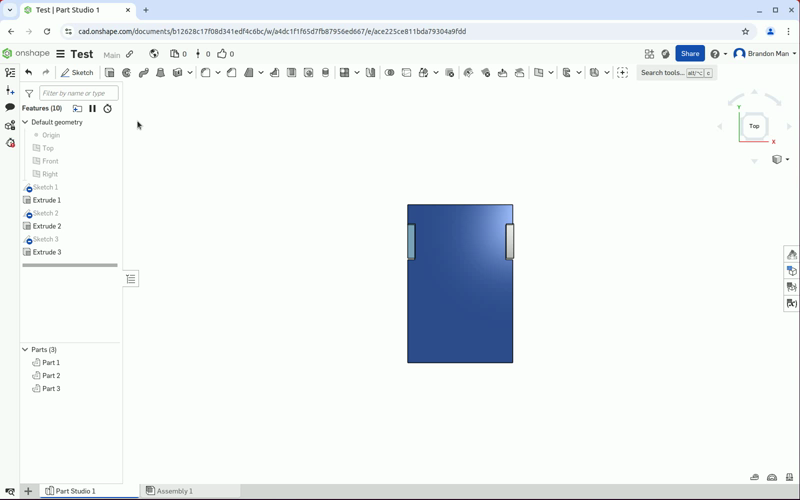
mouse_move(73, 189)
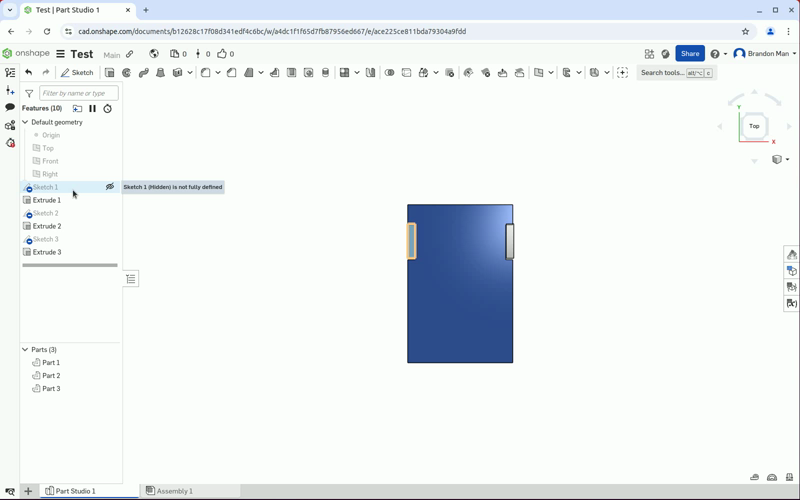
click(73, 189)
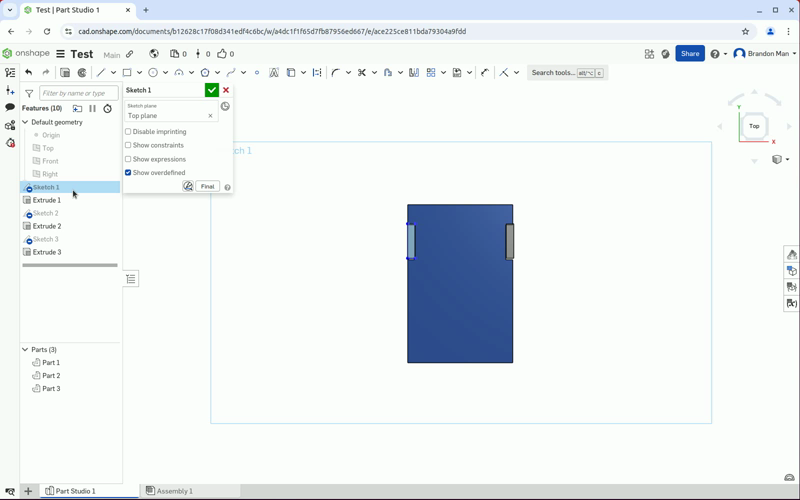
mouse_move(229, 92)
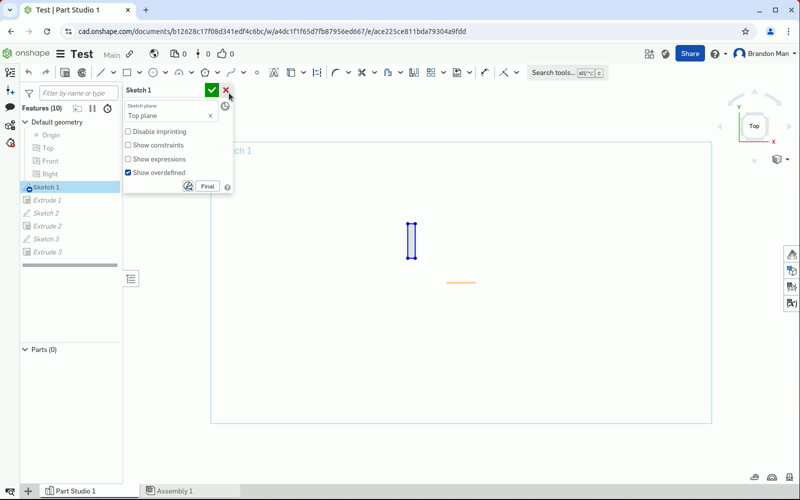
click(229, 92)
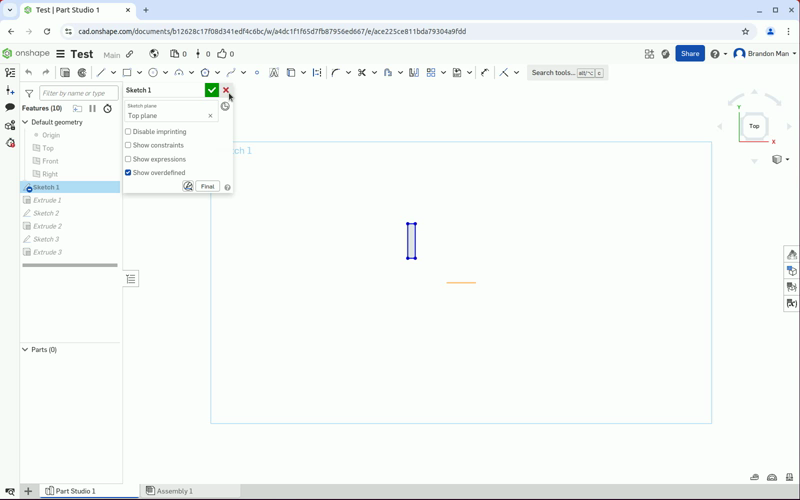
key(shift+s)
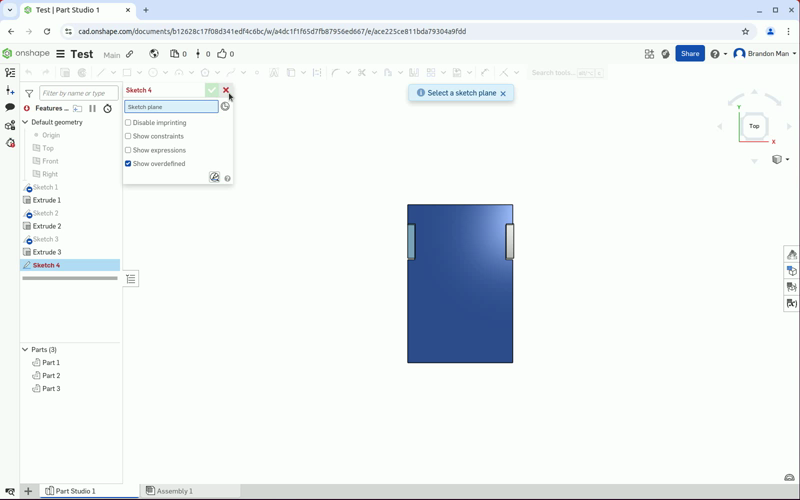
mouse_move(73, 150)
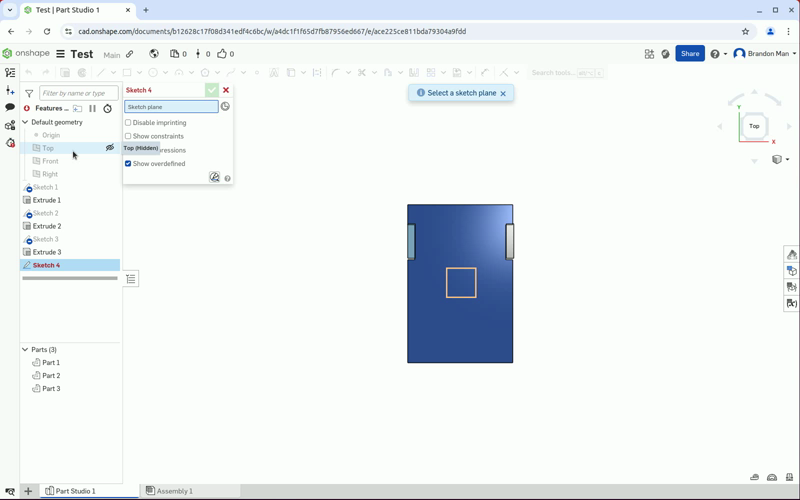
click(73, 150)
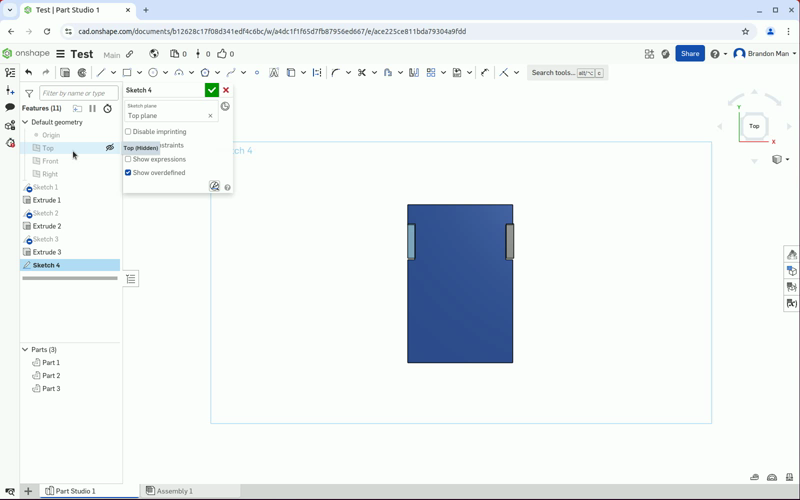
mouse_move(73, 352)
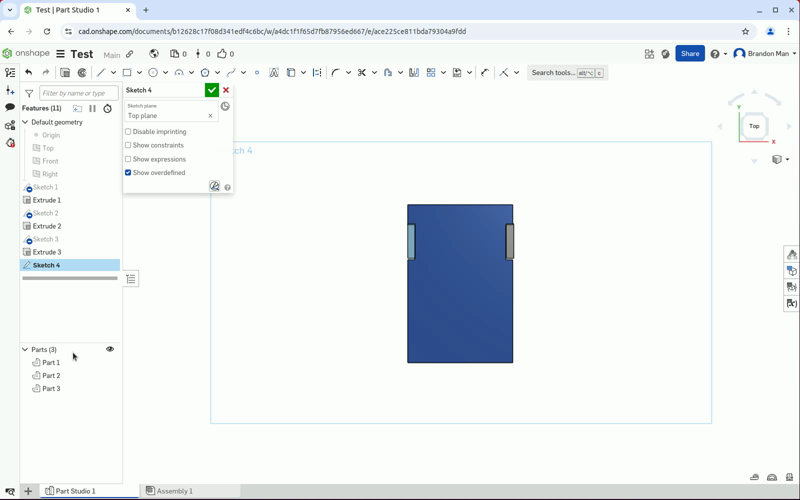
key(y)
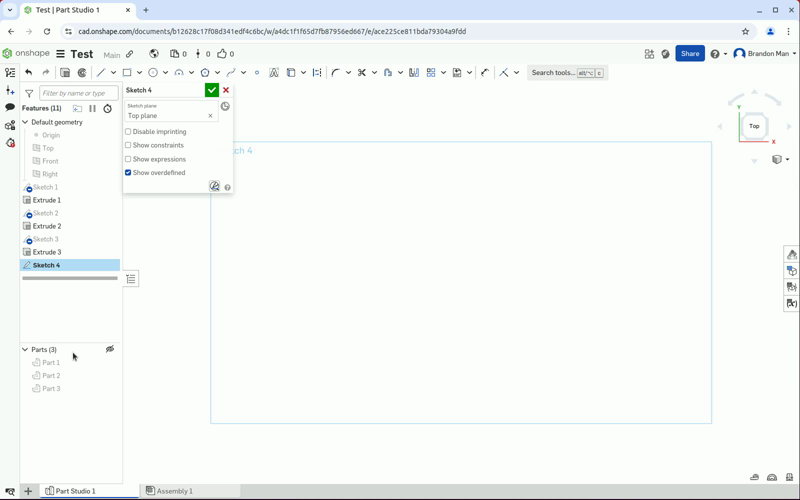
key(l)
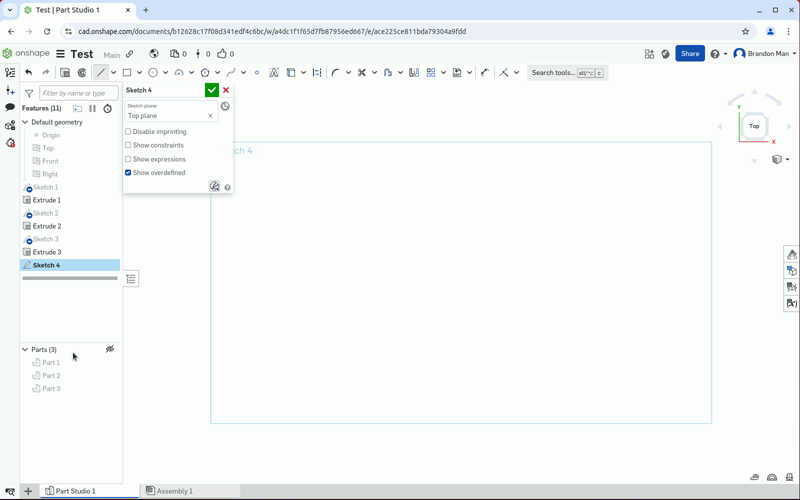
key_down(shift)
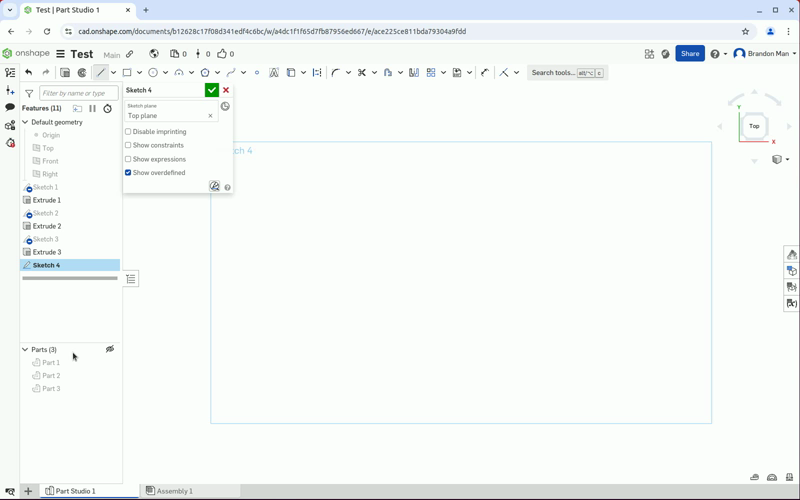
mouse_move(407, 258)
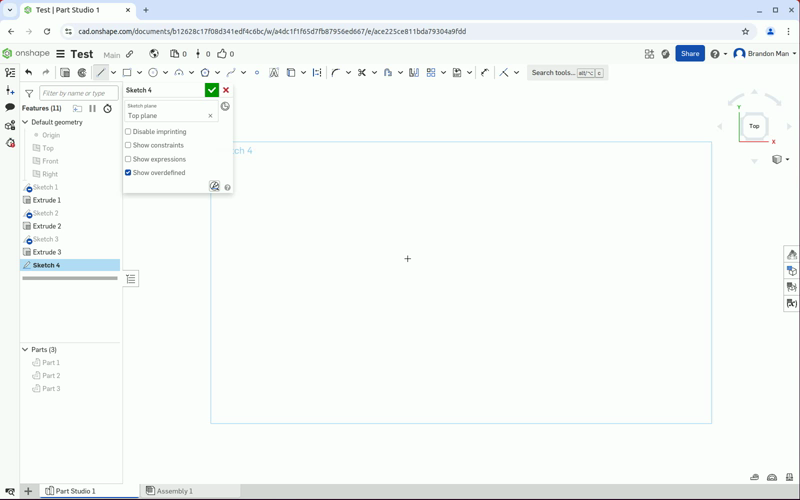
click(407, 258)
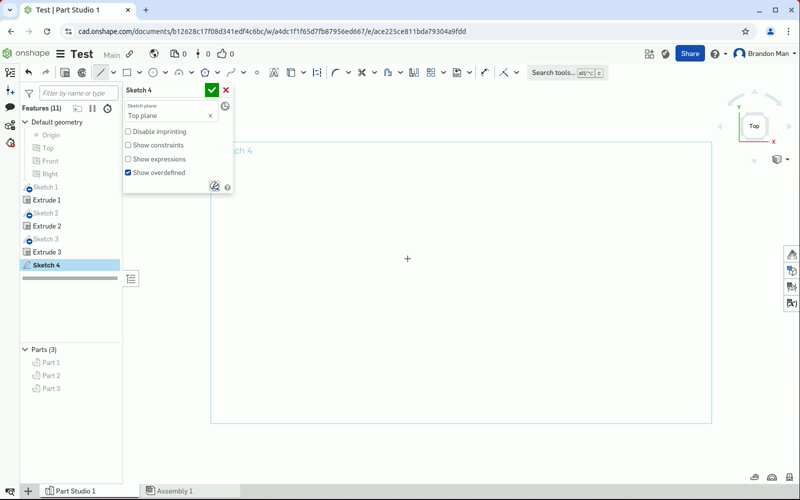
key_up(shift)
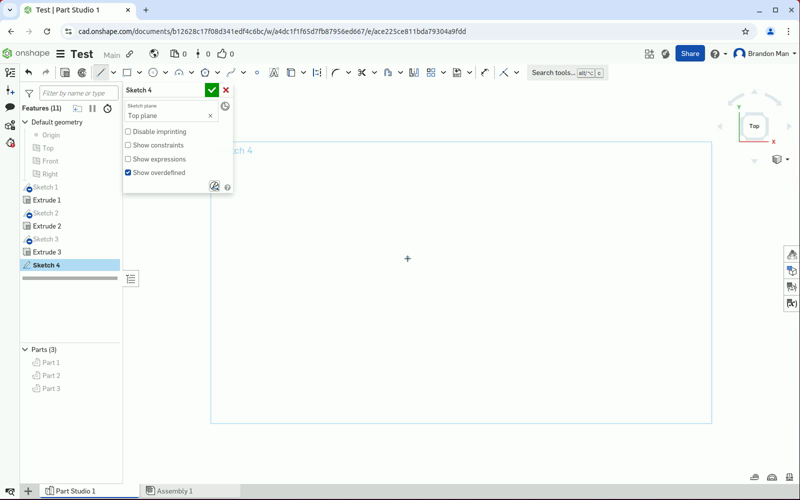
key_down(shift)
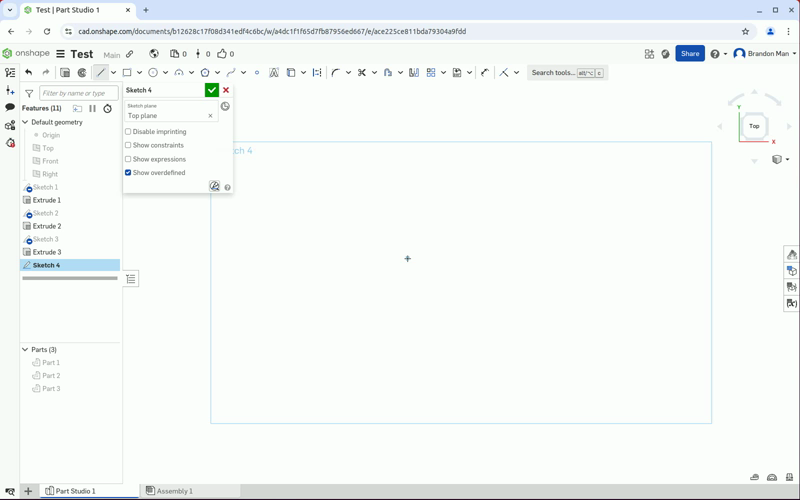
mouse_move(437, 258)
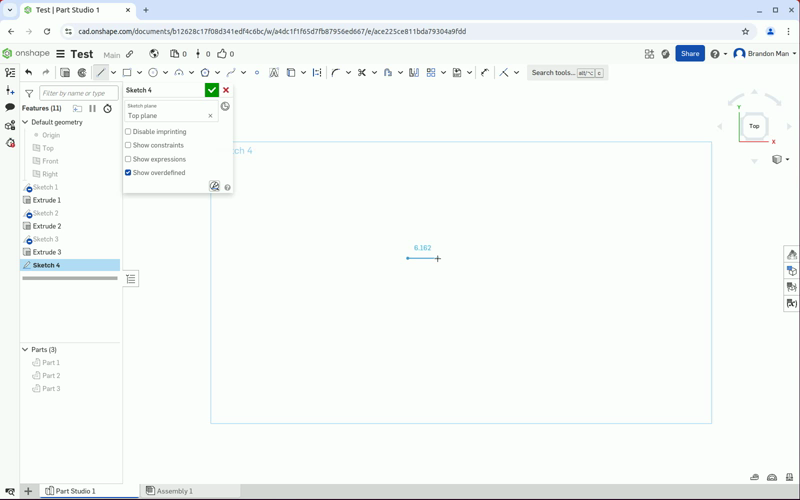
mouse_move(415, 258)
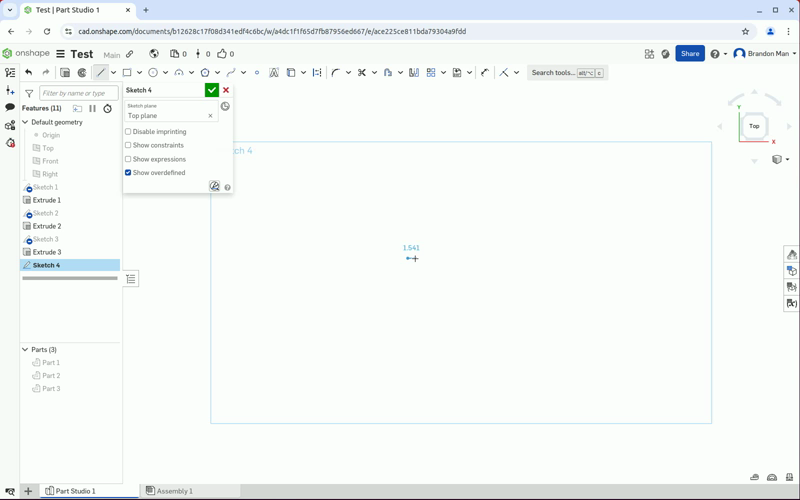
scroll(6)
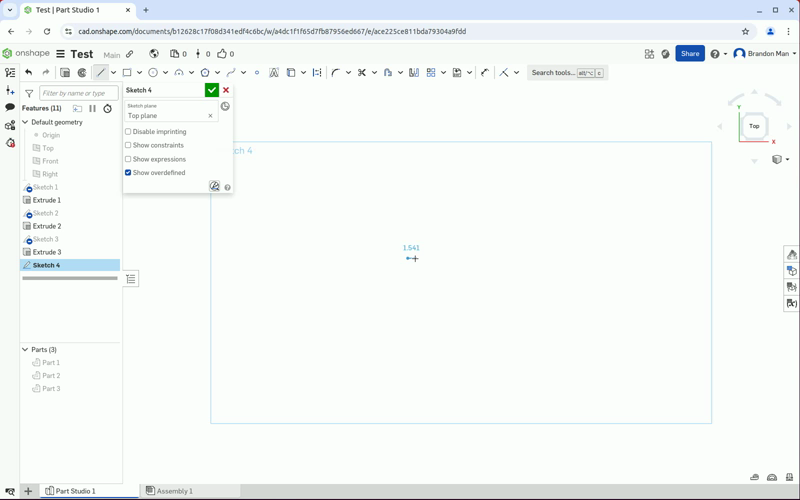
scroll(6)
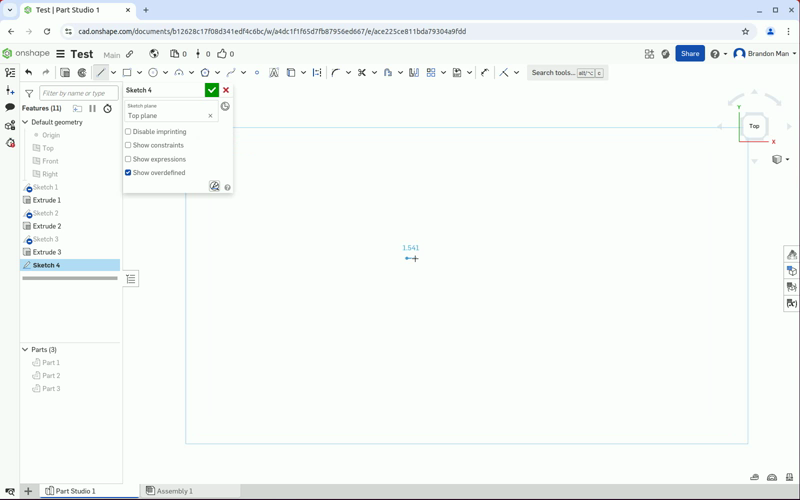
scroll(6)
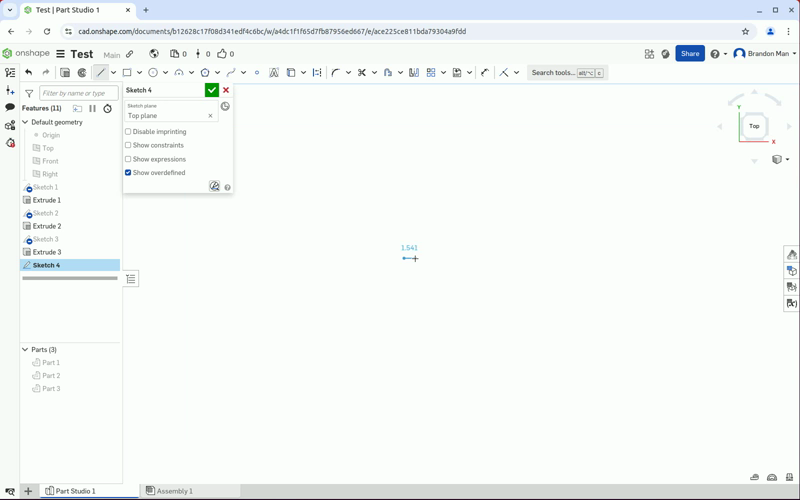
scroll(6)
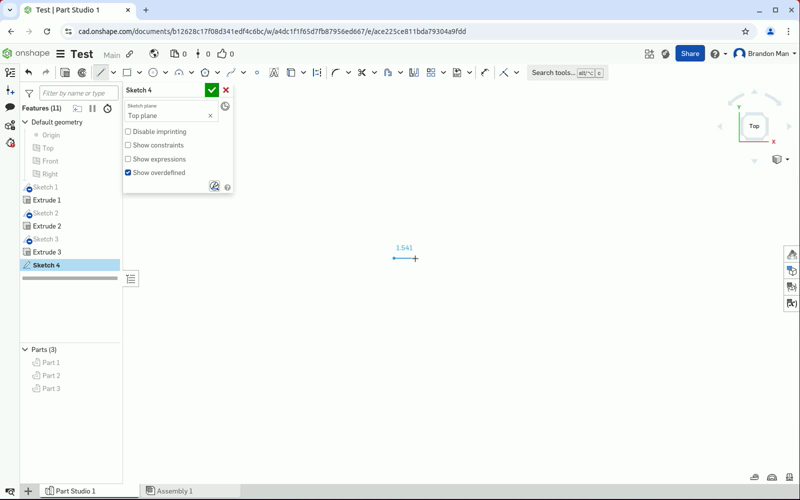
scroll(6)
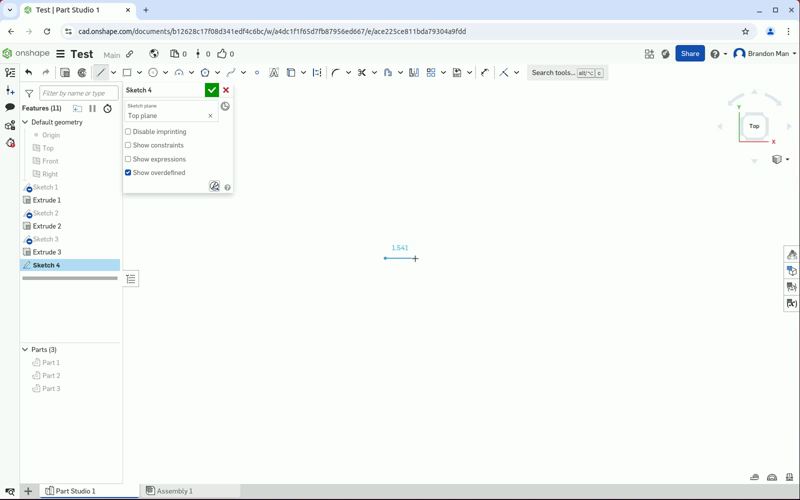
scroll(6)
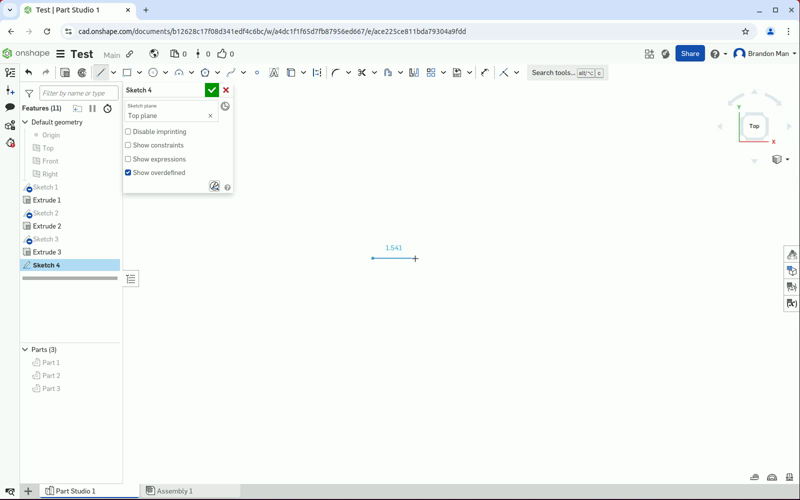
scroll(6)
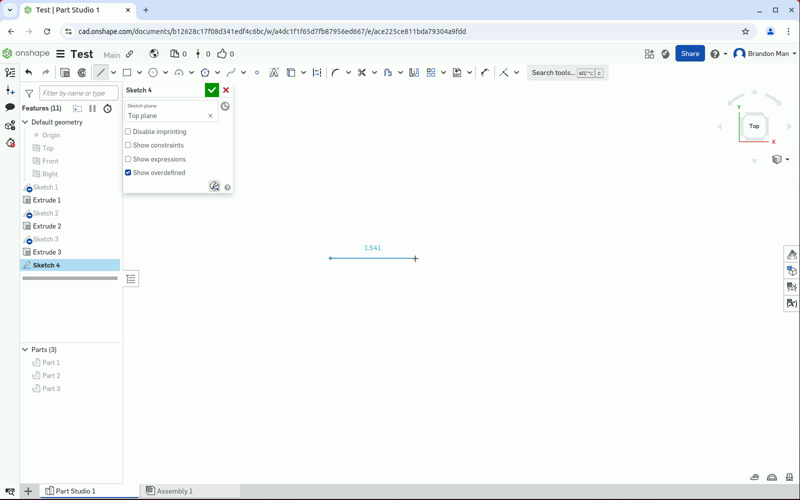
click(415, 258)
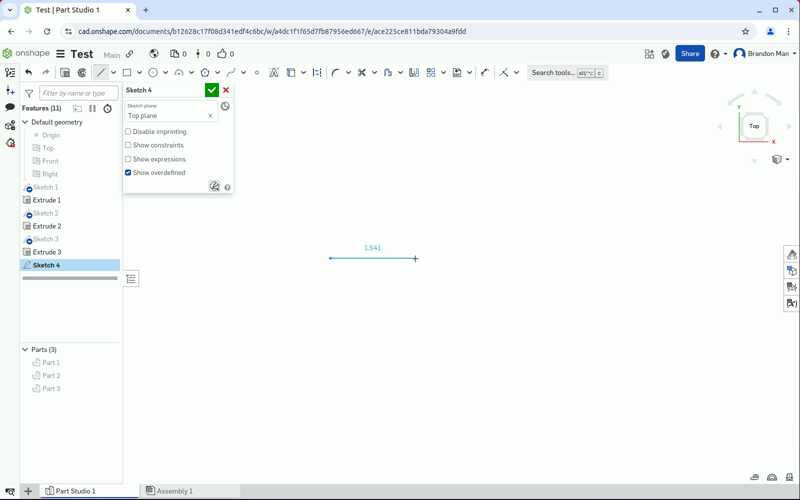
scroll(-6)
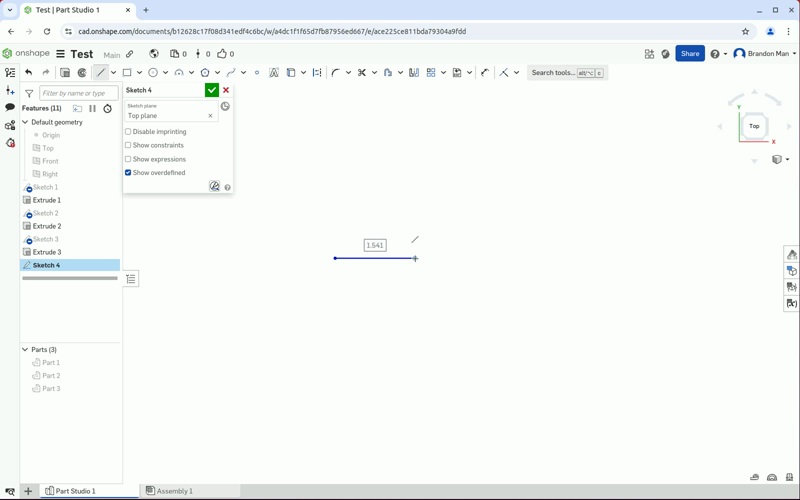
scroll(-6)
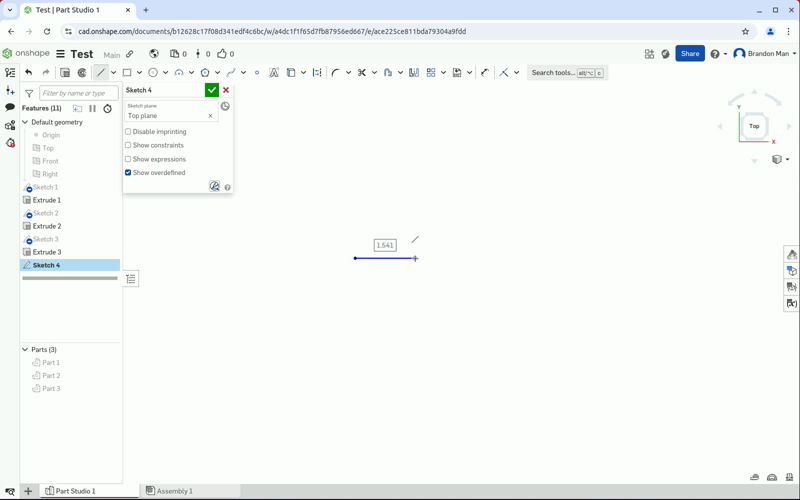
scroll(-6)
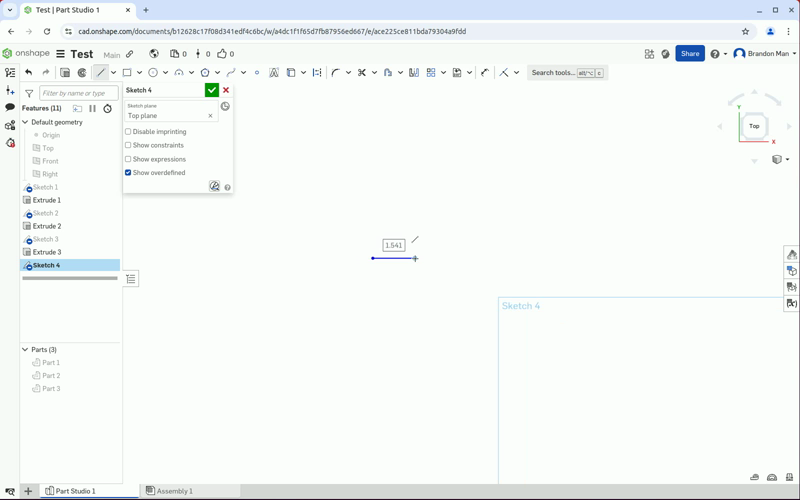
scroll(-6)
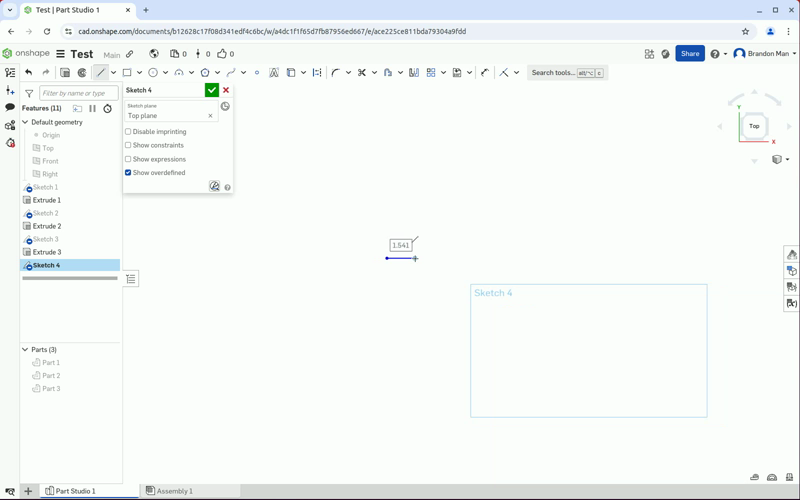
scroll(-6)
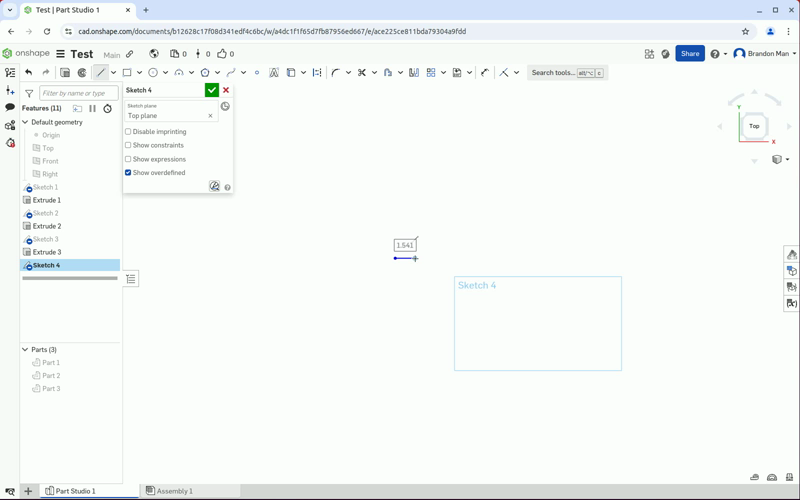
scroll(-6)
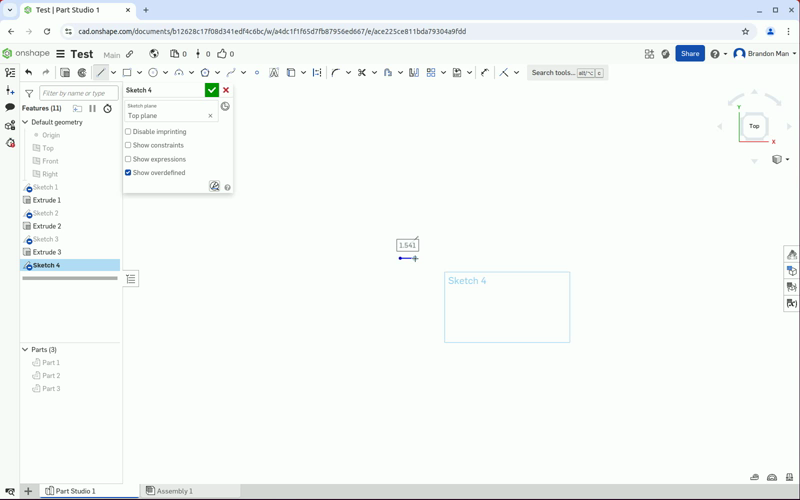
scroll(-6)
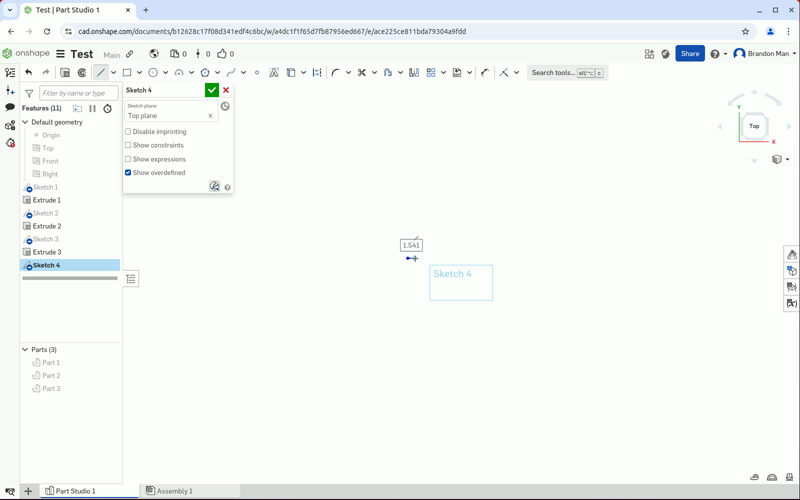
key_up(shift)
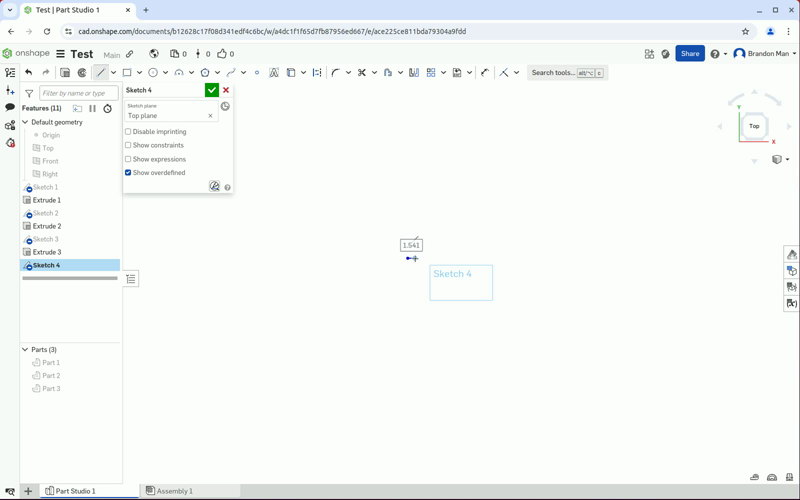
key_down(shift)
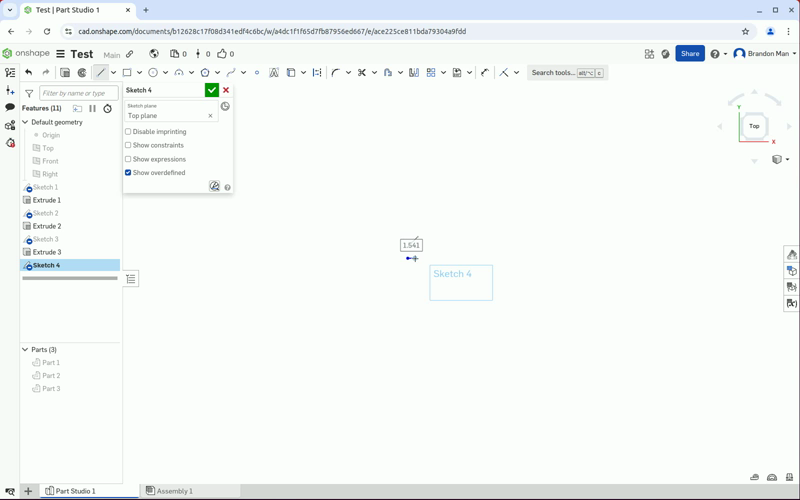
mouse_move(445, 258)
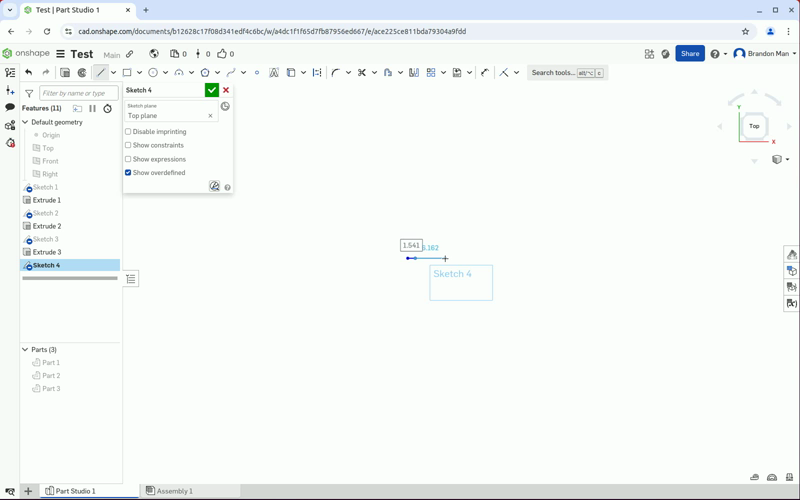
mouse_move(415, 223)
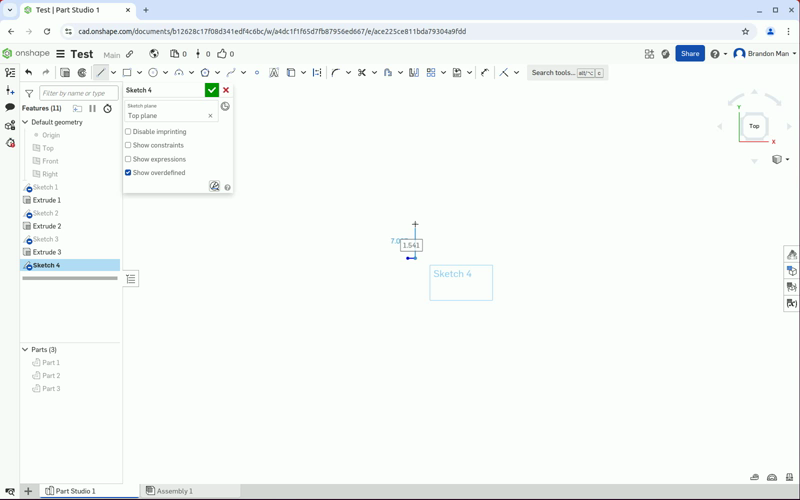
click(415, 223)
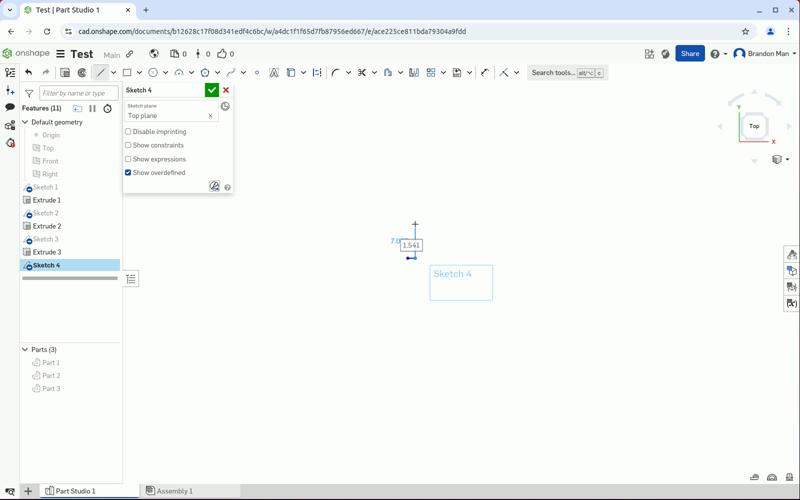
key_up(shift)
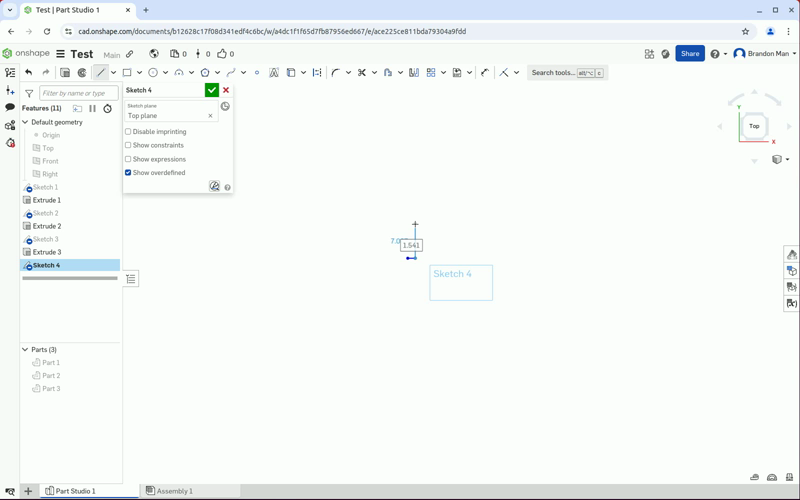
key_down(shift)
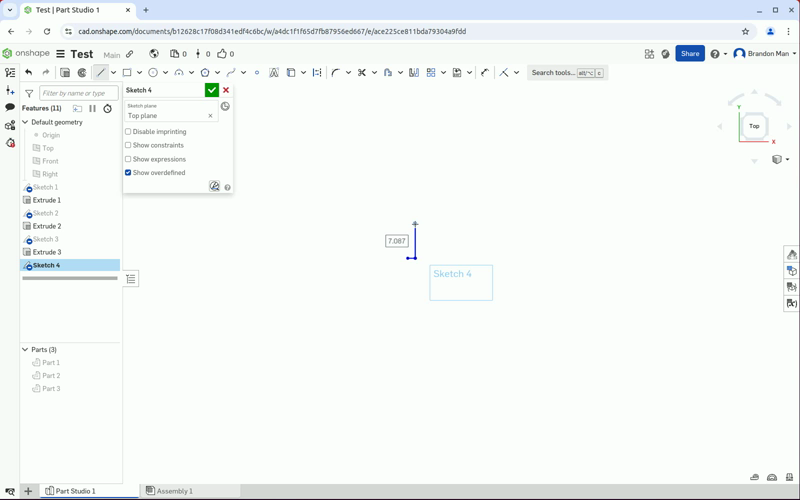
mouse_move(445, 223)
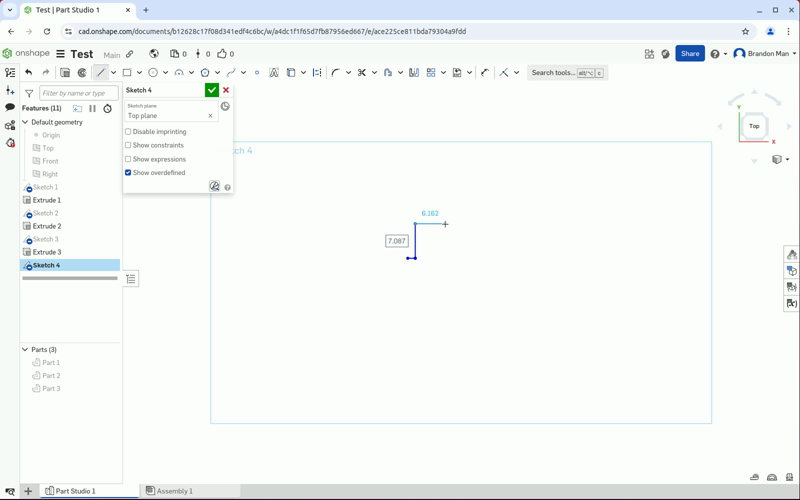
mouse_move(407, 223)
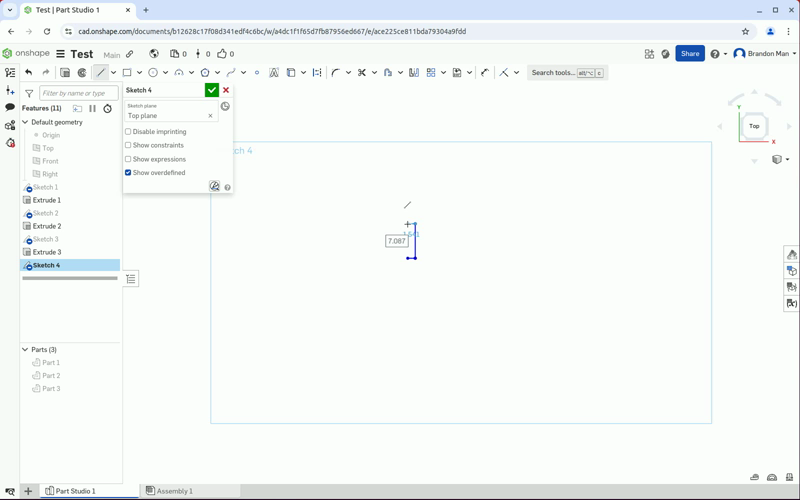
scroll(6)
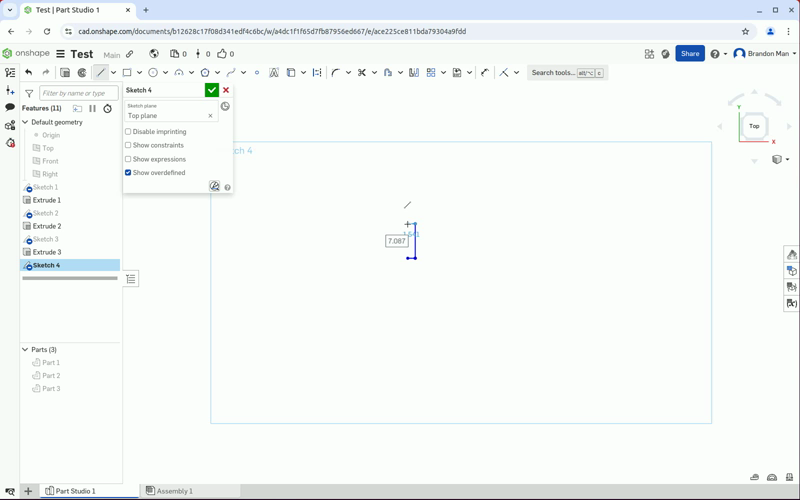
scroll(6)
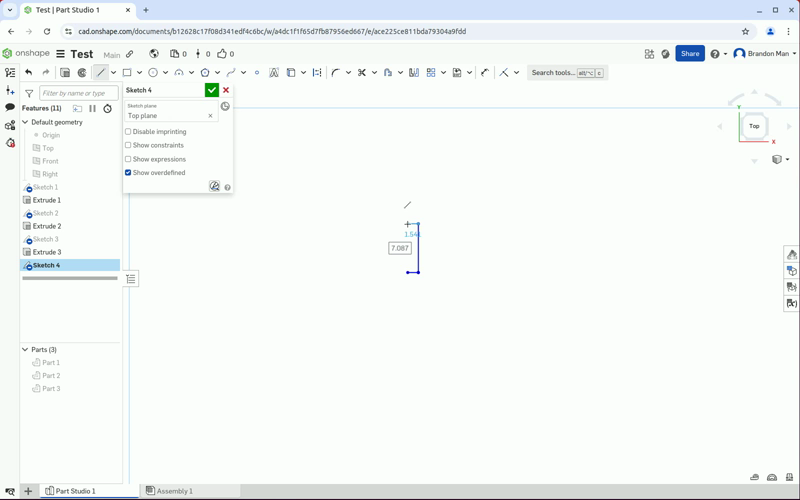
scroll(6)
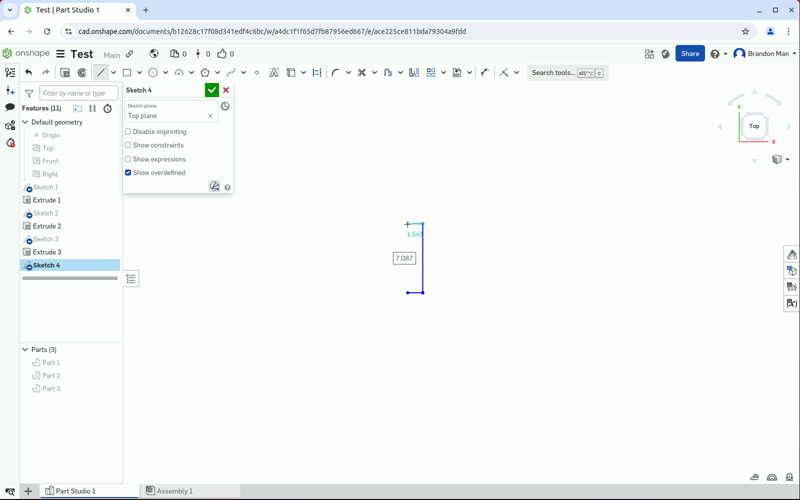
scroll(6)
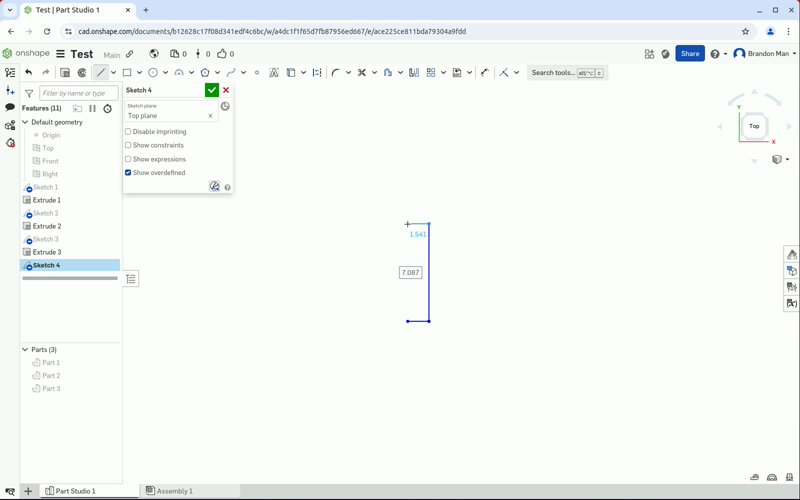
scroll(6)
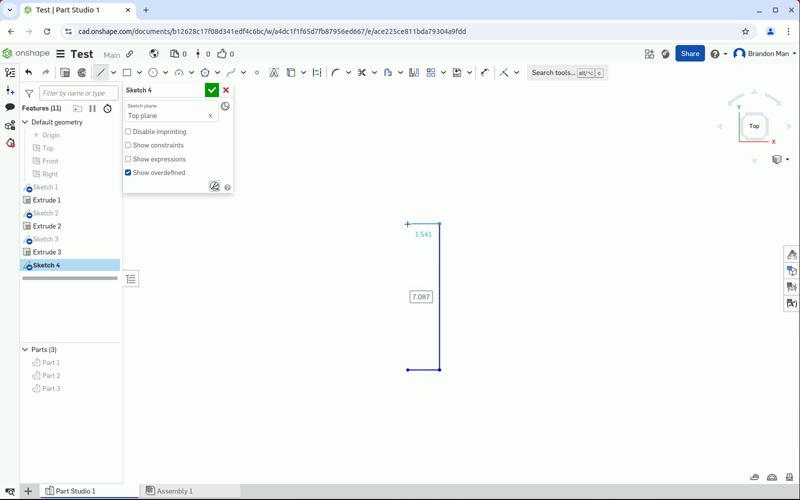
scroll(6)
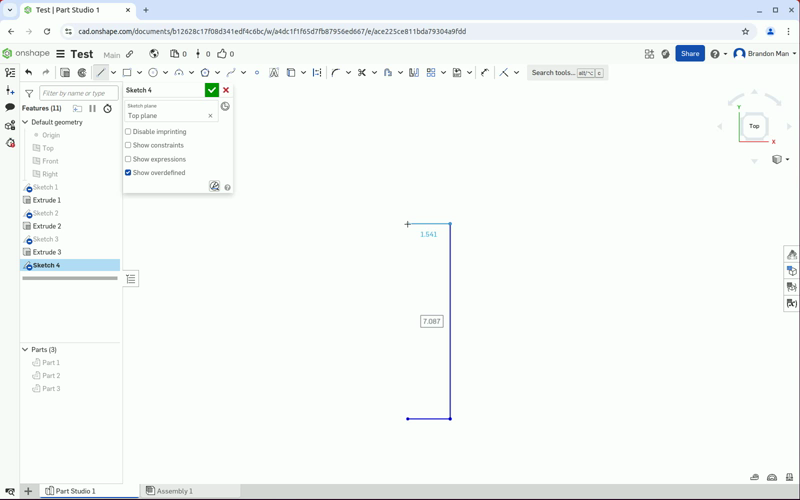
scroll(6)
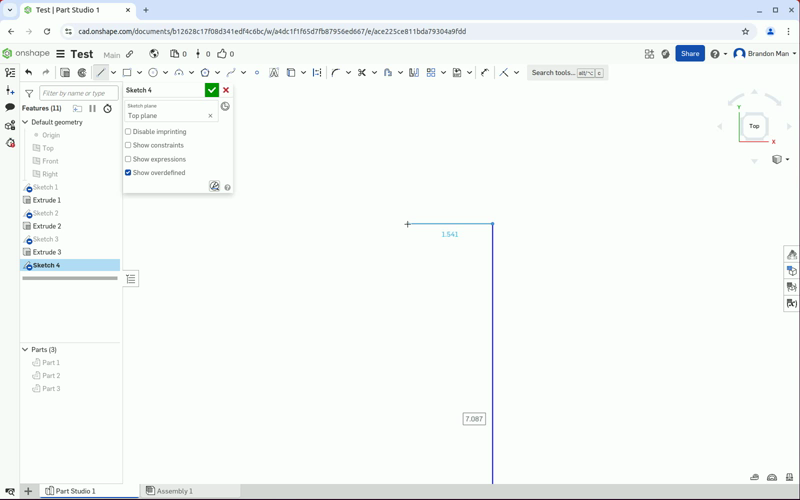
click(407, 223)
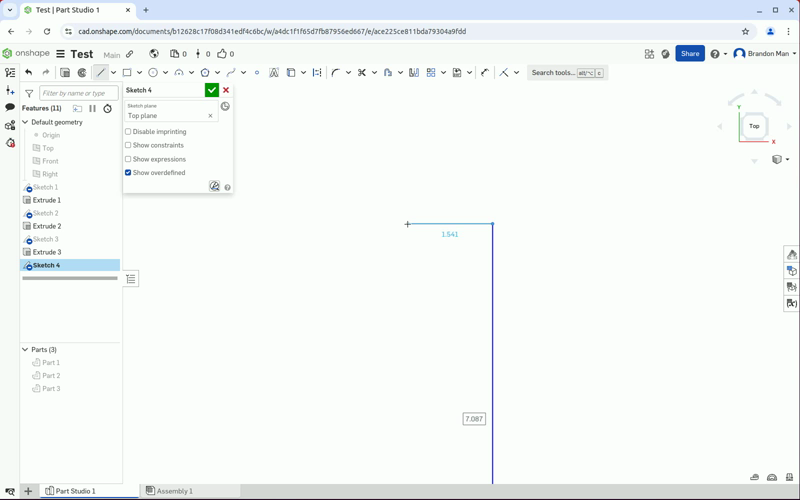
scroll(-6)
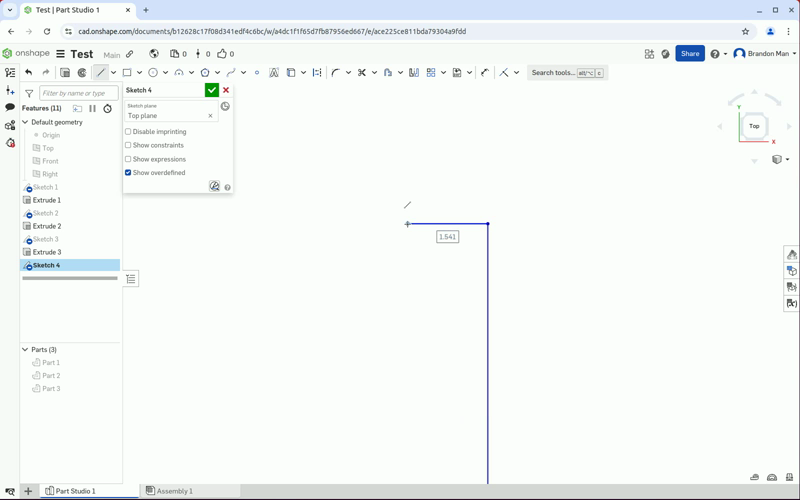
scroll(-6)
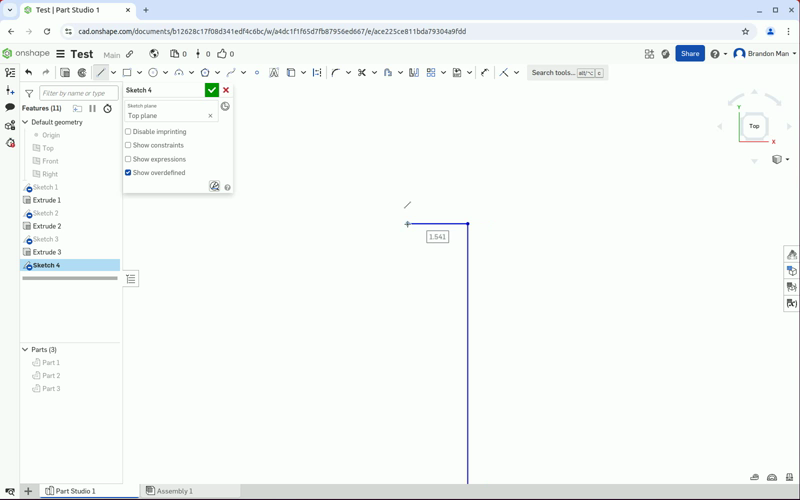
scroll(-6)
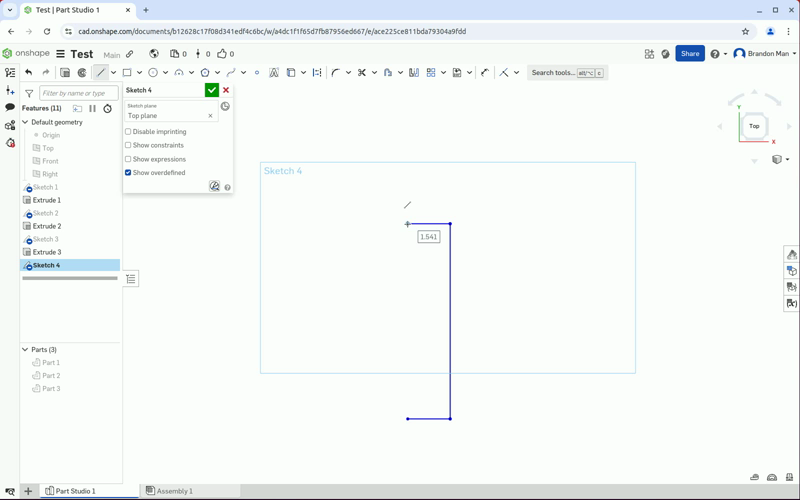
scroll(-6)
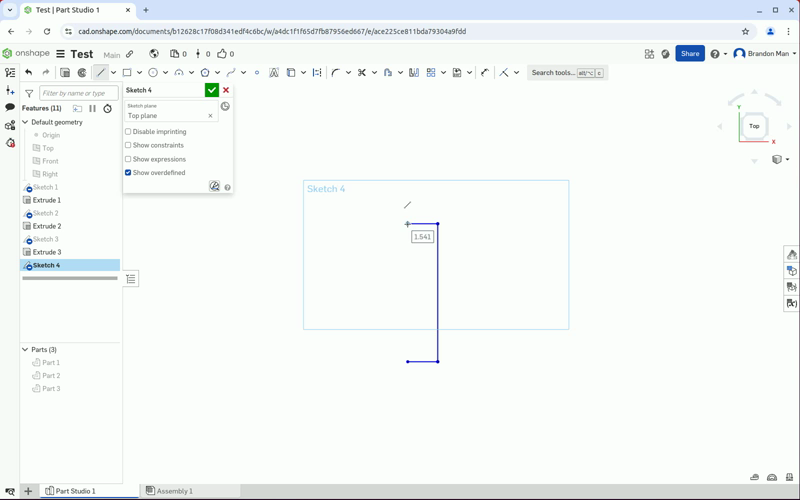
scroll(-6)
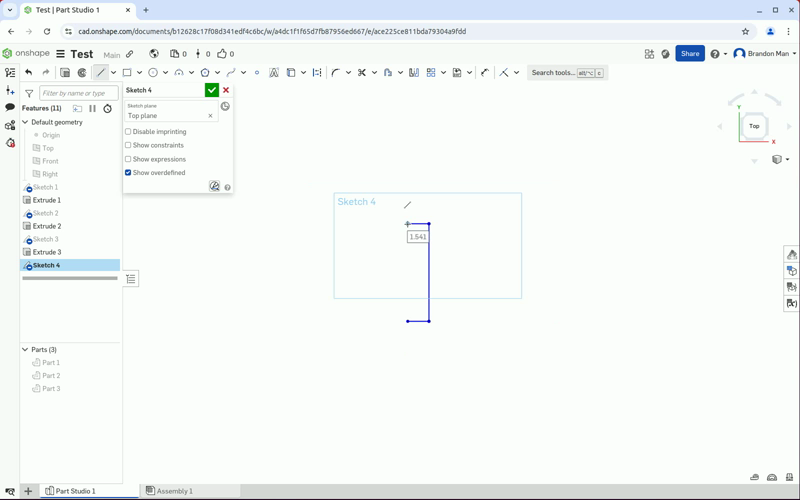
scroll(-6)
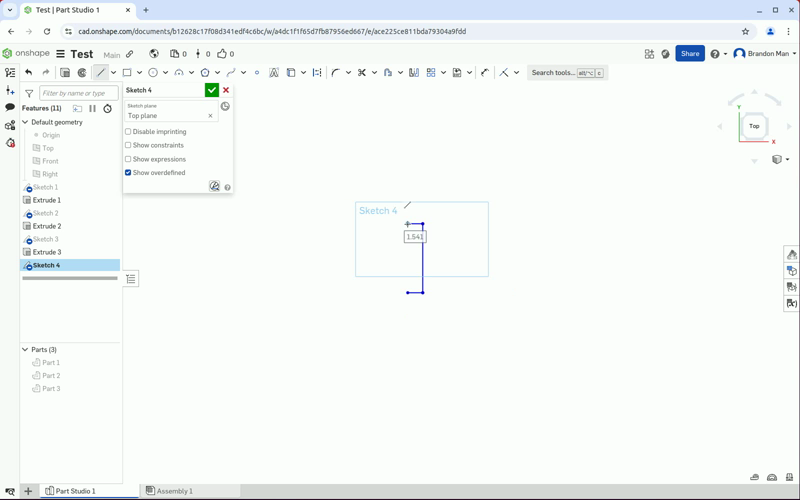
scroll(-6)
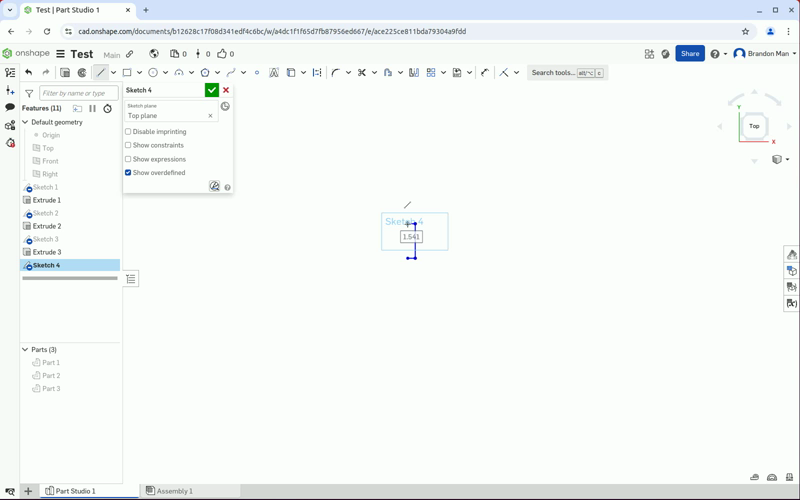
key_up(shift)
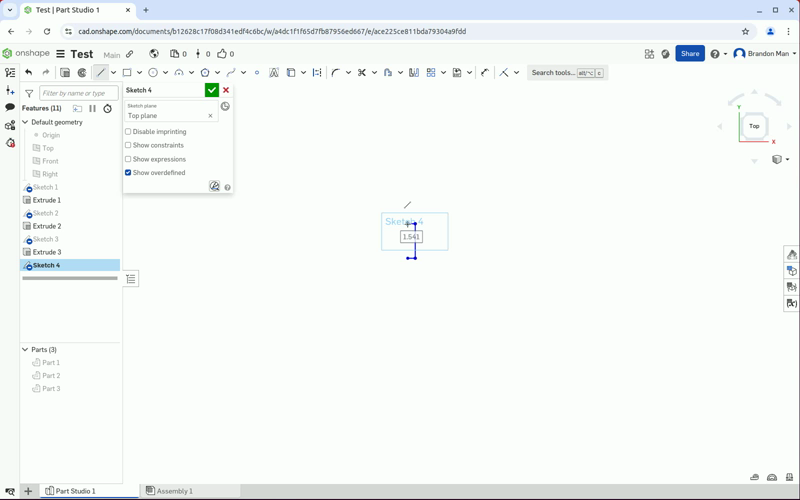
mouse_move(437, 223)
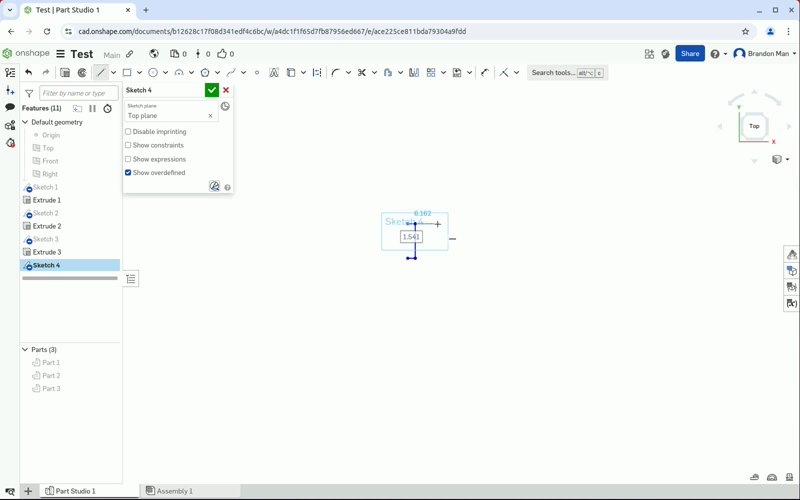
key_down(shift)
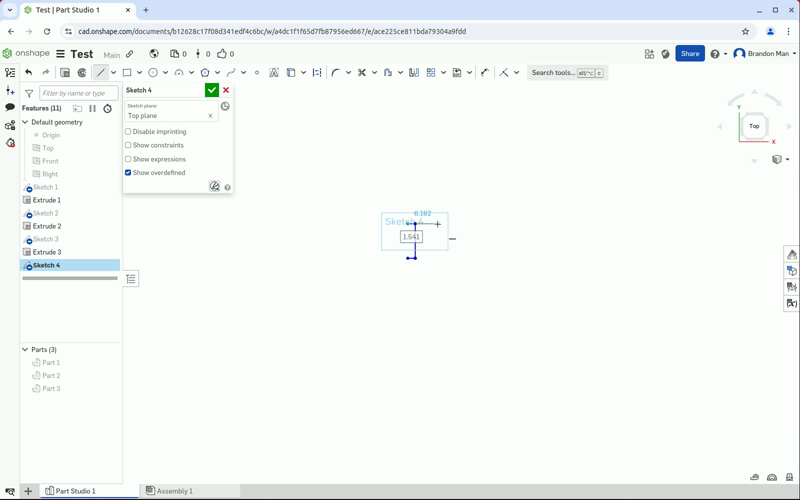
mouse_move(407, 258)
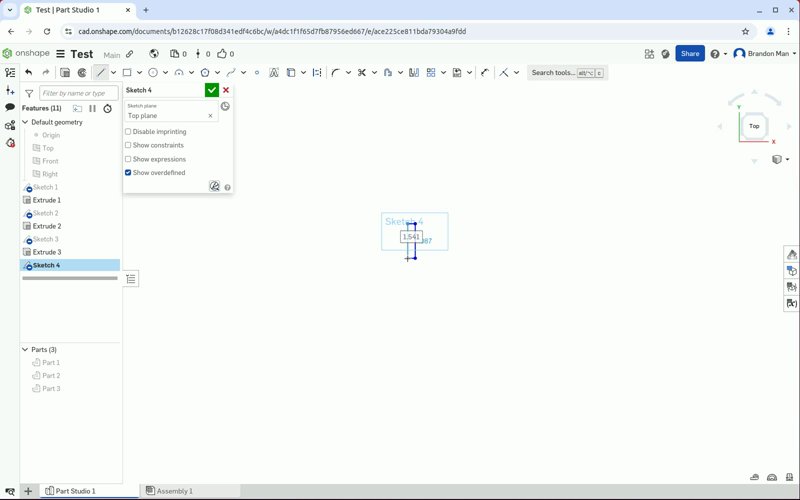
key_up(shift)
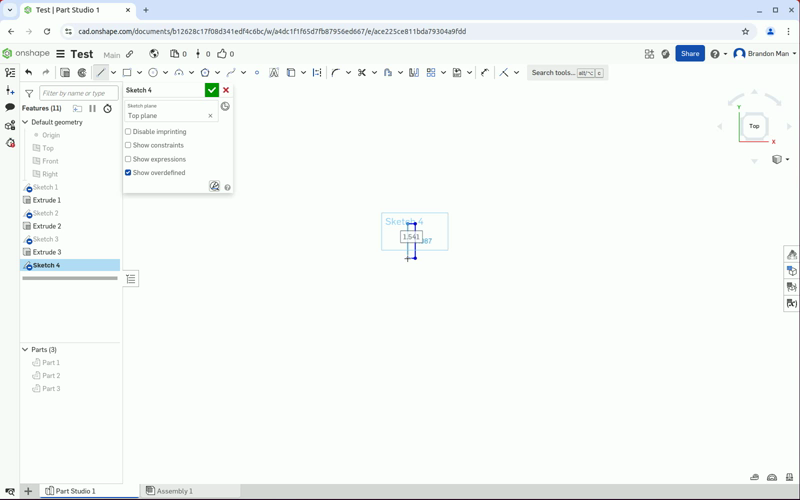
click(407, 258)
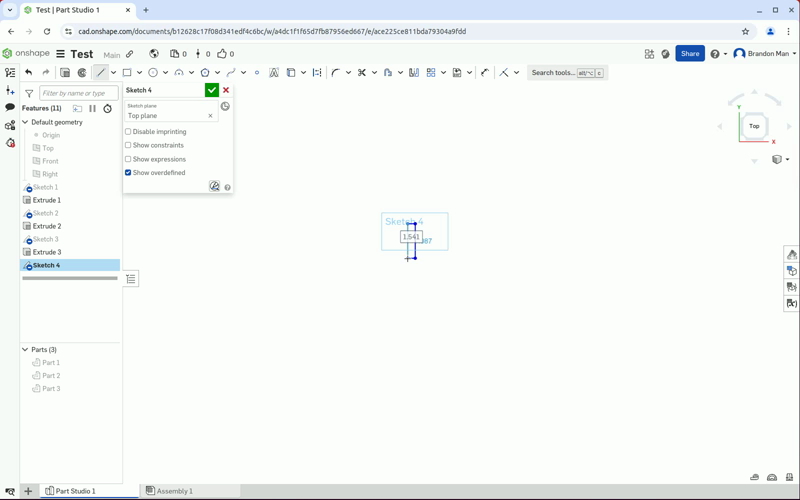
key(esc)
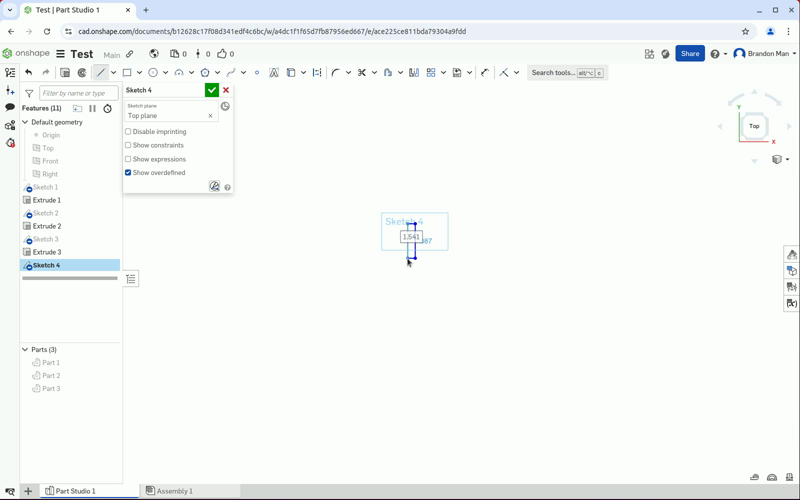
mouse_move(411, 245)
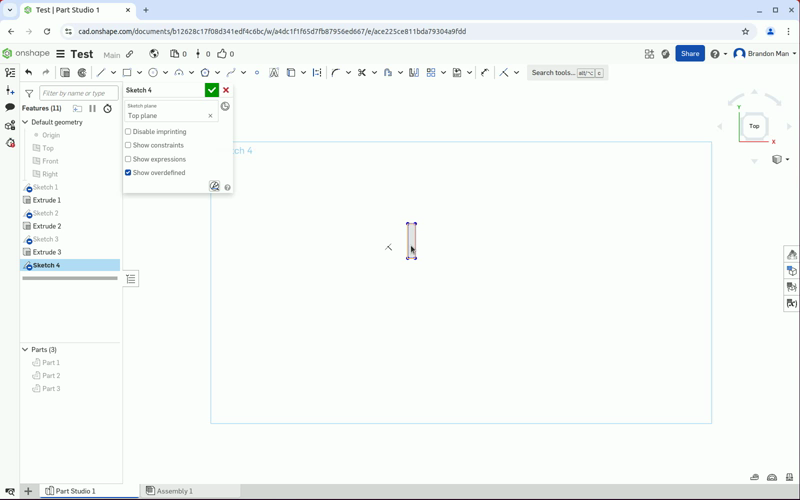
scroll(6)
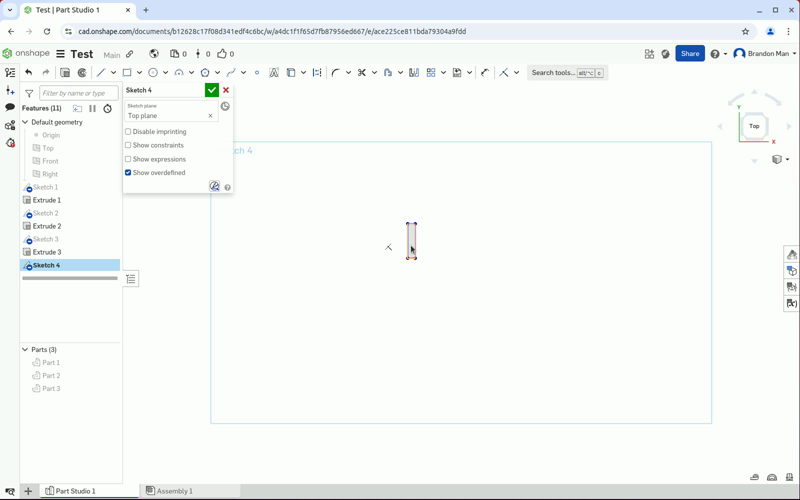
scroll(6)
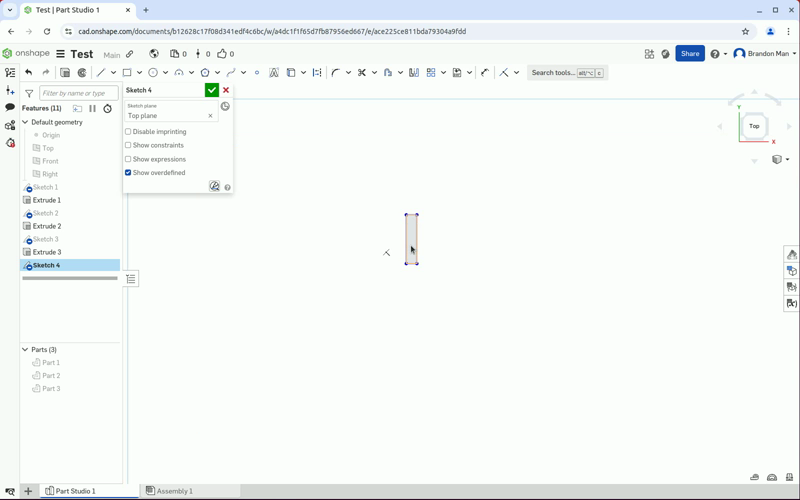
scroll(6)
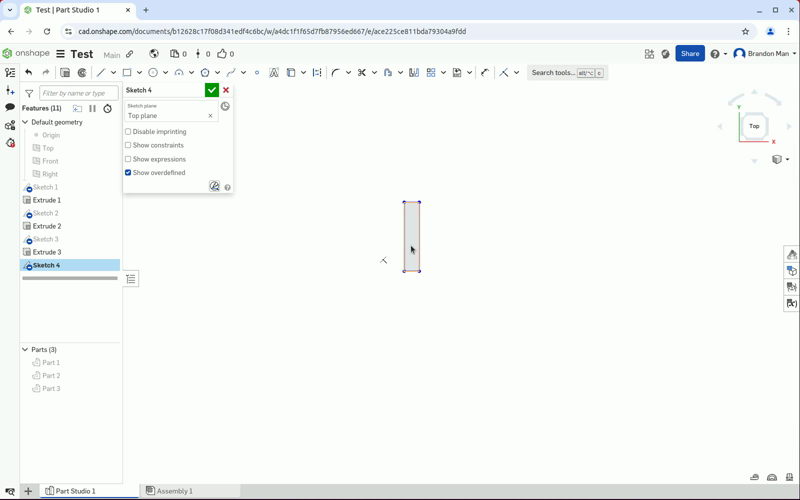
scroll(6)
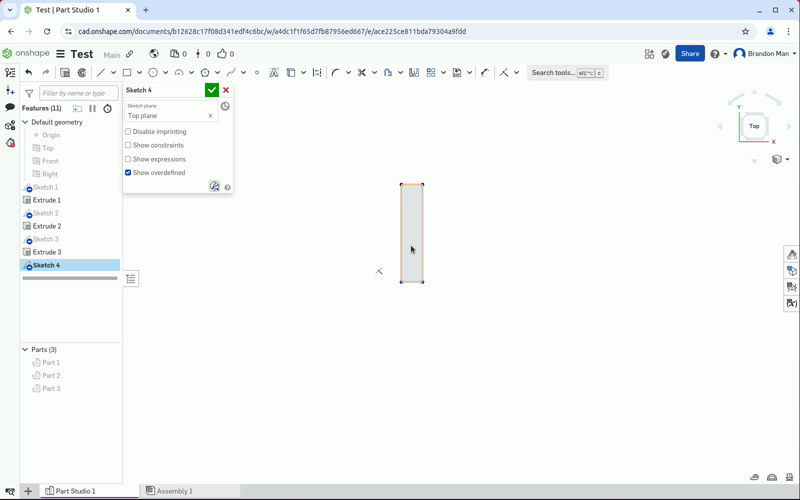
scroll(6)
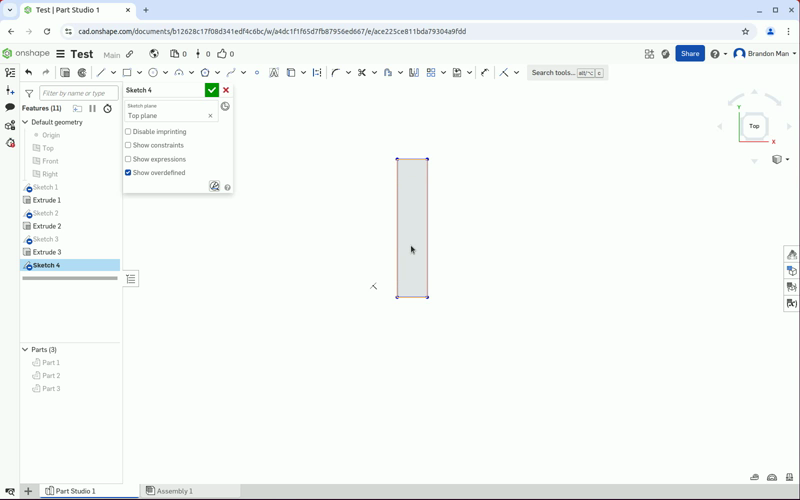
scroll(6)
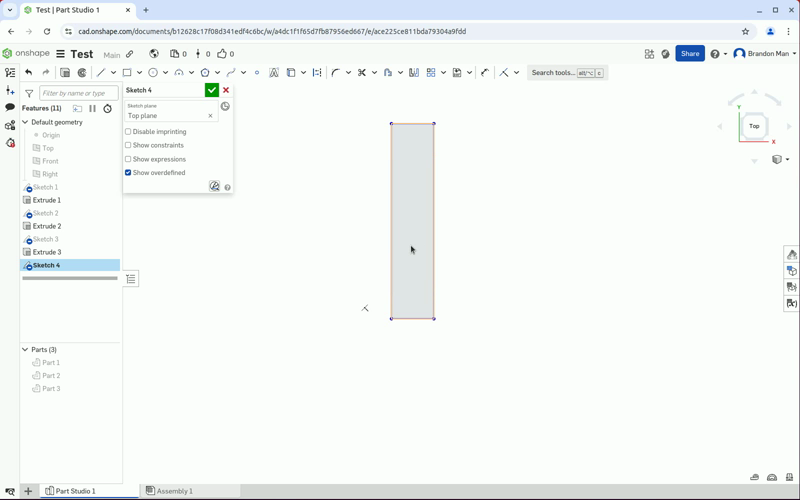
scroll(6)
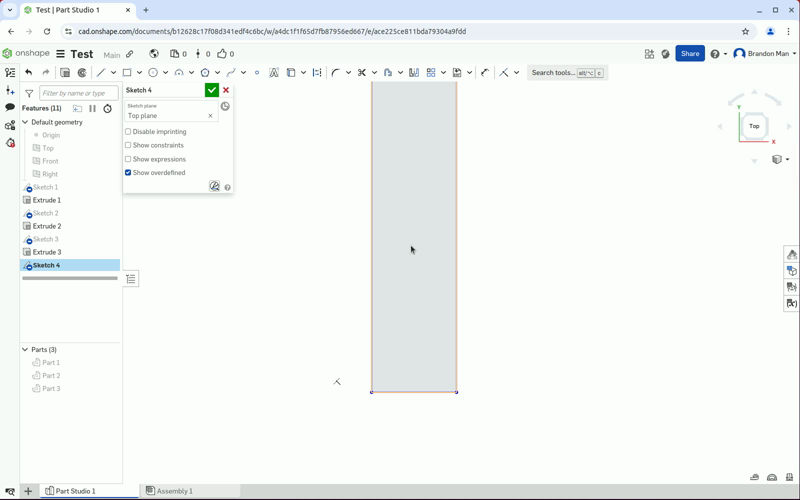
click(411, 245)
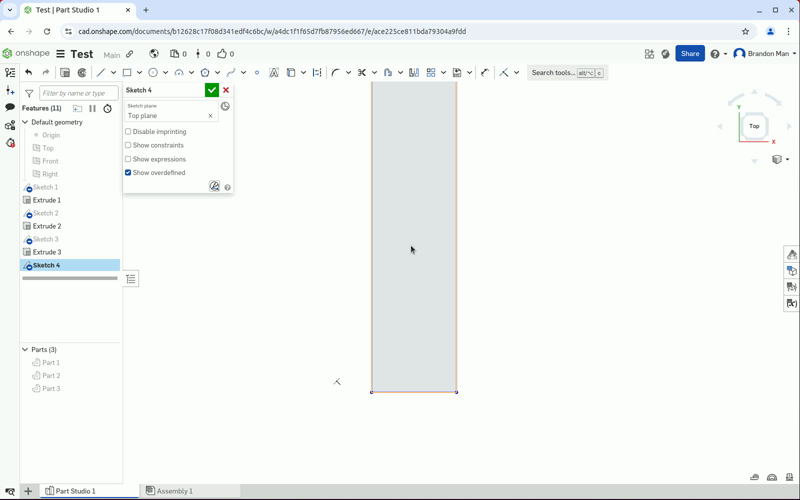
scroll(-6)
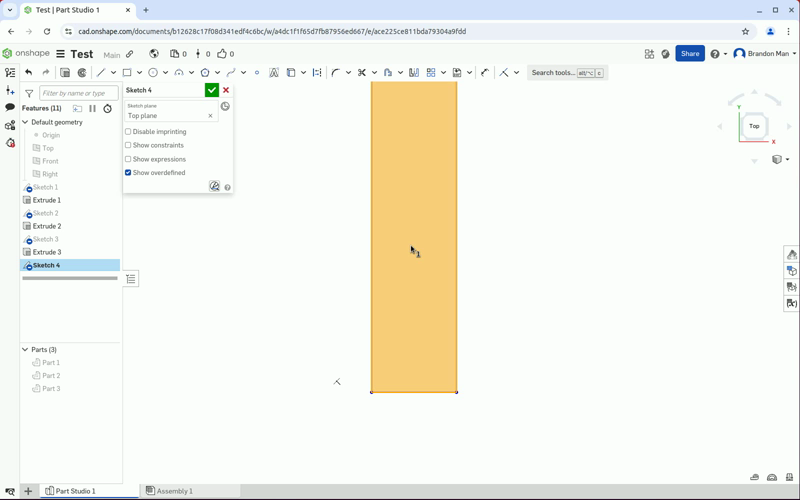
scroll(-6)
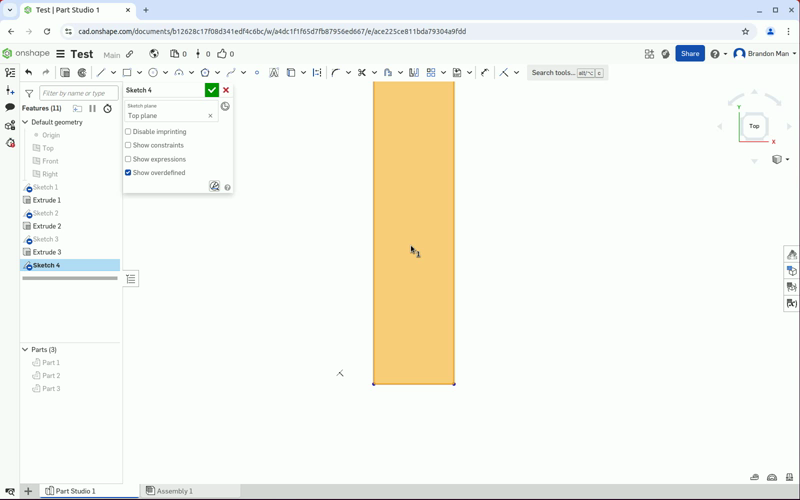
scroll(-6)
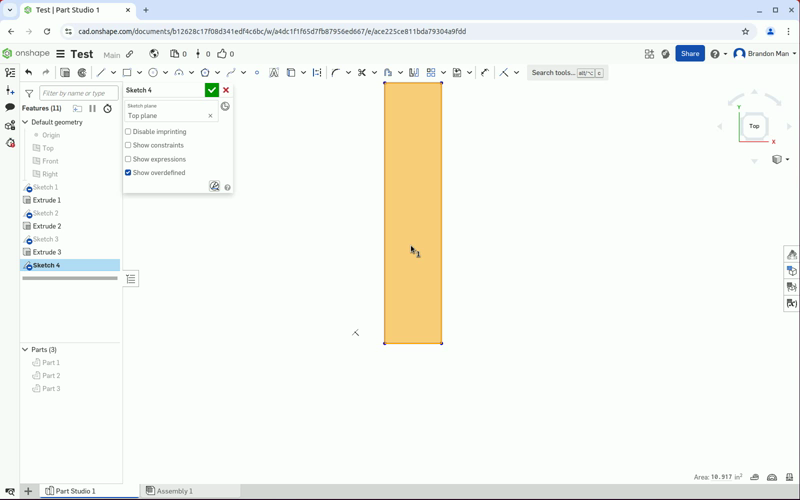
scroll(-6)
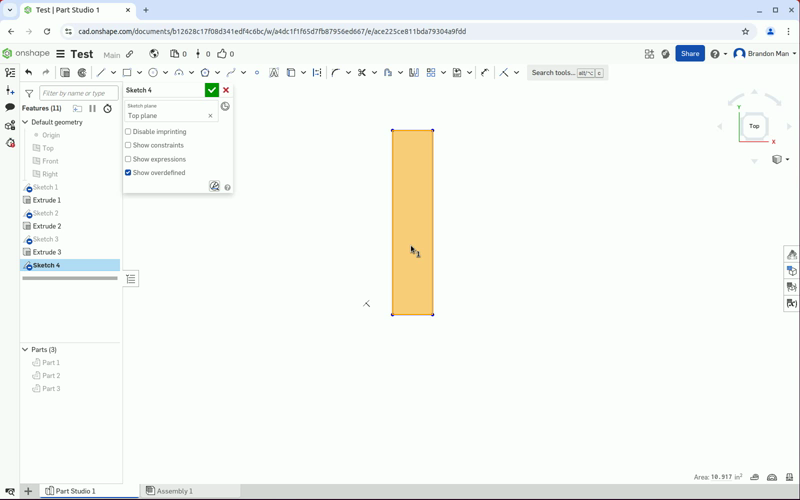
scroll(-6)
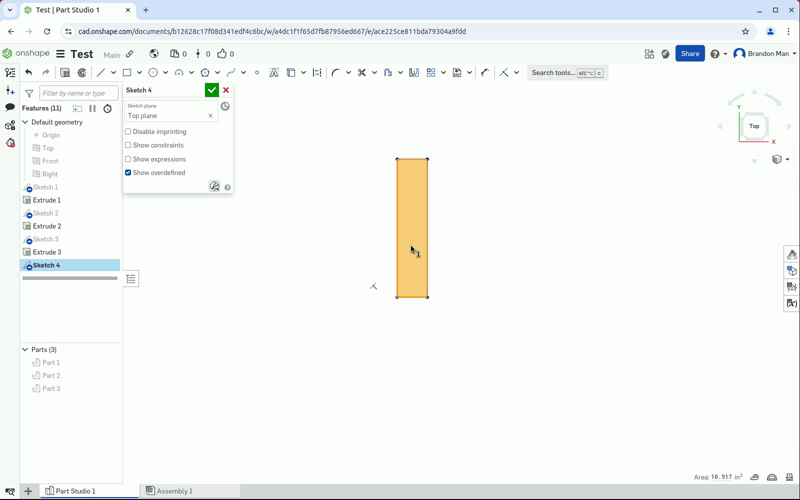
scroll(-6)
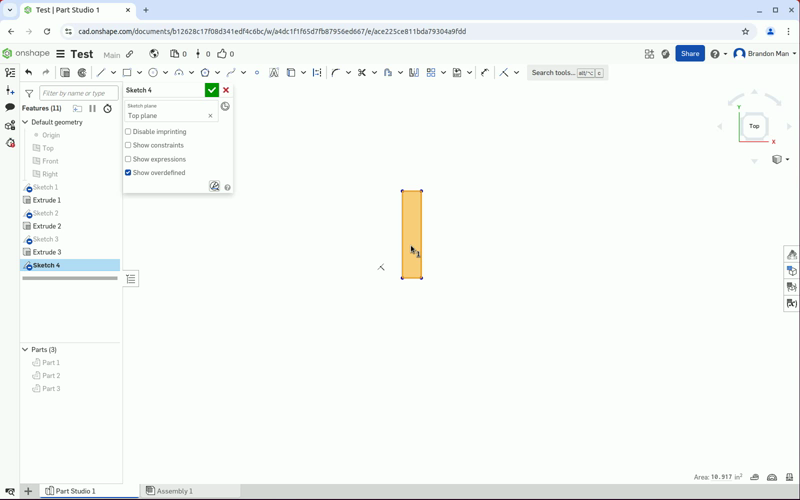
scroll(-6)
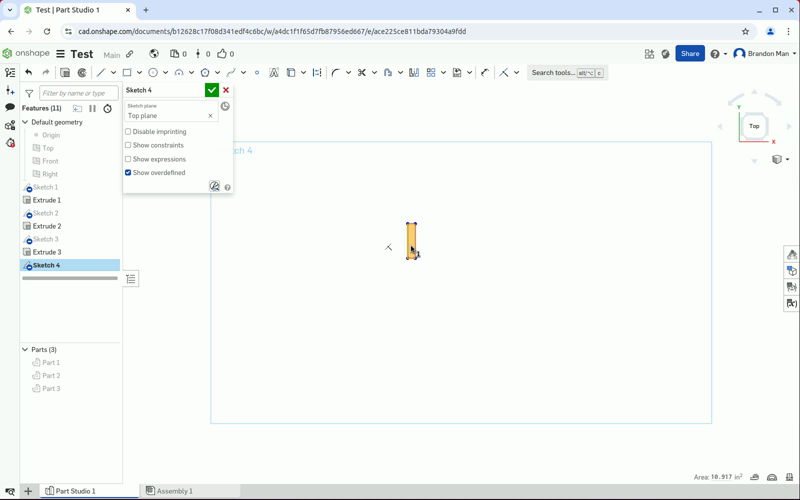
mouse_move(73, 352)
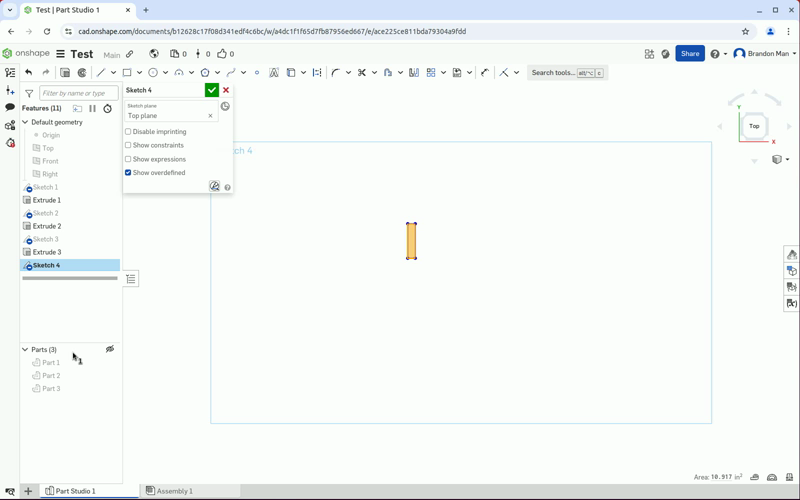
key(shift+y)
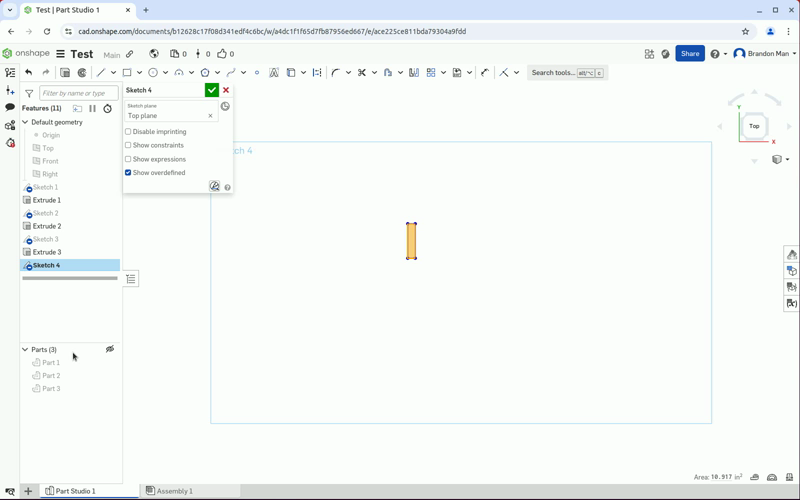
key(shift+e)
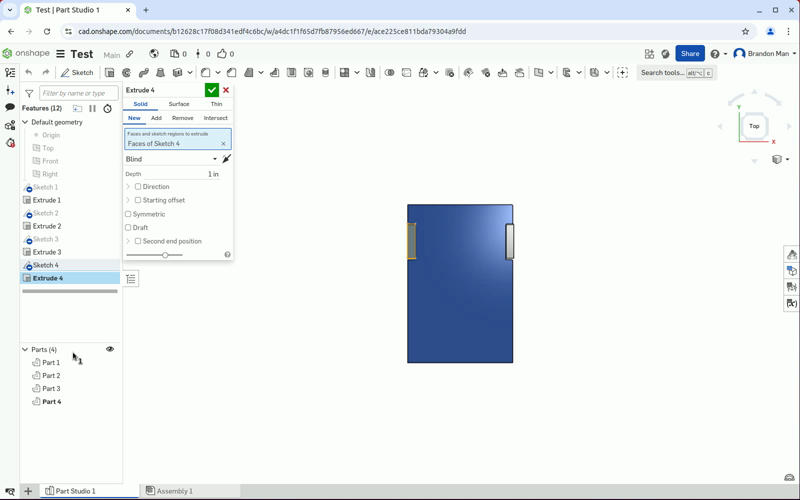
mouse_move(143, 106)
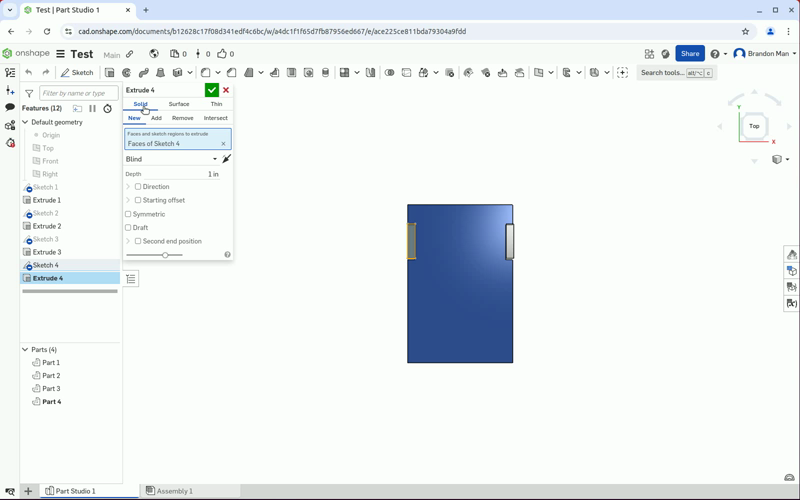
click(143, 106)
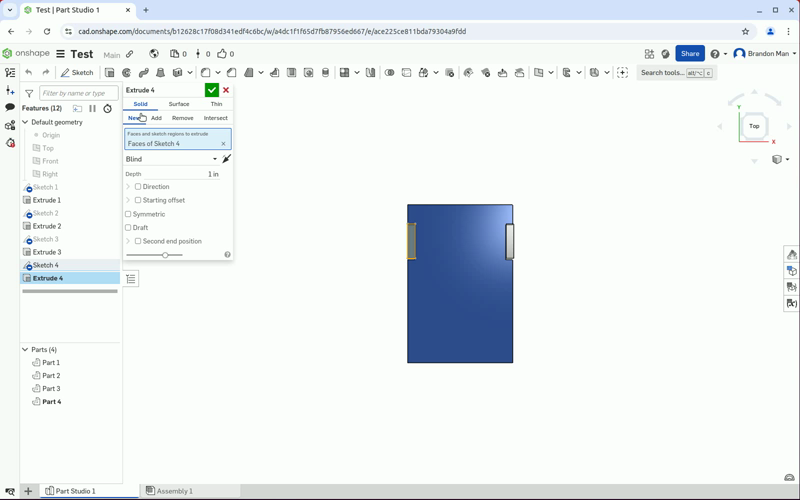
mouse_move(137, 120)
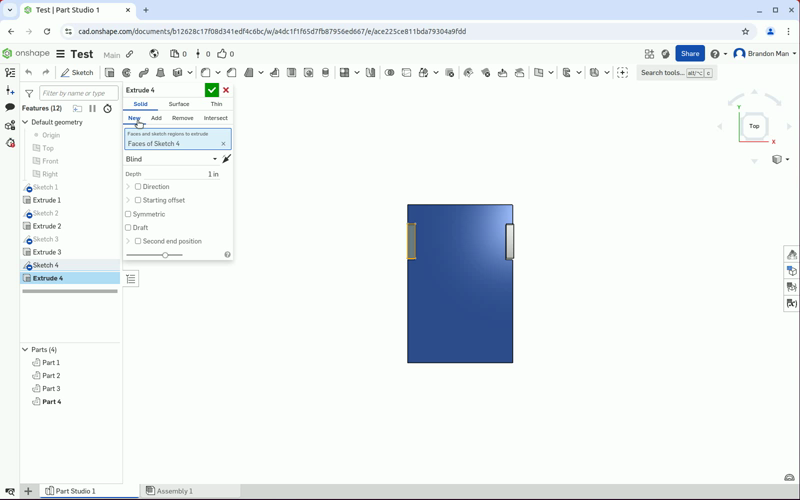
click(137, 120)
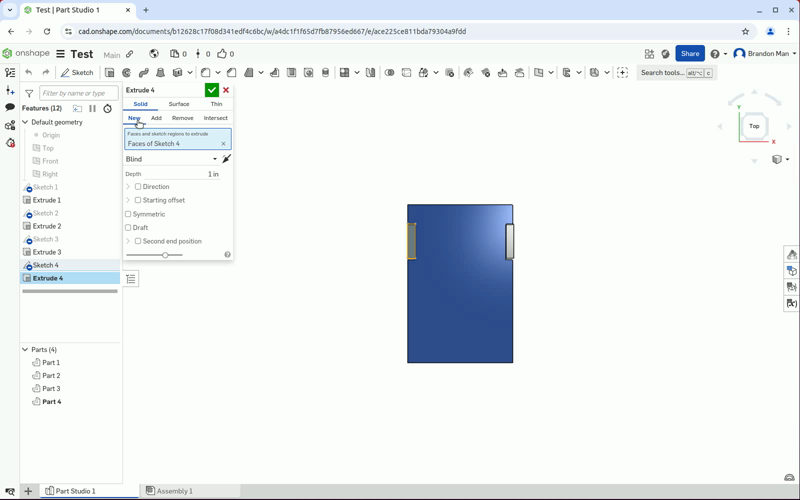
key(tab, 4)
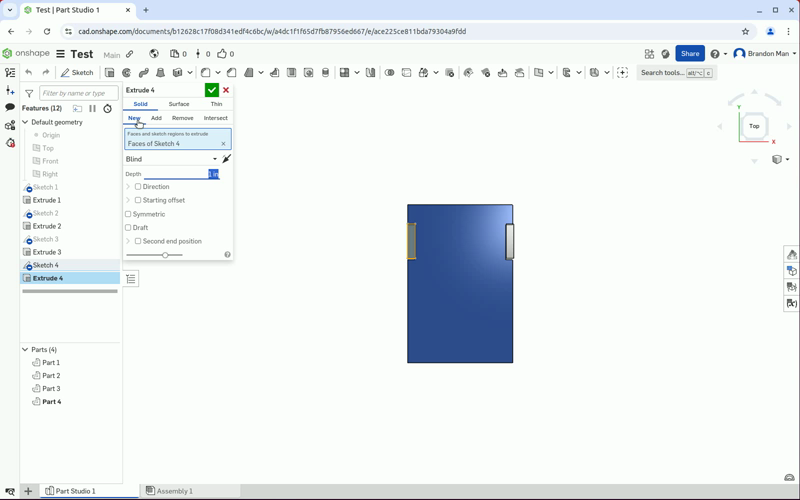
text(19.498)
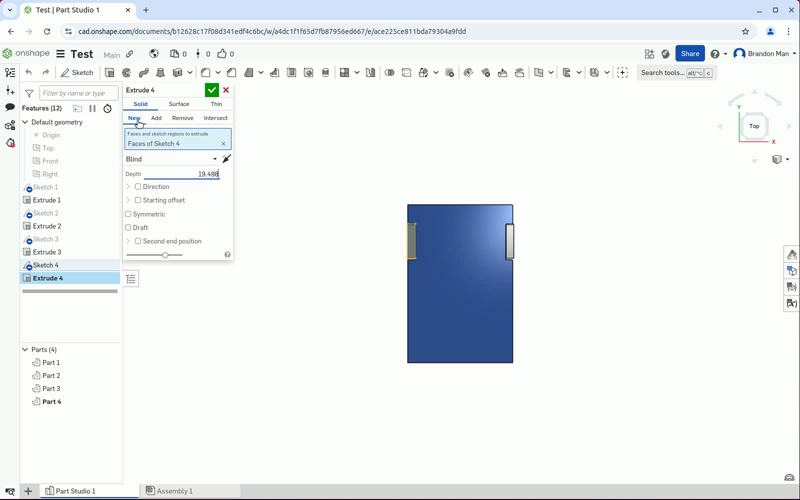
key(enter)
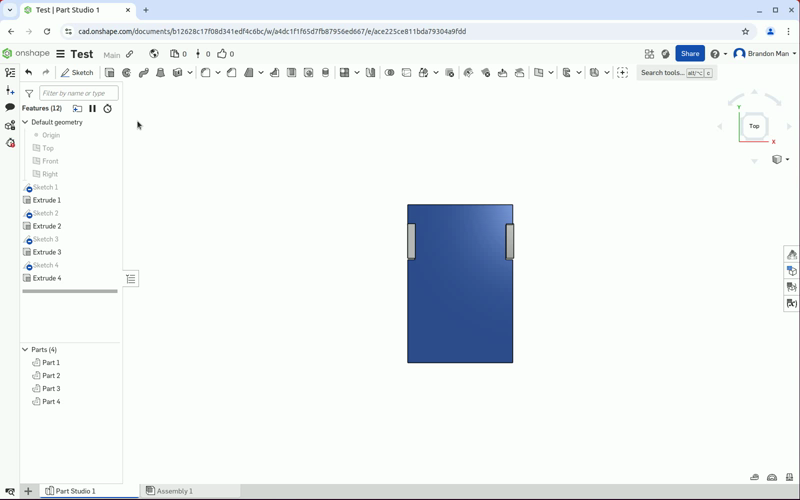
key(shift+h)
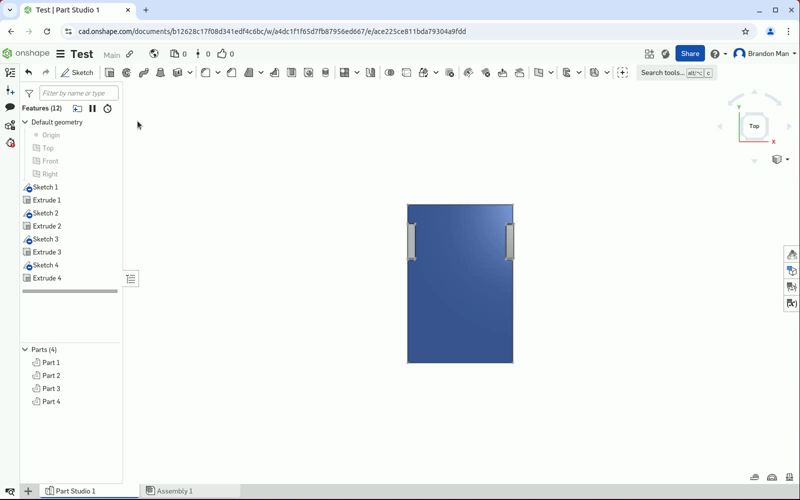
key(shift+h)
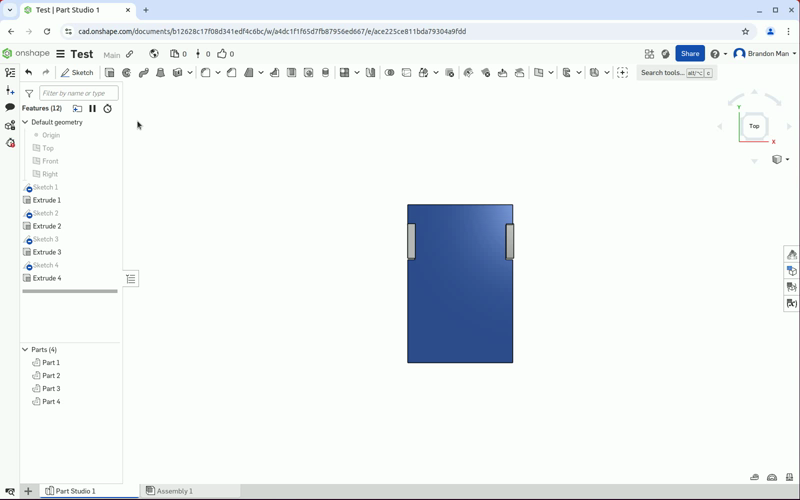
mouse_move(73, 189)
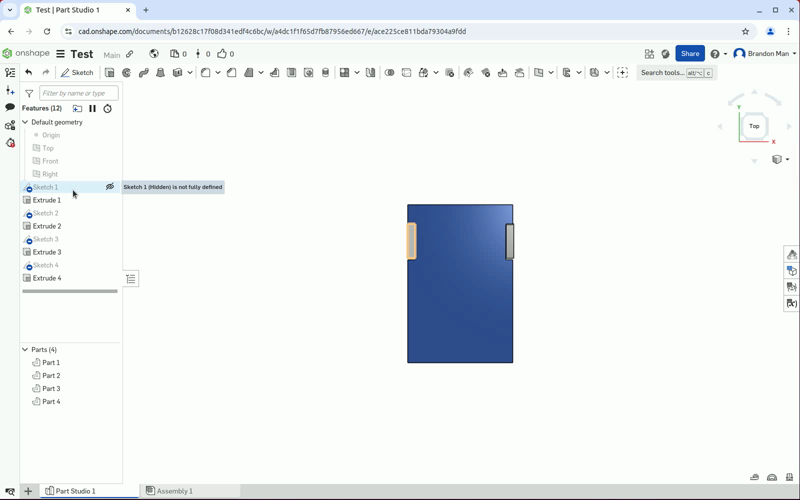
click(73, 189)
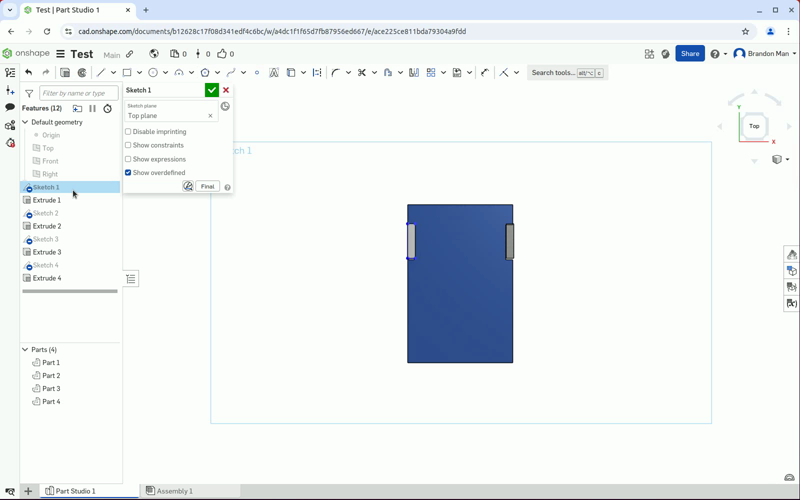
mouse_move(229, 92)
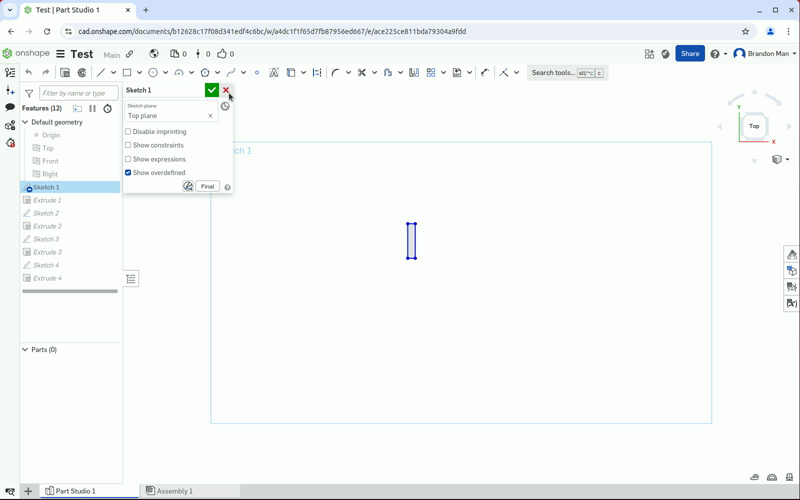
click(229, 92)
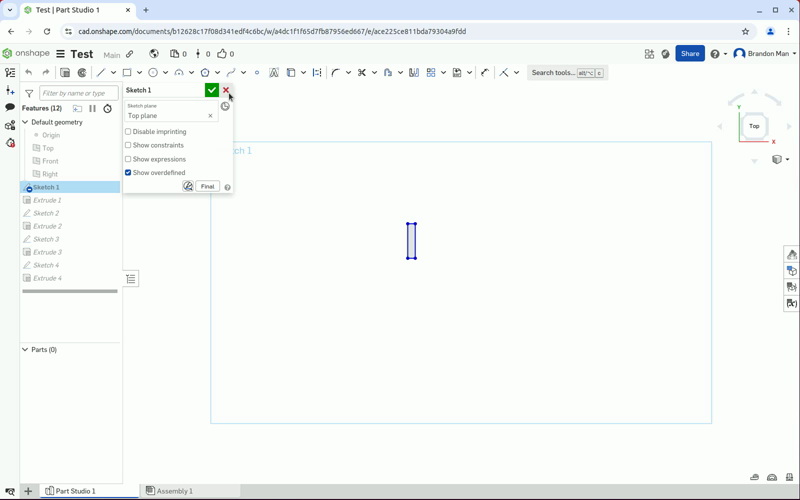
key(shift+s)
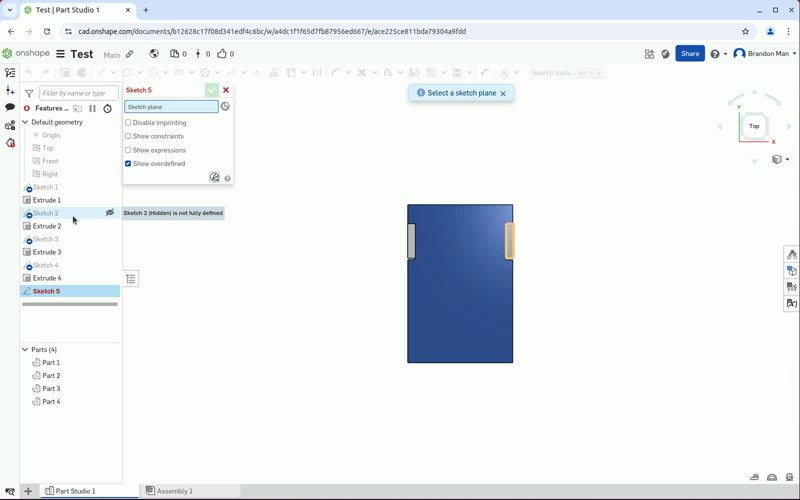
scroll(3)
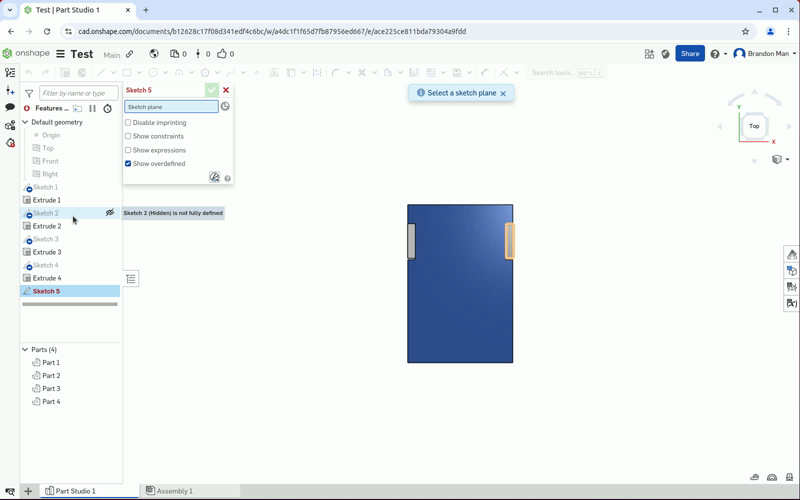
mouse_move(73, 150)
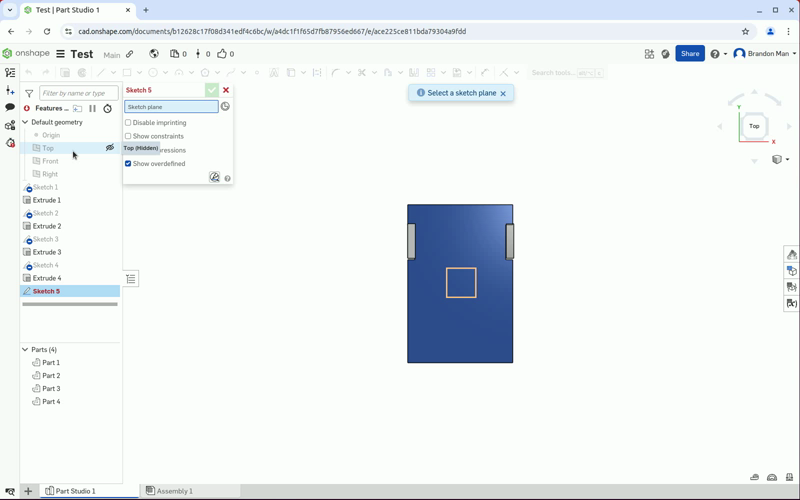
click(73, 150)
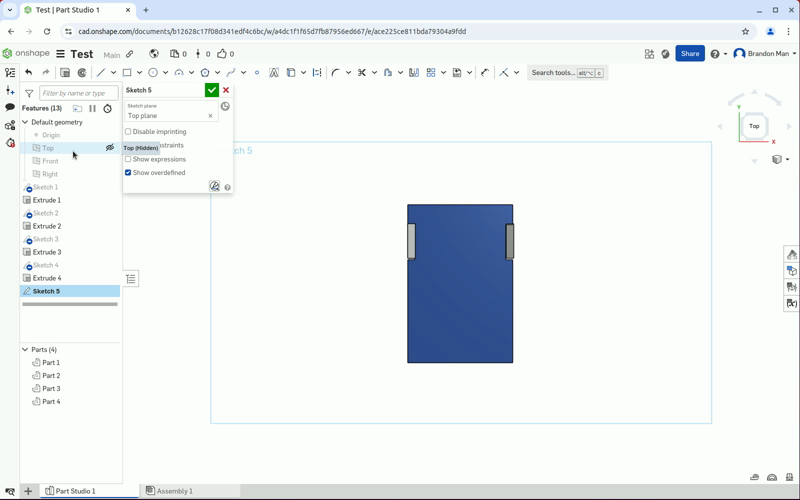
mouse_move(73, 352)
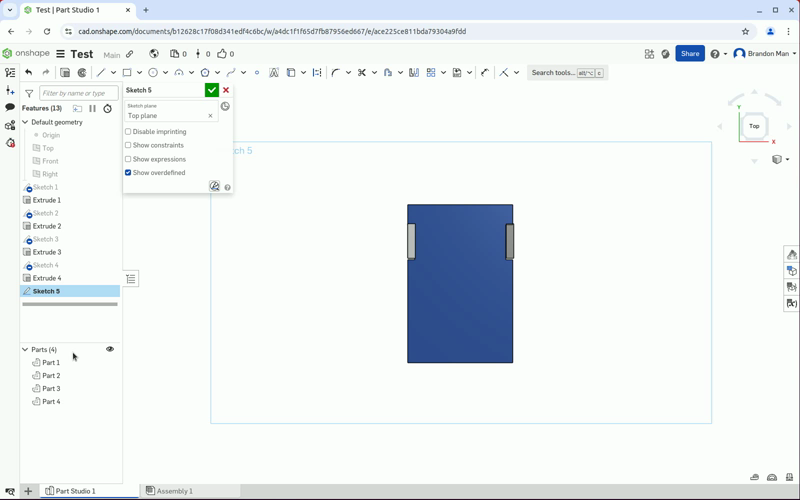
key(y)
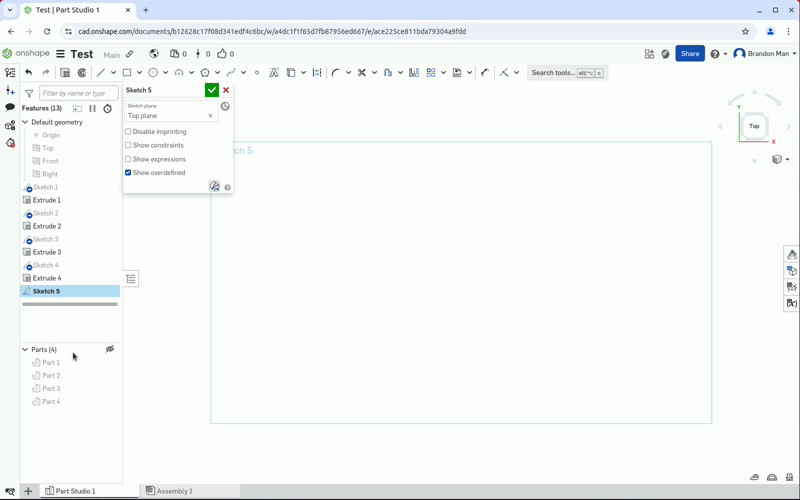
key(l)
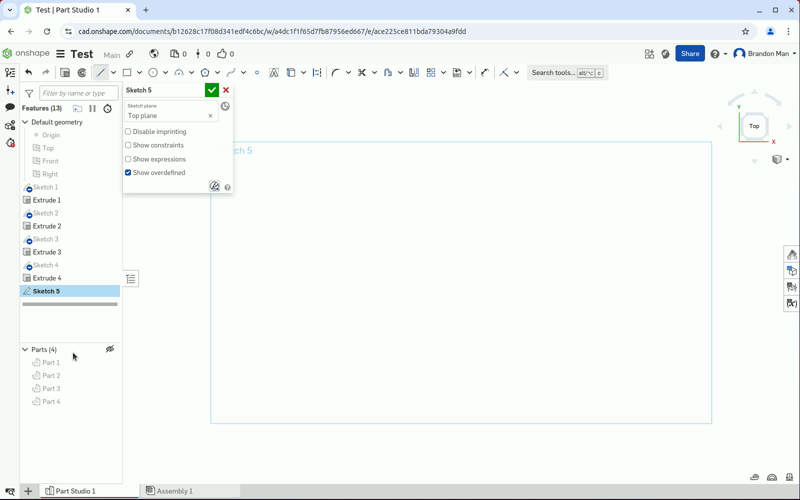
key_down(shift)
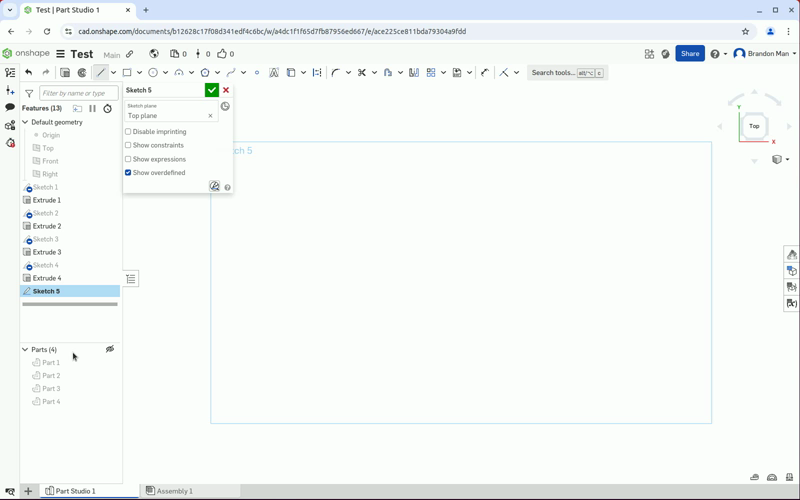
mouse_move(506, 258)
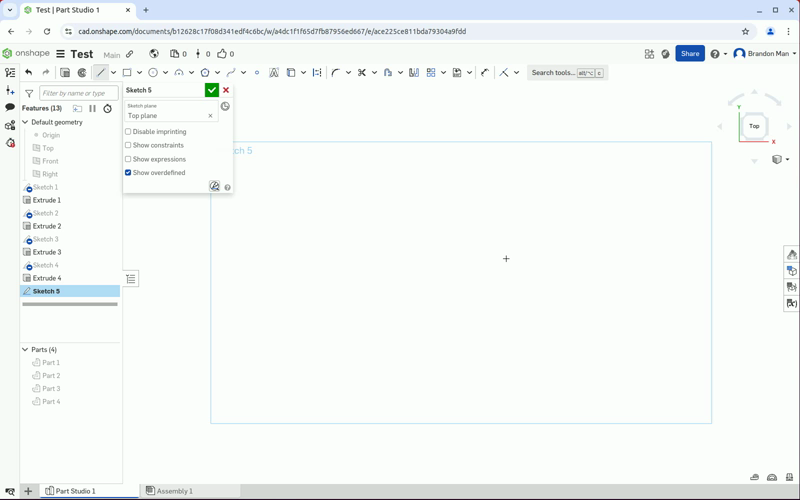
click(506, 258)
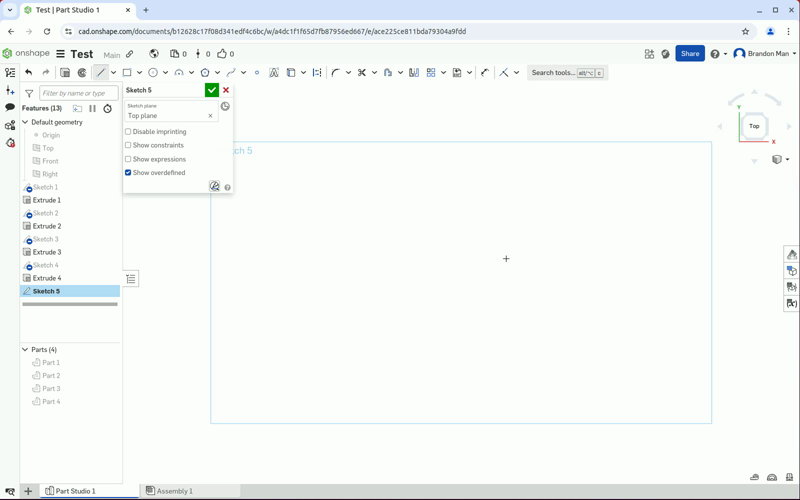
key_up(shift)
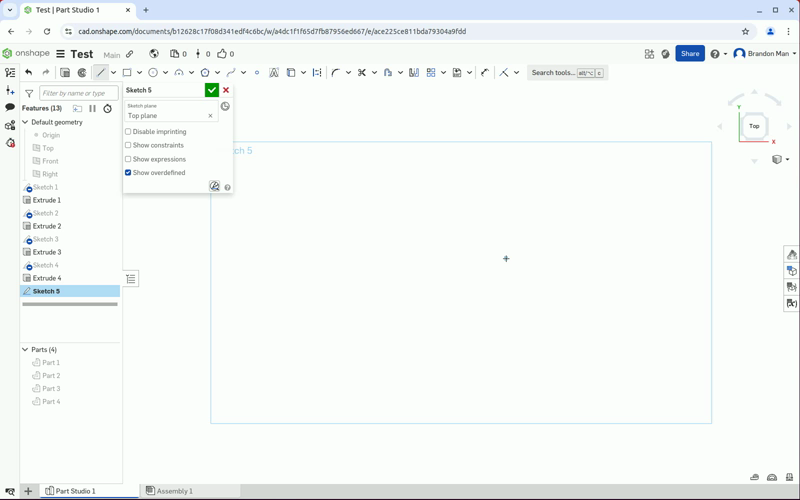
key_down(shift)
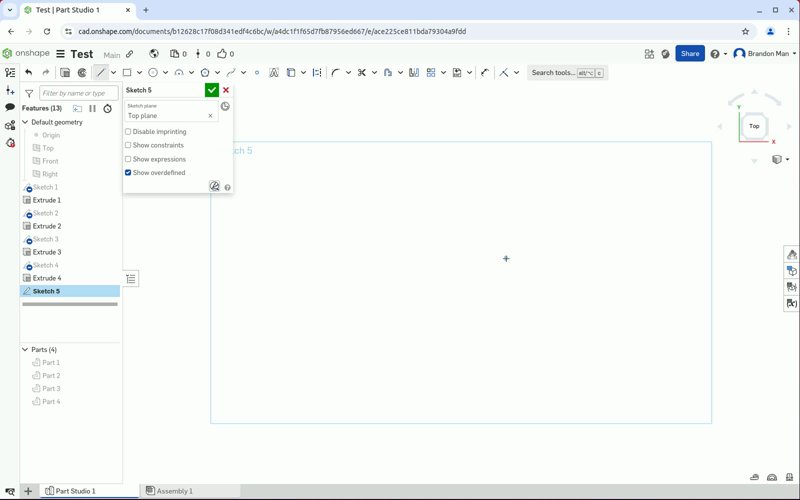
mouse_move(536, 258)
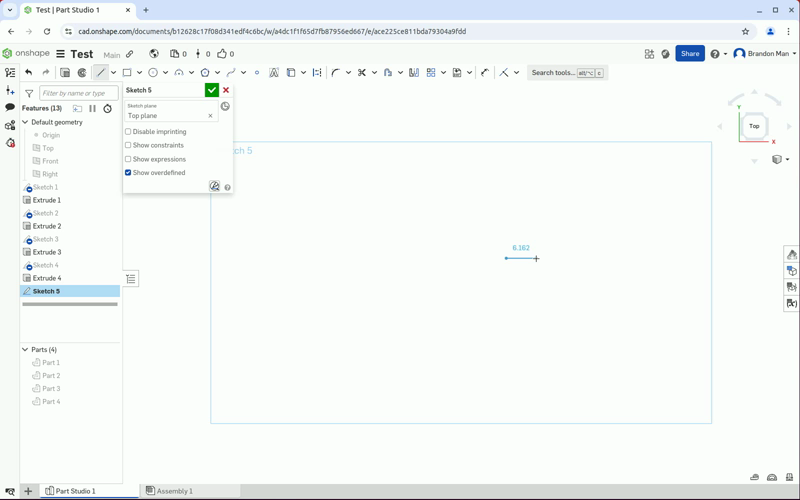
mouse_move(513, 258)
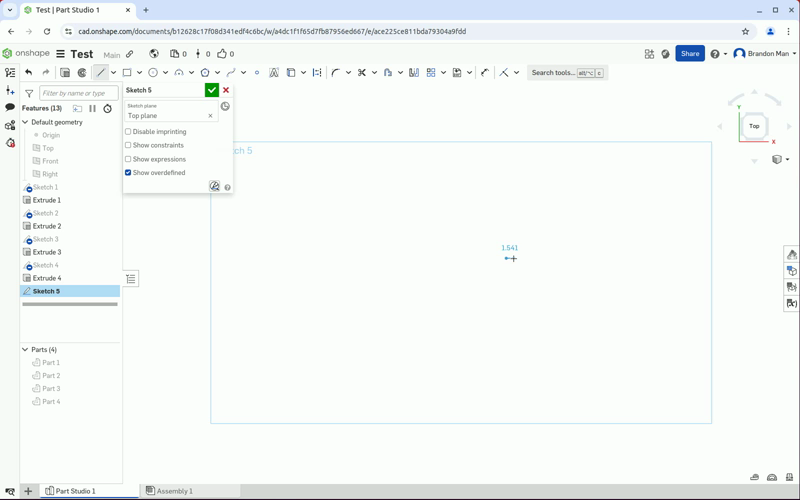
click(513, 258)
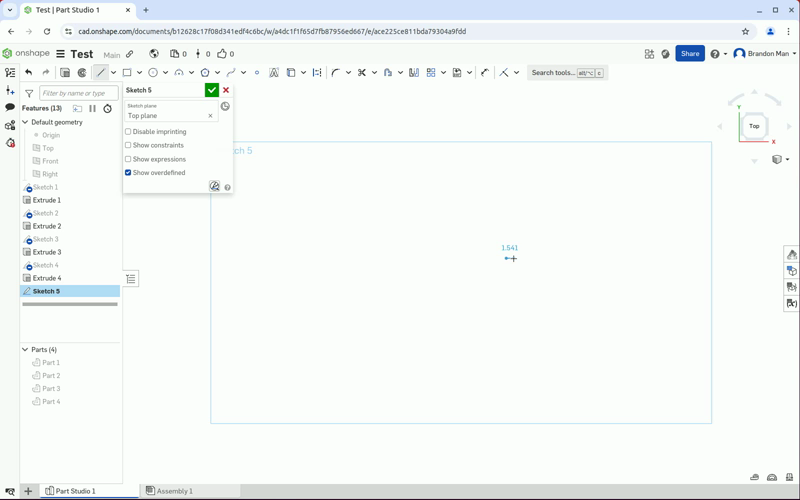
key_up(shift)
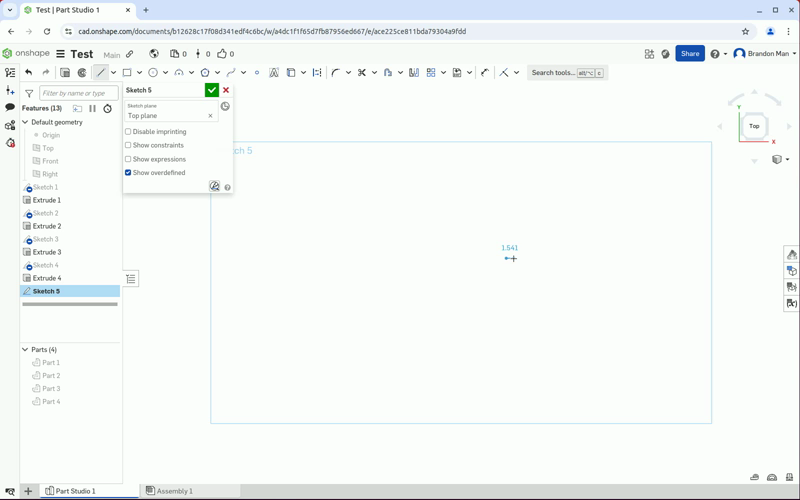
key_down(shift)
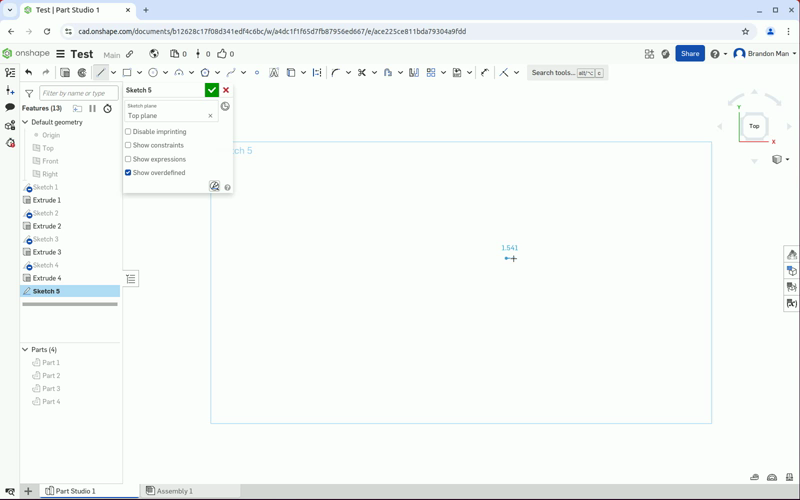
mouse_move(543, 258)
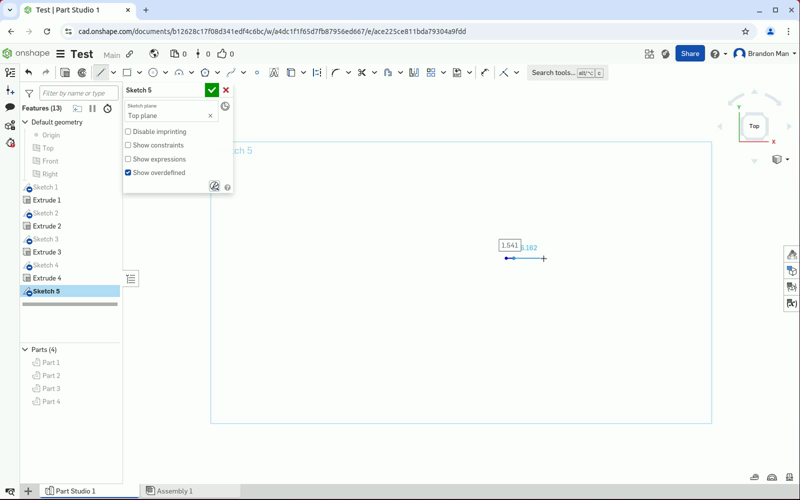
mouse_move(513, 223)
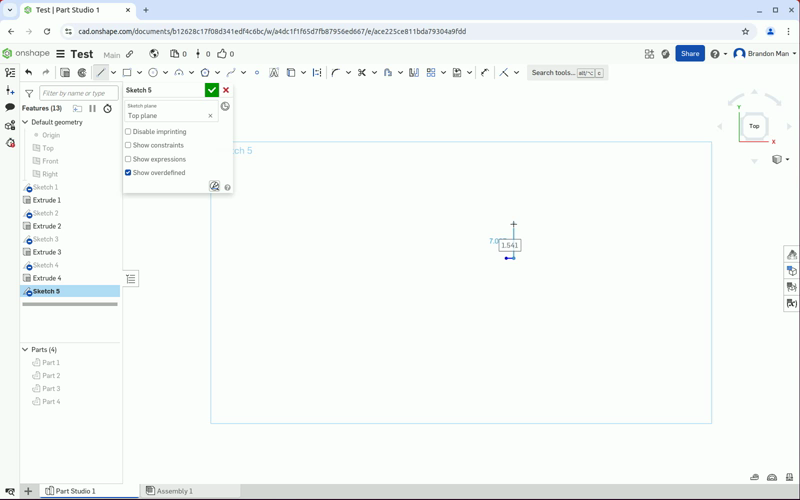
click(513, 223)
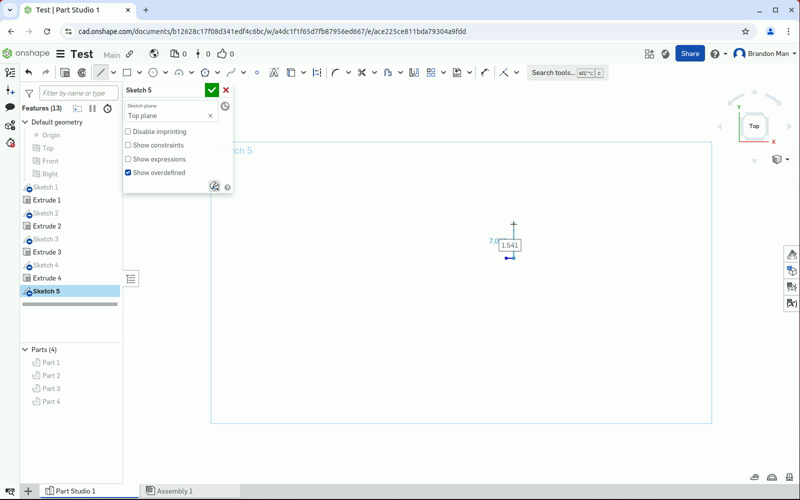
key_up(shift)
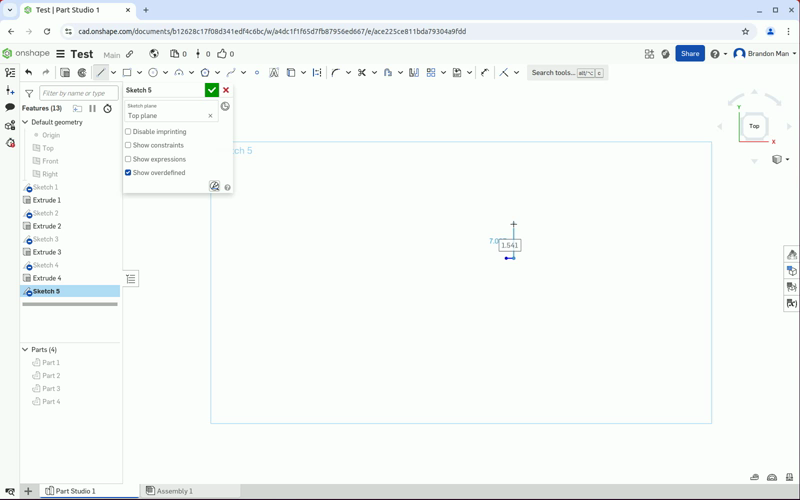
key_down(shift)
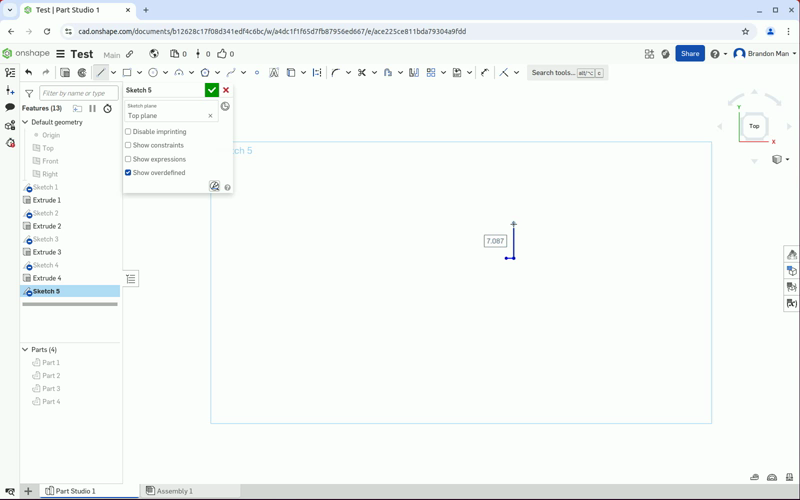
mouse_move(543, 223)
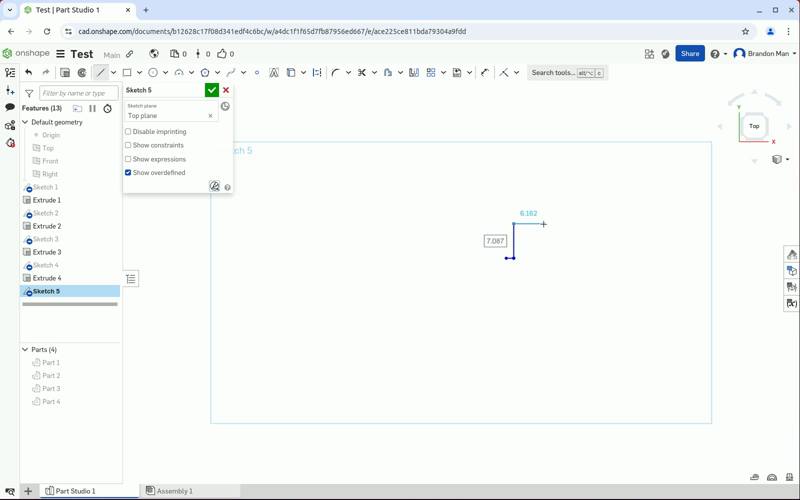
mouse_move(506, 223)
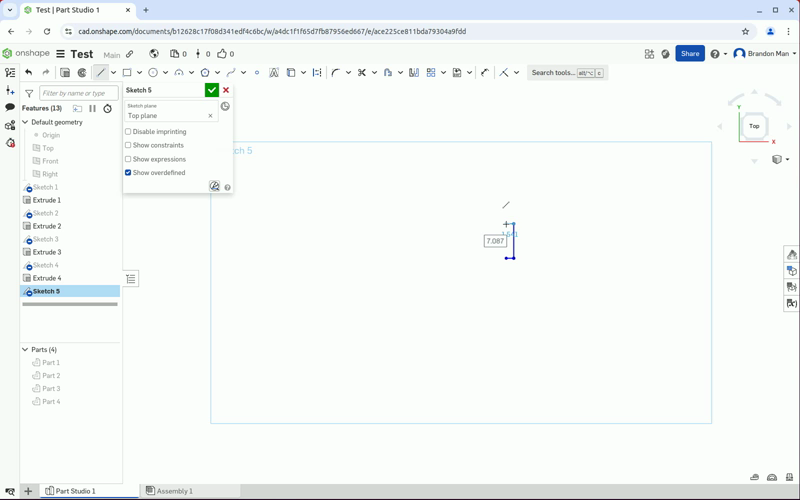
click(506, 223)
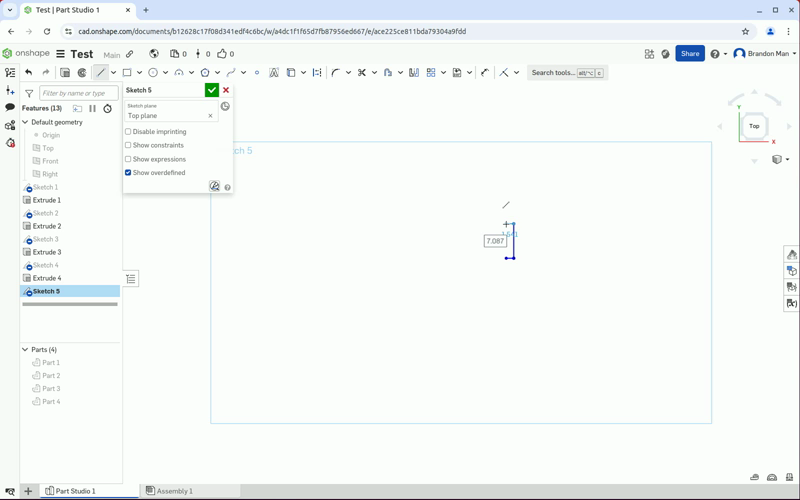
key_up(shift)
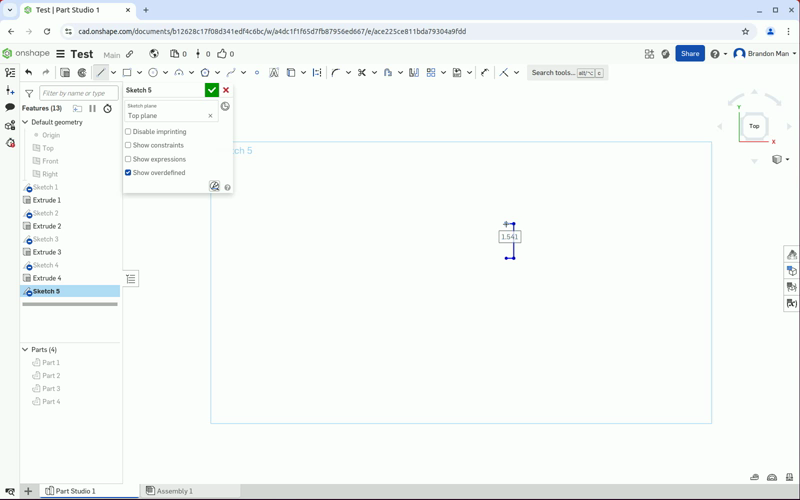
mouse_move(536, 223)
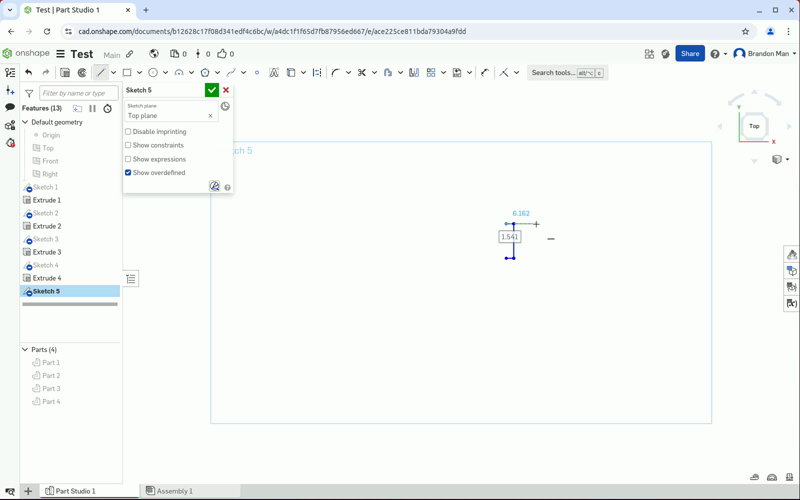
key_down(shift)
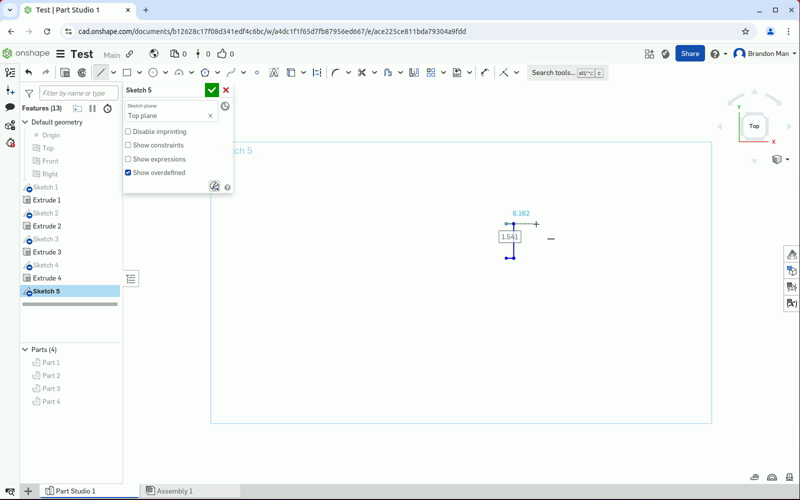
mouse_move(506, 258)
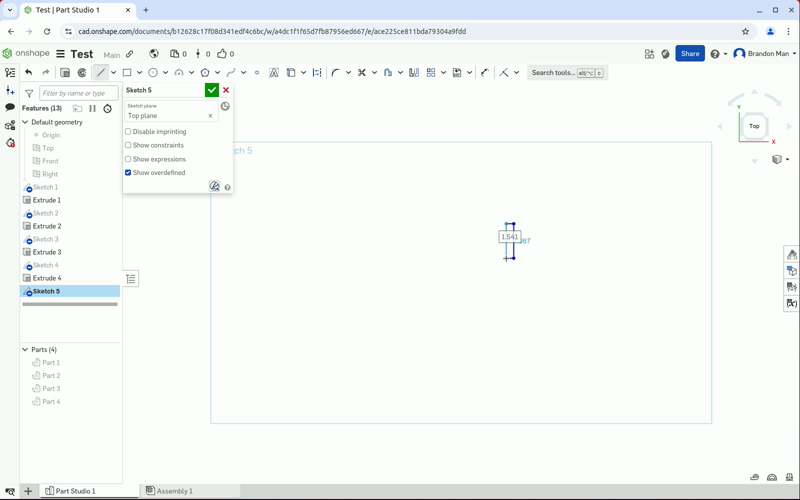
key_up(shift)
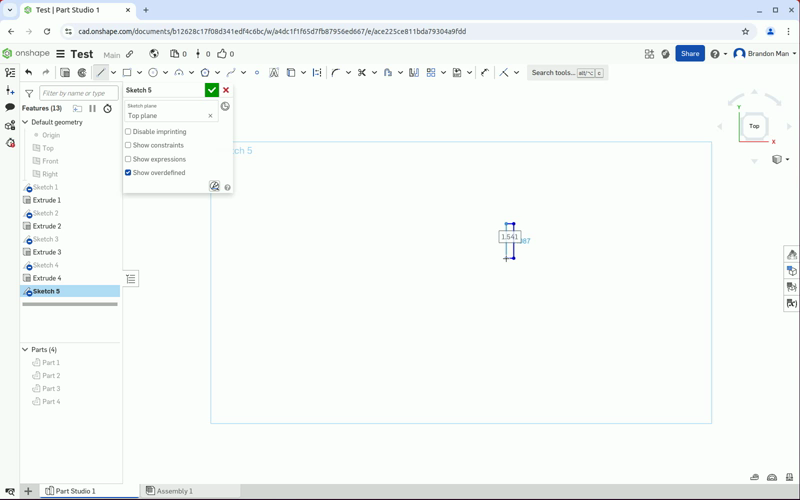
click(506, 258)
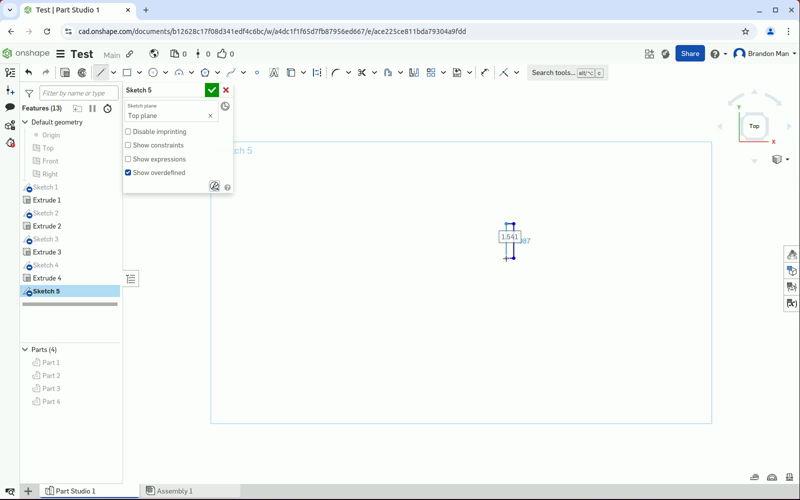
key(esc)
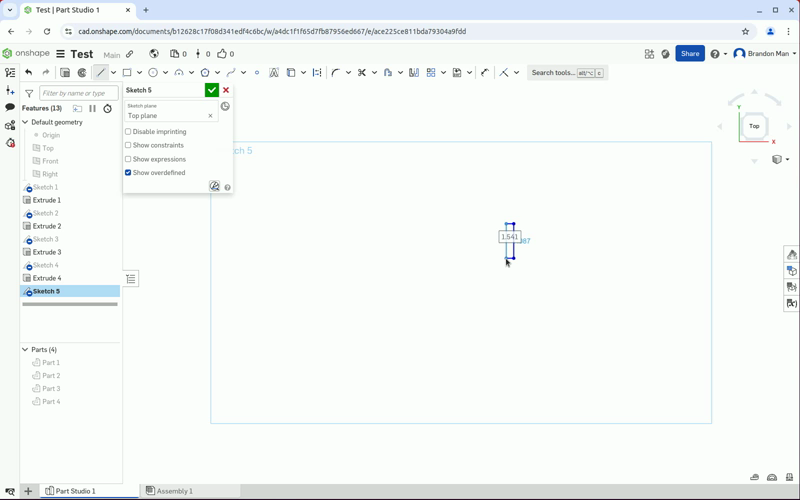
mouse_move(513, 225)
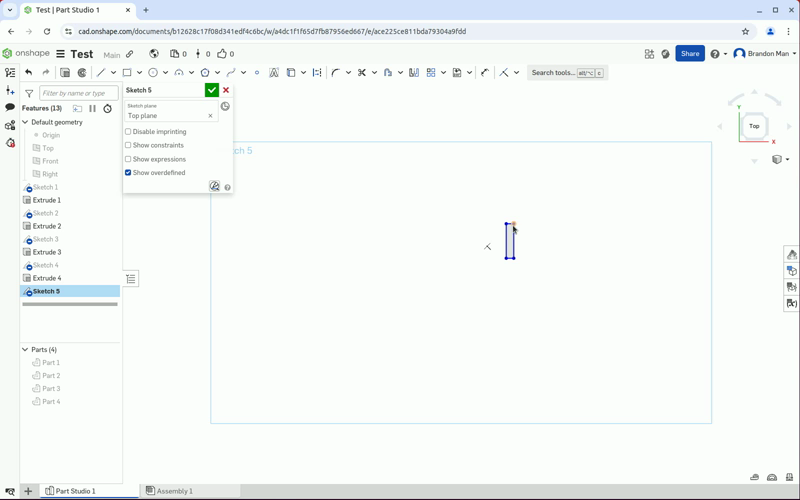
scroll(6)
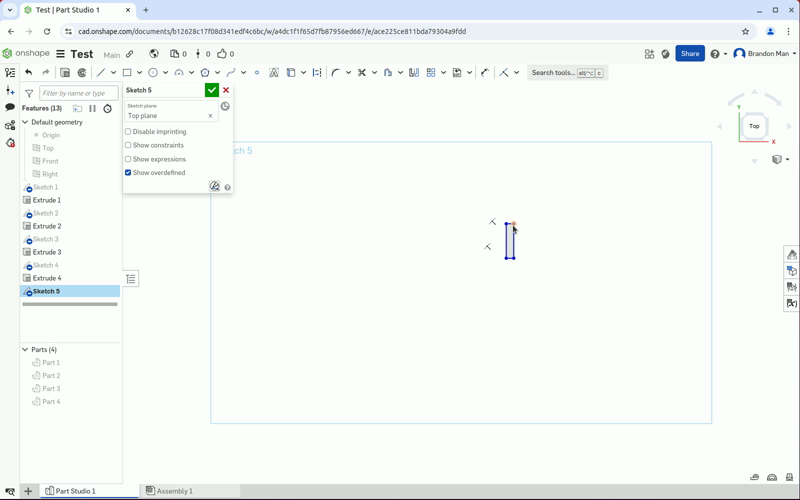
scroll(6)
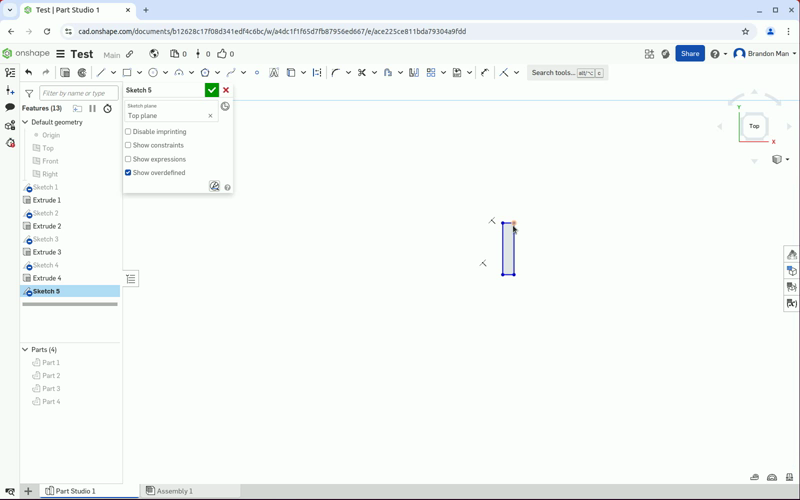
scroll(6)
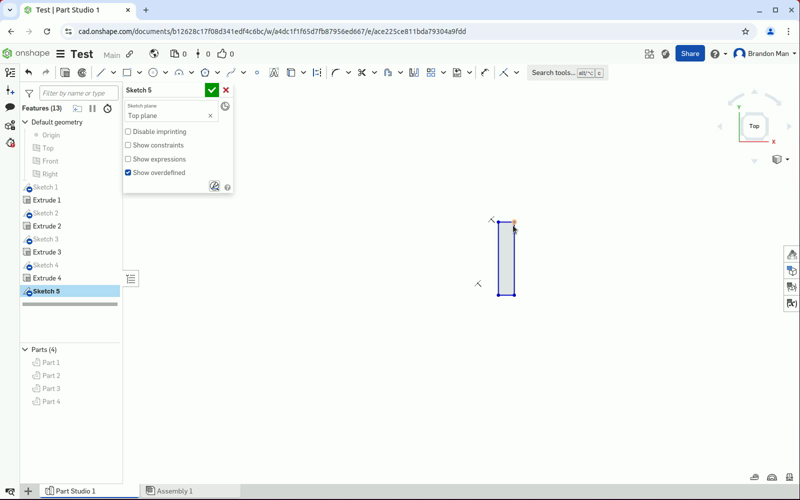
scroll(6)
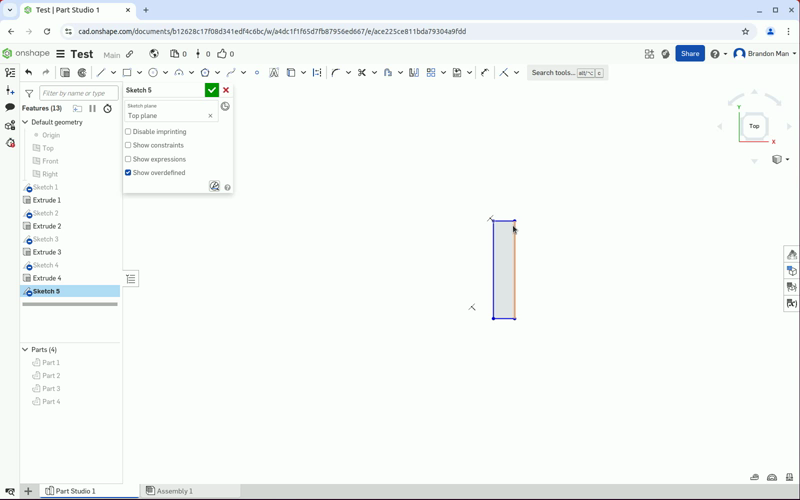
scroll(6)
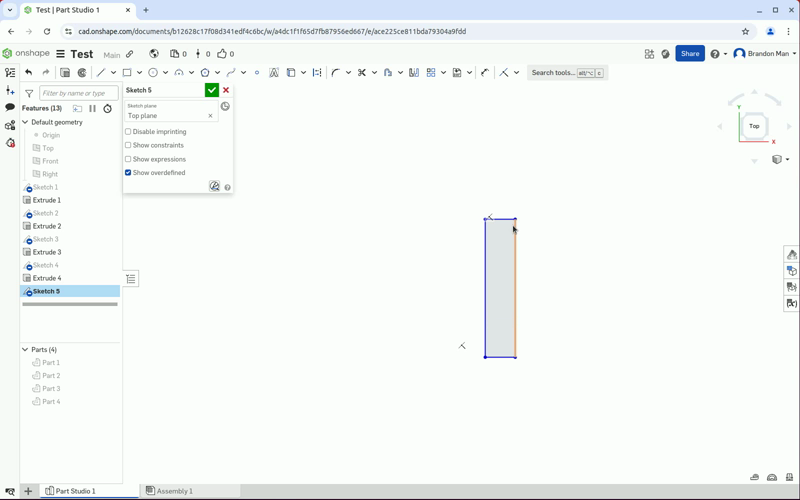
scroll(6)
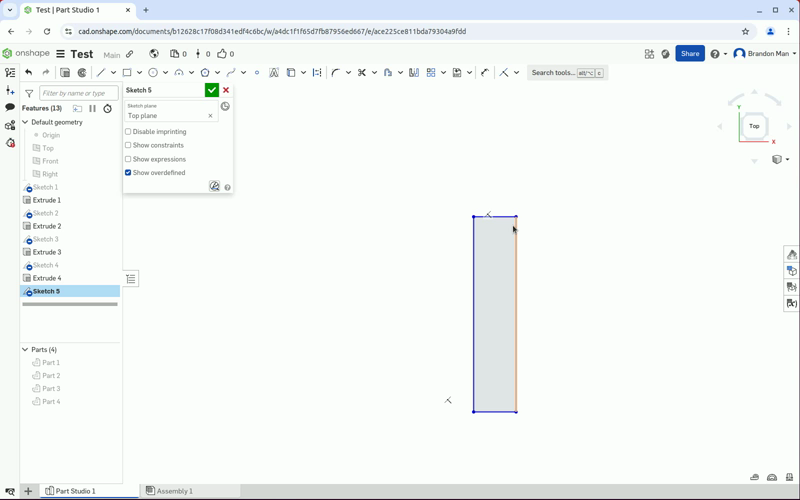
scroll(6)
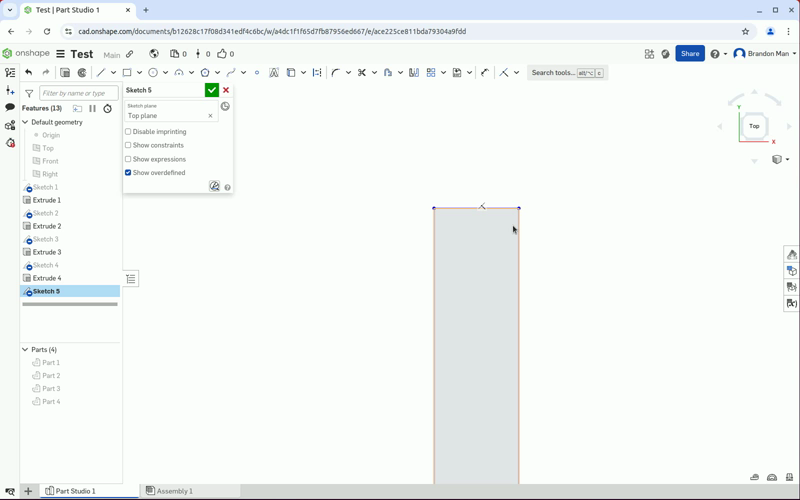
click(513, 225)
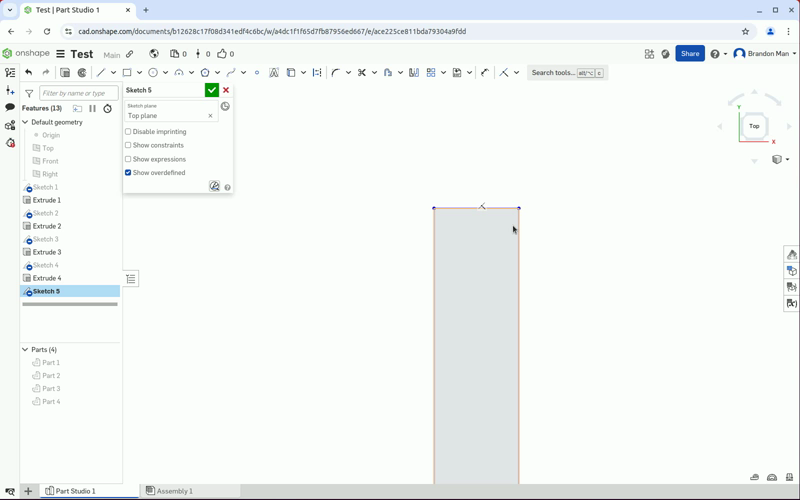
scroll(-6)
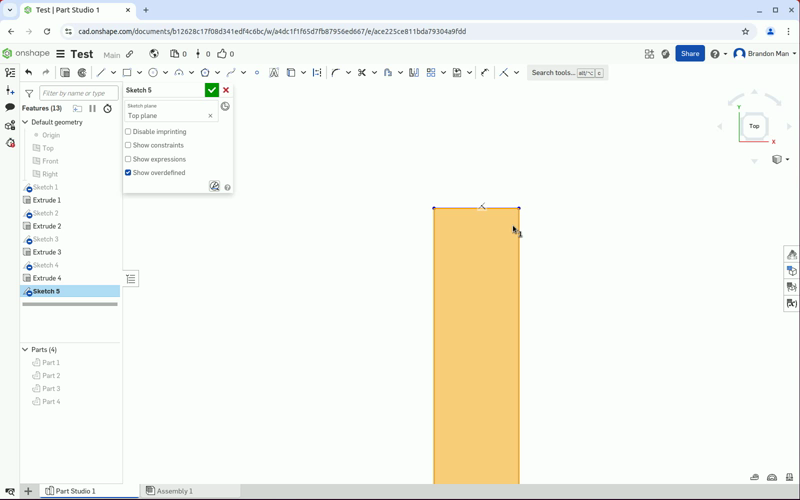
scroll(-6)
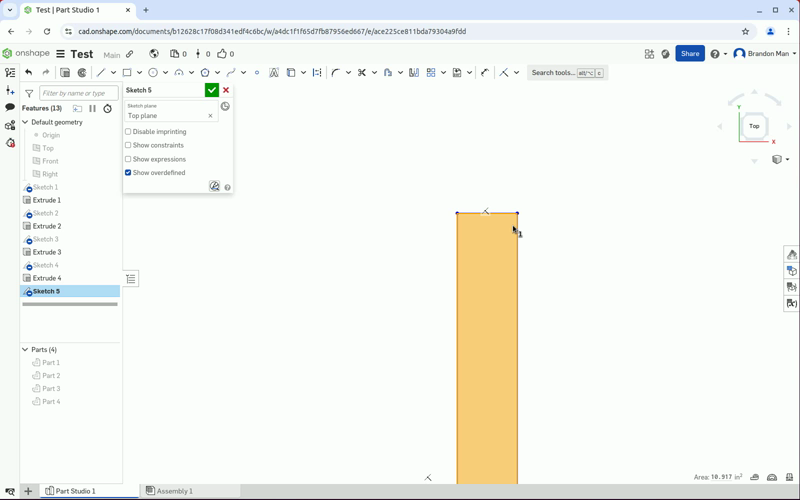
scroll(-6)
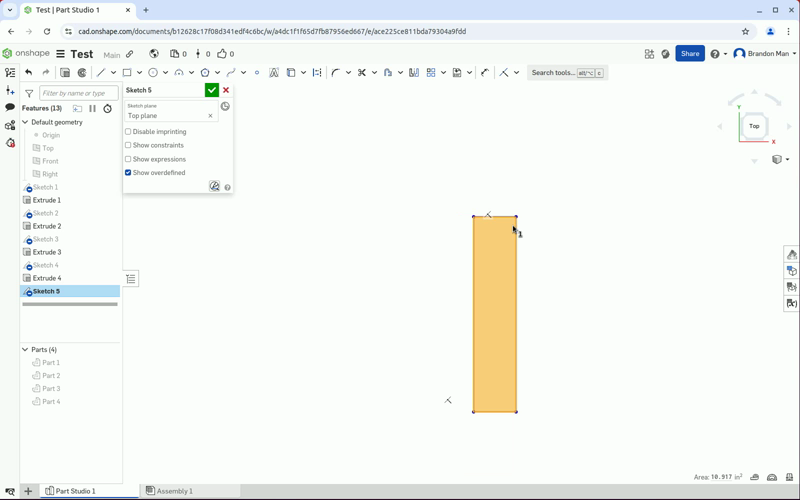
scroll(-6)
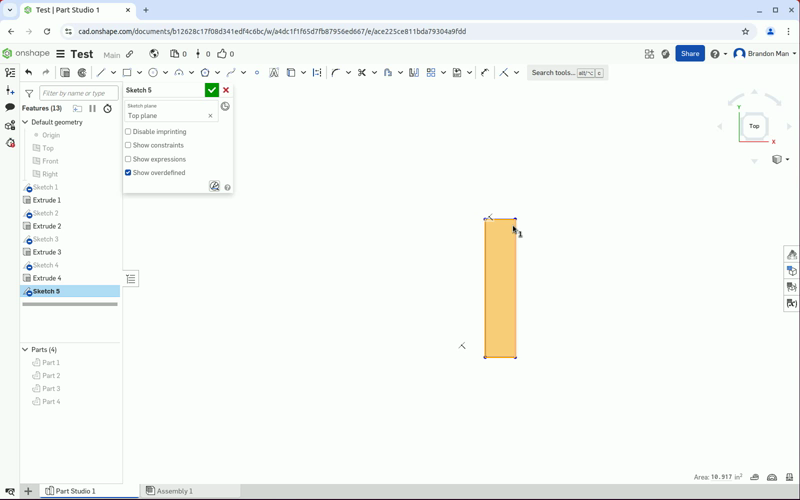
scroll(-6)
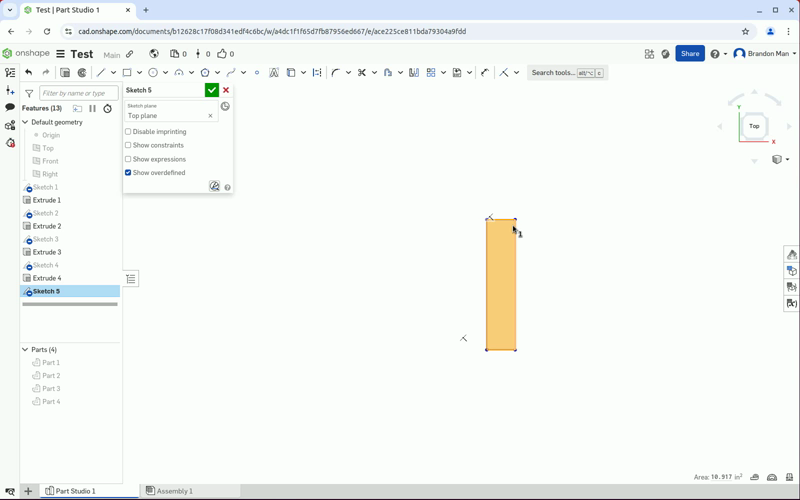
scroll(-6)
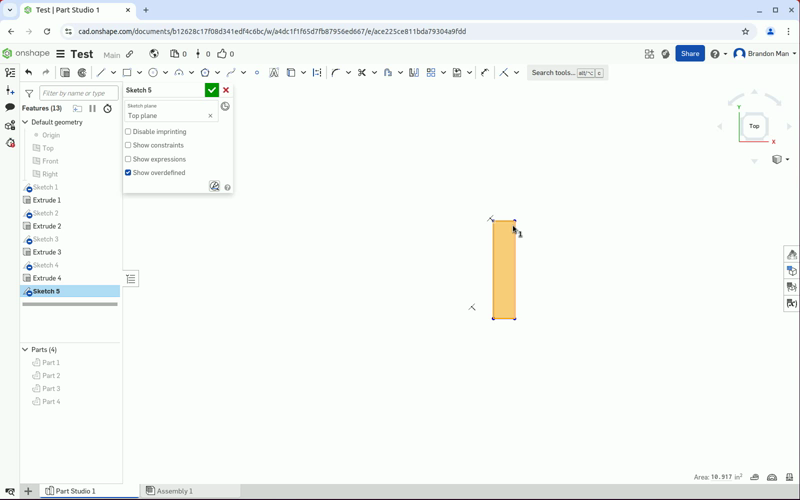
scroll(-6)
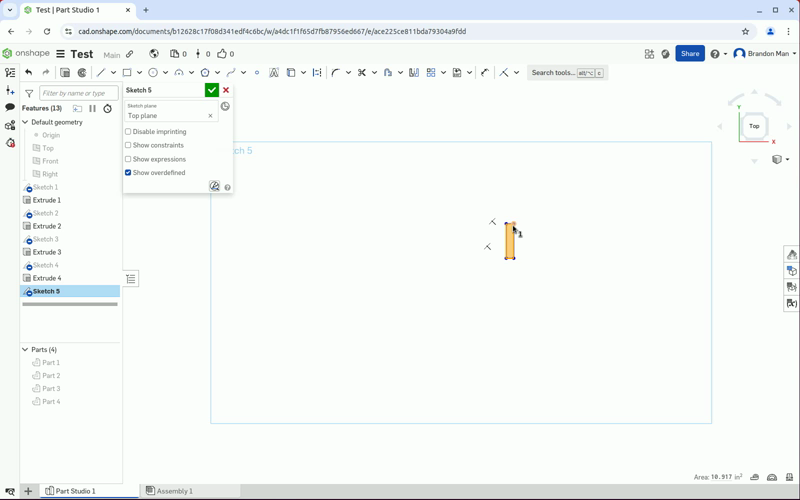
mouse_move(73, 352)
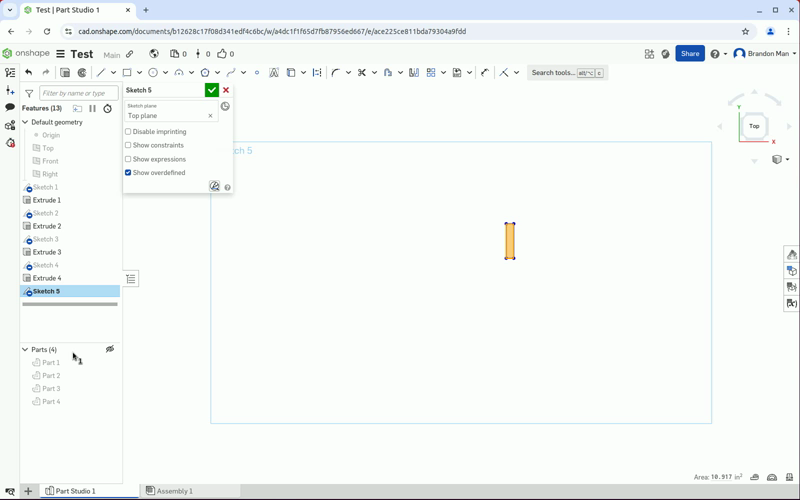
key(shift+y)
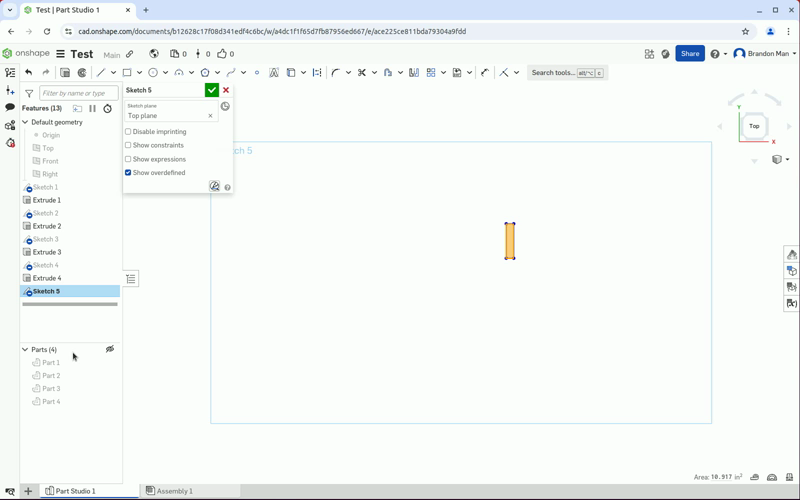
key(shift+e)
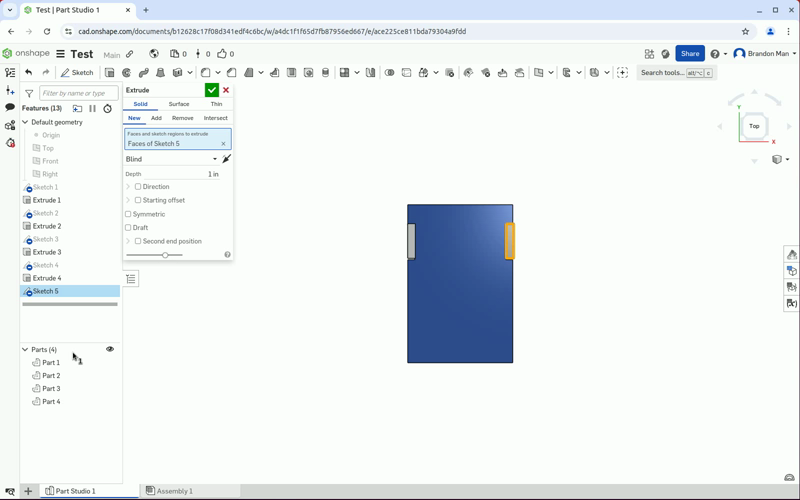
mouse_move(143, 106)
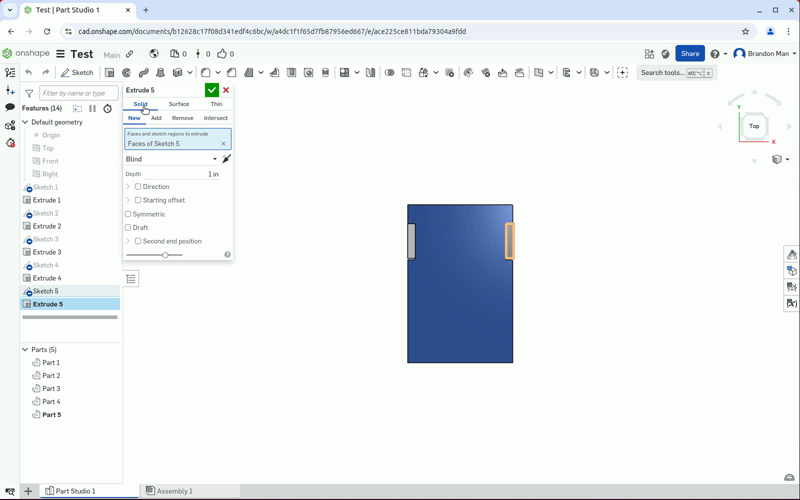
click(143, 106)
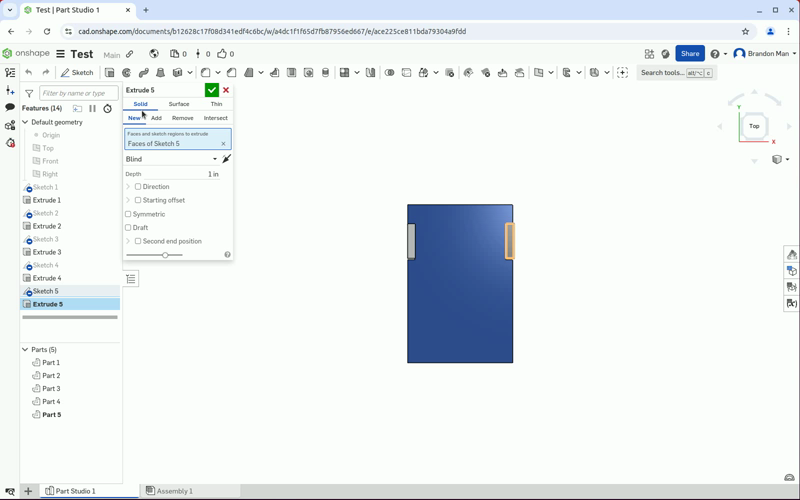
mouse_move(137, 120)
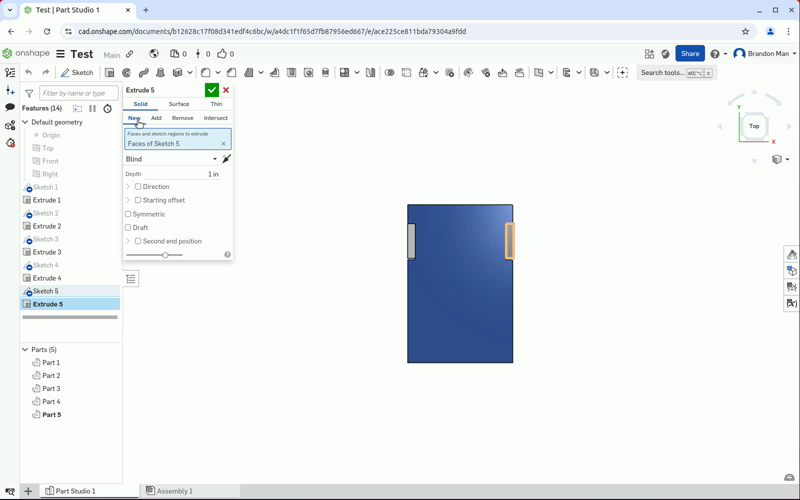
click(137, 120)
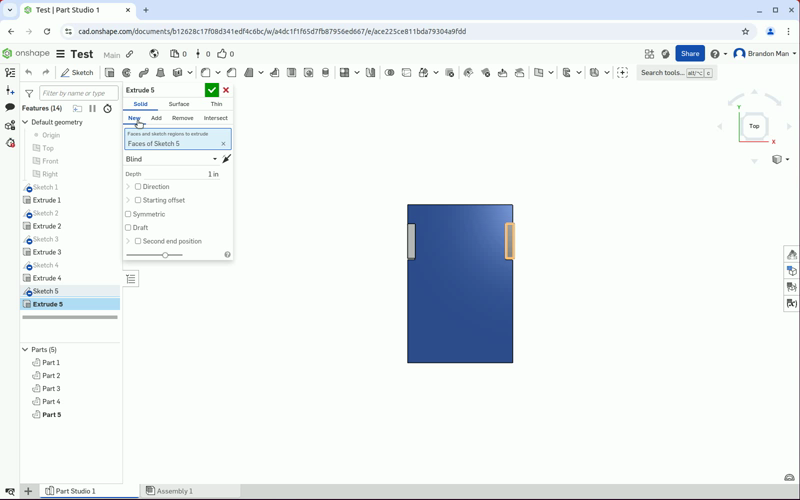
key(tab, 4)
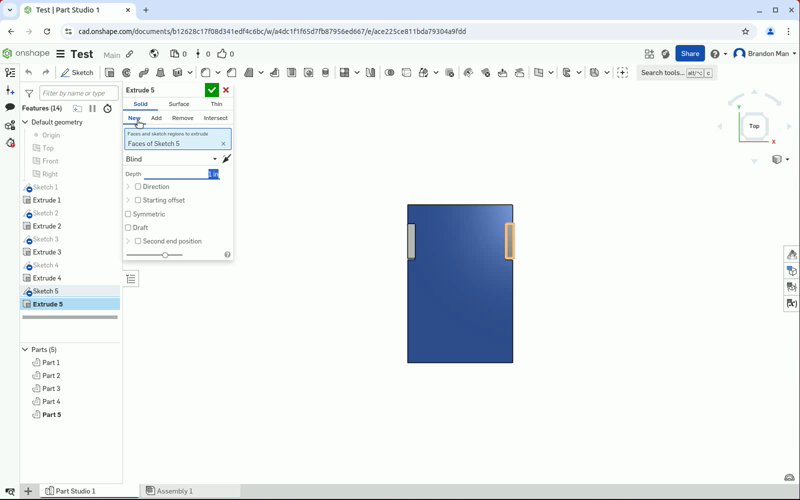
text(19.498)
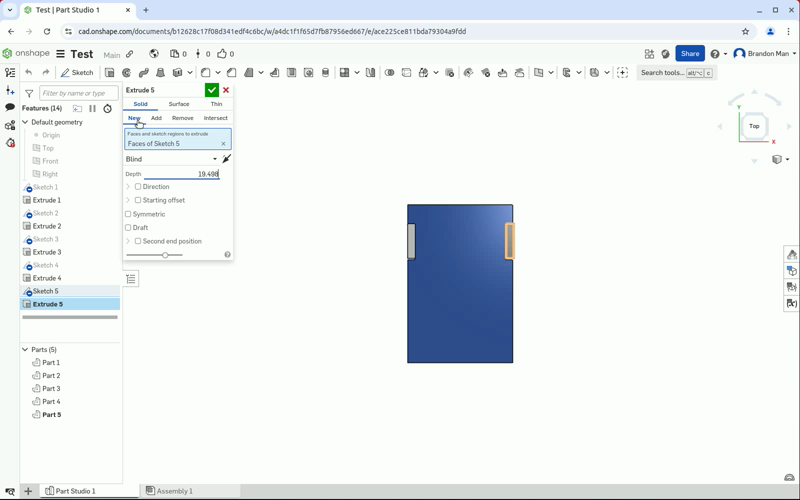
key(enter)
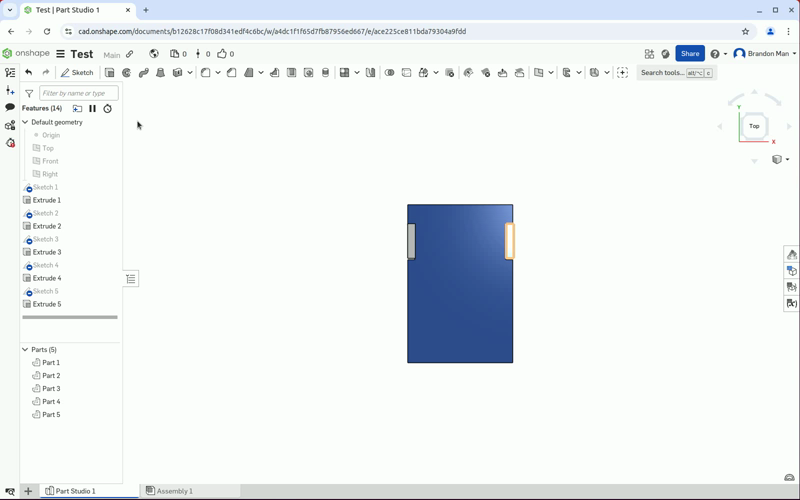
key(shift+h)
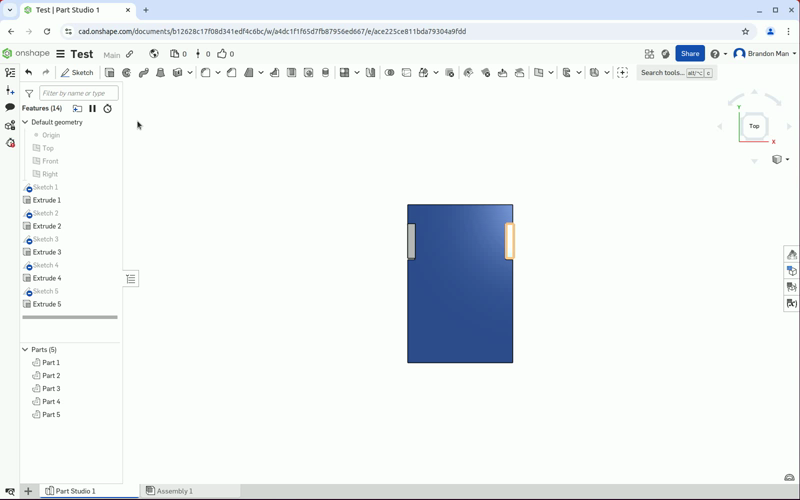
key(shift+h)
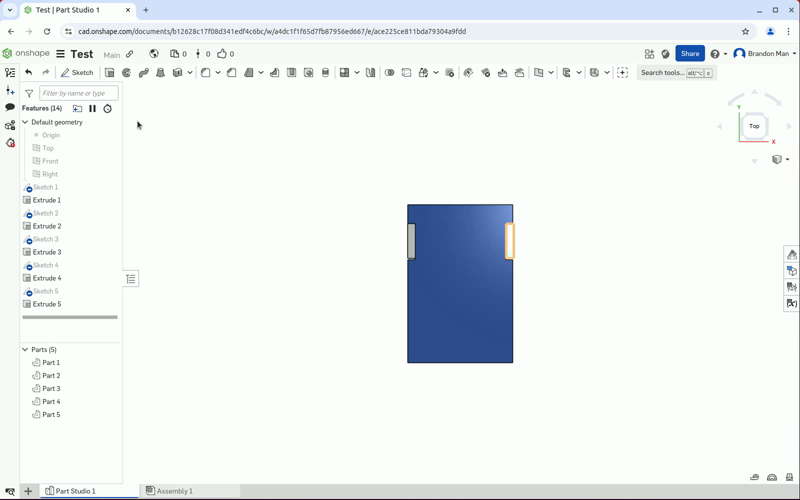
key(shift+7)
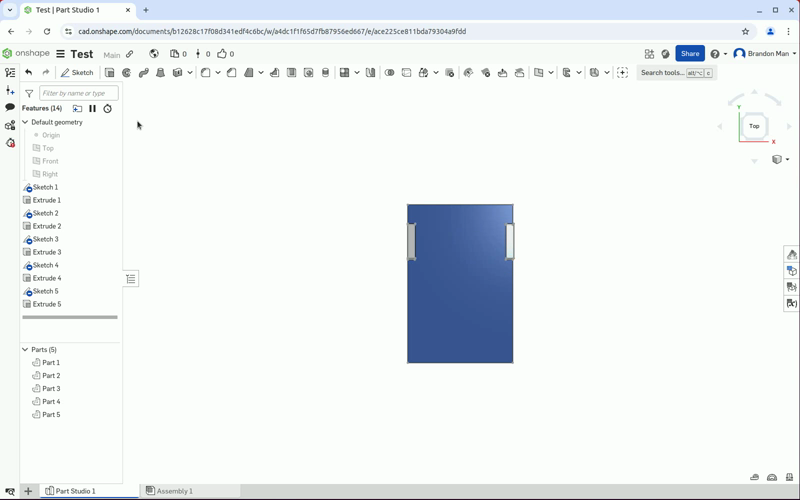
key(up, 3)
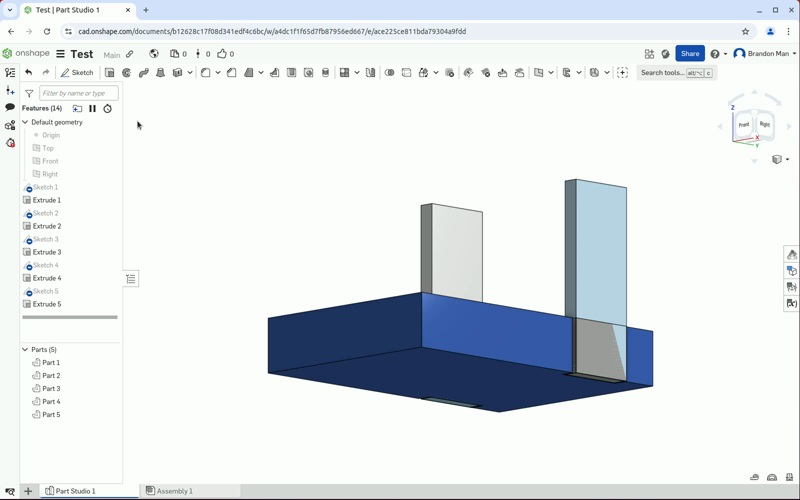
key(left, 3)
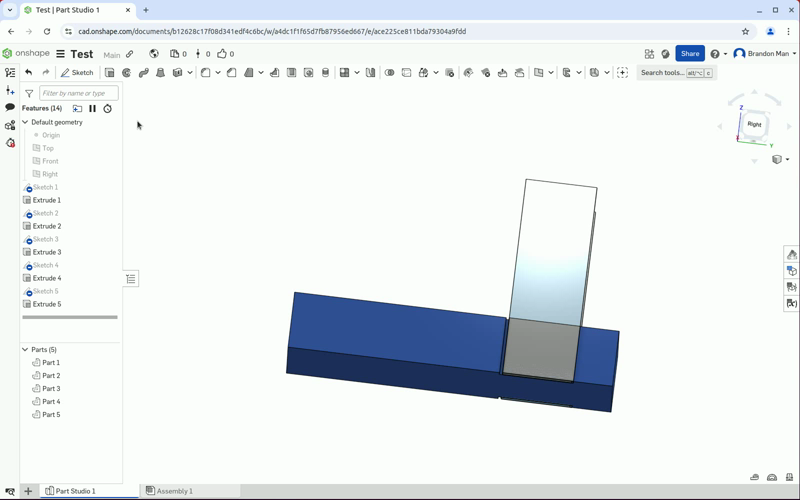
key(right, 3)
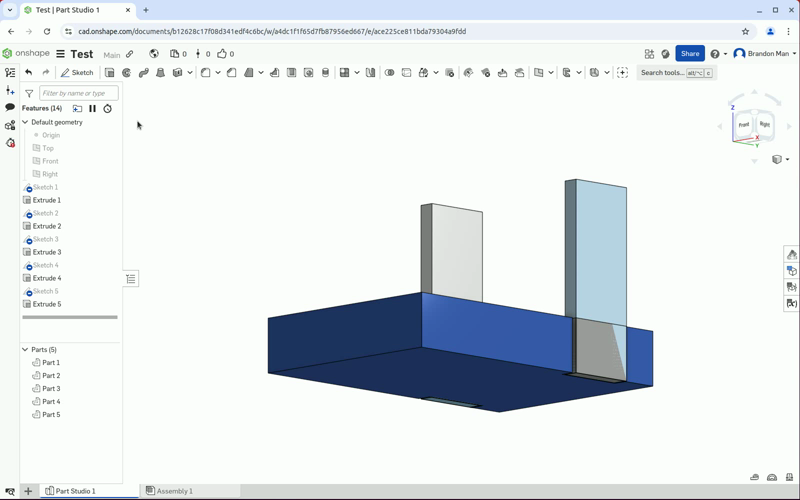
key(down, 3)
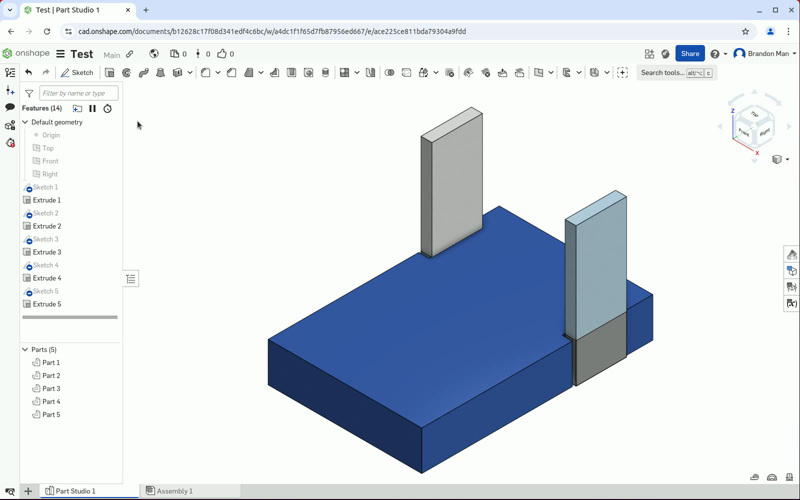
mouse_move(73, 189)
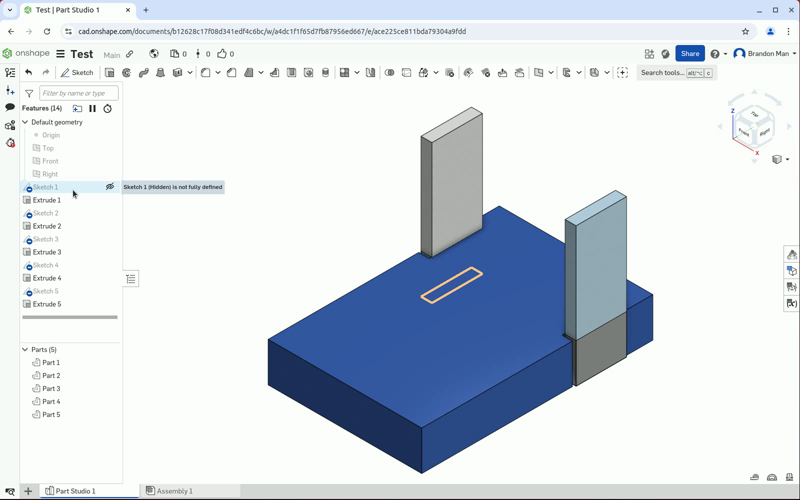
click(73, 189)